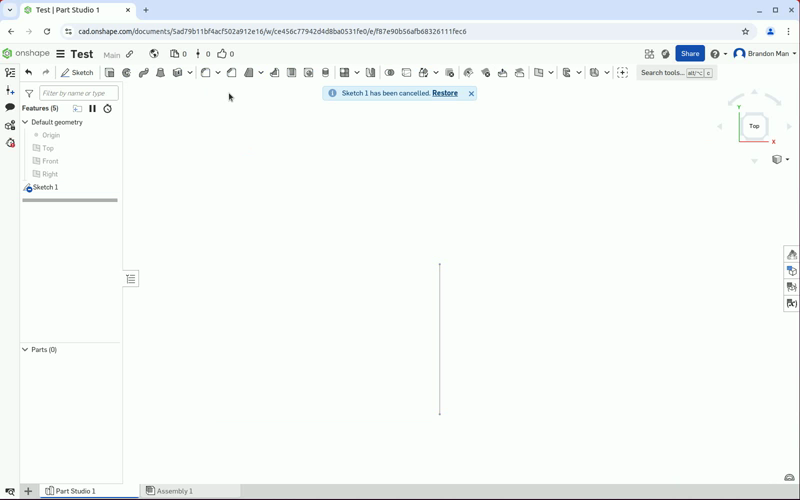
key(shift+h)
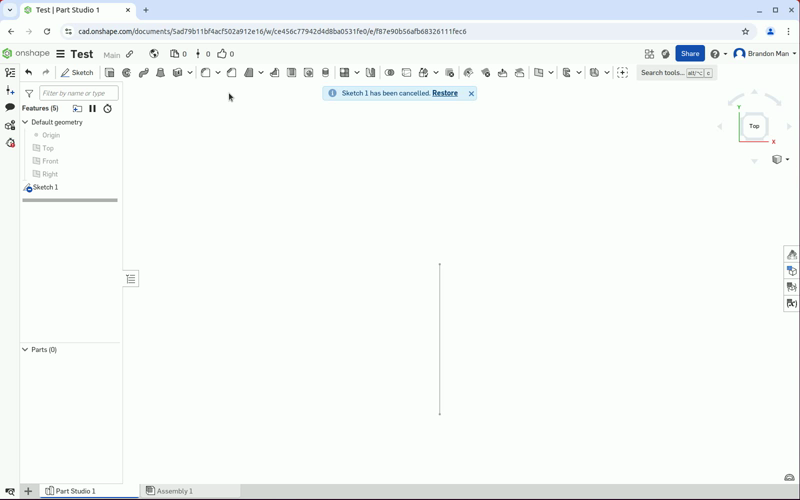
key(shift+s)
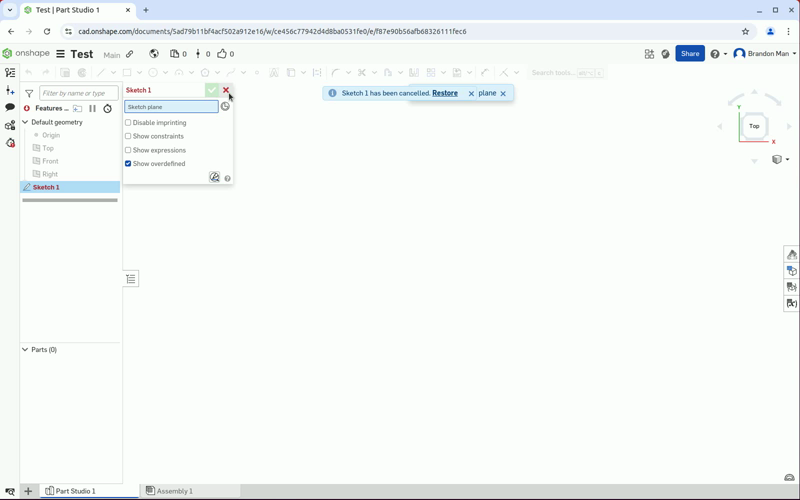
mouse_move(73, 150)
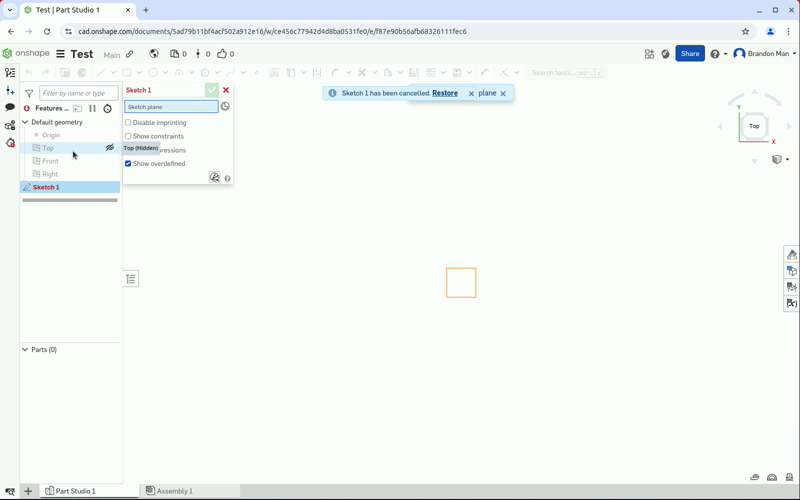
click(73, 150)
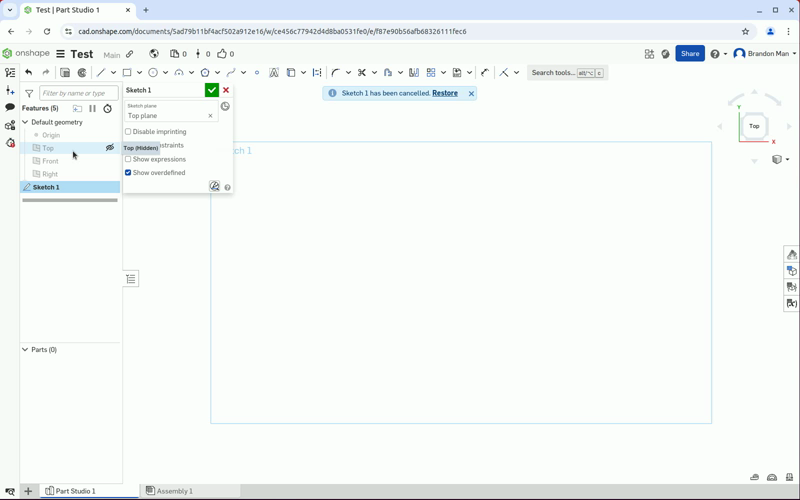
mouse_move(73, 352)
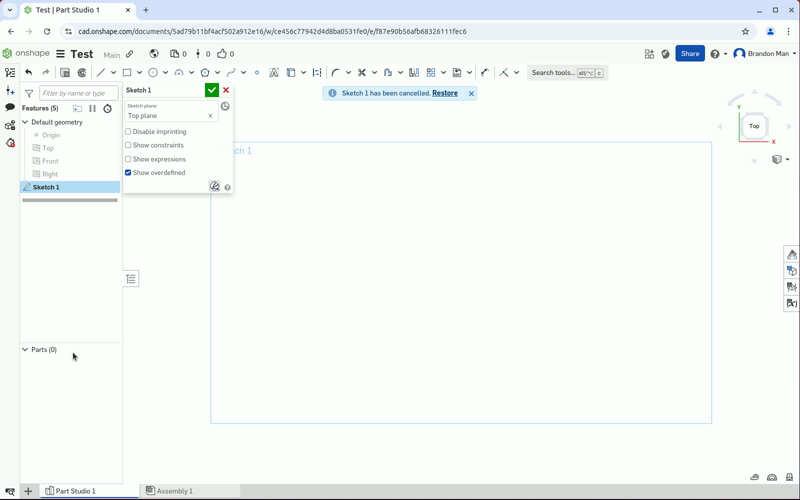
key(y)
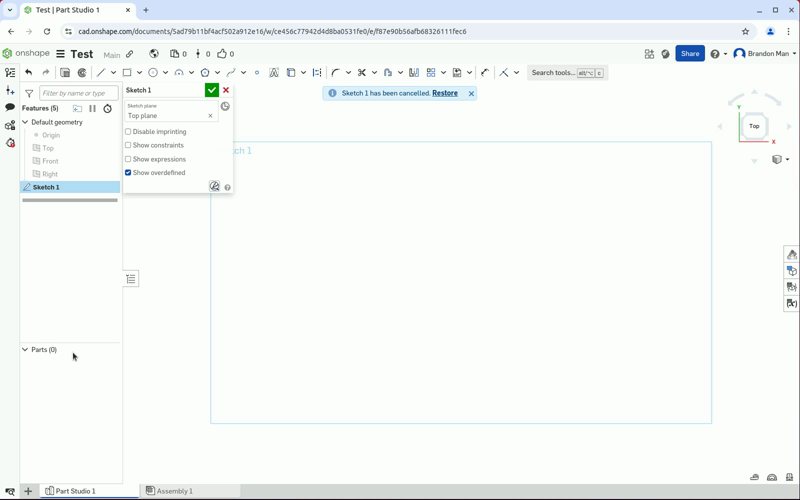
key(l)
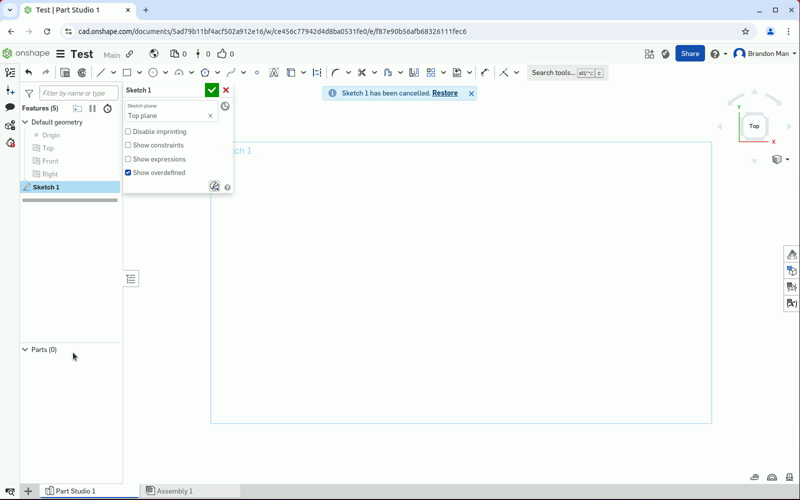
key_down(shift)
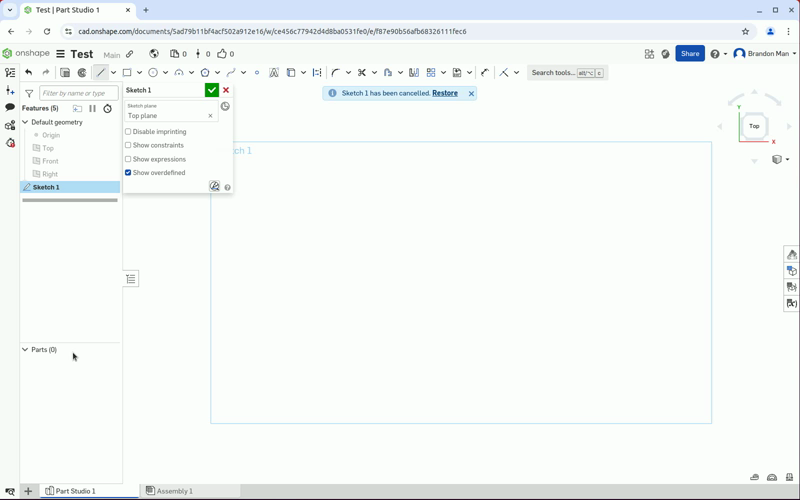
mouse_move(348, 205)
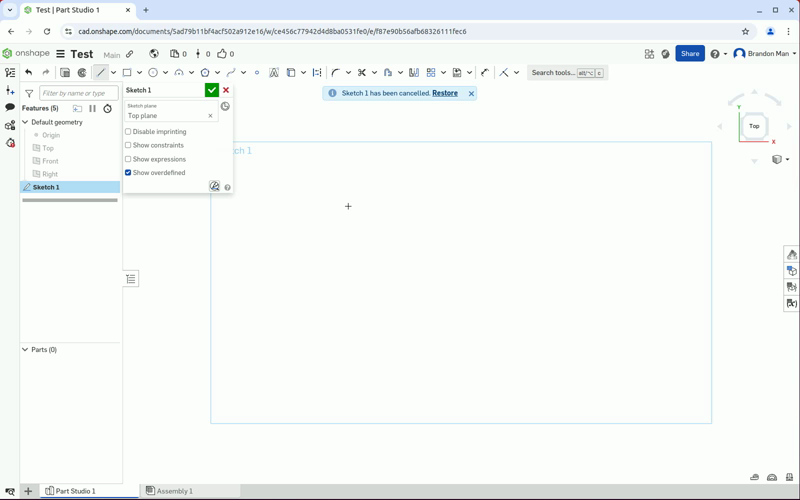
click(348, 205)
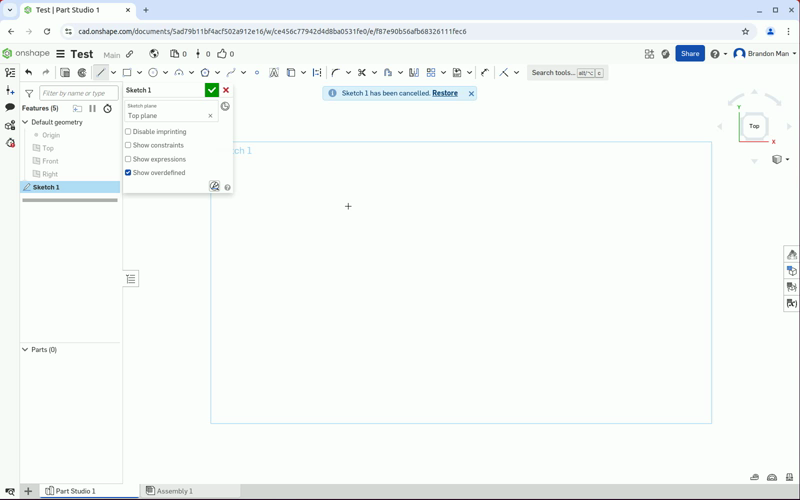
key_up(shift)
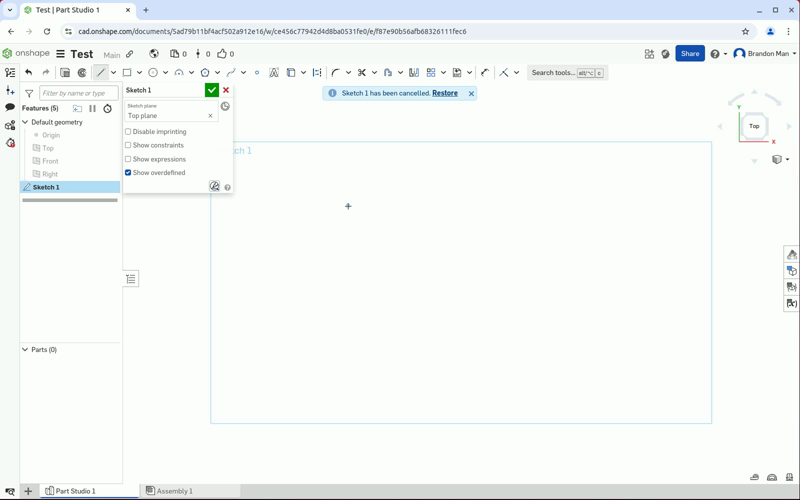
key_down(shift)
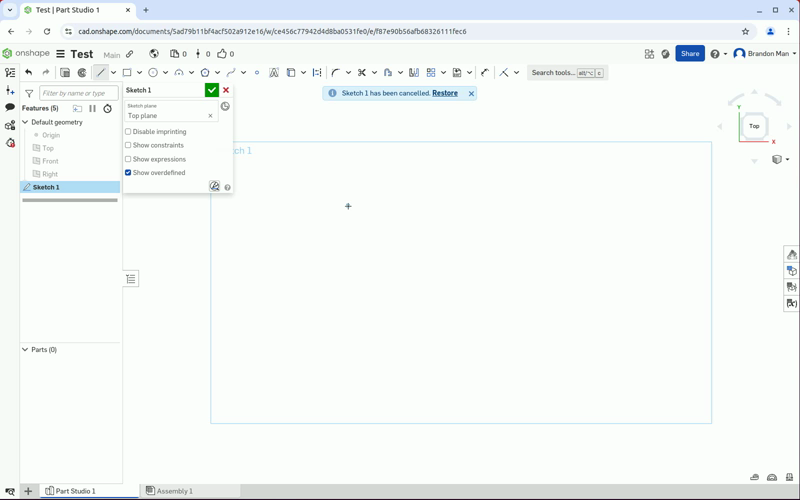
mouse_move(378, 205)
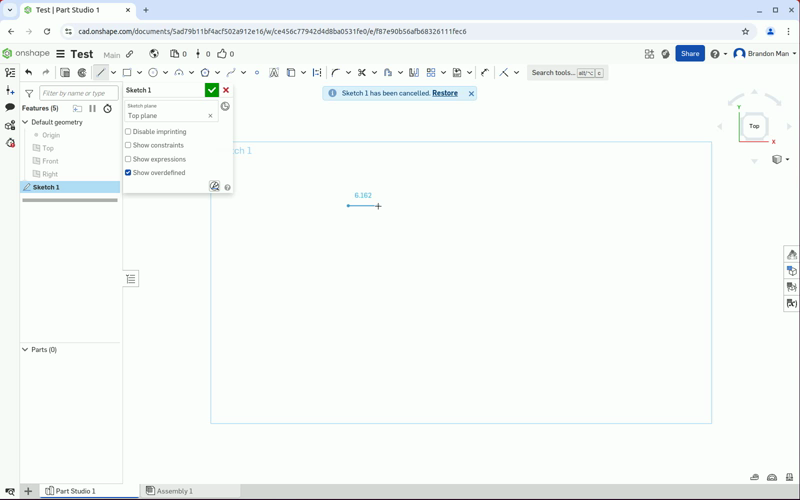
mouse_move(353, 205)
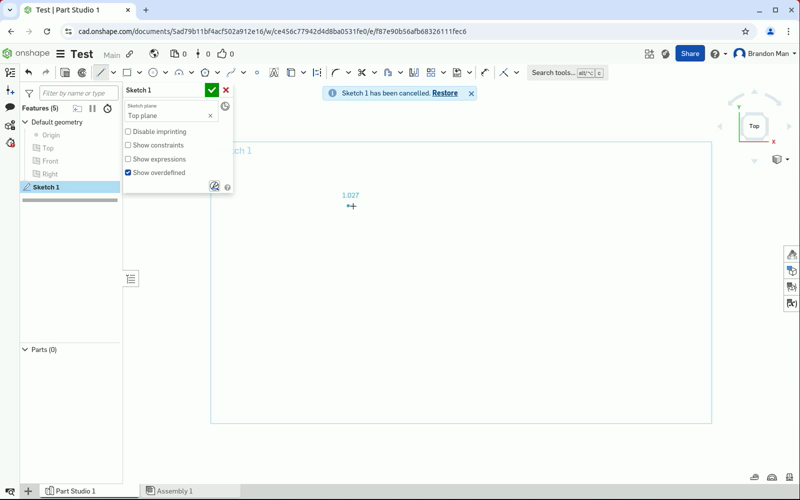
scroll(6)
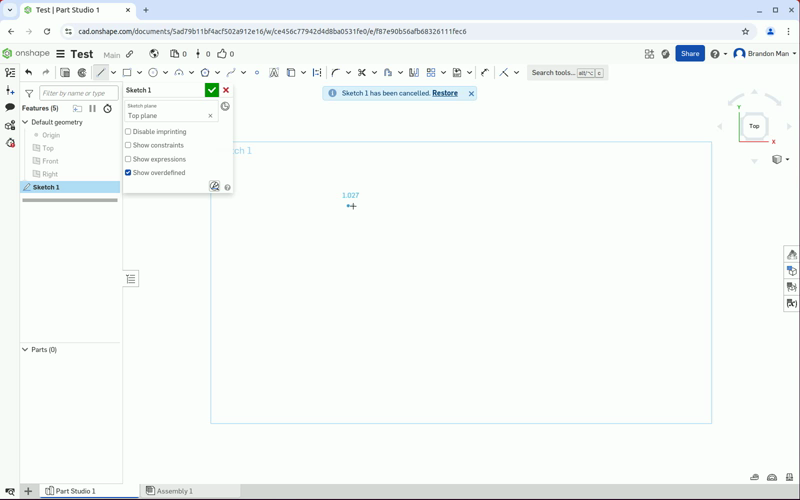
scroll(6)
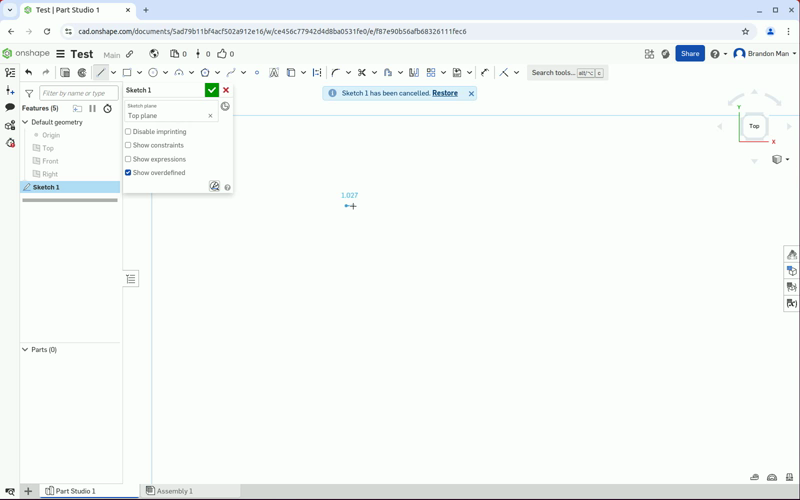
scroll(6)
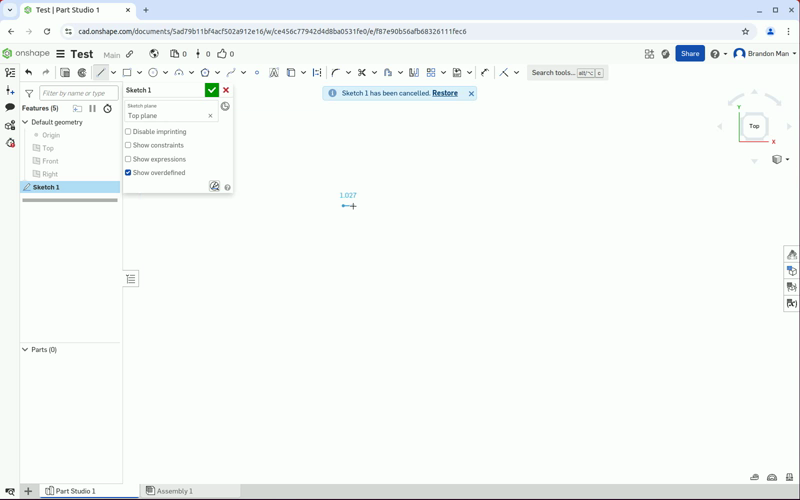
scroll(6)
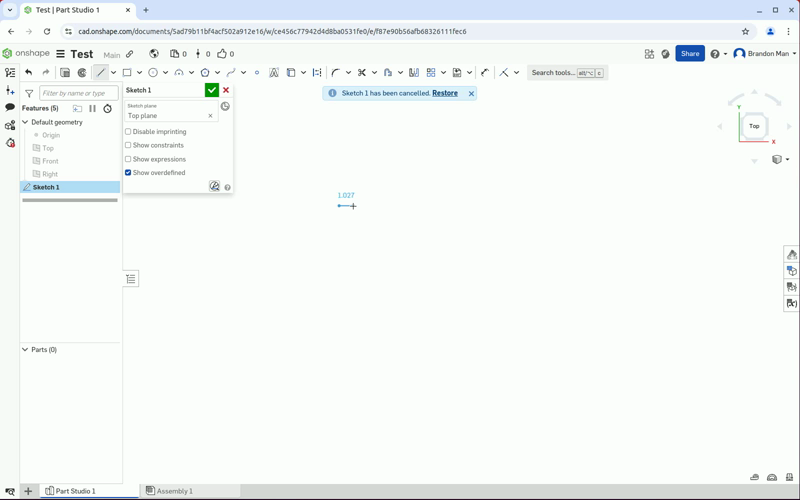
scroll(6)
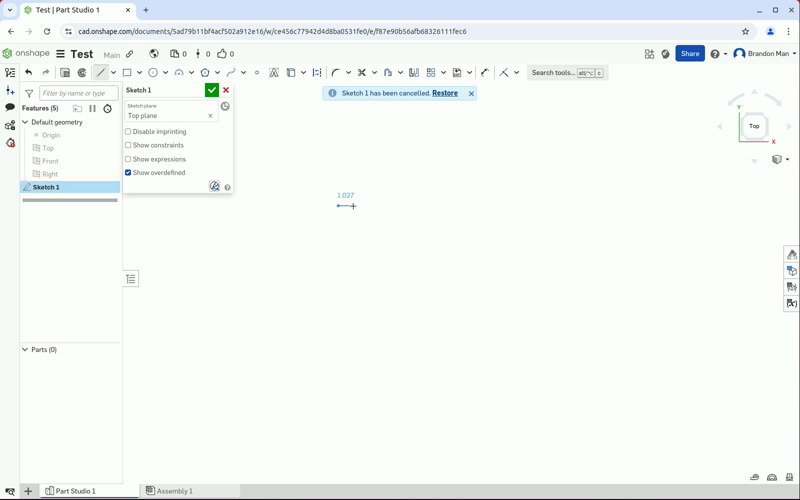
scroll(6)
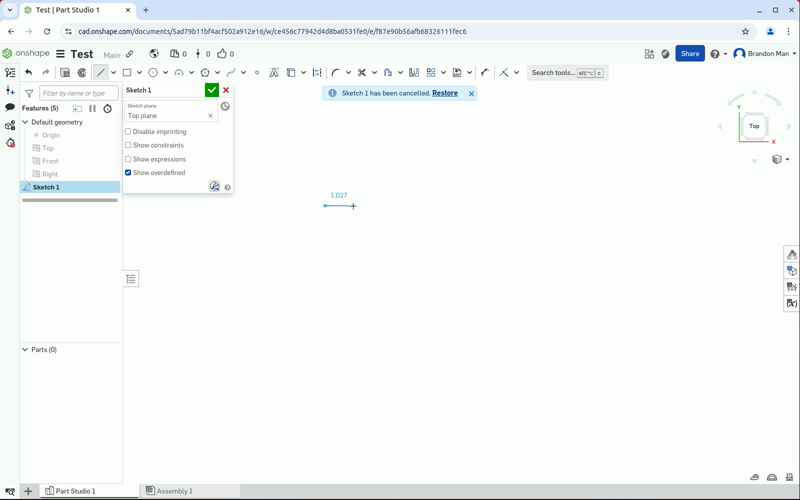
scroll(6)
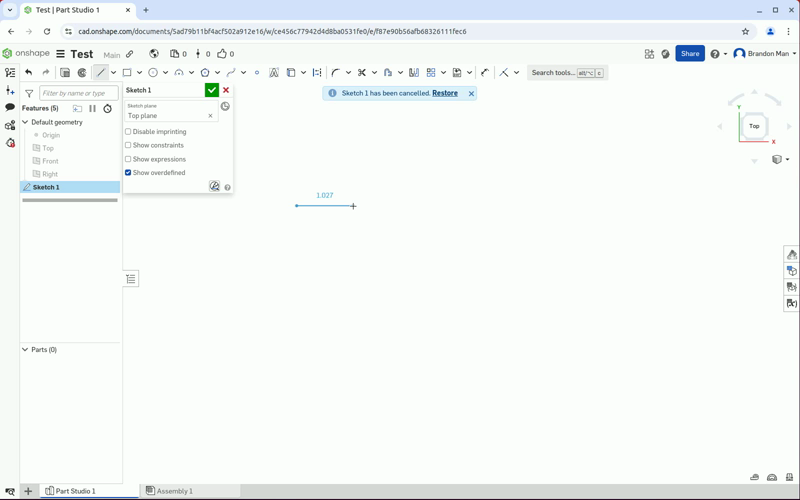
click(353, 205)
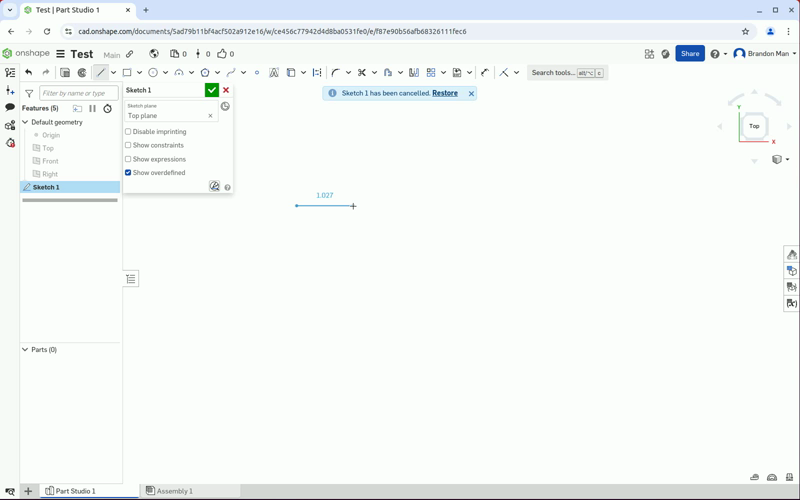
scroll(-6)
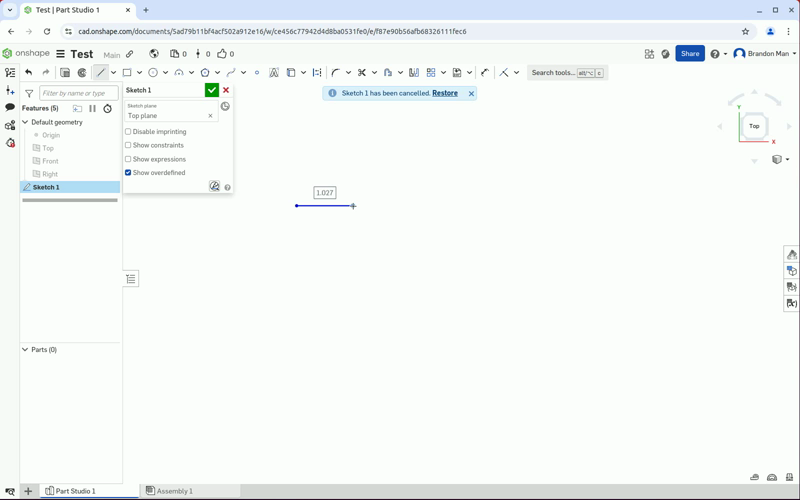
scroll(-6)
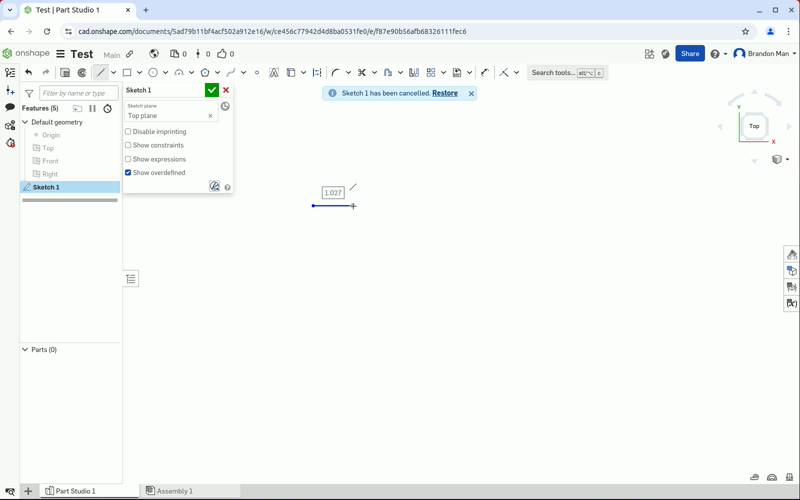
scroll(-6)
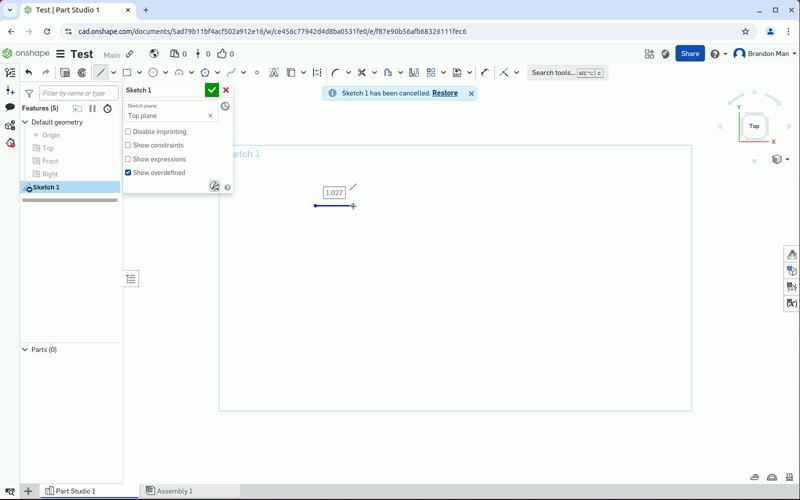
scroll(-6)
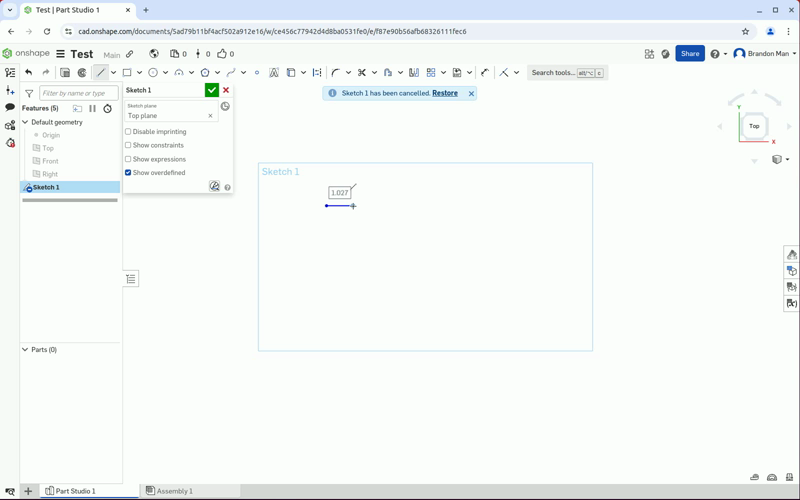
scroll(-6)
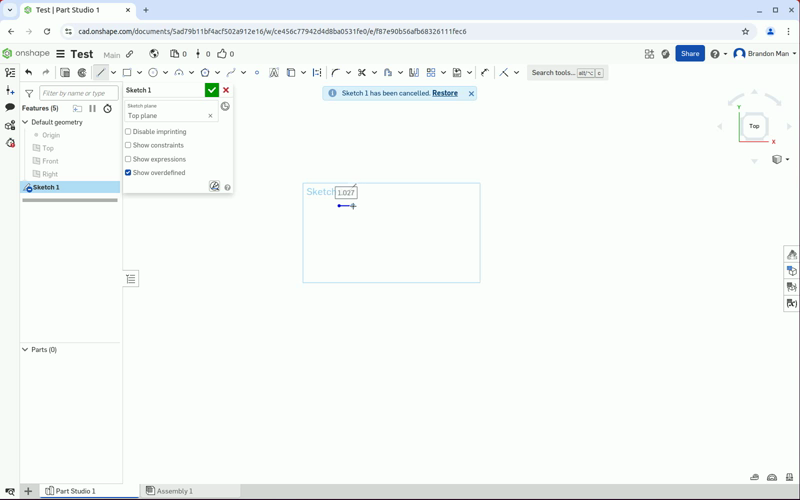
scroll(-6)
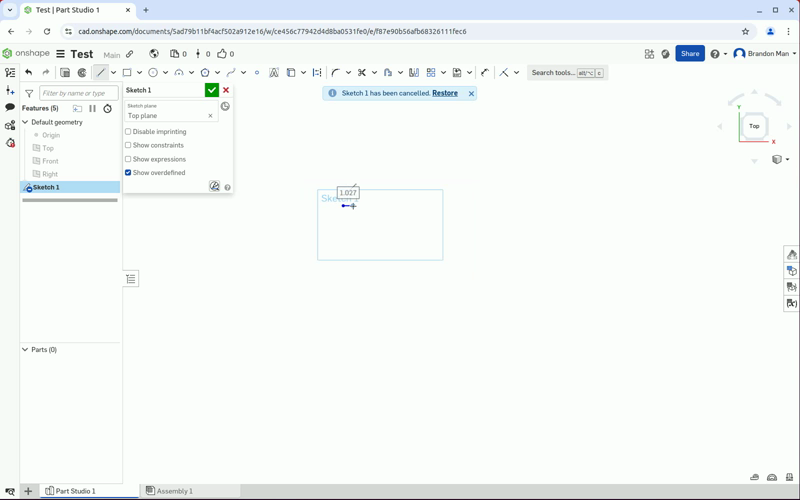
scroll(-6)
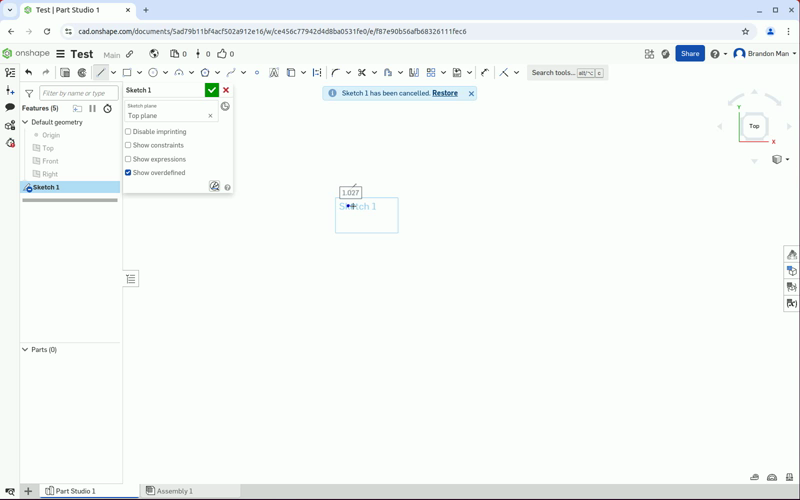
key_up(shift)
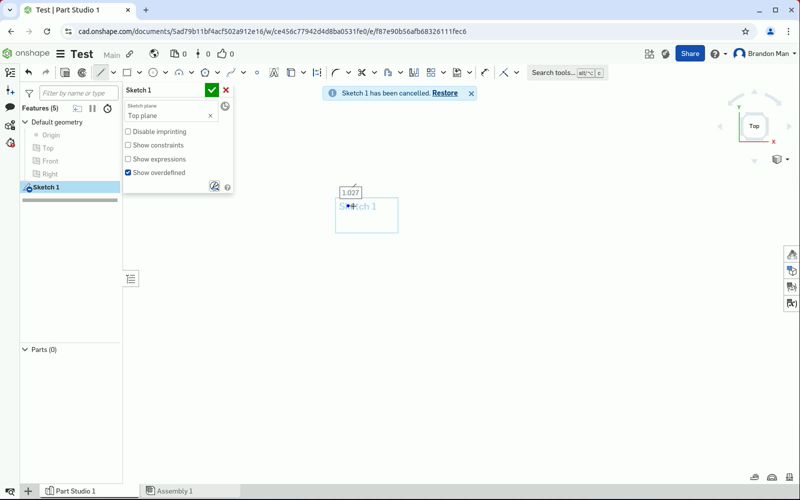
key_down(shift)
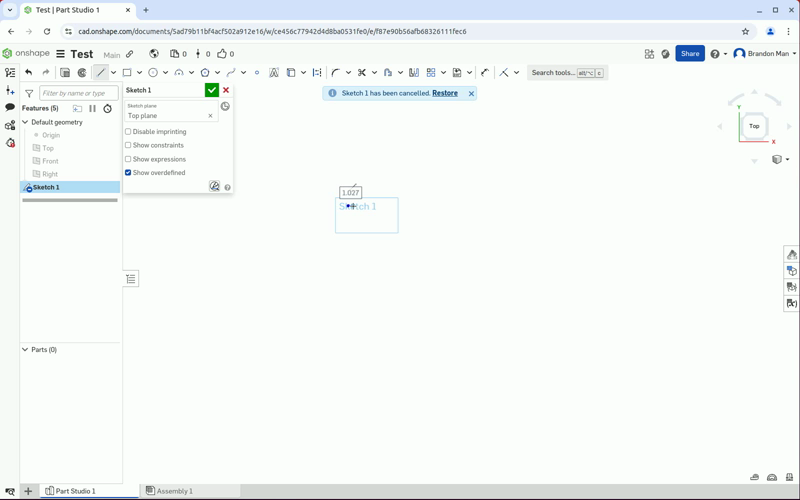
mouse_move(567, 205)
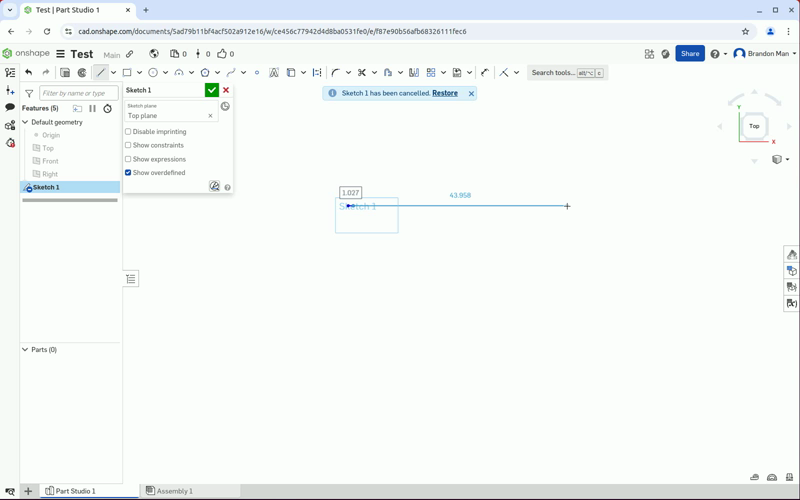
click(567, 205)
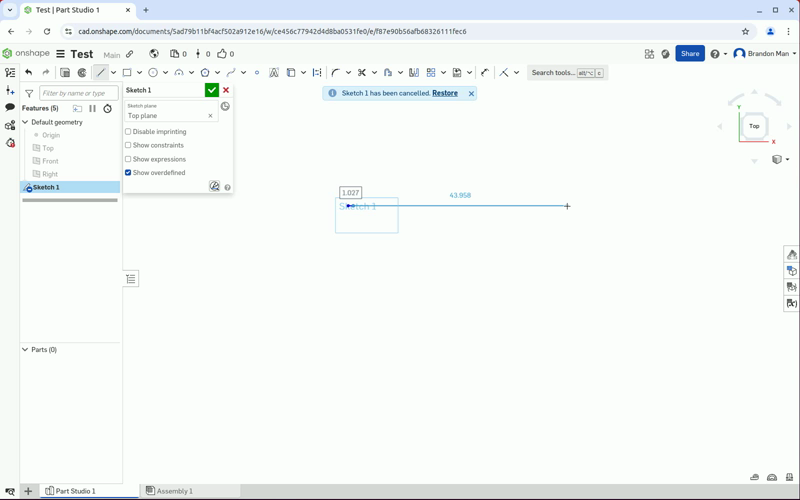
key_up(shift)
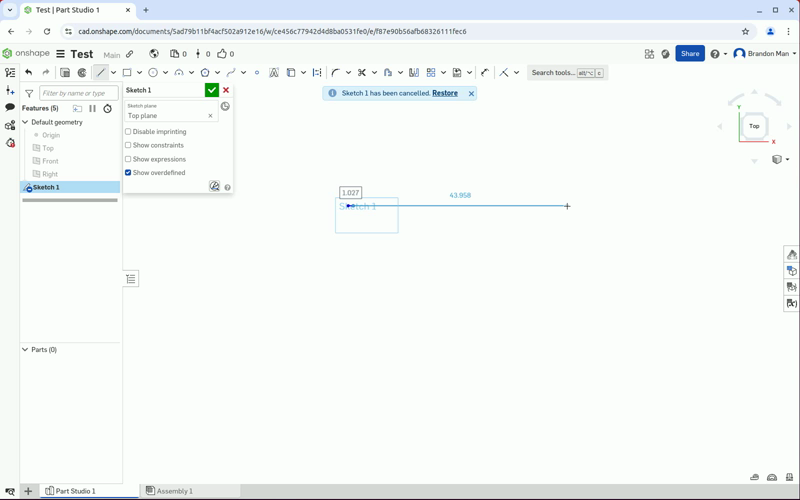
key_down(shift)
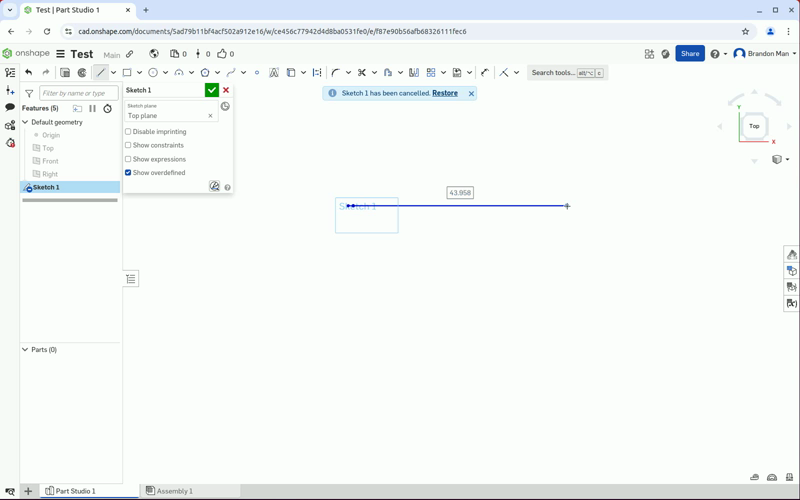
mouse_move(589, 205)
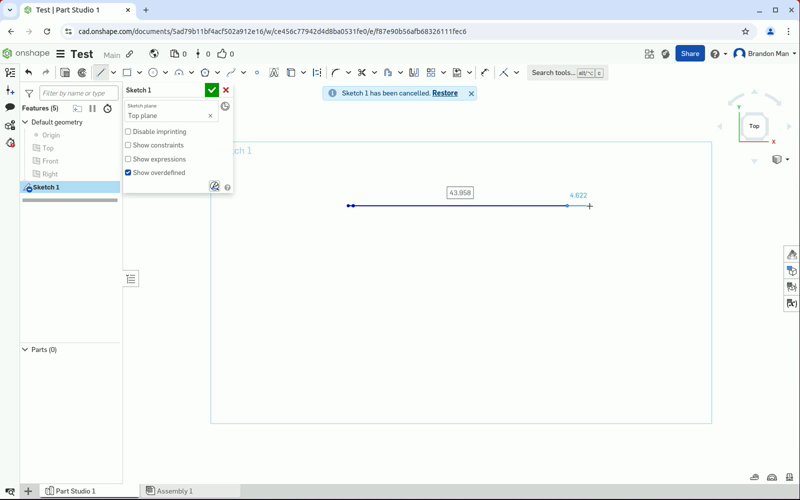
mouse_move(572, 205)
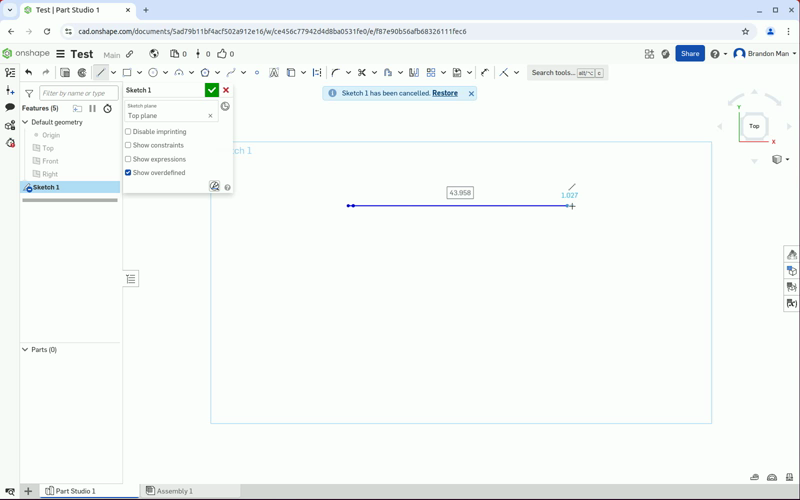
scroll(6)
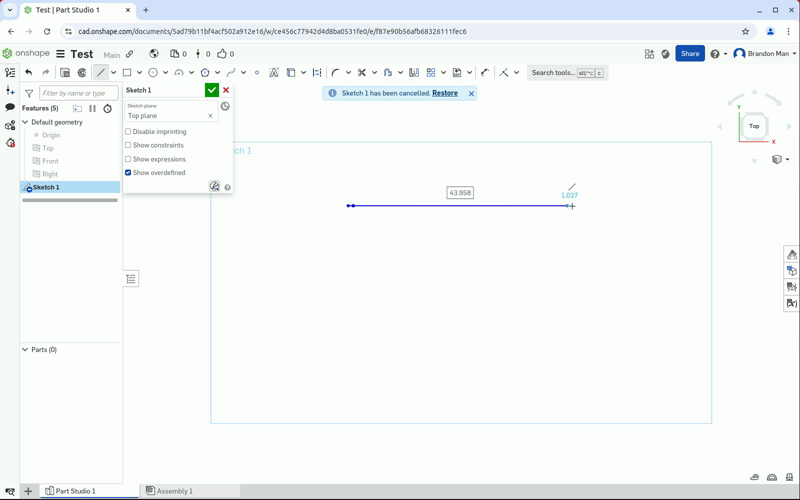
scroll(6)
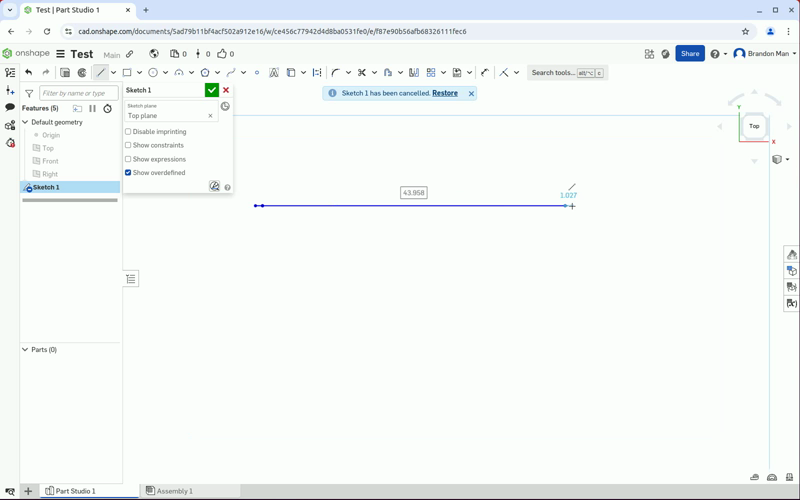
scroll(6)
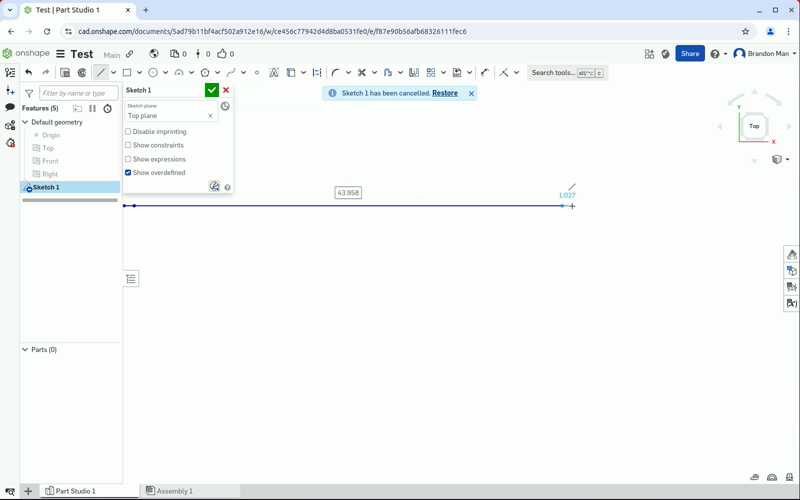
scroll(6)
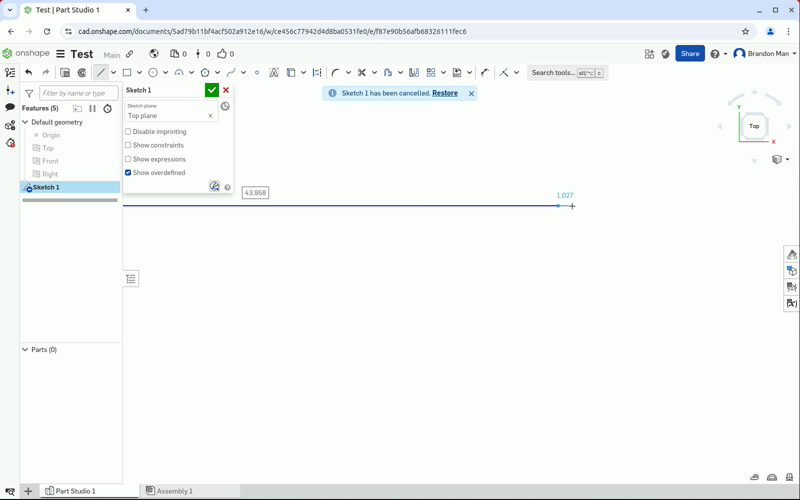
scroll(6)
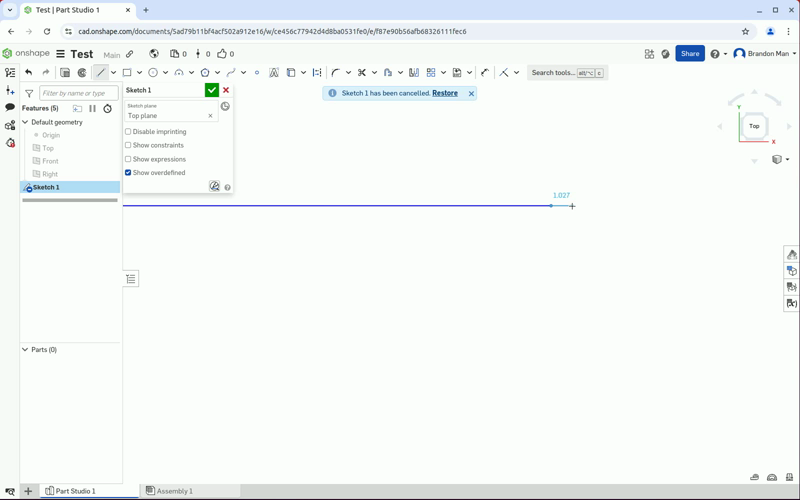
scroll(6)
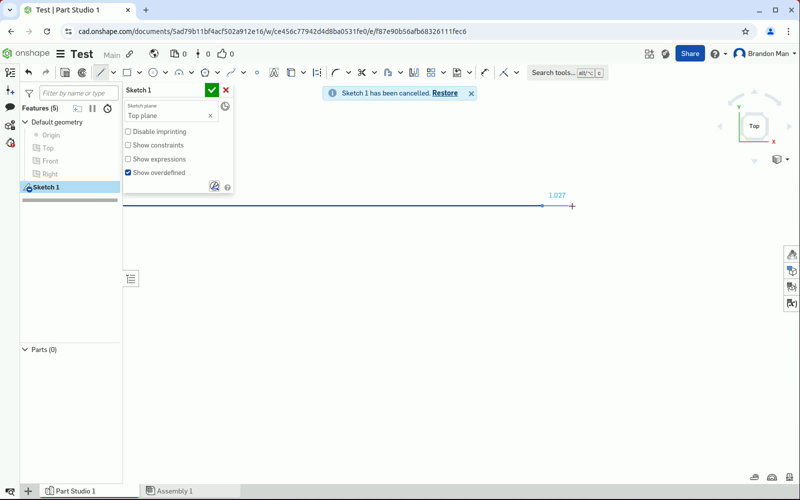
scroll(6)
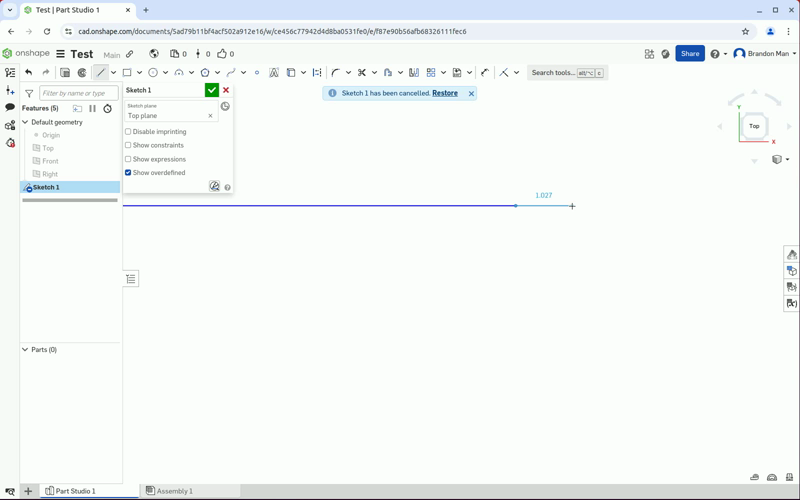
click(572, 205)
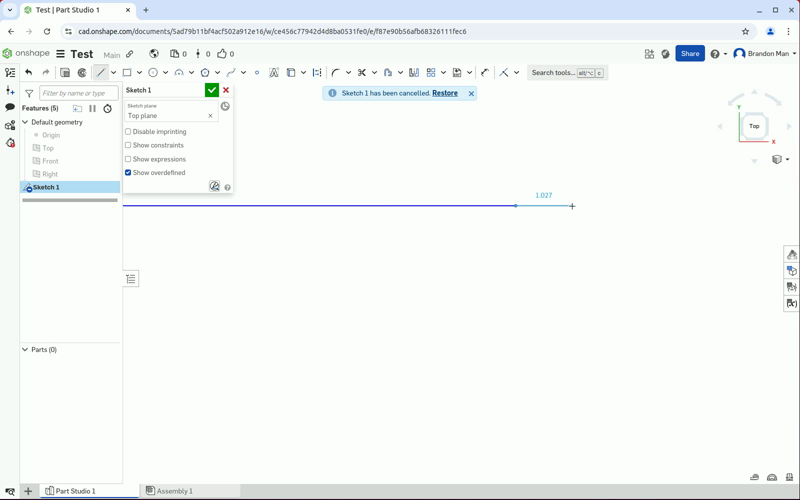
scroll(-6)
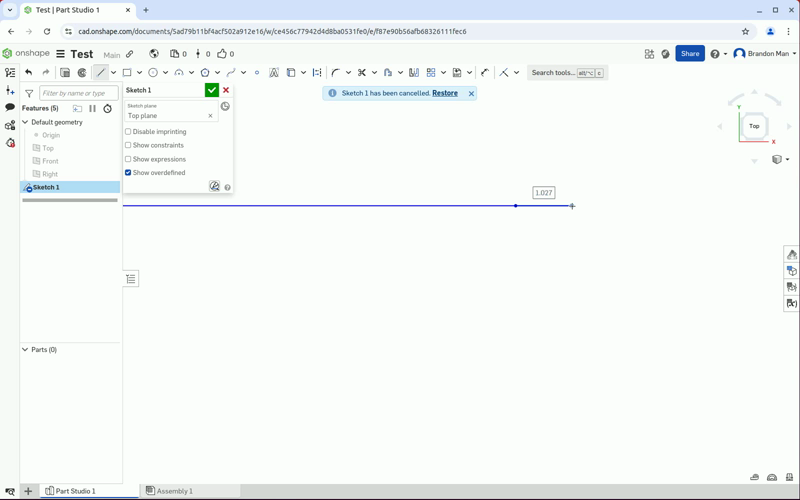
scroll(-6)
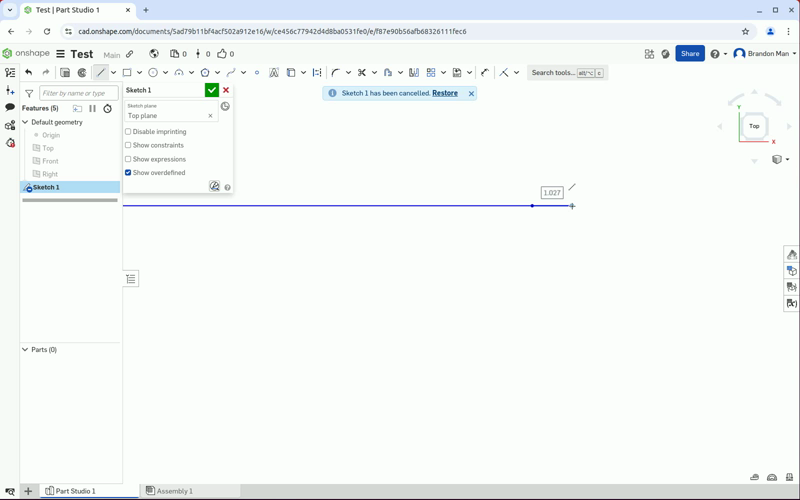
scroll(-6)
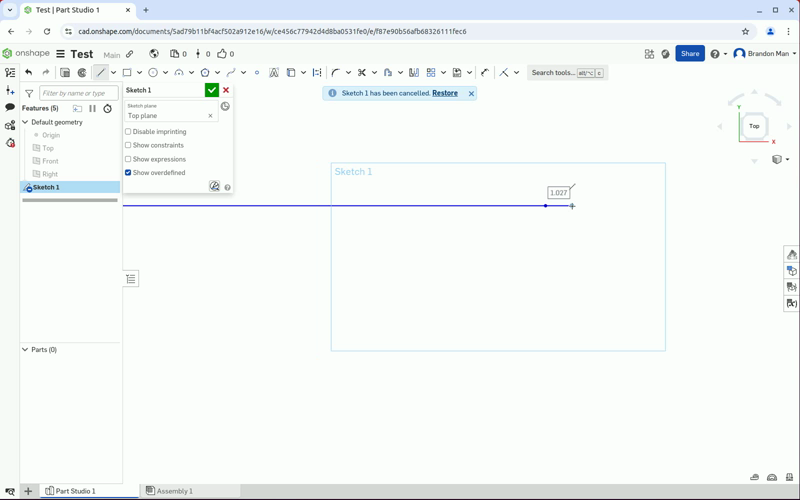
scroll(-6)
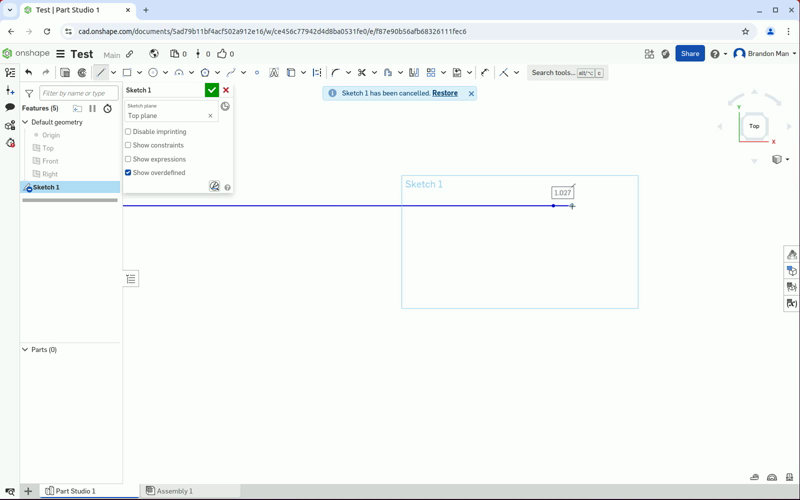
scroll(-6)
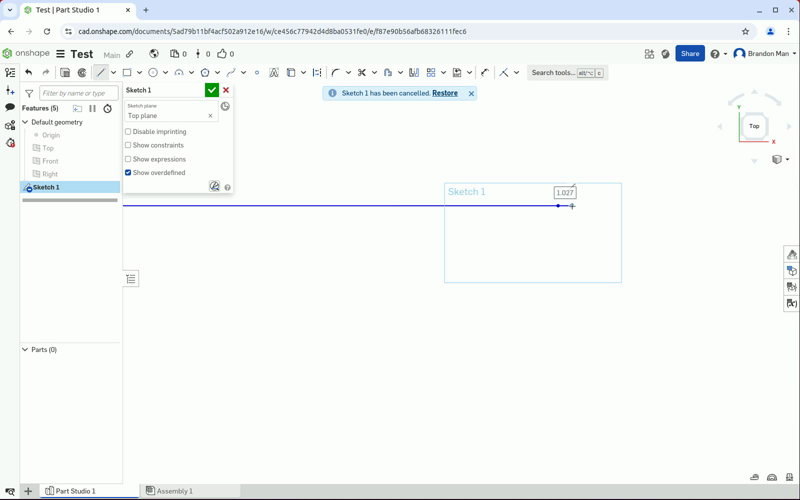
scroll(-6)
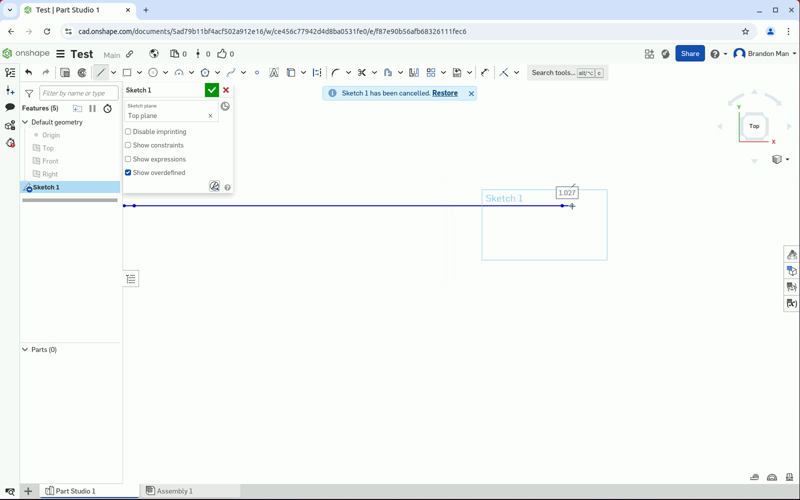
scroll(-6)
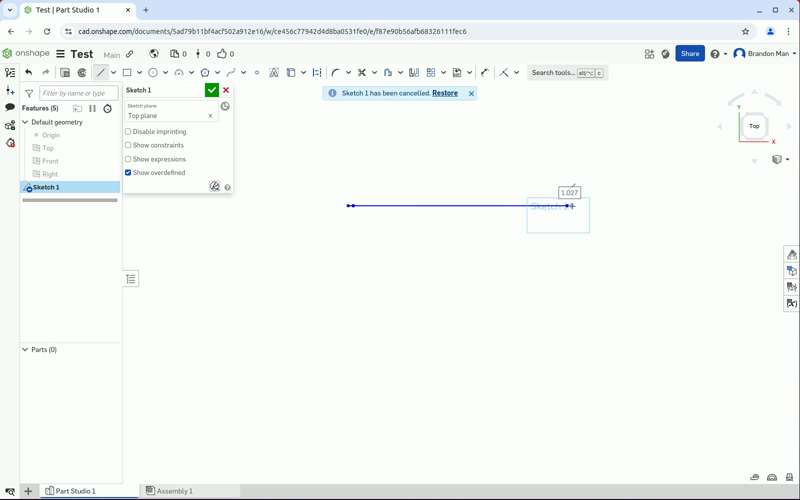
key_up(shift)
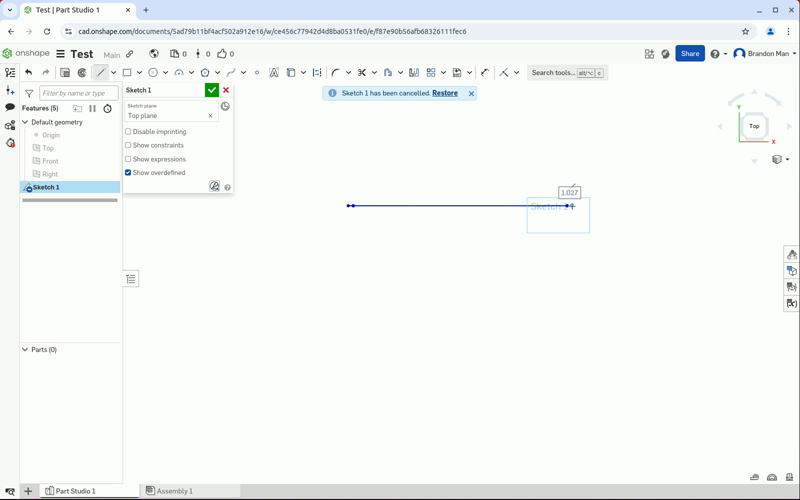
key_down(shift)
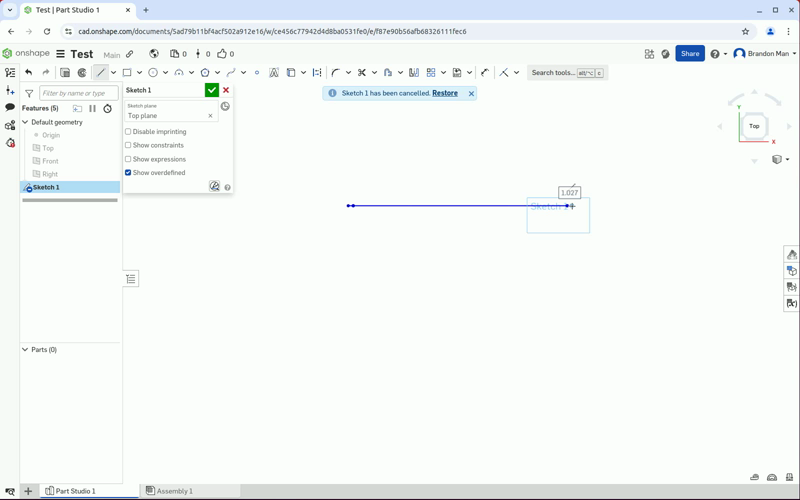
mouse_move(589, 205)
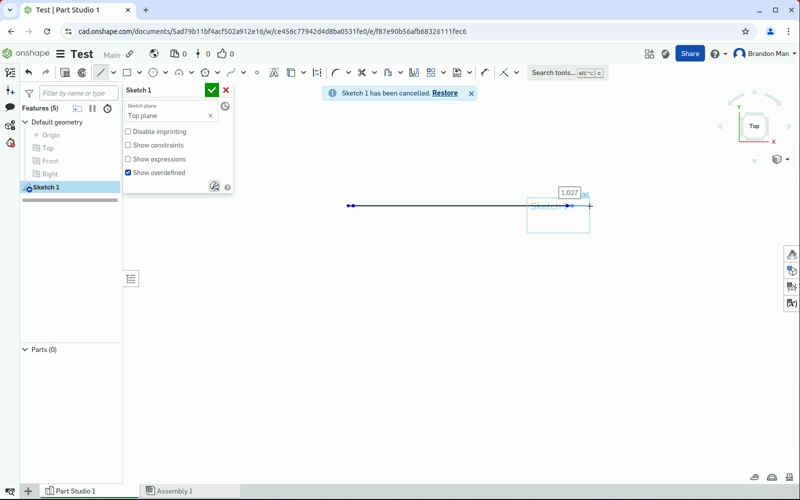
mouse_move(572, 203)
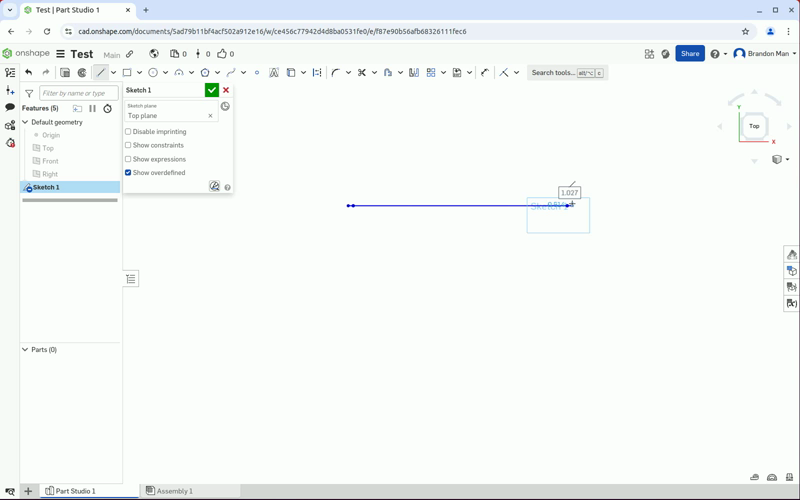
scroll(6)
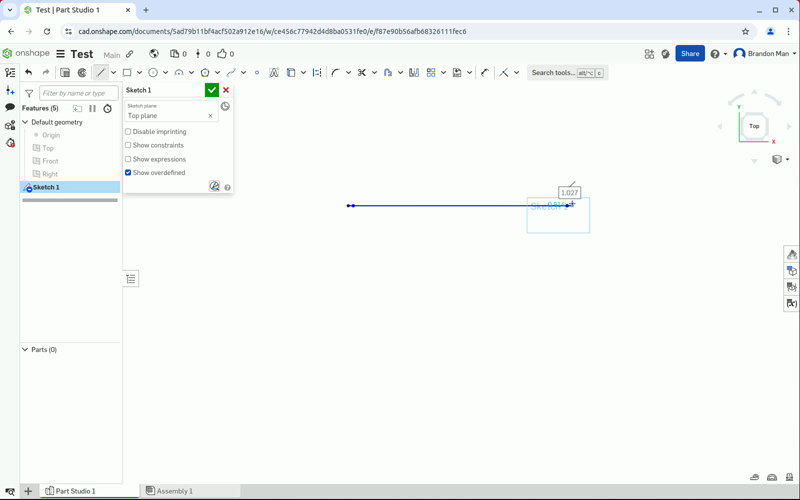
scroll(6)
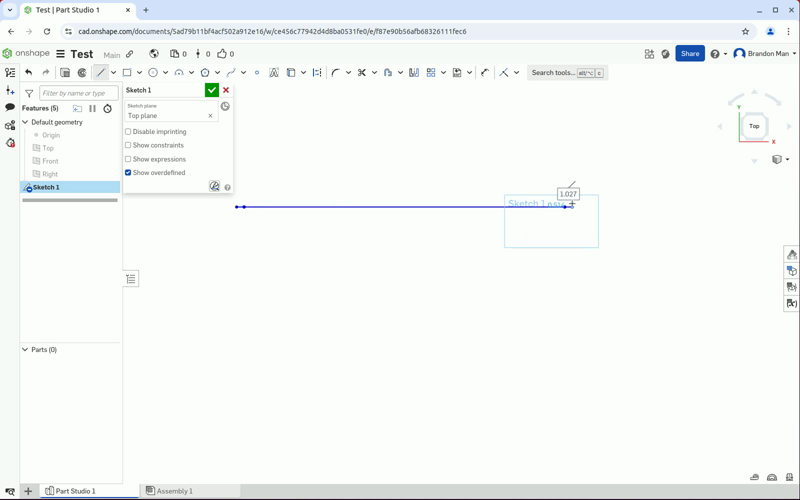
scroll(6)
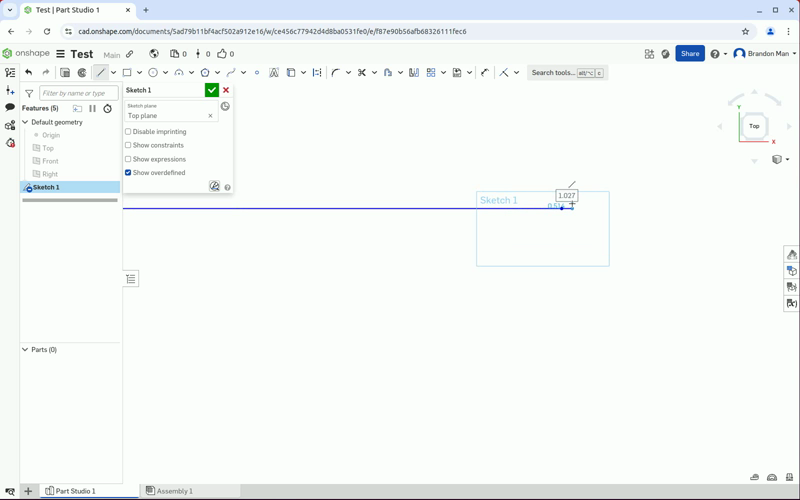
scroll(6)
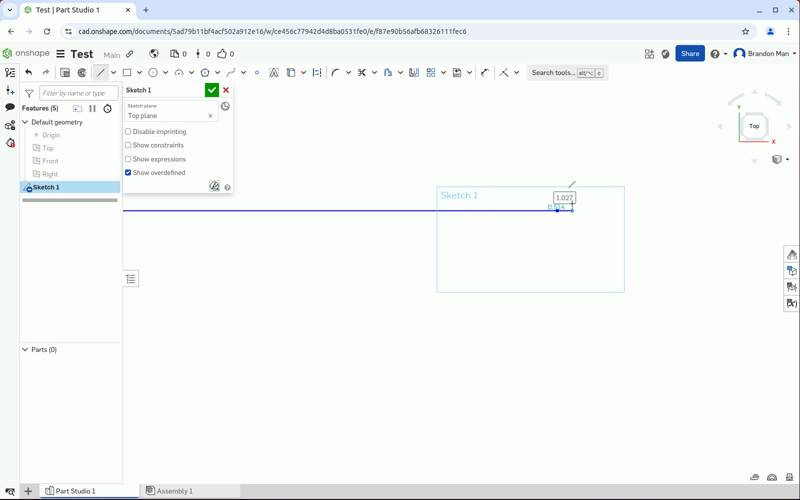
scroll(6)
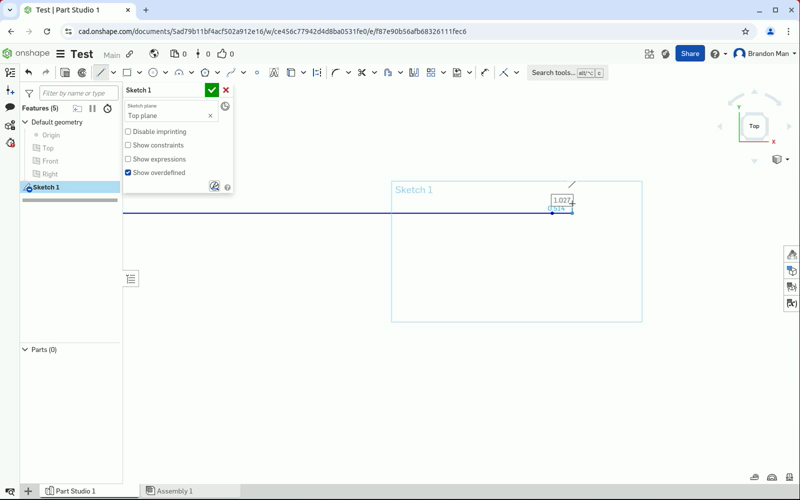
scroll(6)
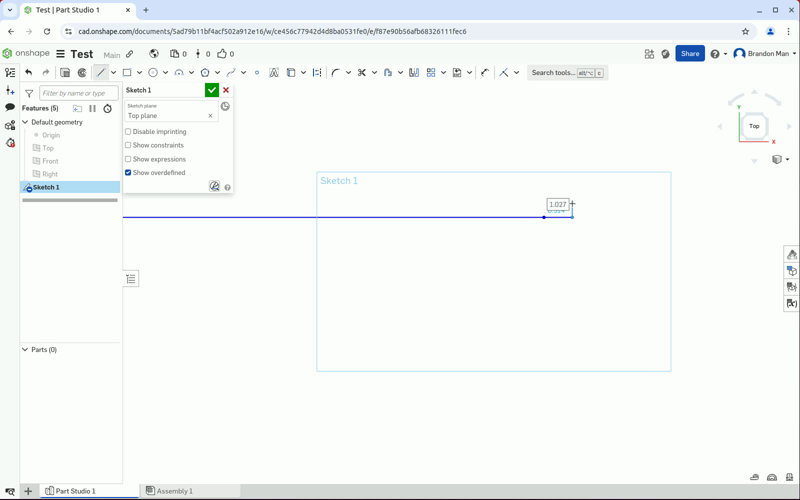
scroll(6)
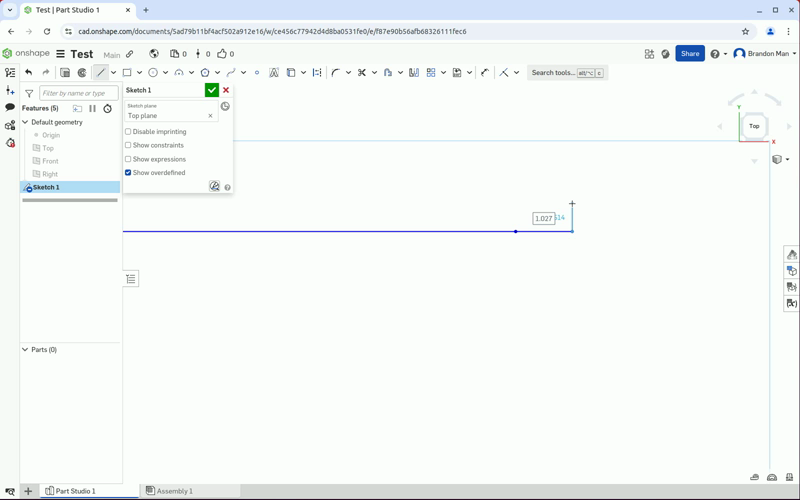
click(572, 203)
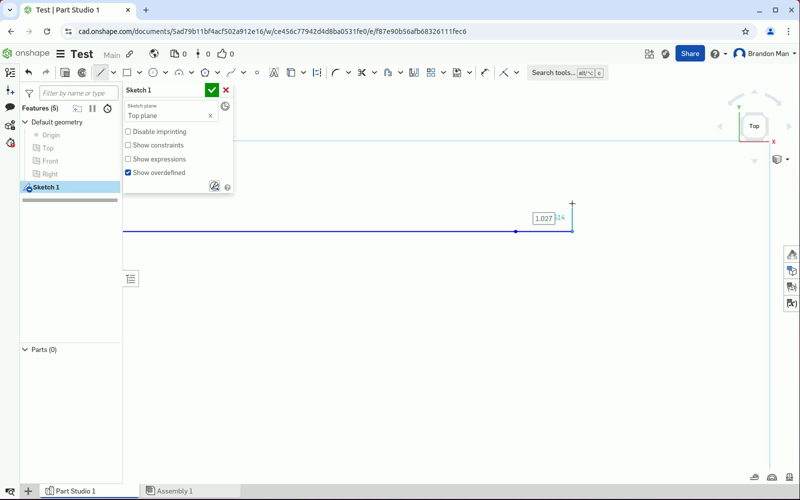
scroll(-6)
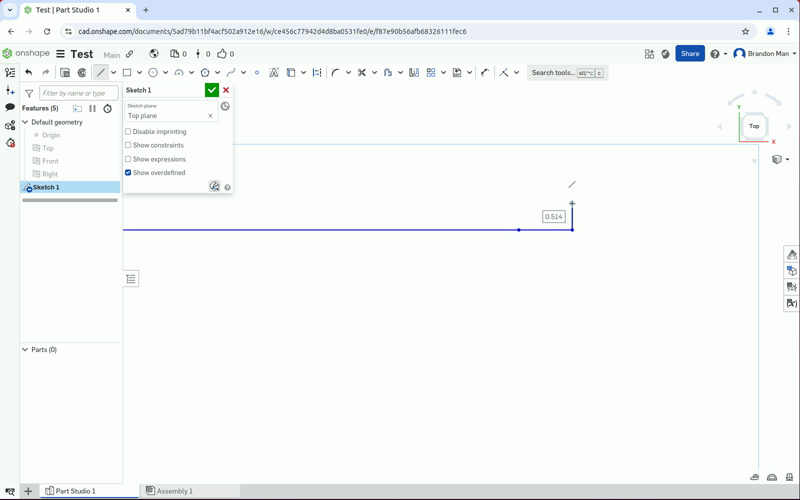
scroll(-6)
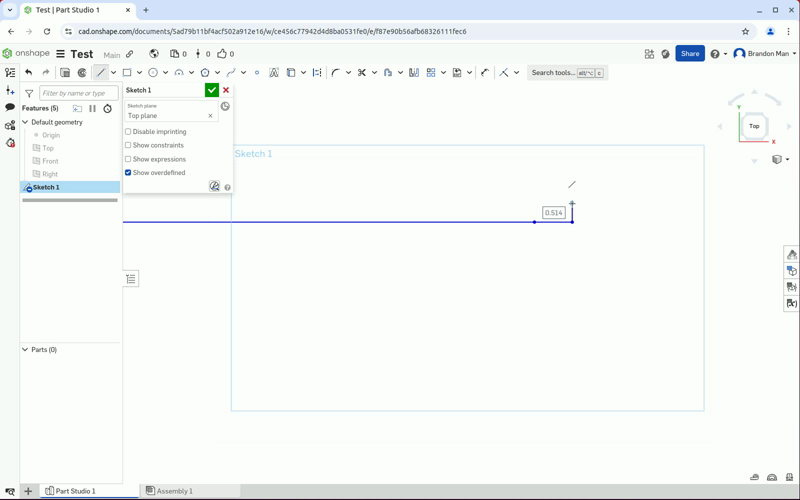
scroll(-6)
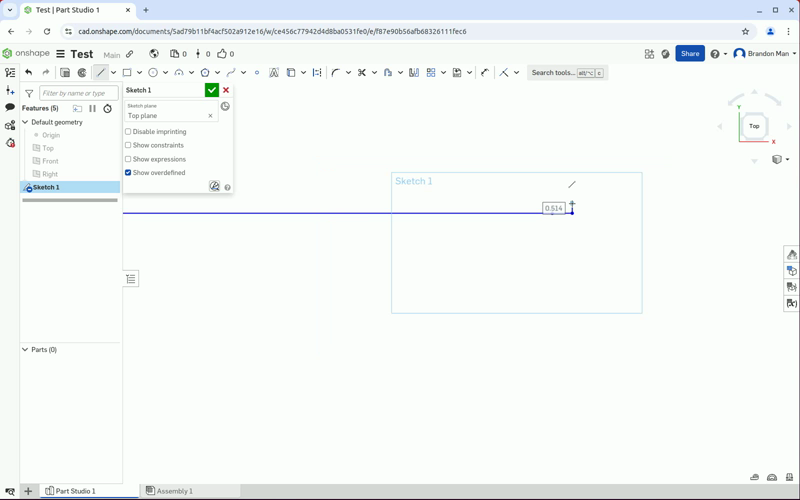
scroll(-6)
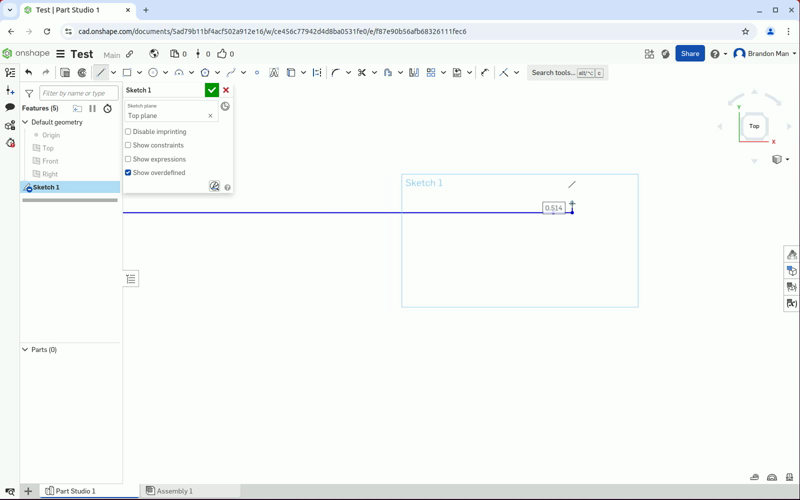
scroll(-6)
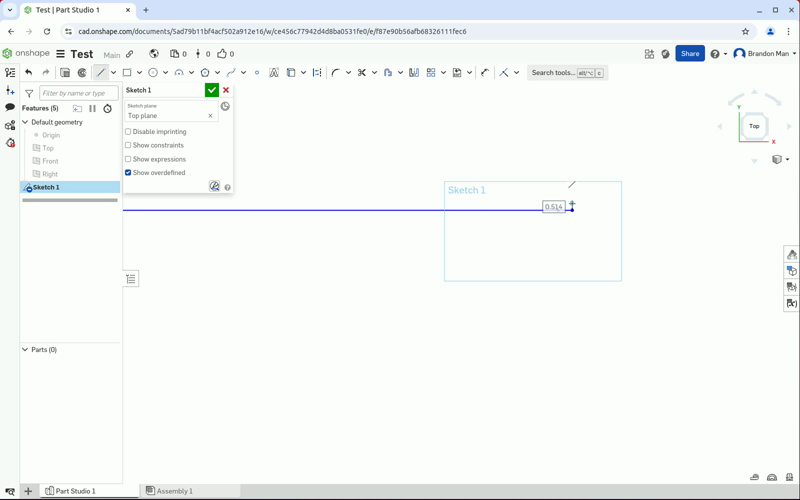
scroll(-6)
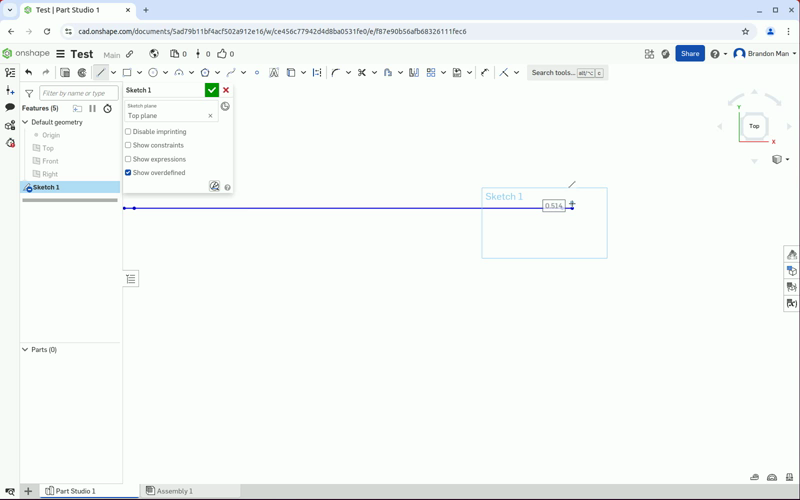
scroll(-6)
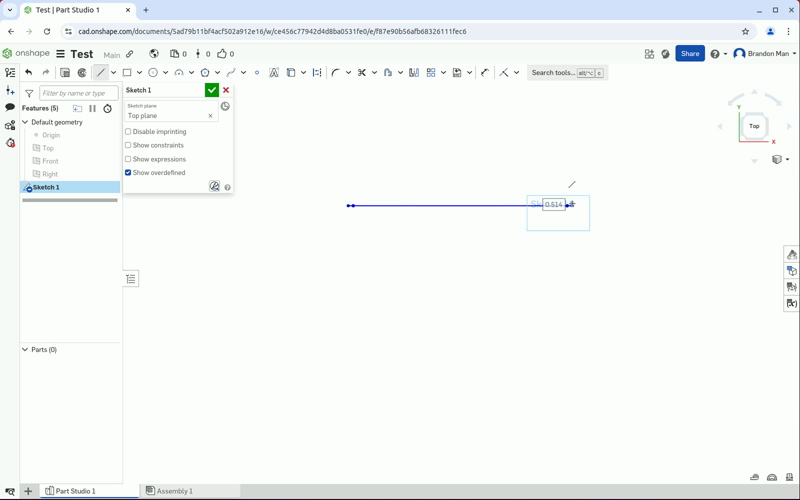
key_up(shift)
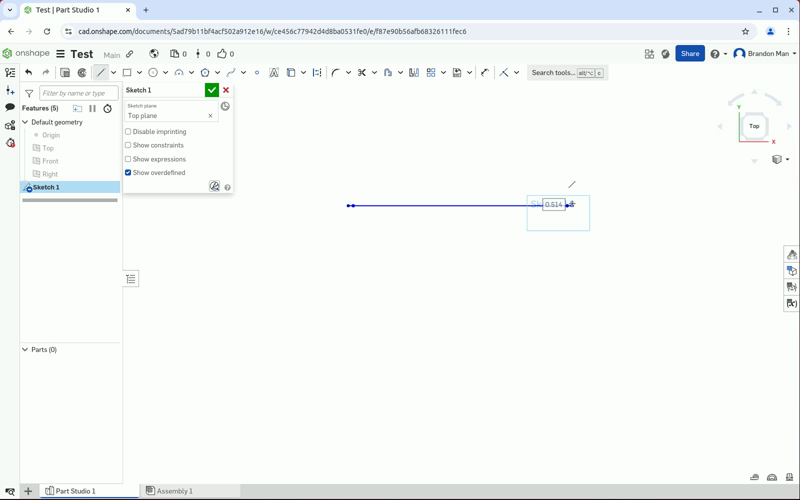
key_down(shift)
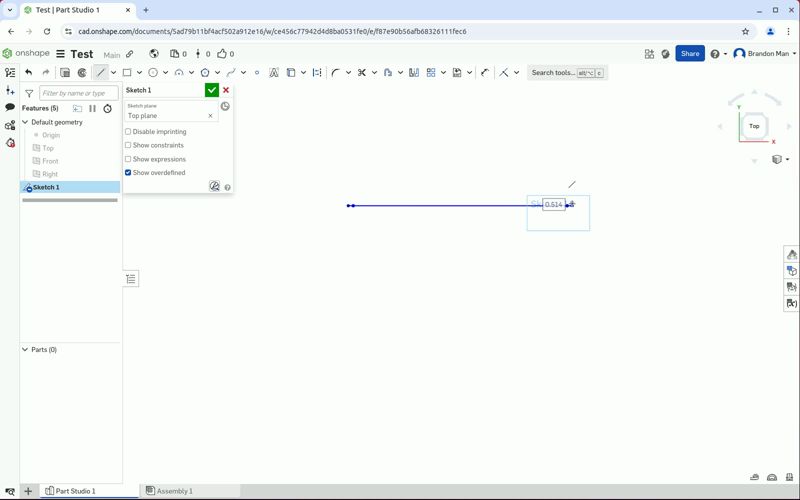
mouse_move(348, 203)
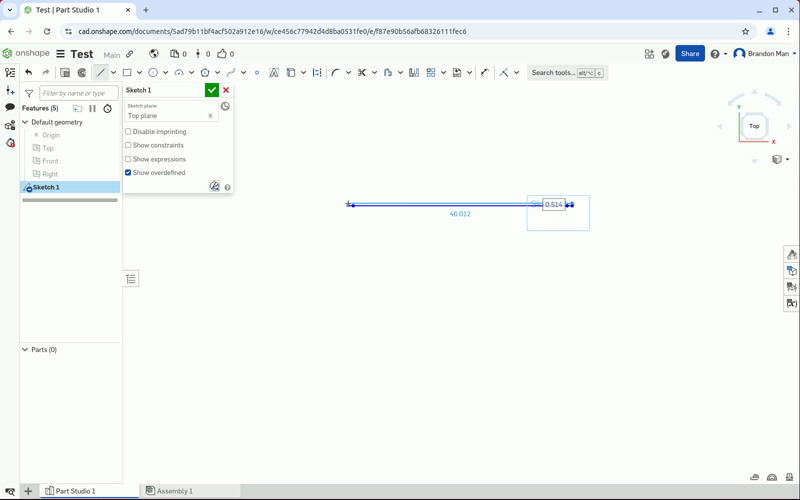
scroll(6)
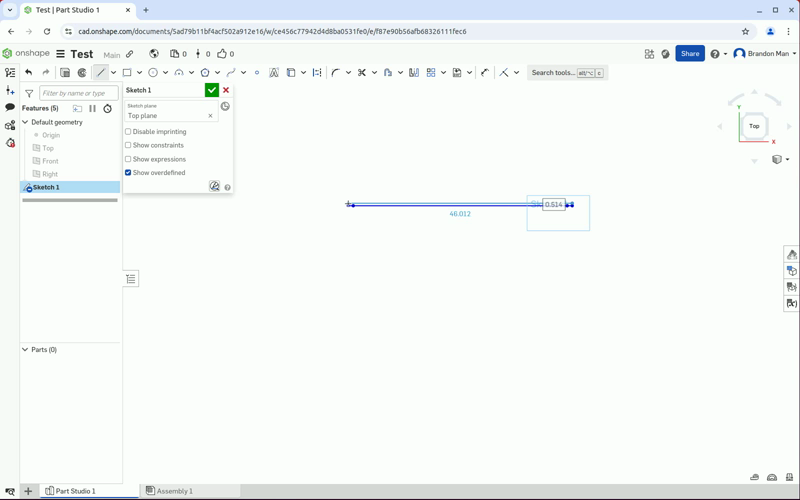
scroll(6)
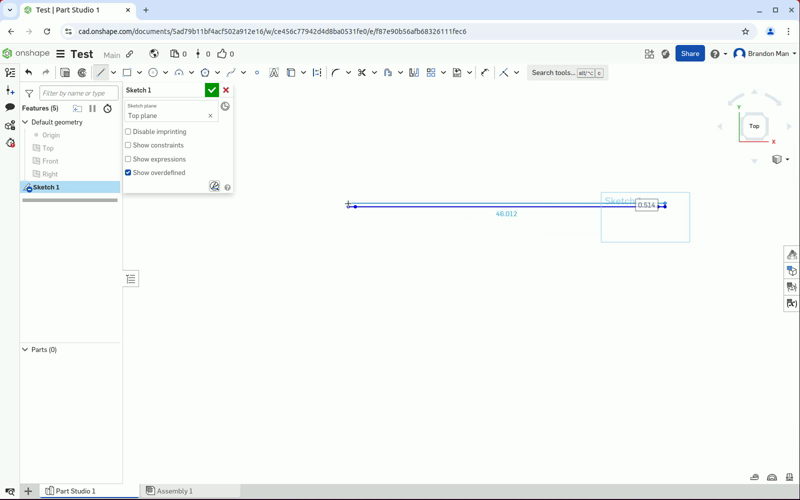
scroll(6)
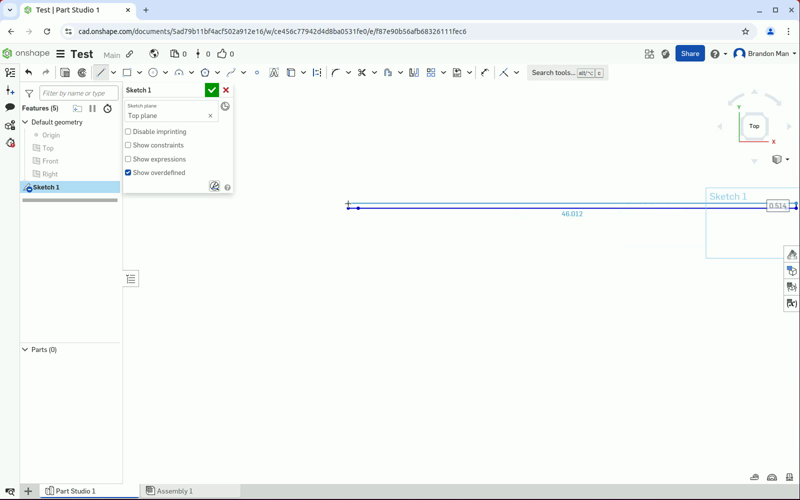
scroll(6)
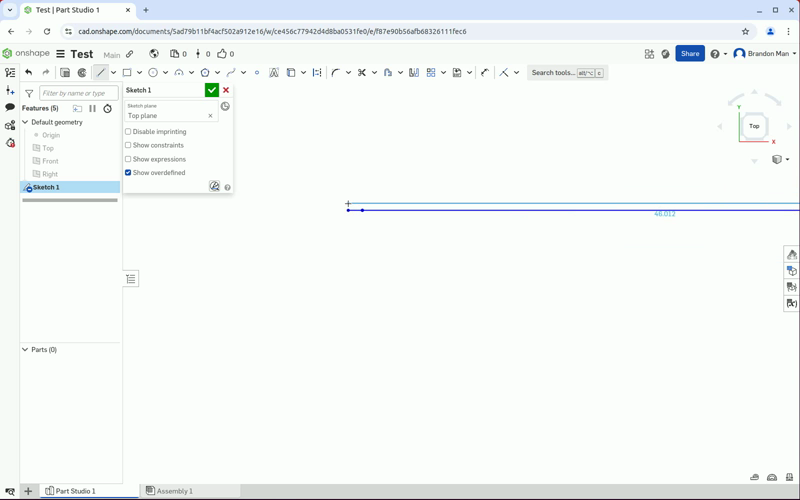
scroll(6)
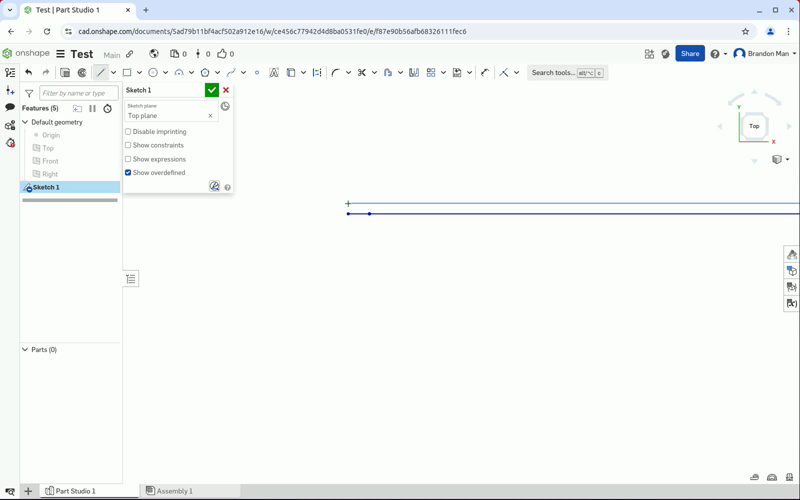
scroll(6)
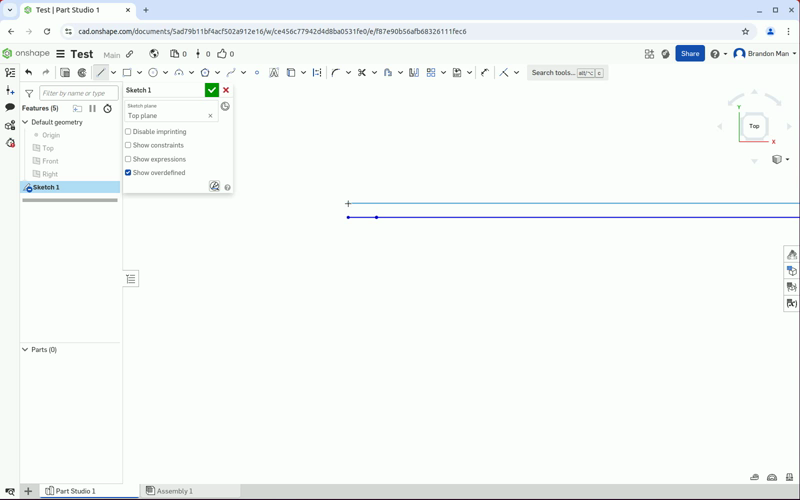
scroll(6)
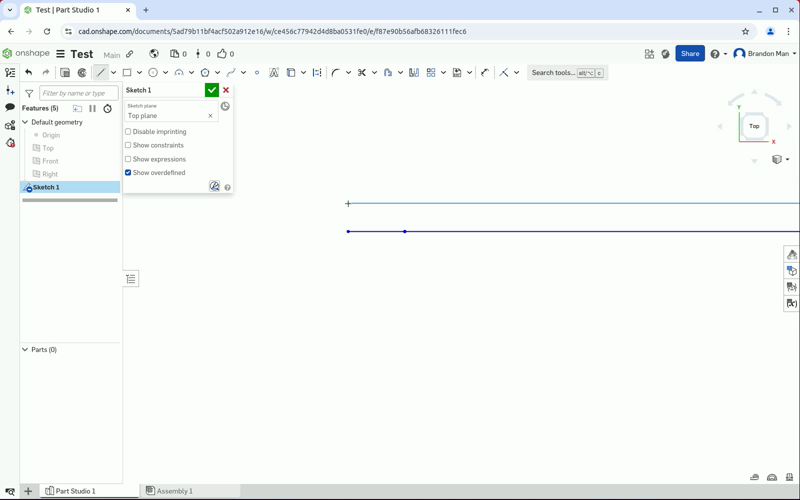
click(348, 203)
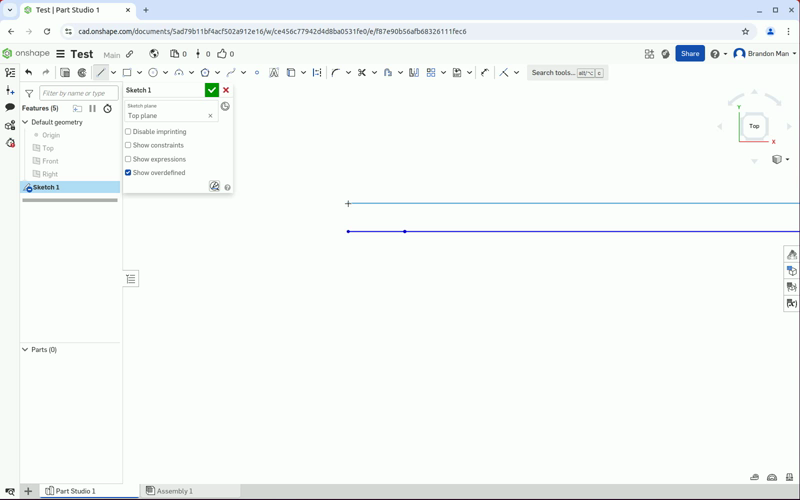
scroll(-6)
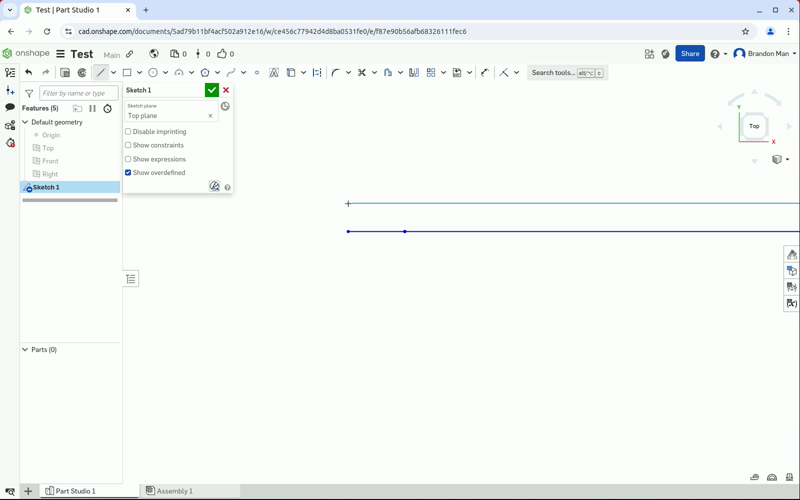
scroll(-6)
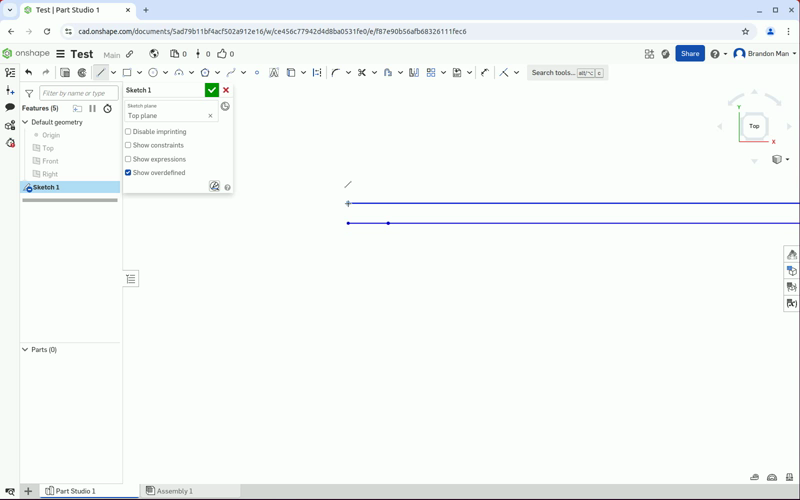
scroll(-6)
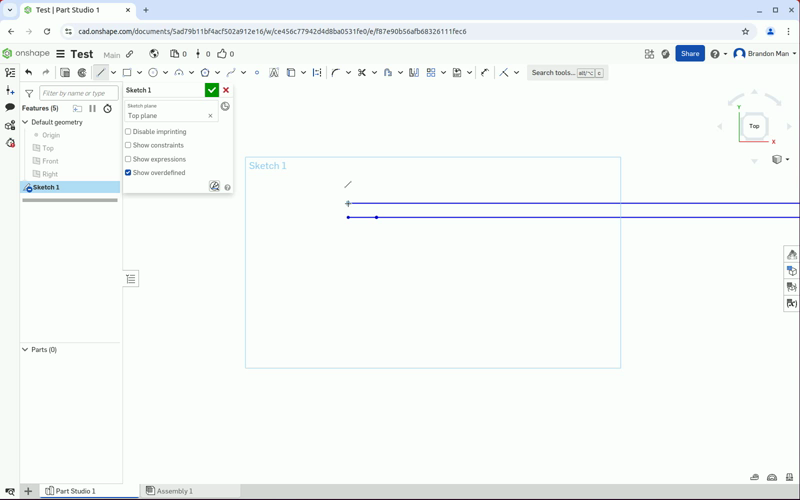
scroll(-6)
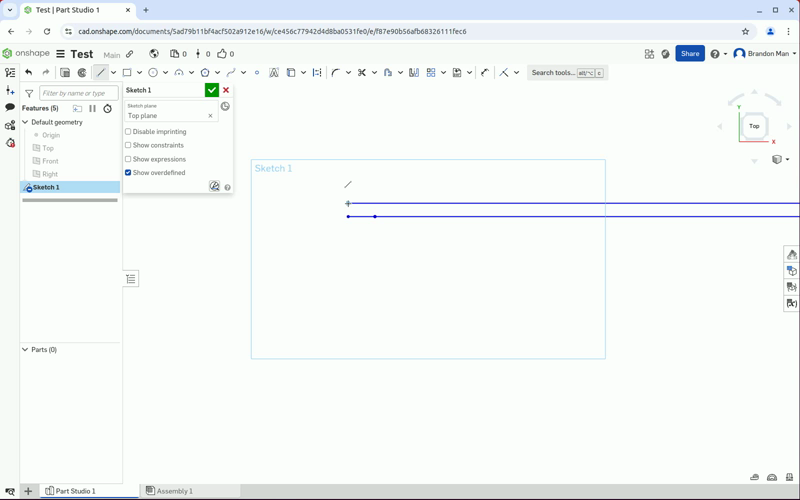
scroll(-6)
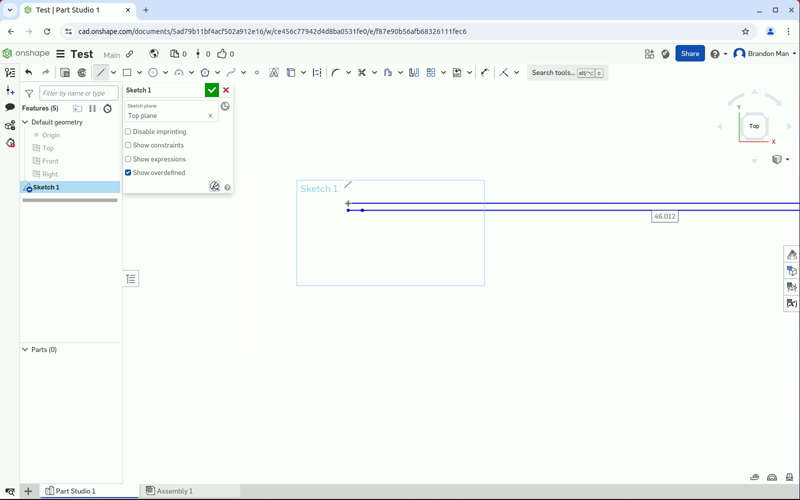
scroll(-6)
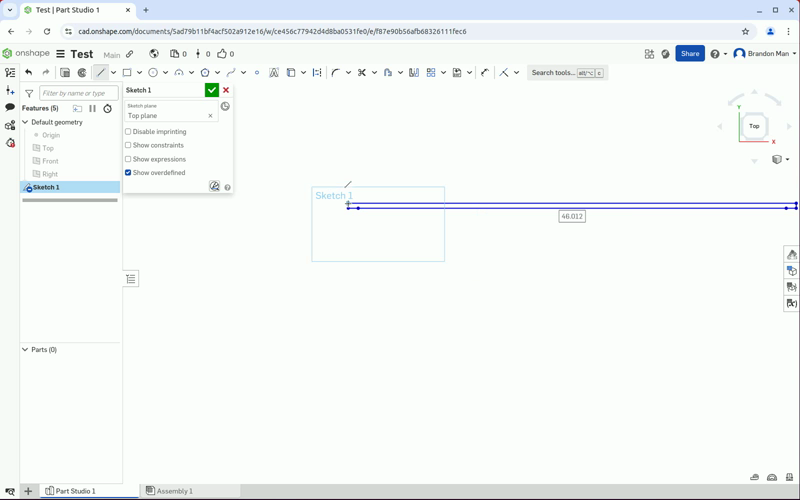
scroll(-6)
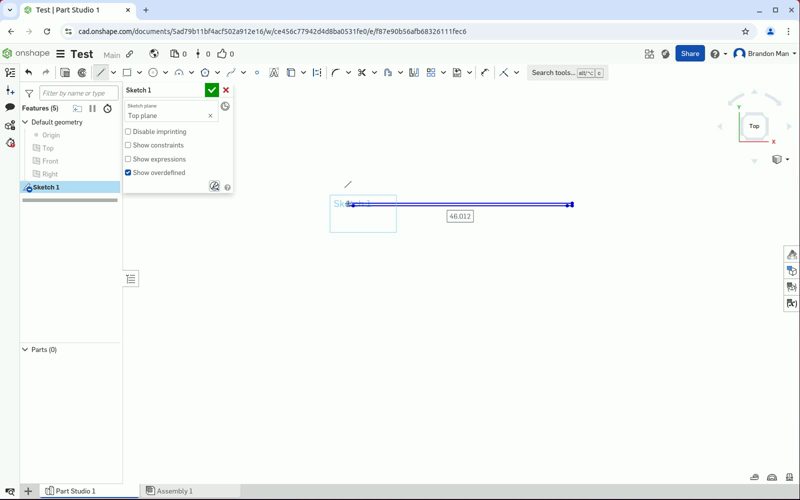
key_up(shift)
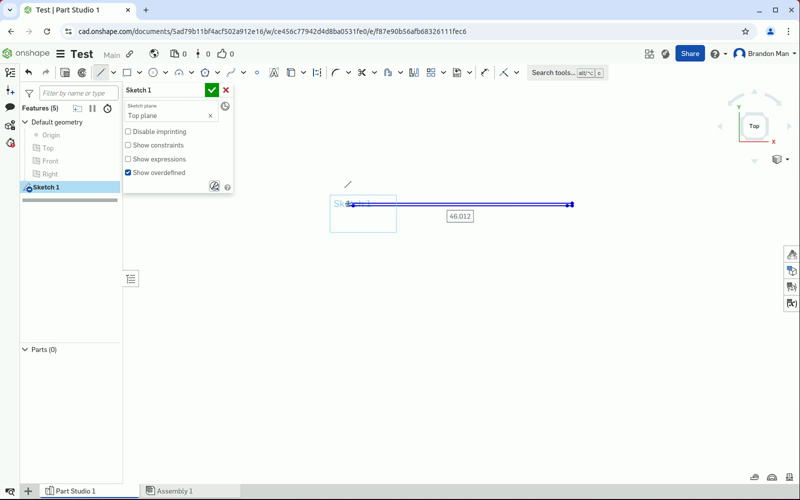
mouse_move(378, 203)
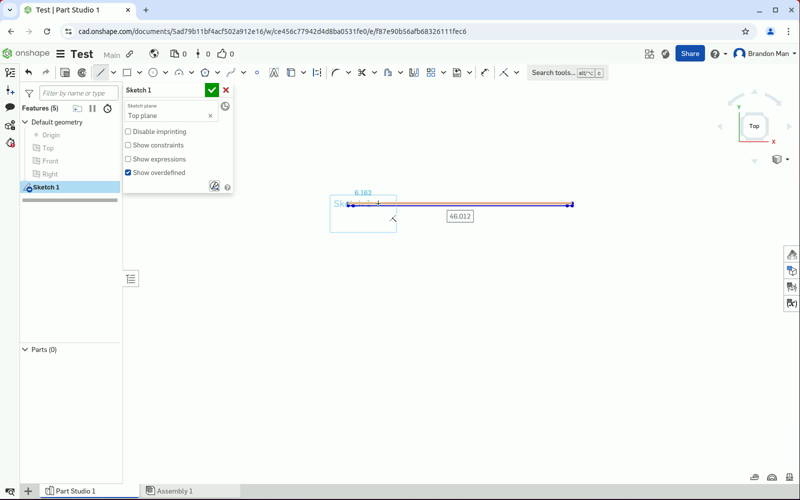
key_down(shift)
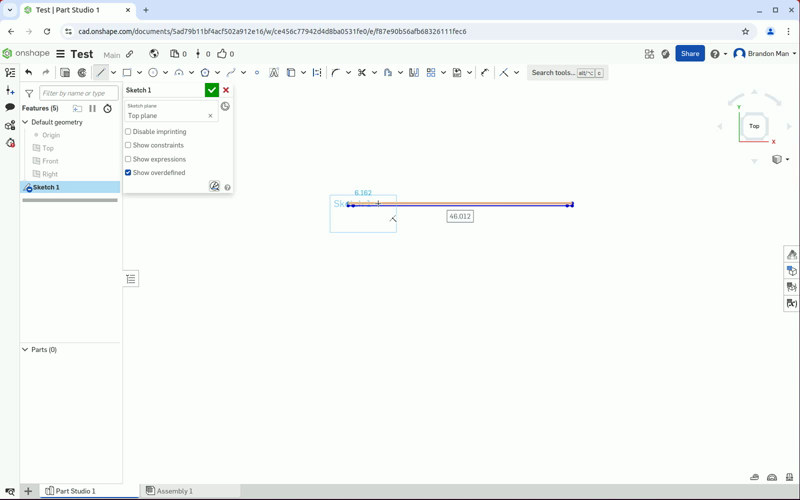
mouse_move(348, 205)
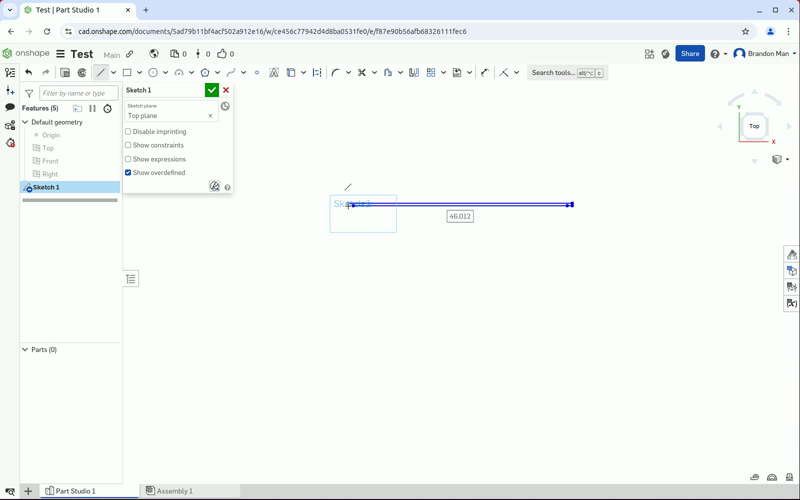
scroll(6)
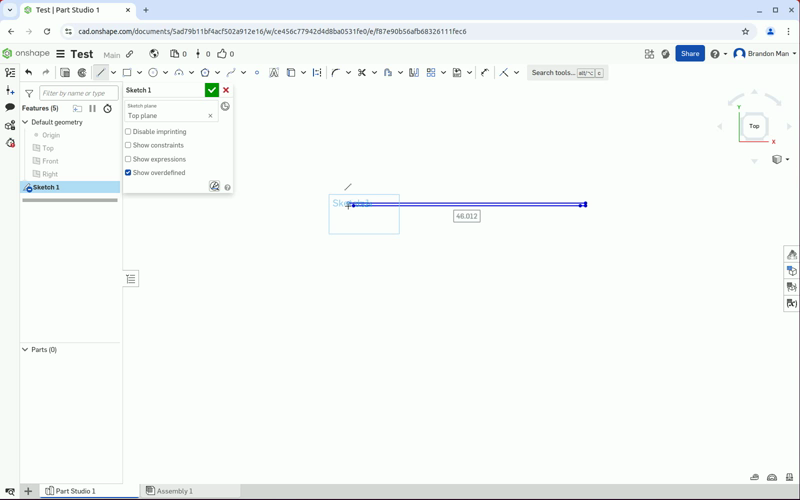
scroll(6)
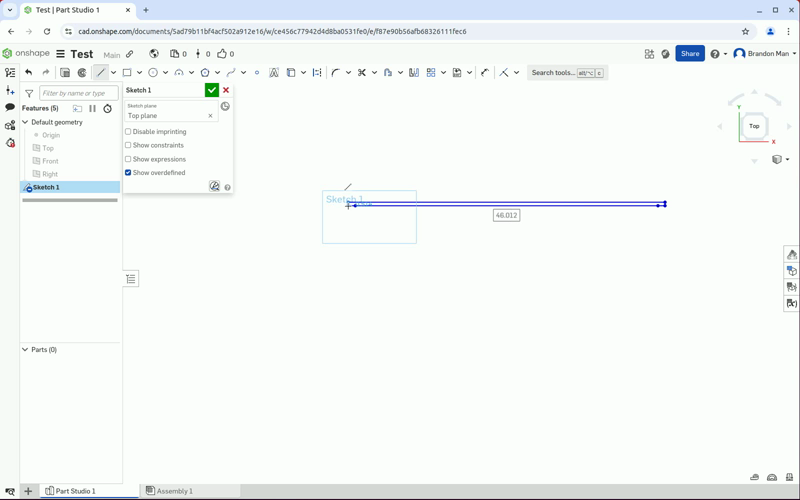
scroll(6)
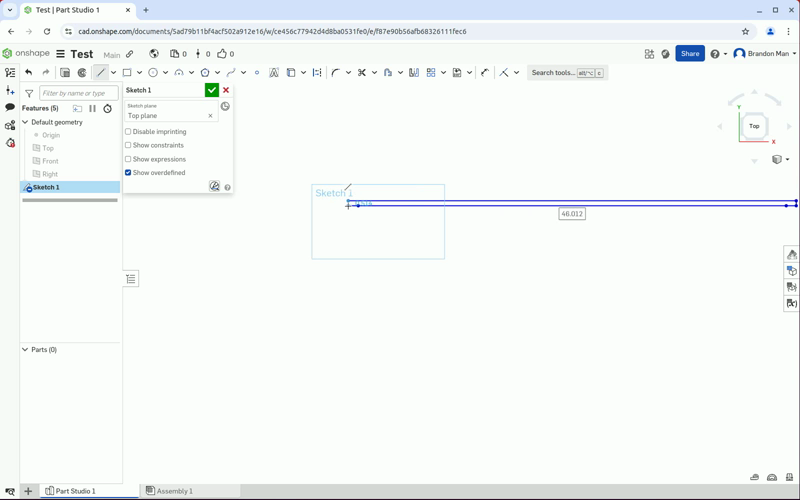
scroll(6)
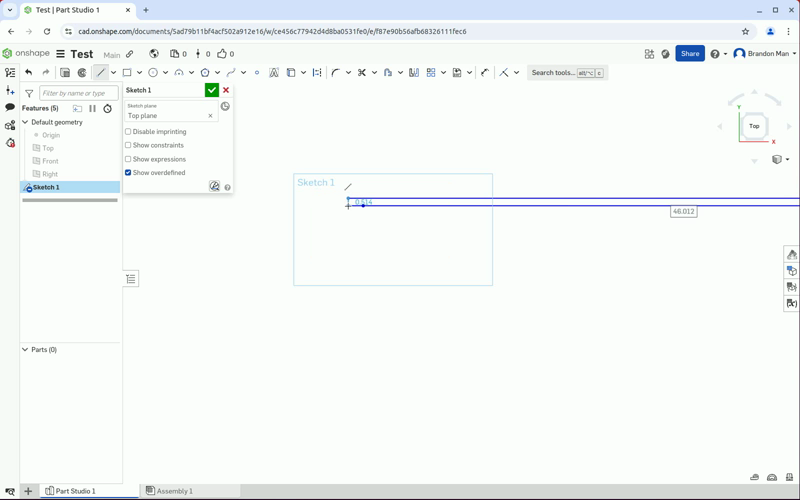
scroll(6)
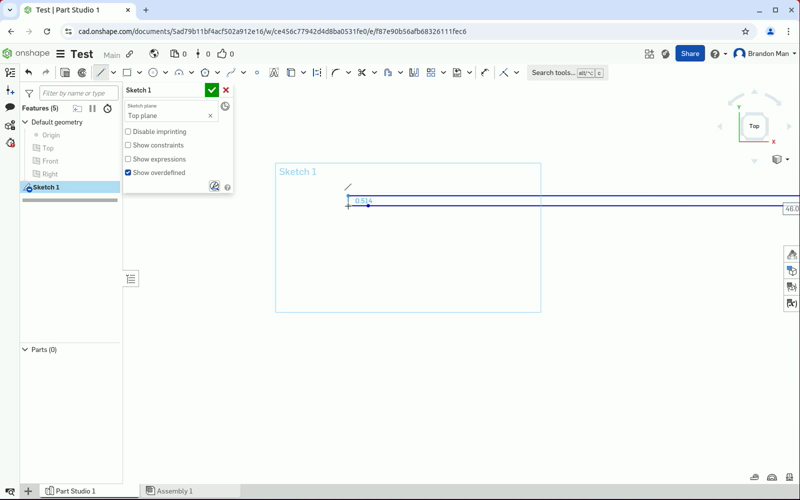
scroll(6)
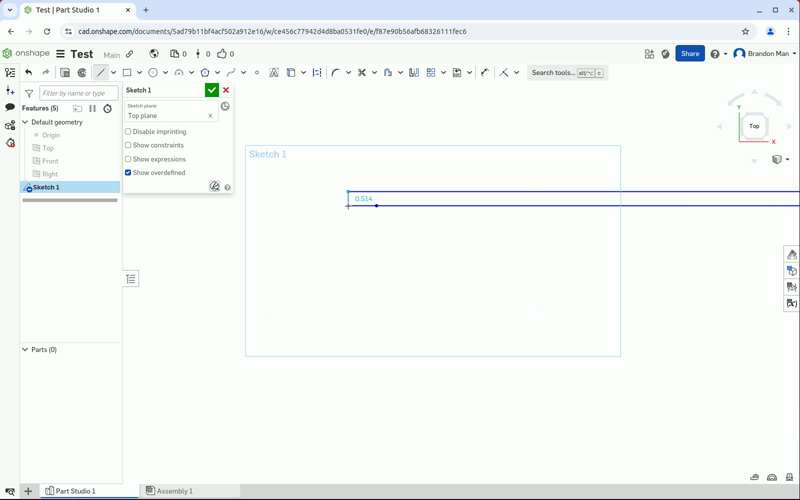
scroll(6)
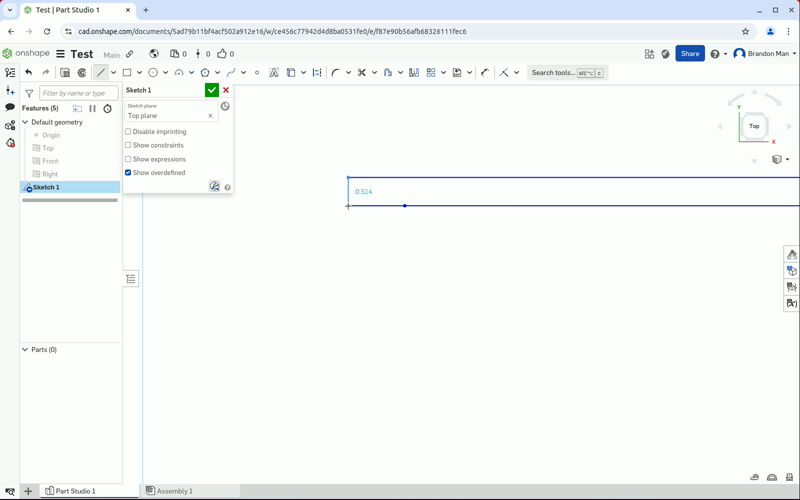
key_up(shift)
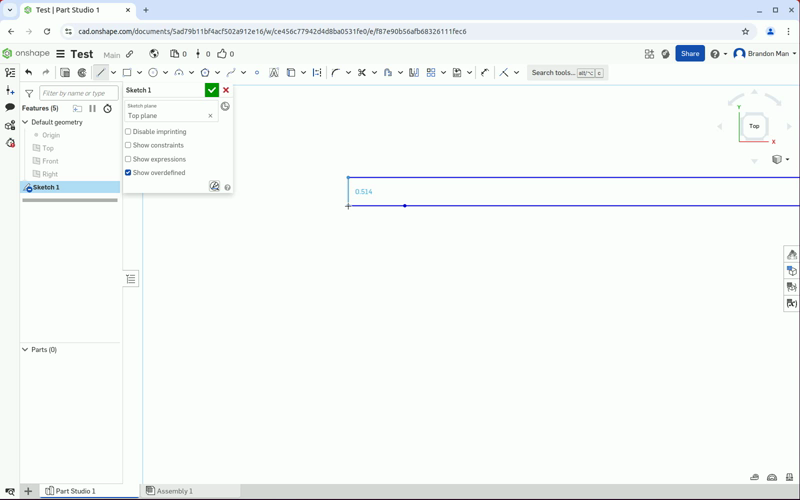
click(348, 205)
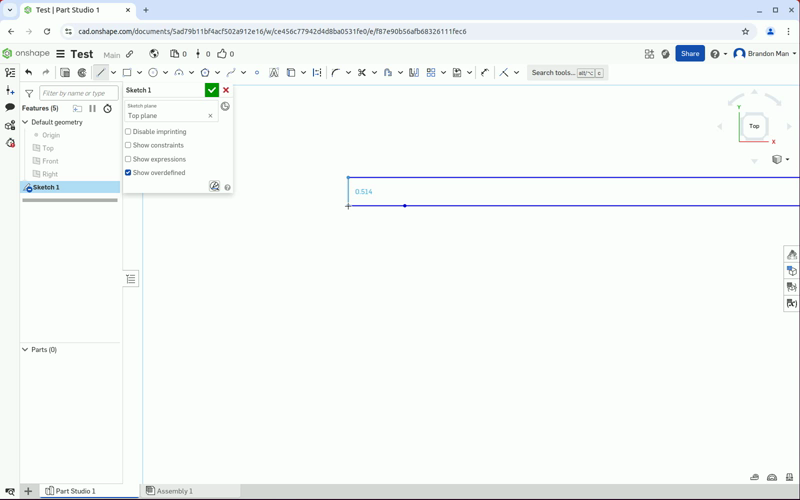
scroll(-6)
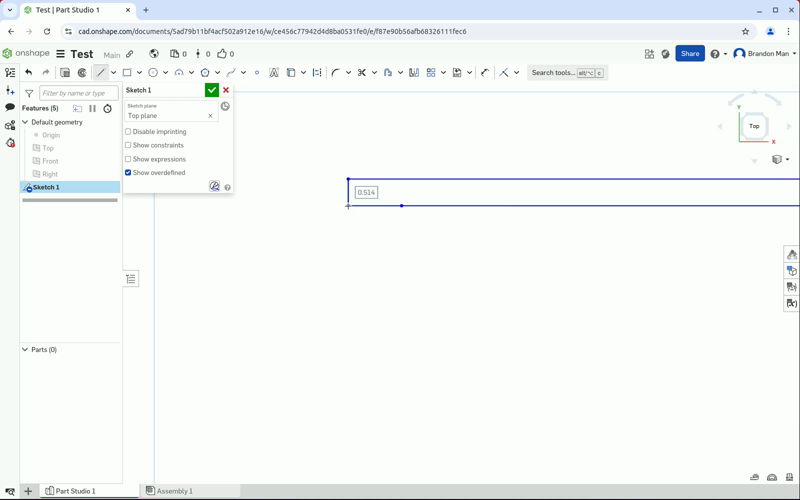
scroll(-6)
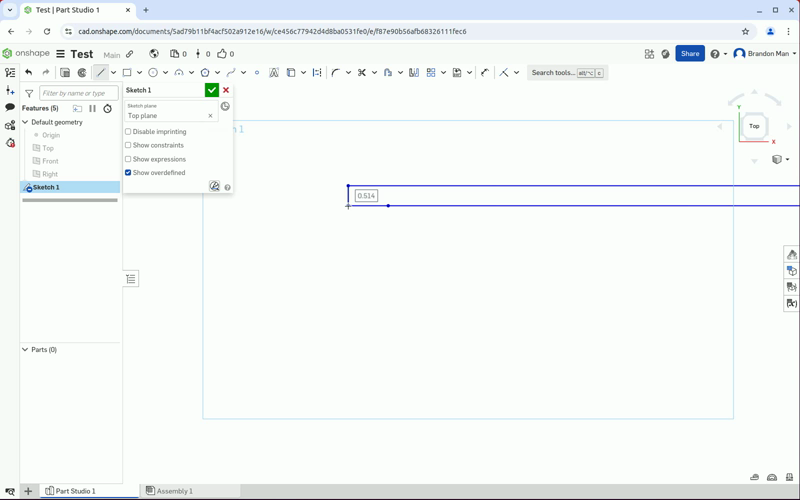
scroll(-6)
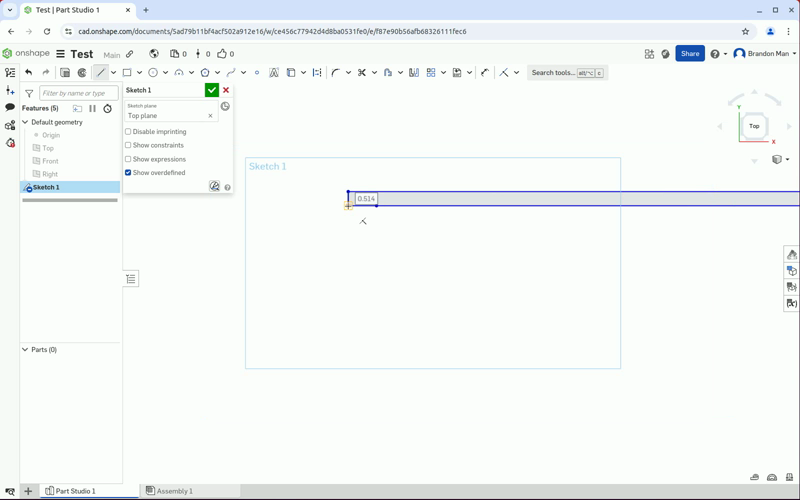
scroll(-6)
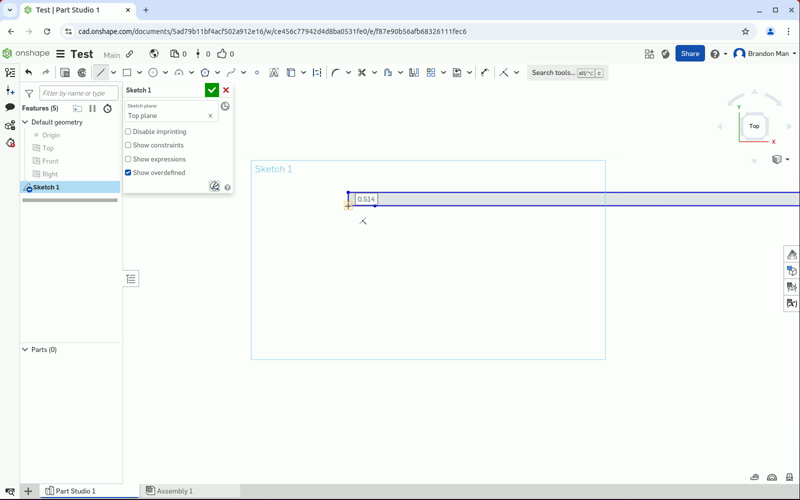
scroll(-6)
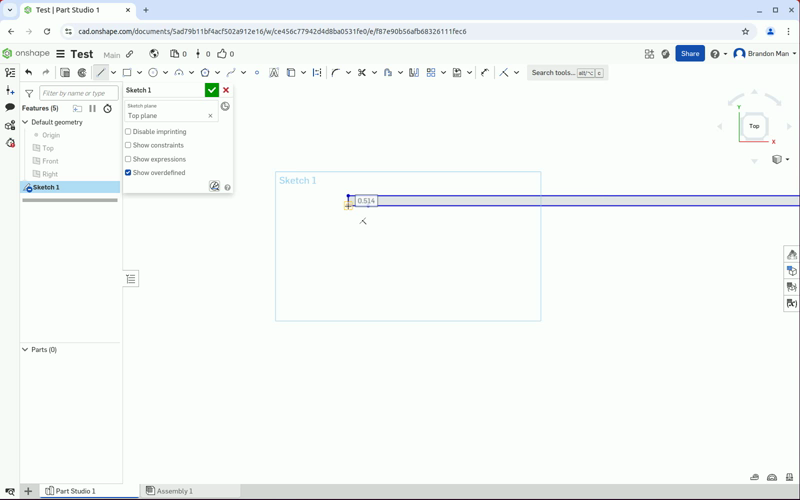
scroll(-6)
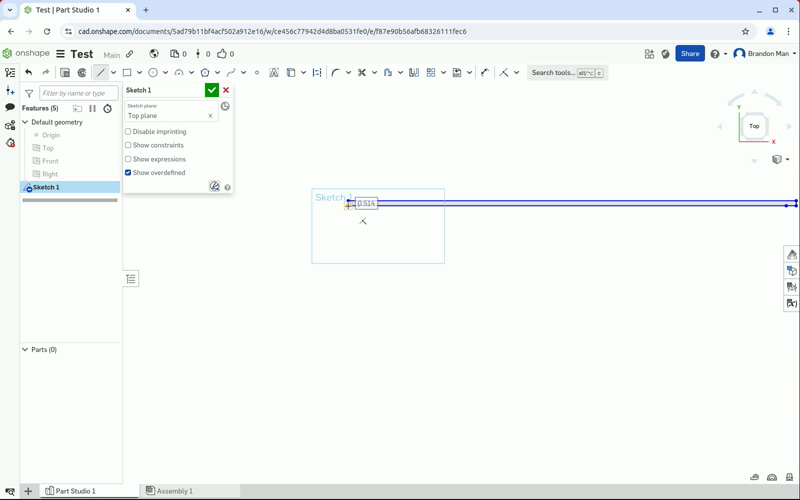
scroll(-6)
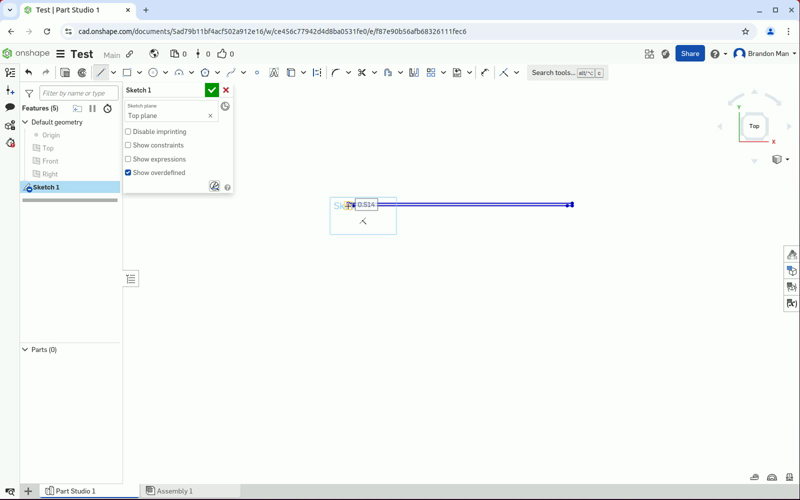
key(esc)
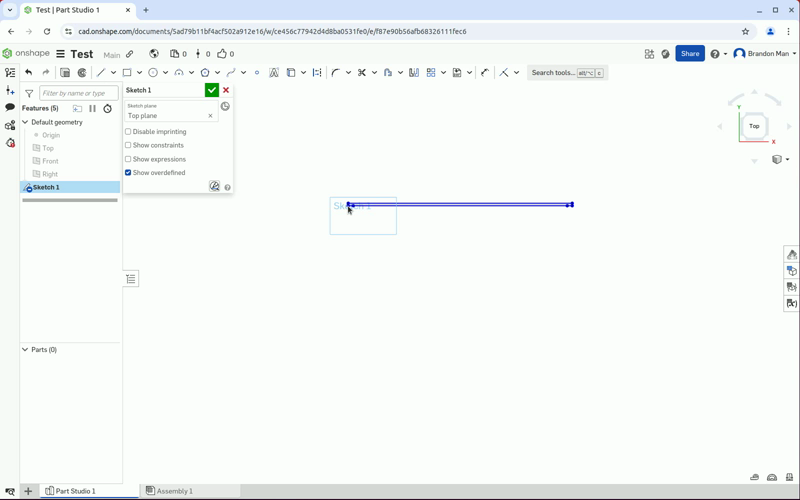
mouse_move(489, 204)
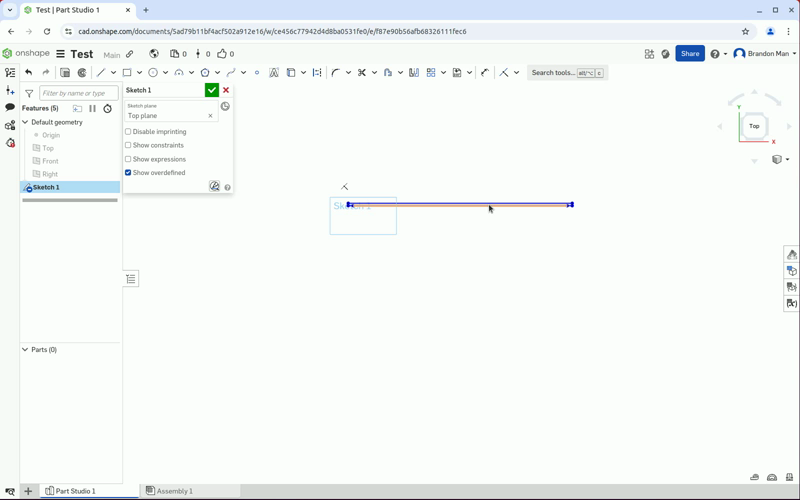
scroll(6)
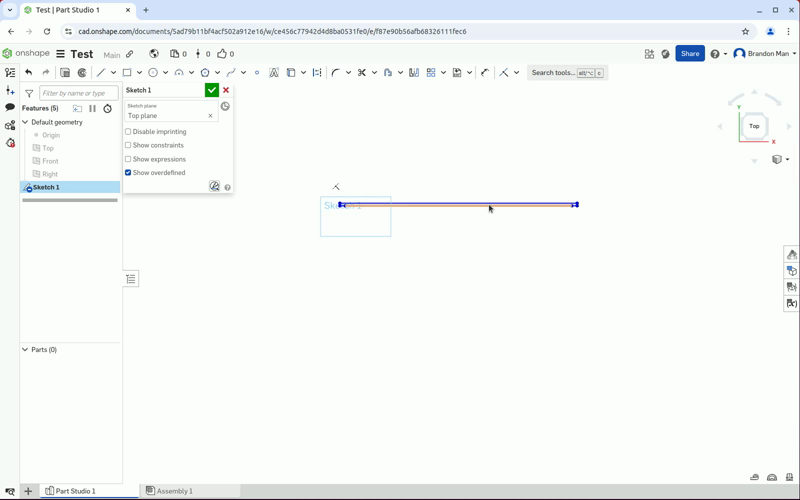
scroll(6)
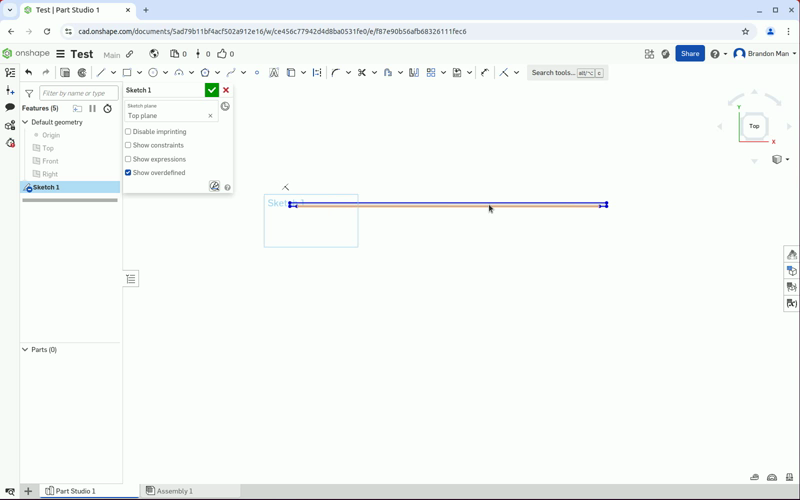
scroll(6)
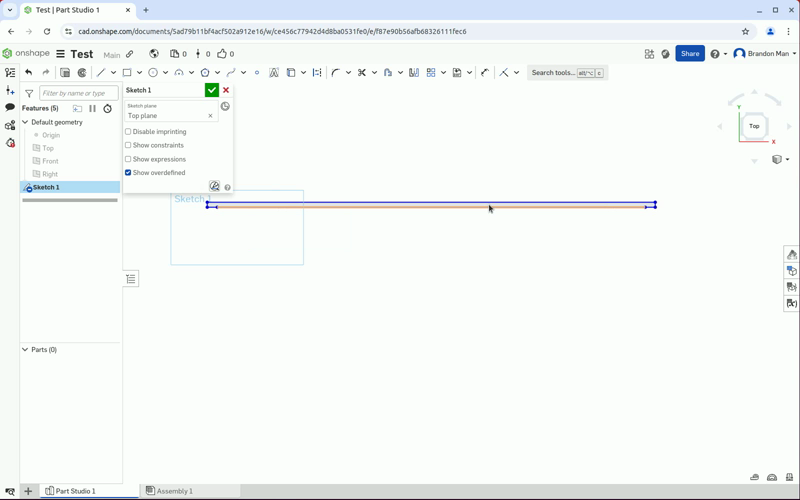
scroll(6)
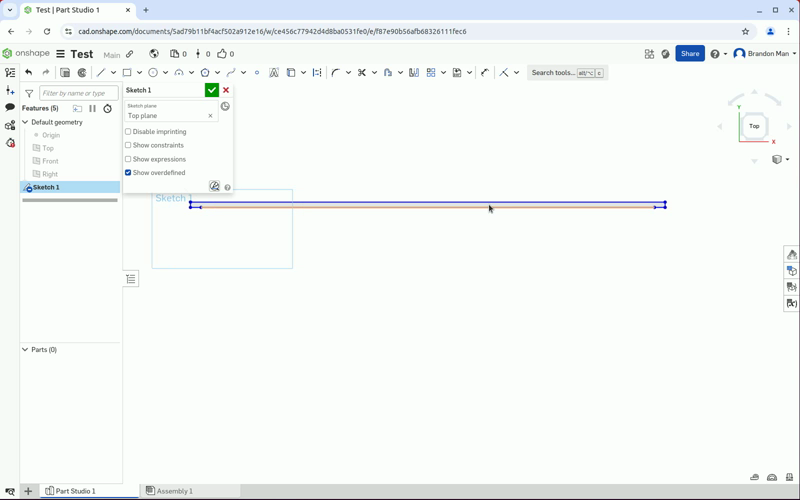
scroll(6)
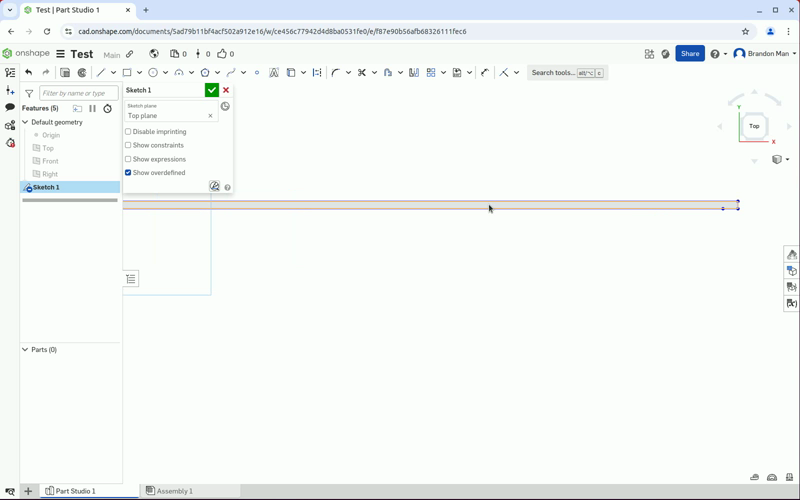
scroll(6)
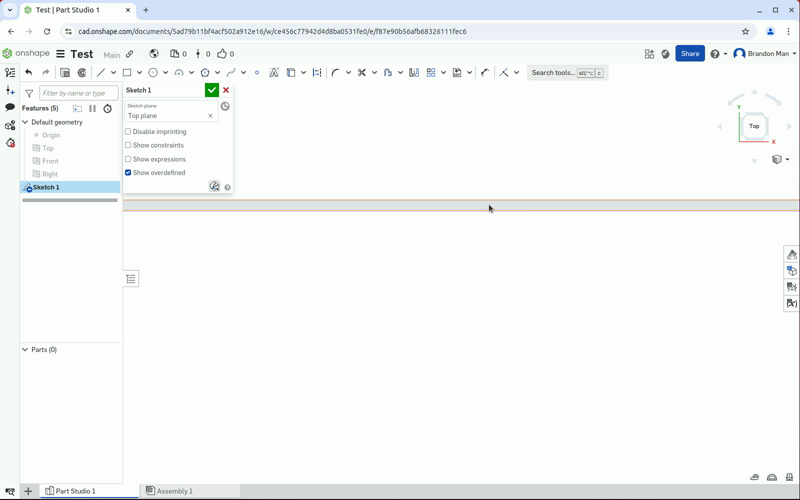
scroll(6)
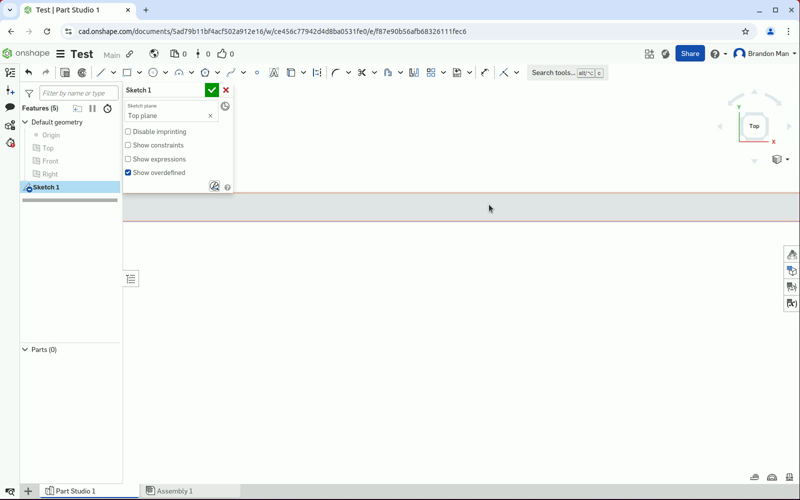
click(489, 204)
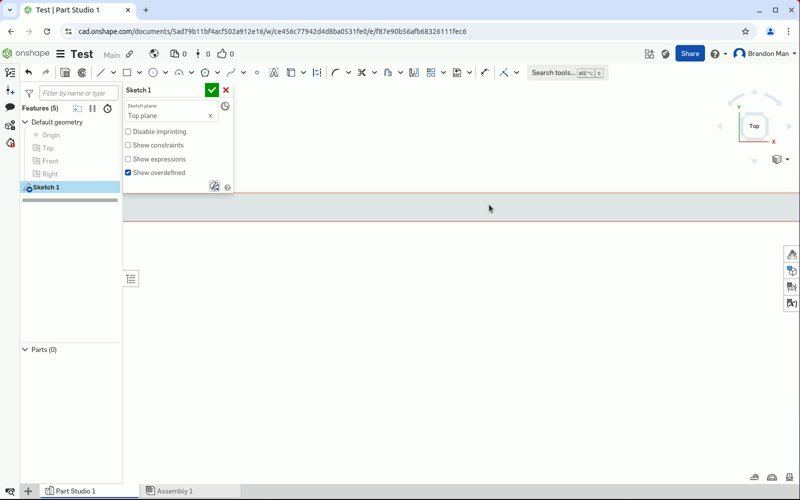
scroll(-6)
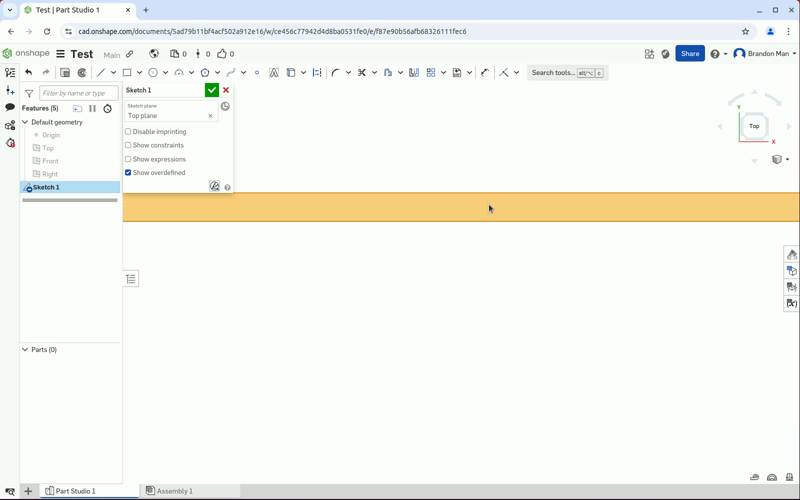
scroll(-6)
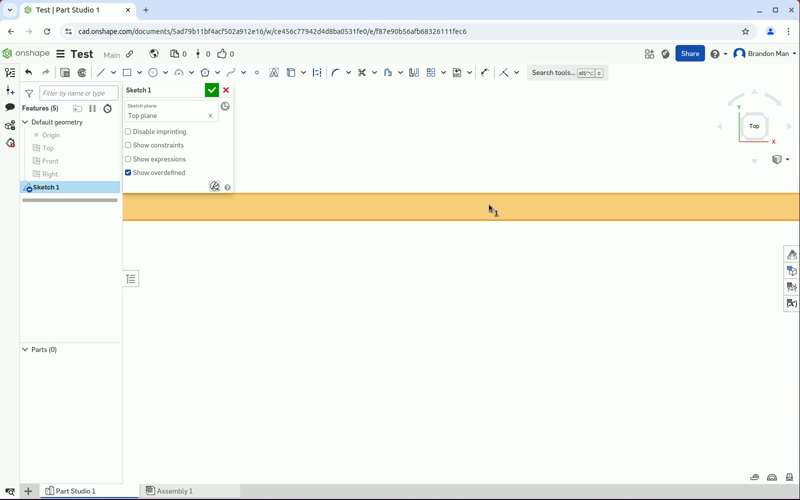
scroll(-6)
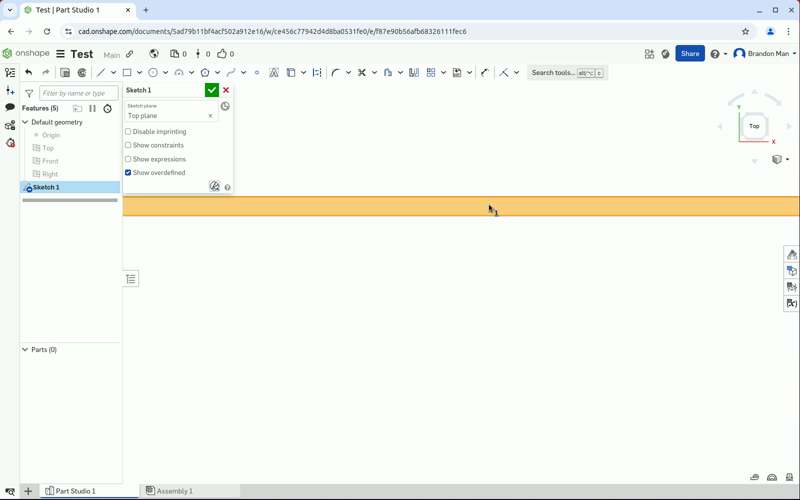
scroll(-6)
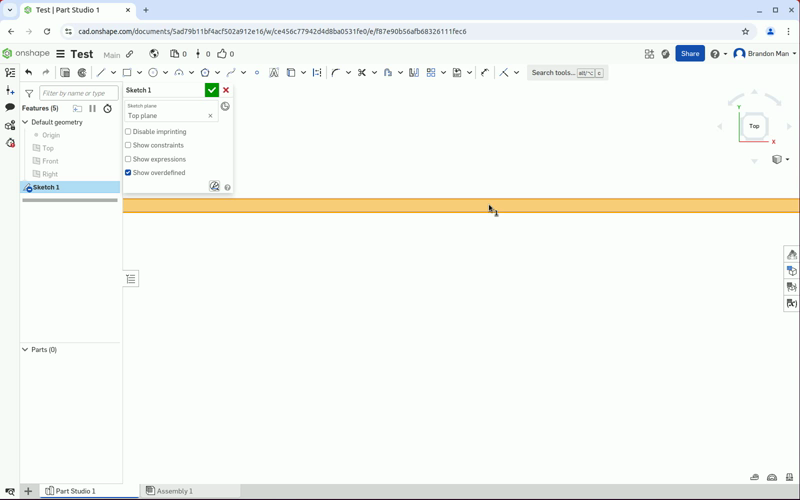
scroll(-6)
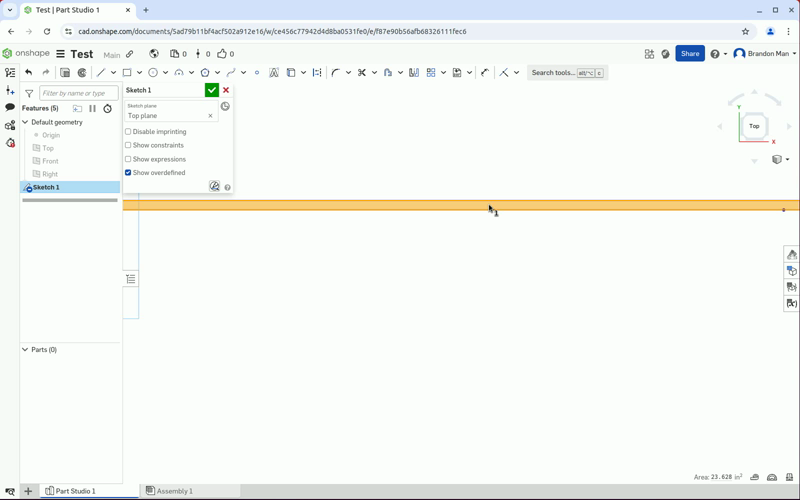
scroll(-6)
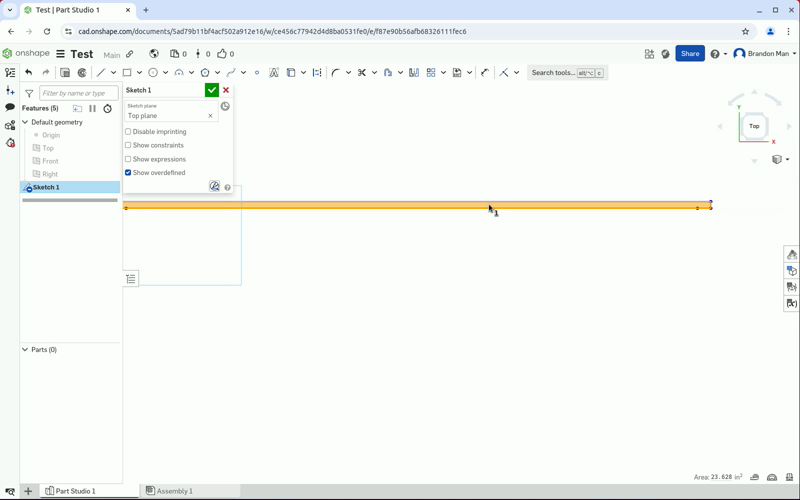
scroll(-6)
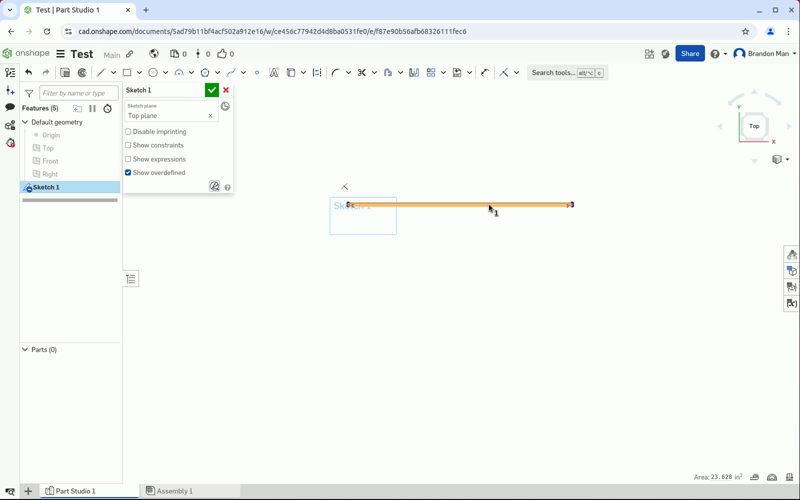
mouse_move(73, 352)
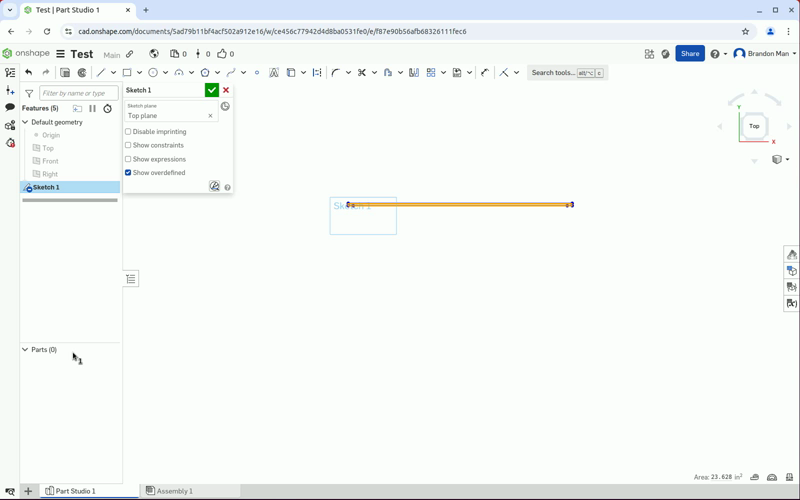
key(shift+y)
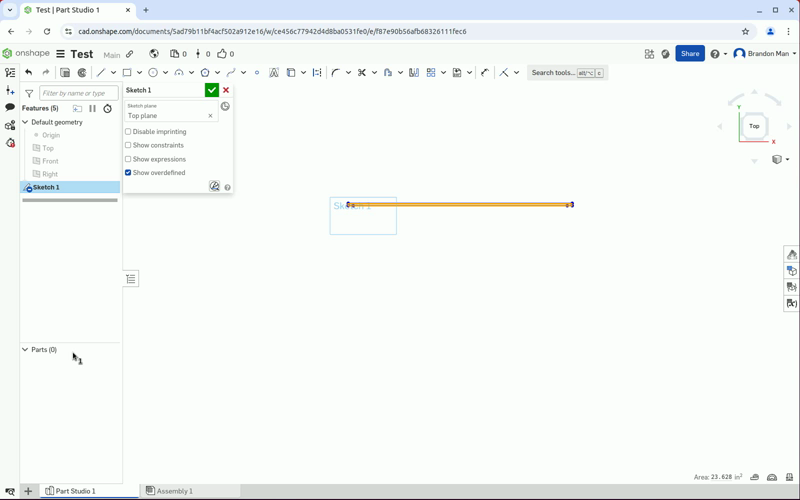
key(shift+e)
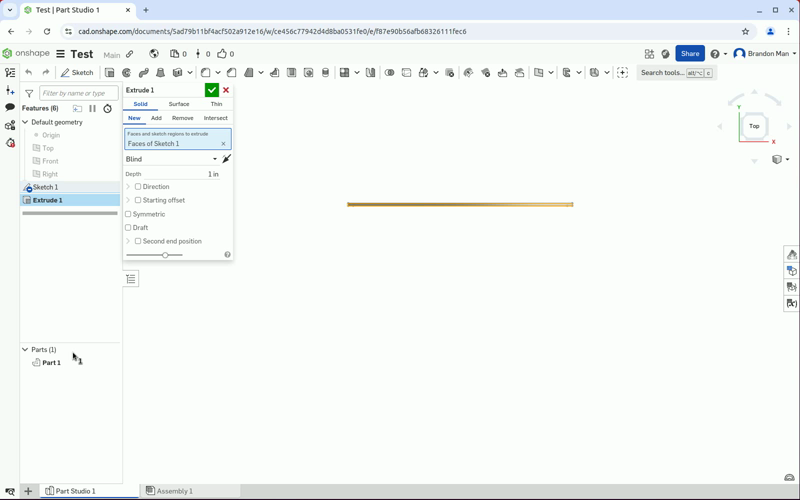
mouse_move(143, 106)
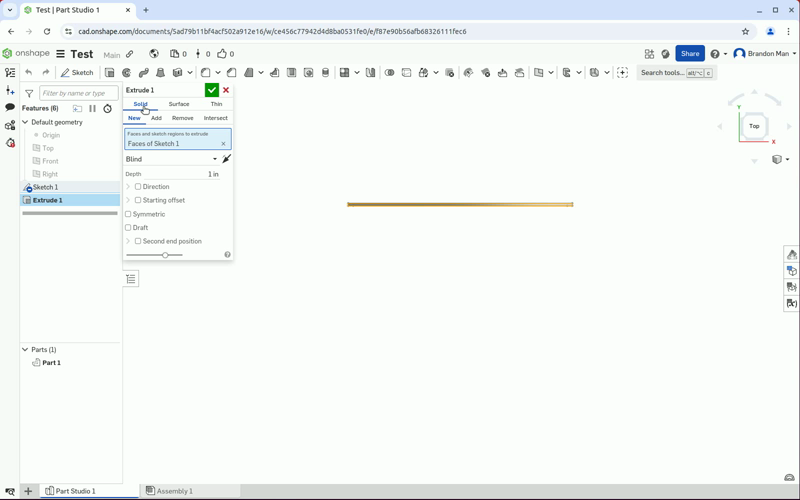
click(143, 106)
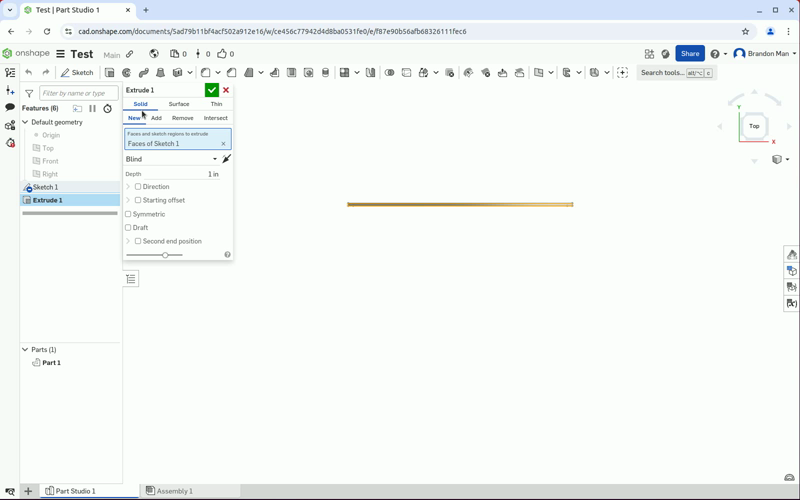
mouse_move(137, 120)
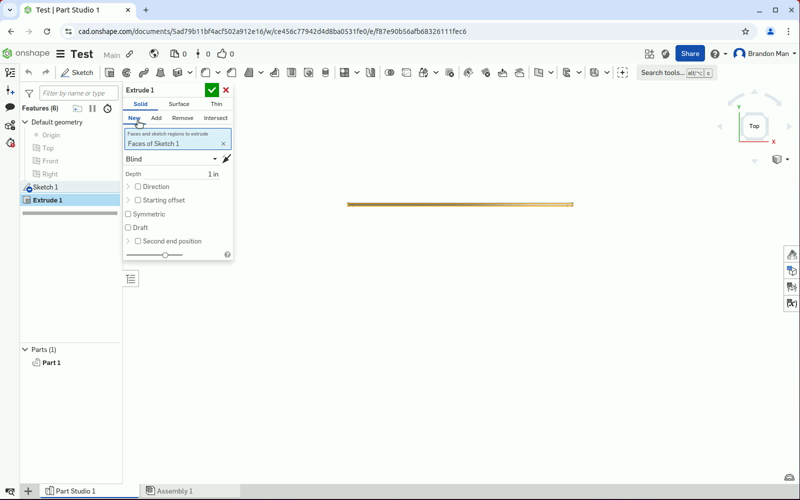
click(137, 120)
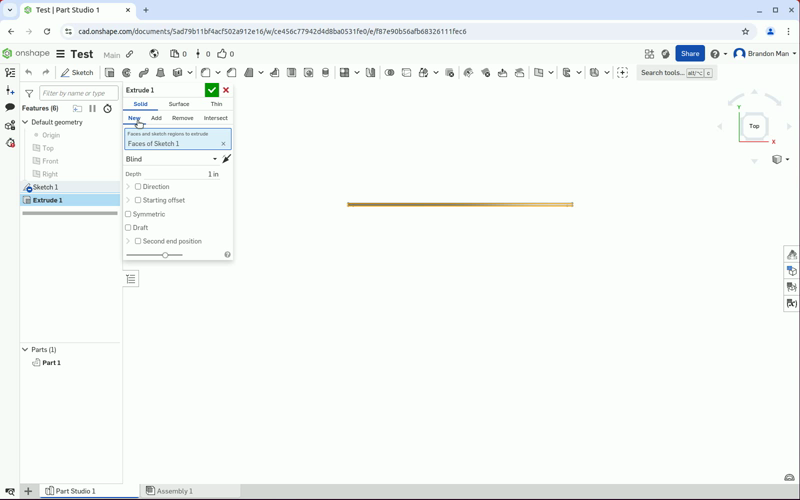
key(tab, 4)
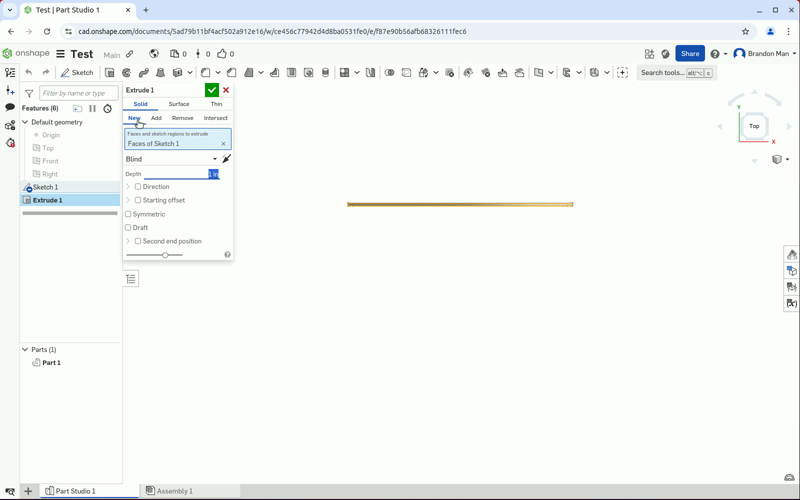
text(-0.963)
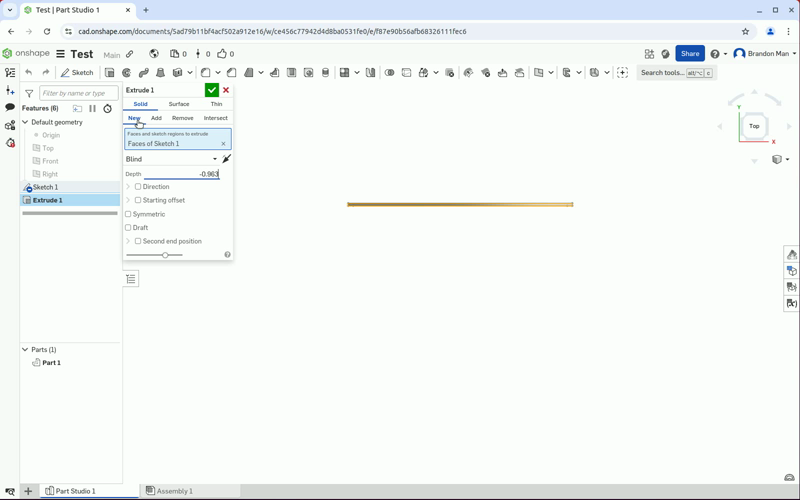
key(enter)
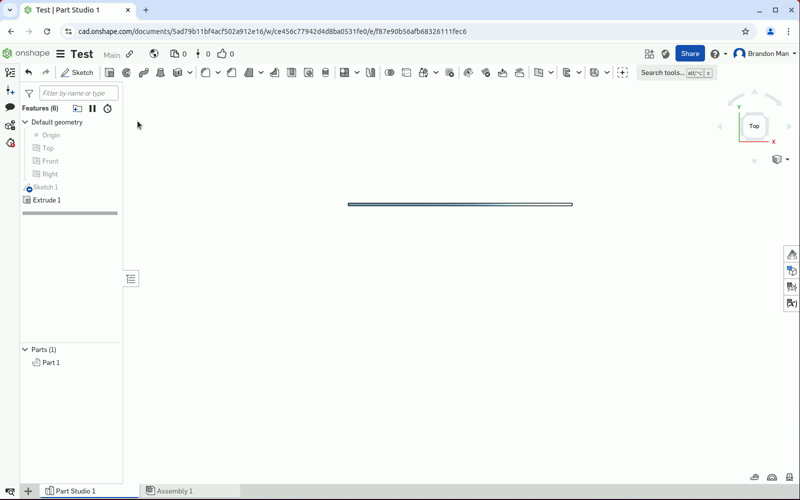
key(shift+h)
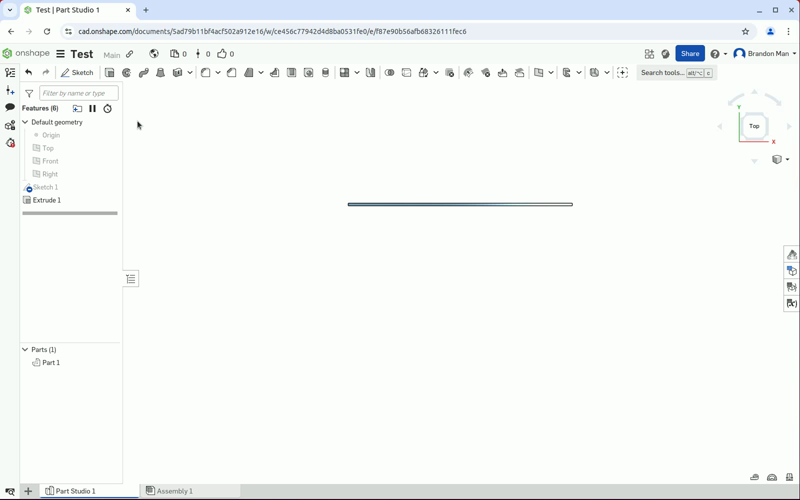
key(shift+h)
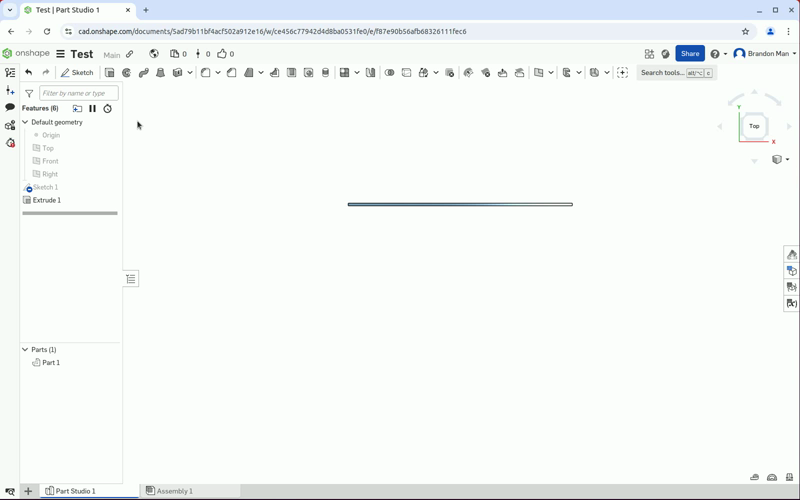
mouse_move(73, 189)
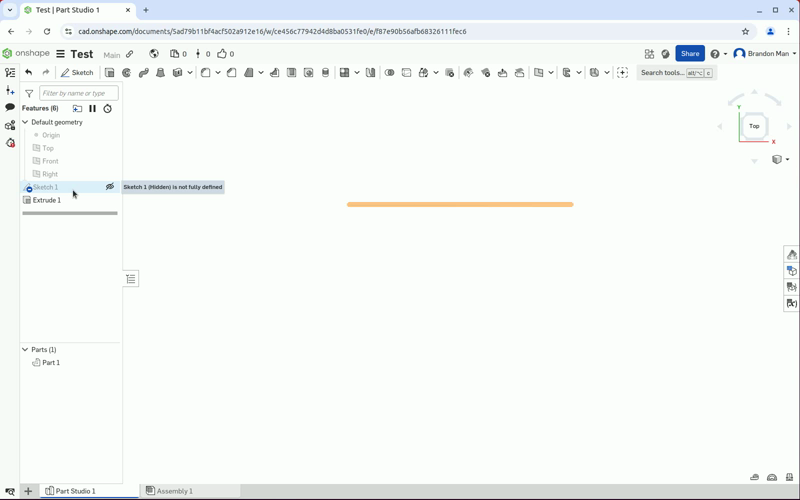
click(73, 189)
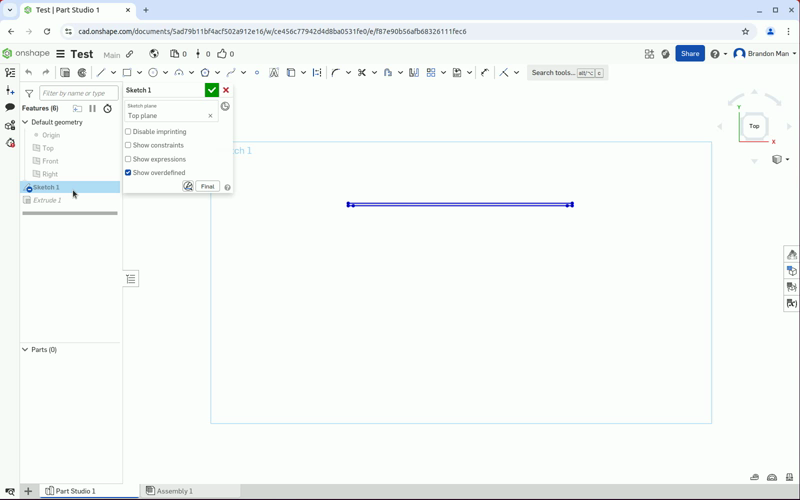
mouse_move(229, 92)
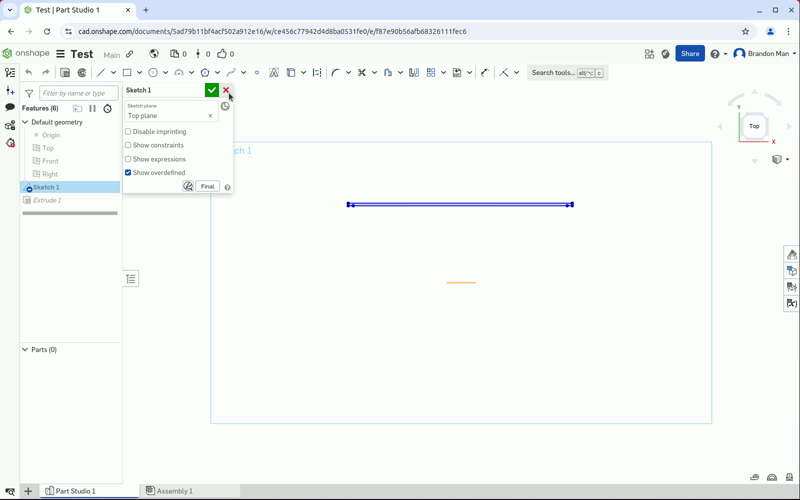
click(229, 92)
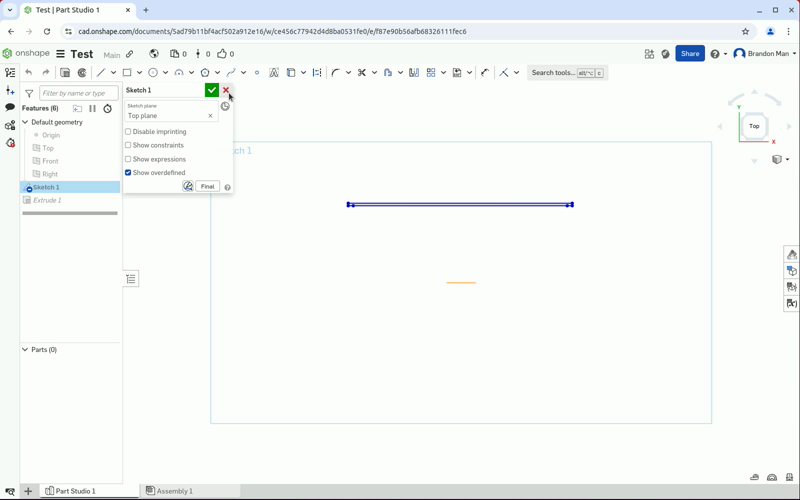
key(shift+s)
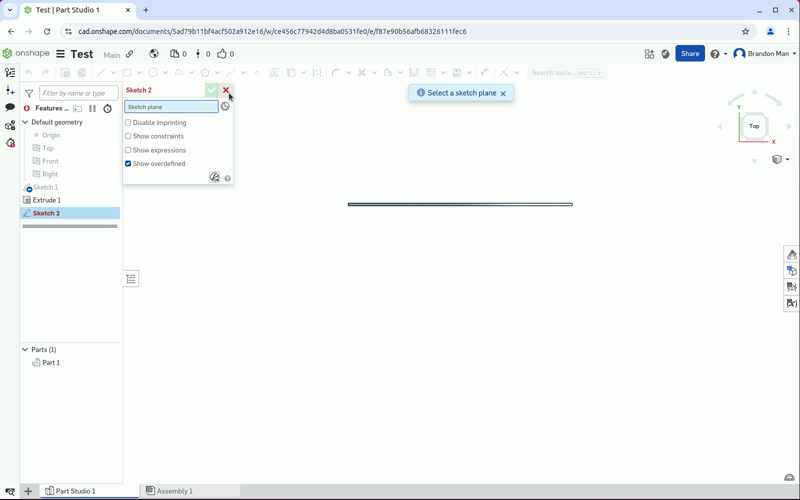
mouse_move(73, 150)
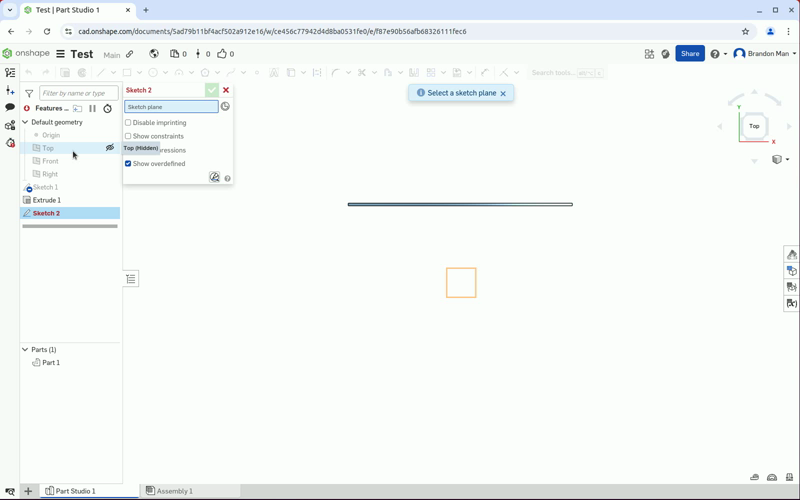
click(73, 150)
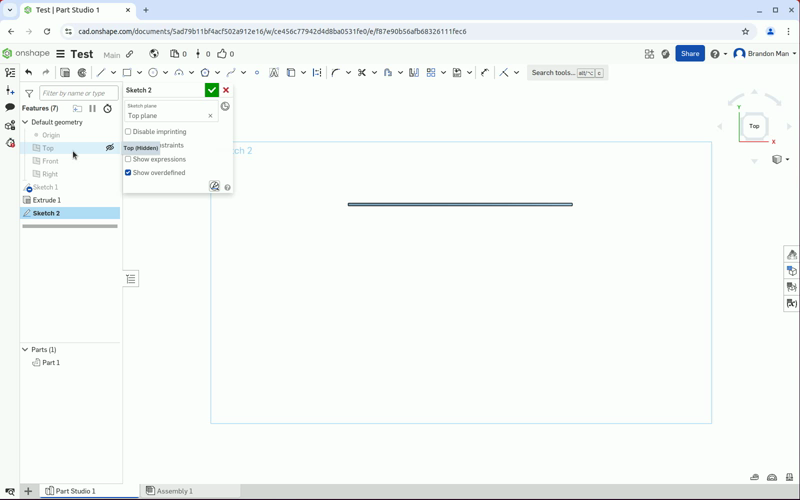
mouse_move(73, 352)
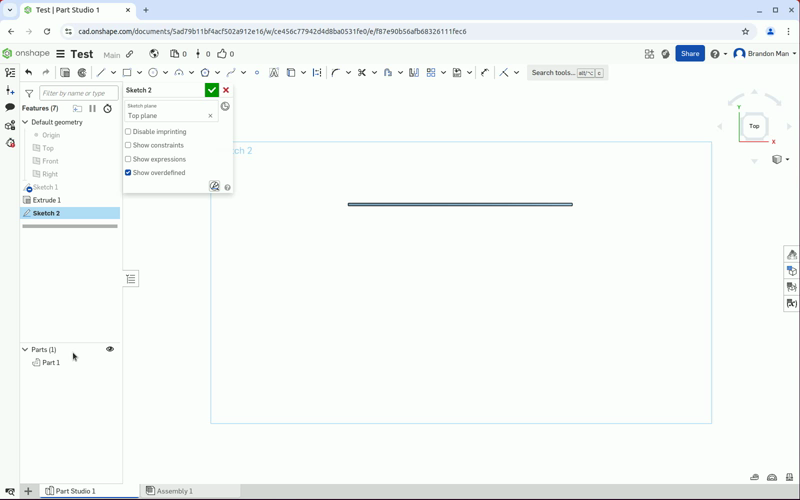
key(y)
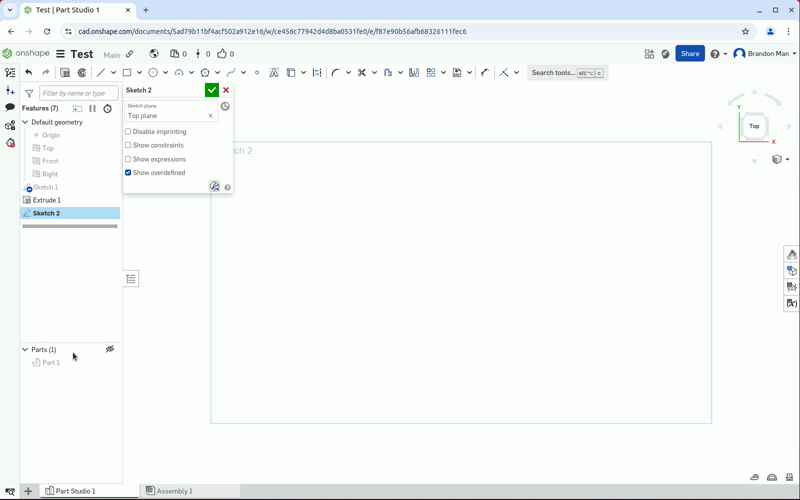
key(l)
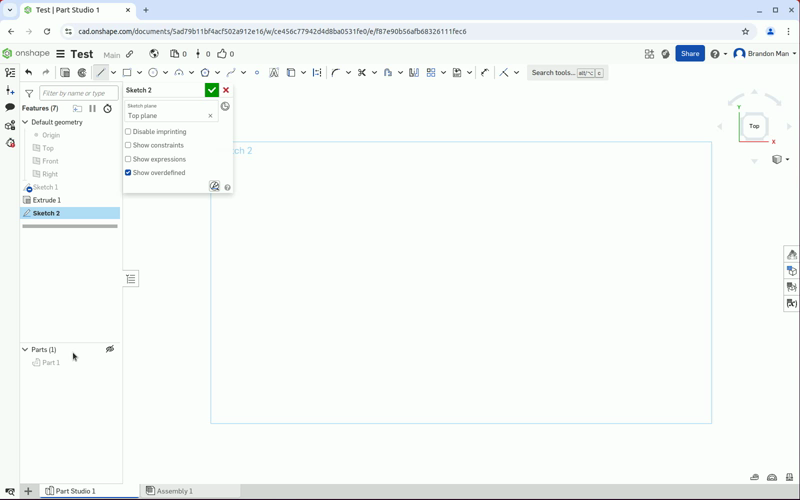
key_down(shift)
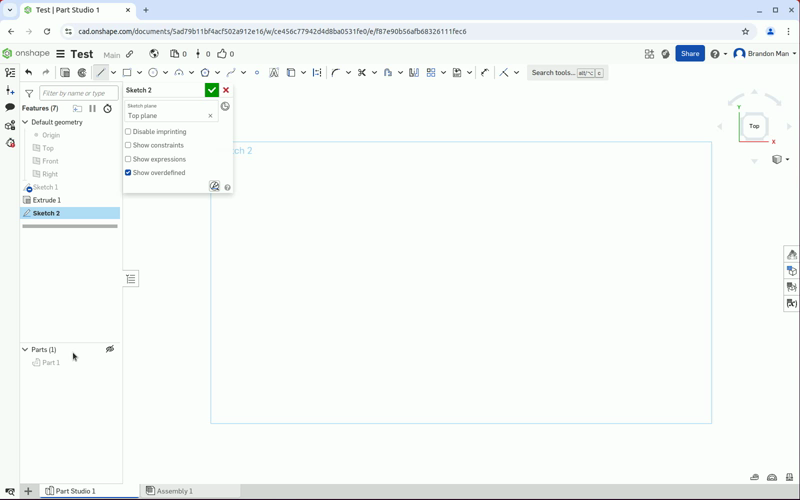
mouse_move(348, 362)
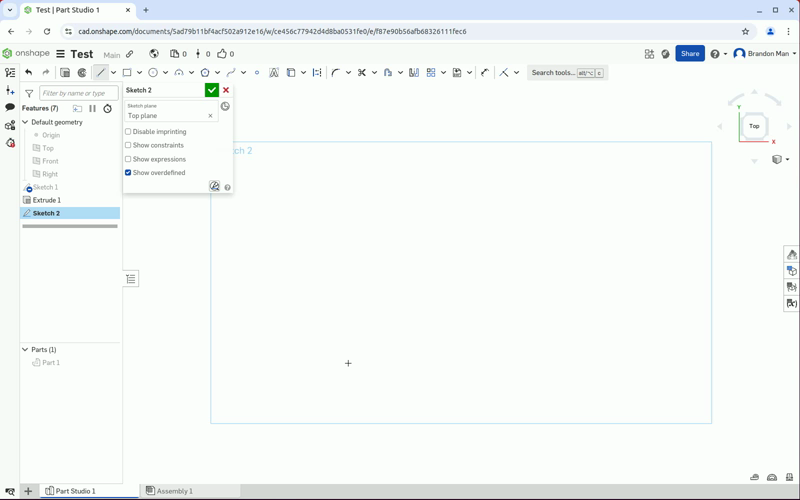
click(348, 362)
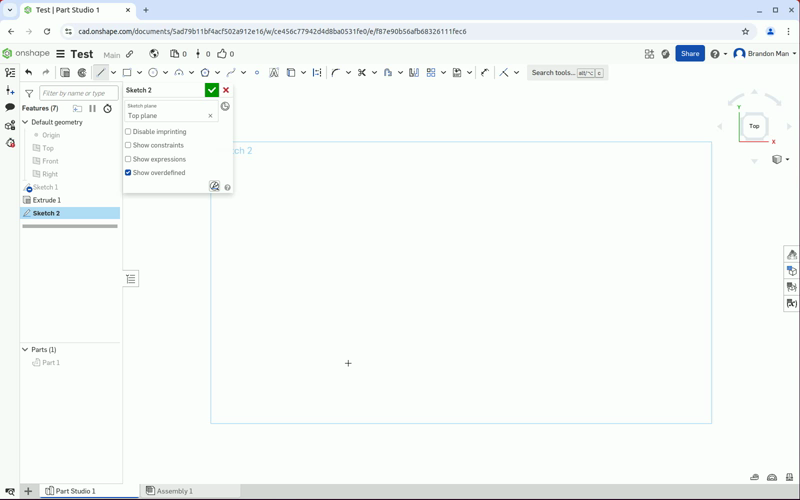
key_up(shift)
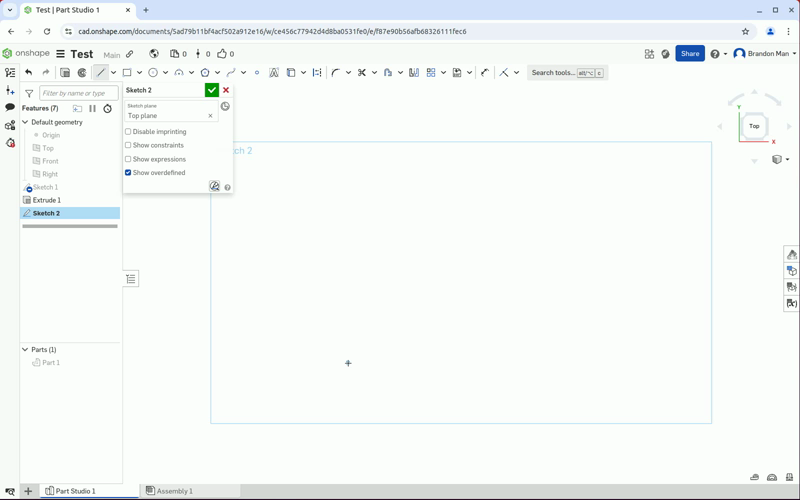
key_down(shift)
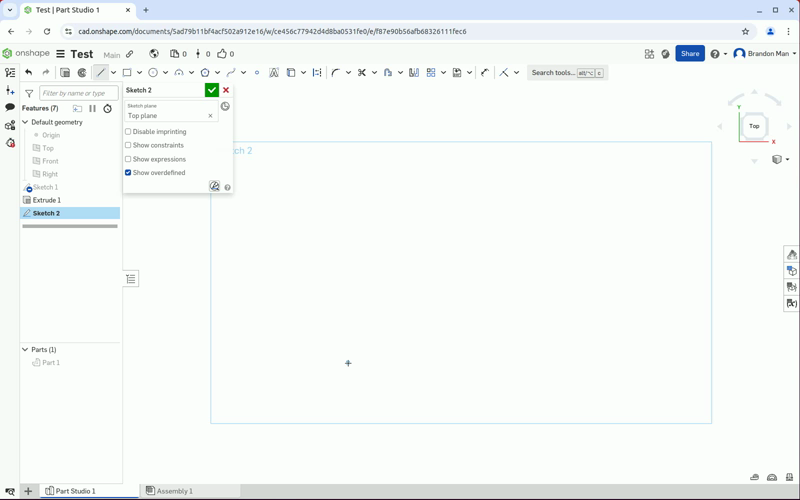
mouse_move(572, 362)
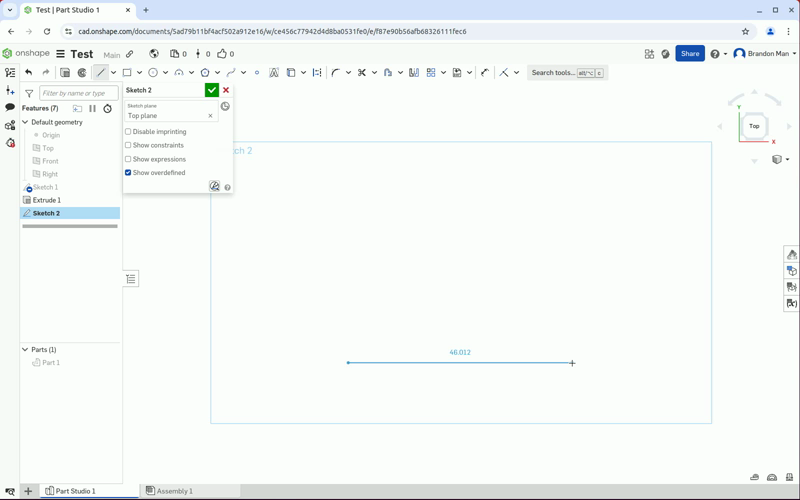
click(572, 362)
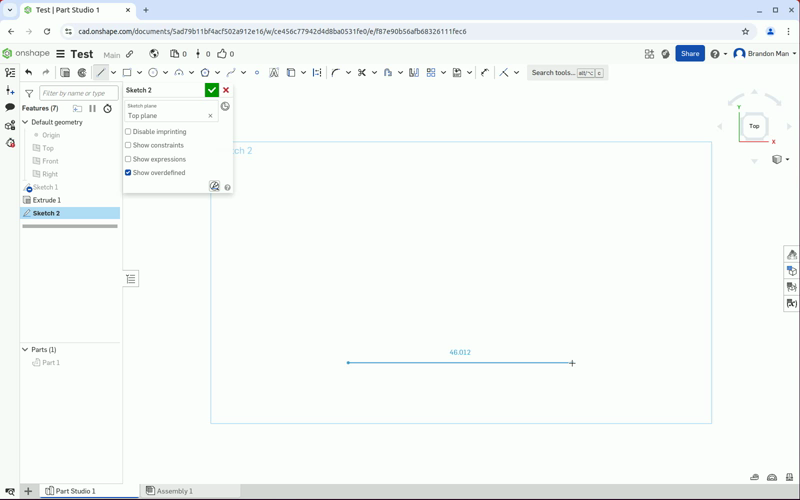
key_up(shift)
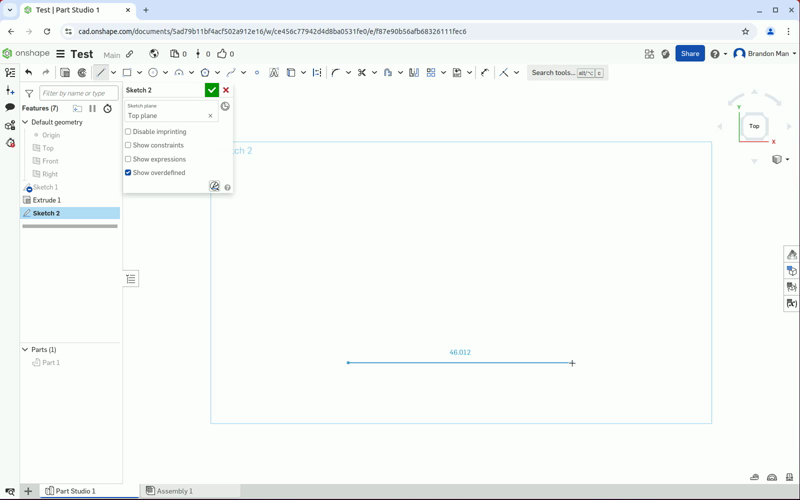
key_down(shift)
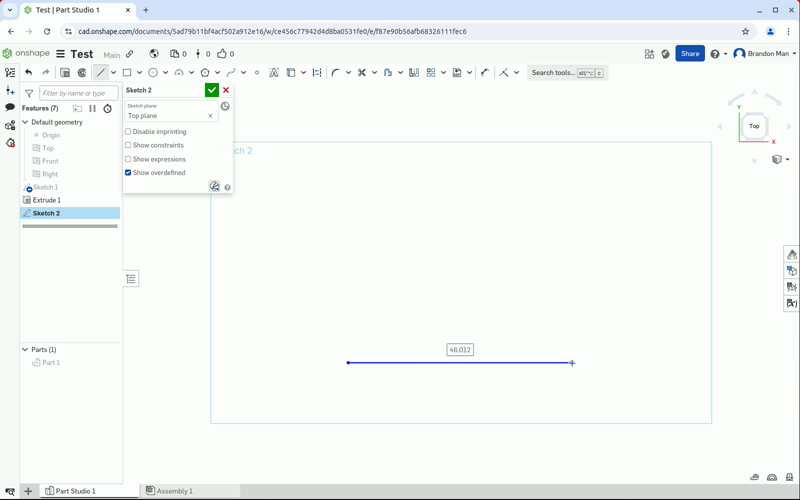
mouse_move(589, 362)
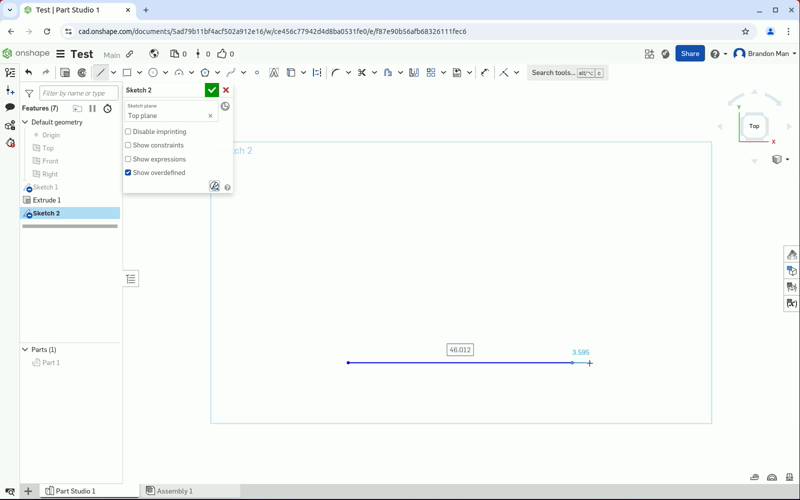
mouse_move(572, 360)
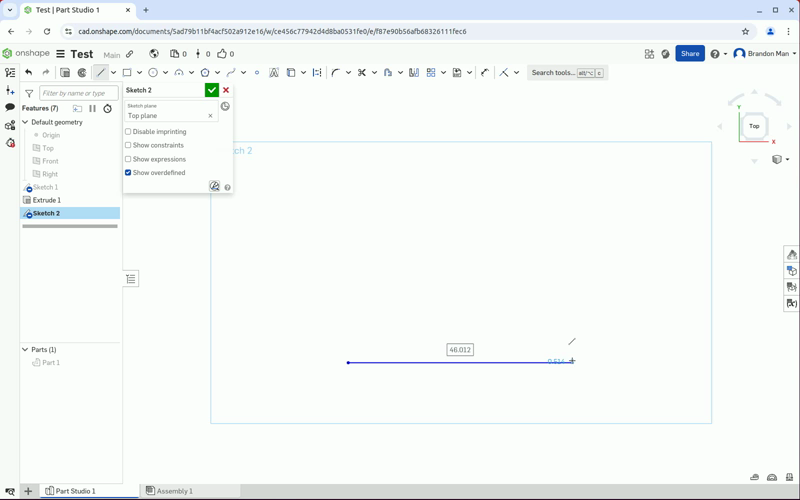
scroll(6)
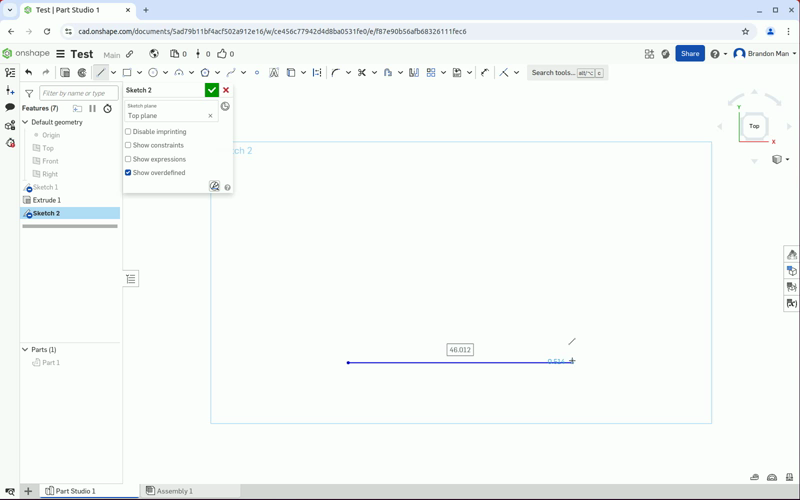
scroll(6)
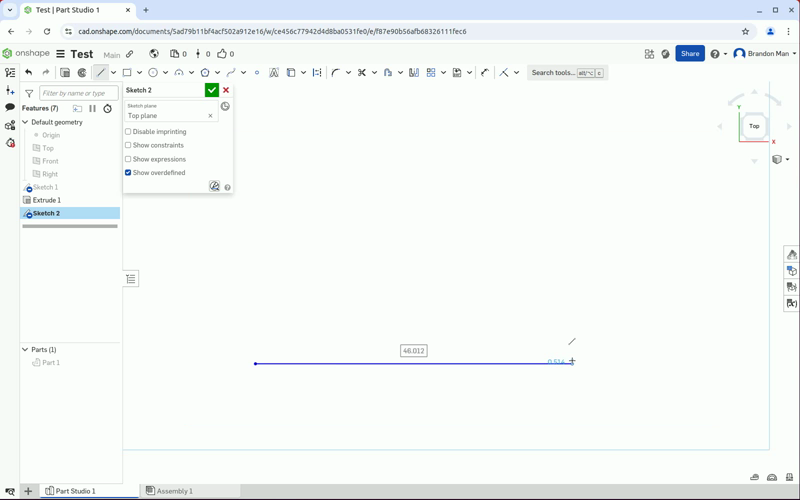
scroll(6)
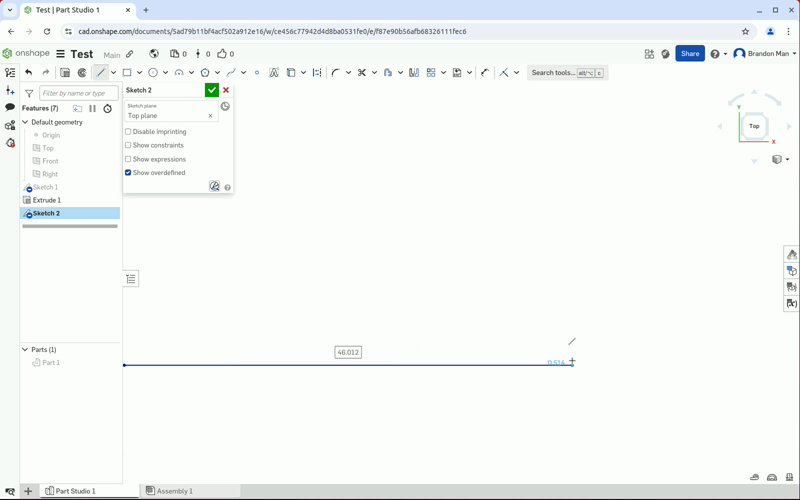
scroll(6)
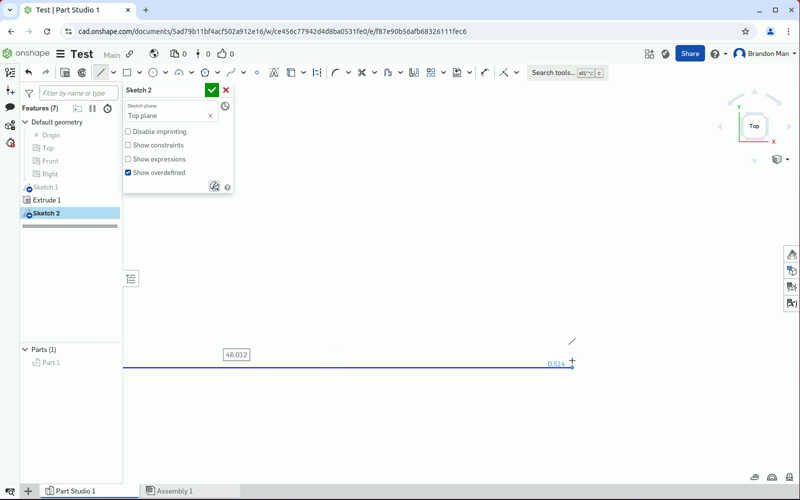
scroll(6)
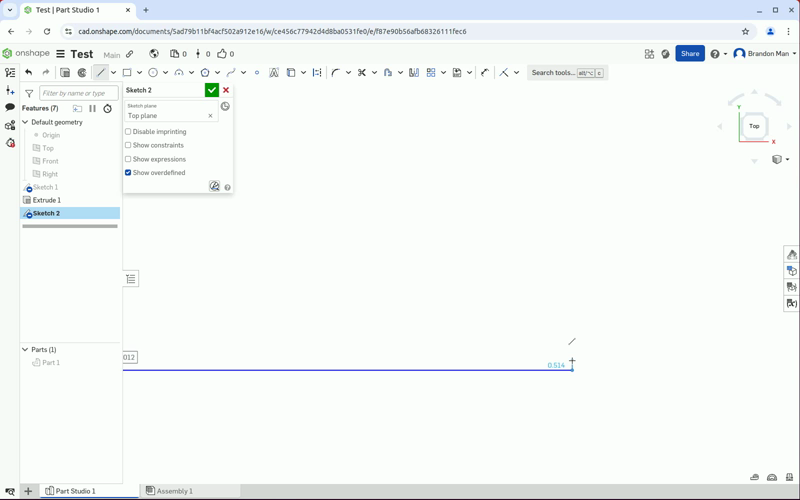
scroll(6)
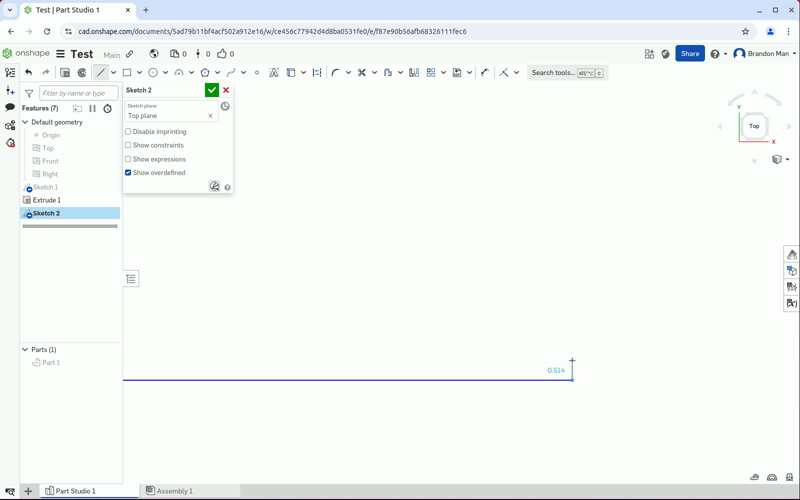
scroll(6)
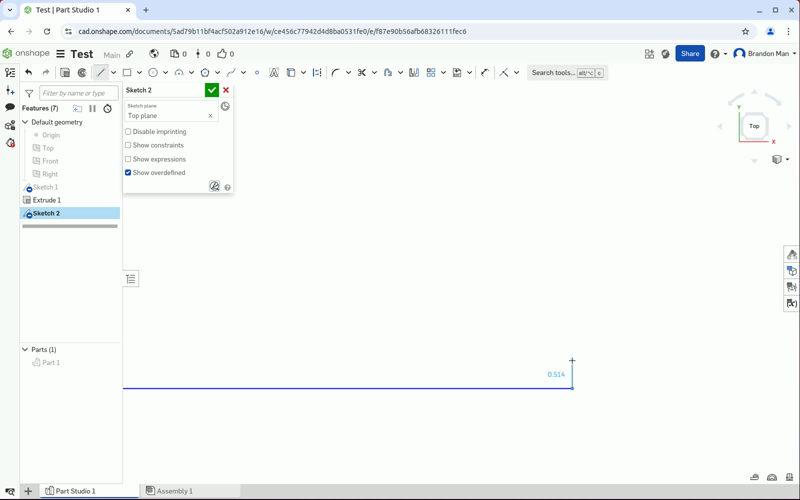
click(572, 360)
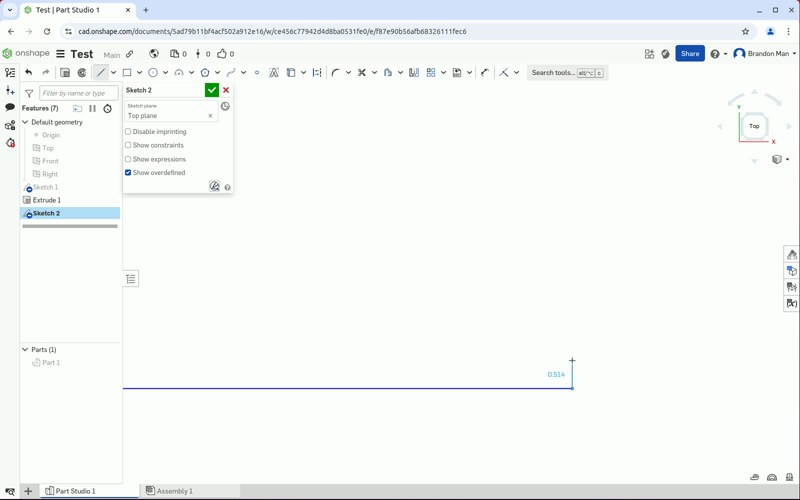
scroll(-6)
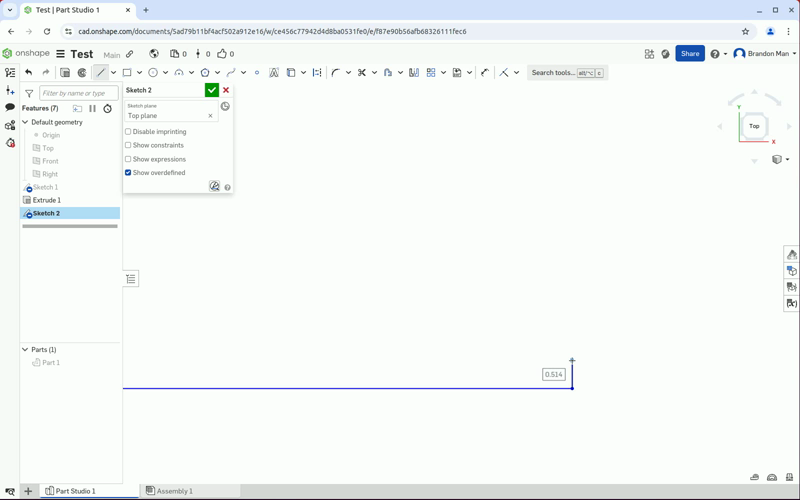
scroll(-6)
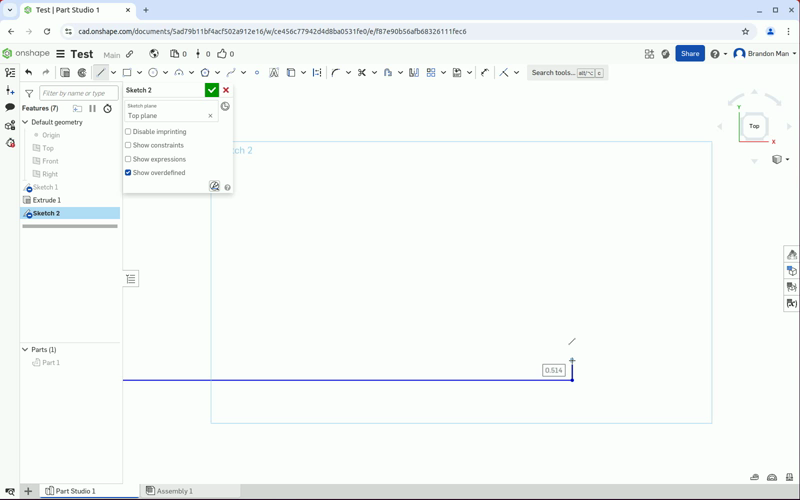
scroll(-6)
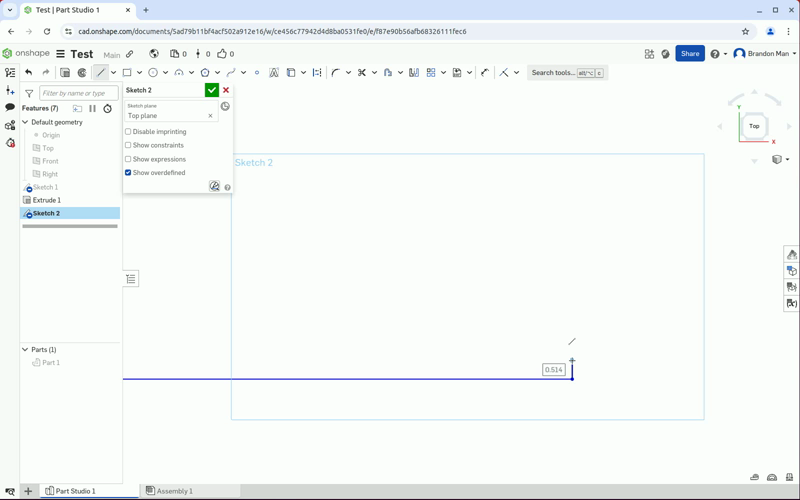
scroll(-6)
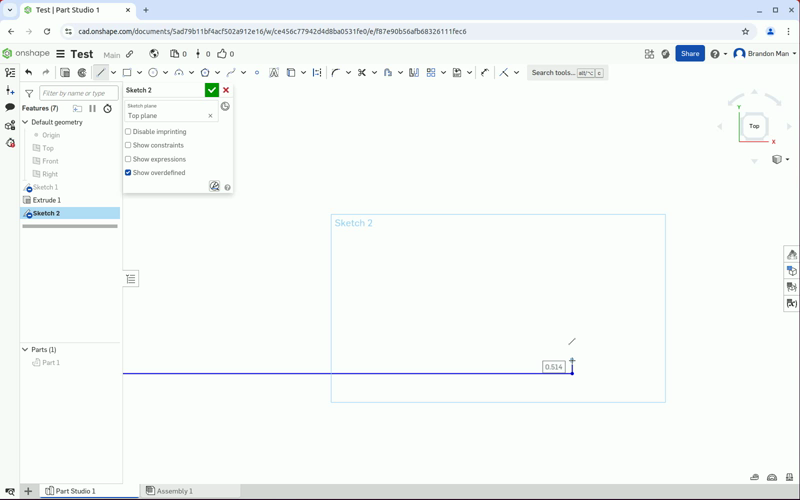
scroll(-6)
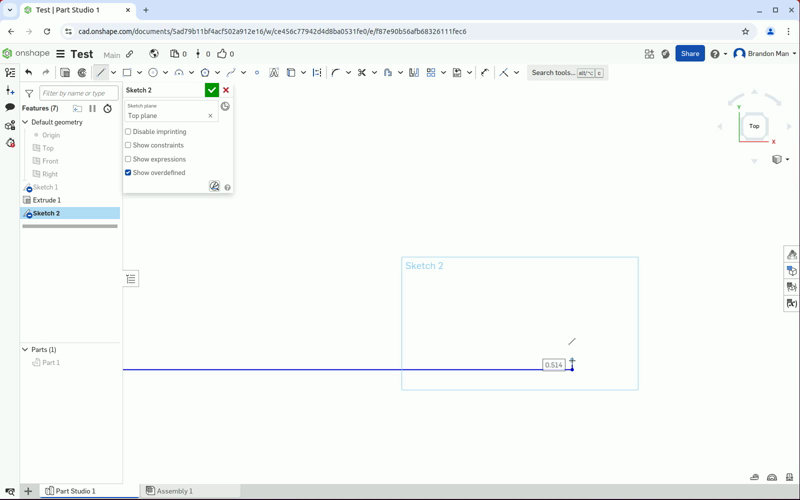
scroll(-6)
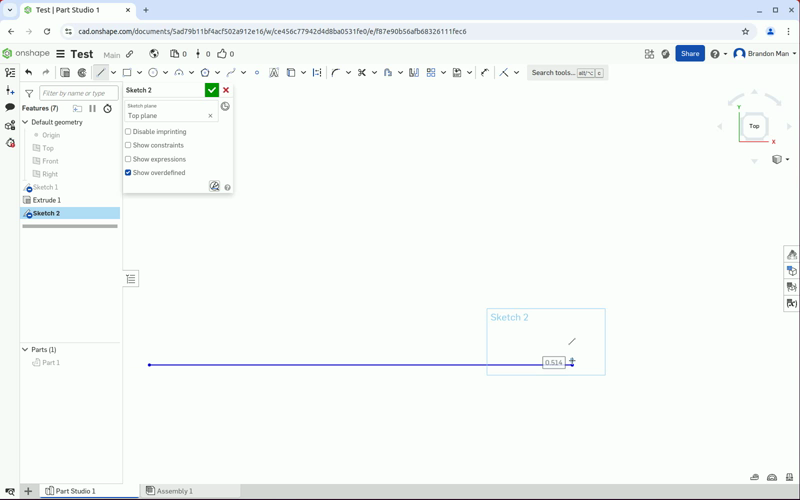
scroll(-6)
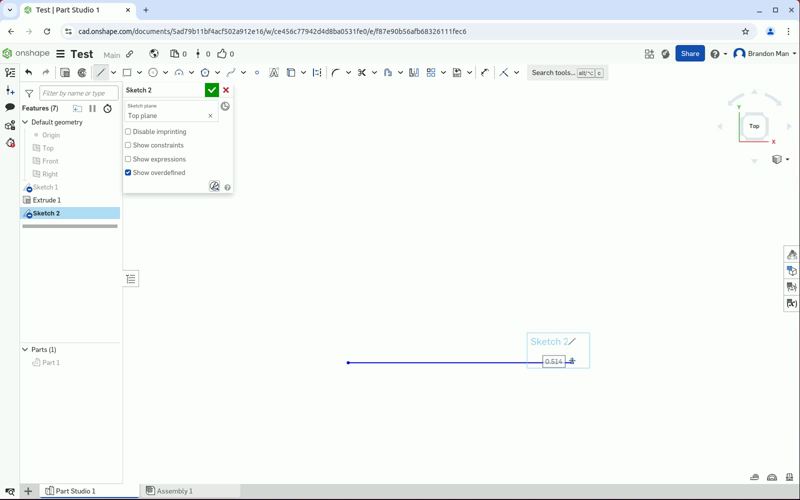
key_up(shift)
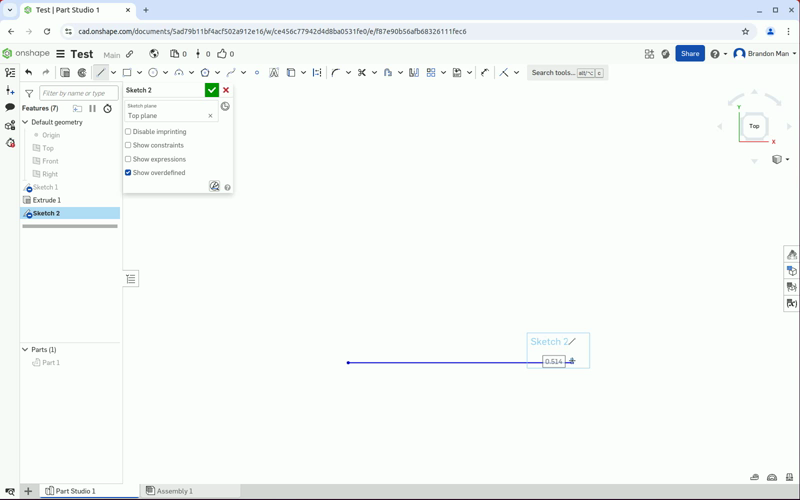
key_down(shift)
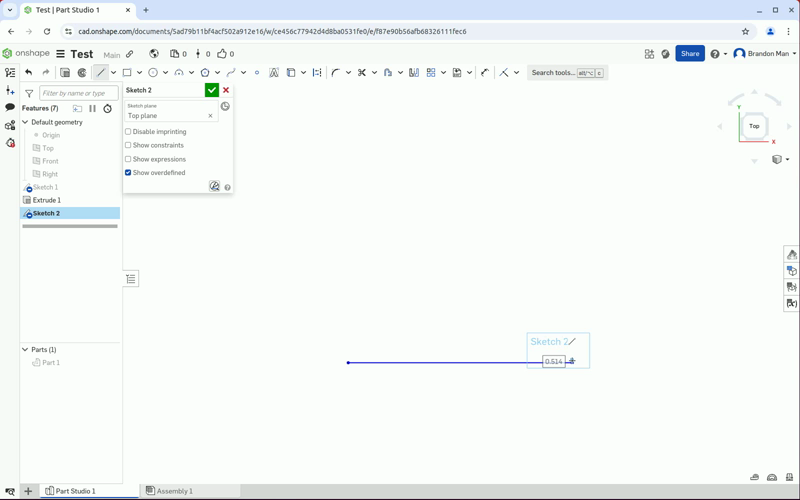
mouse_move(589, 360)
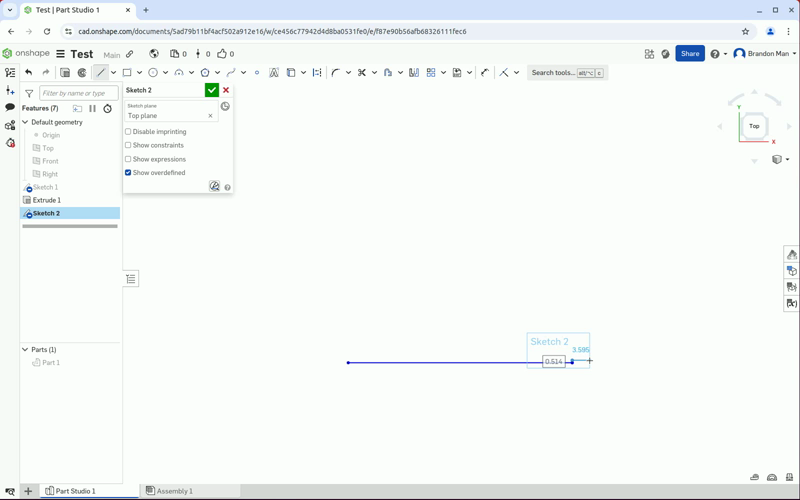
mouse_move(567, 360)
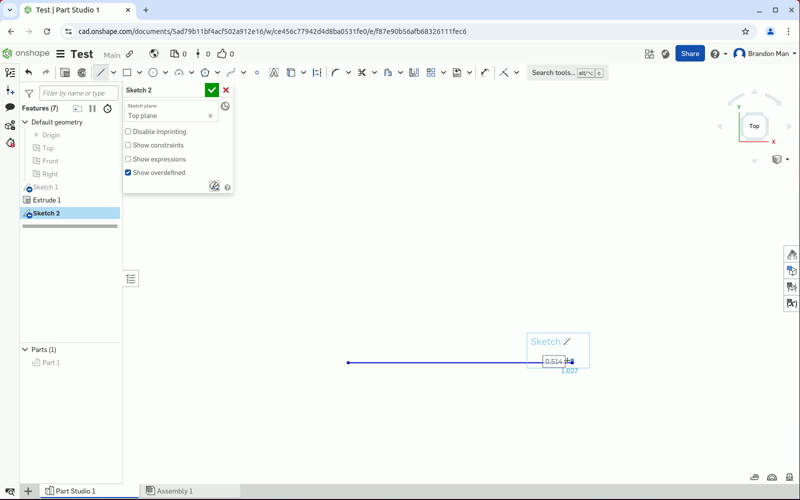
scroll(6)
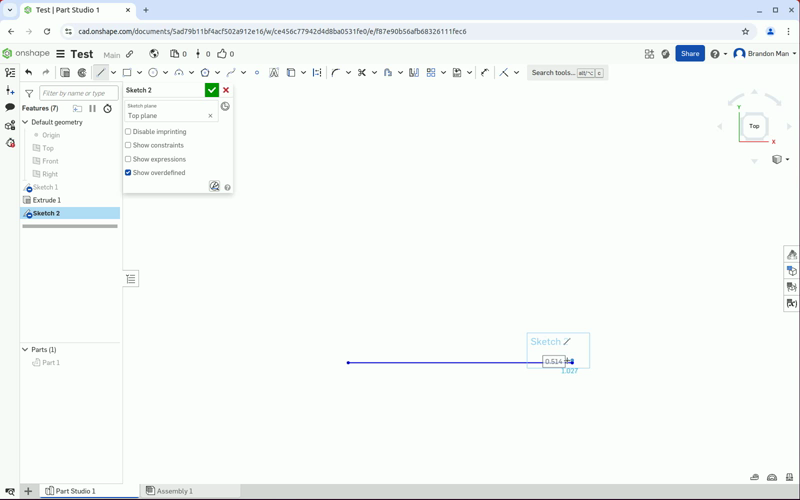
scroll(6)
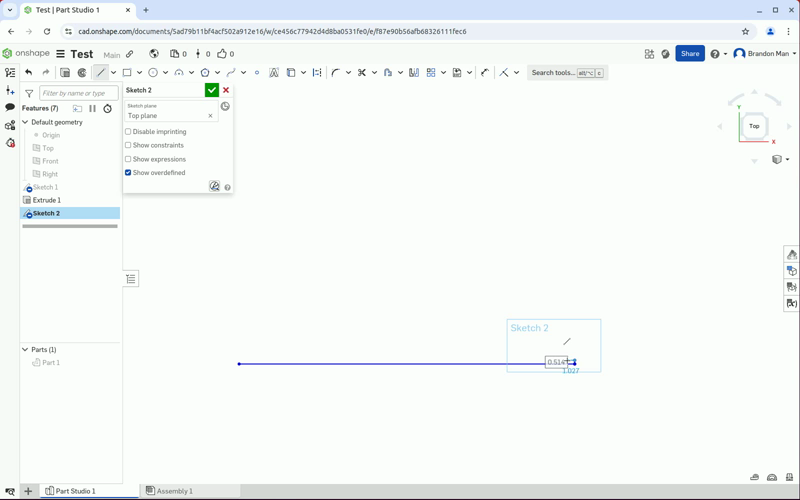
scroll(6)
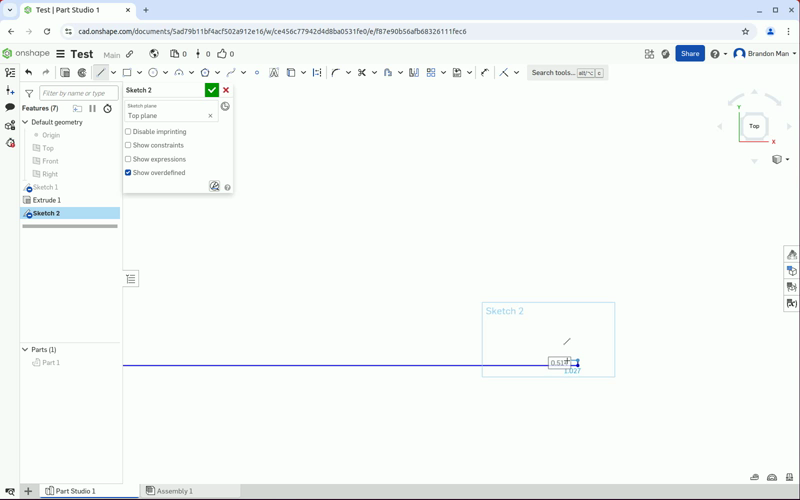
scroll(6)
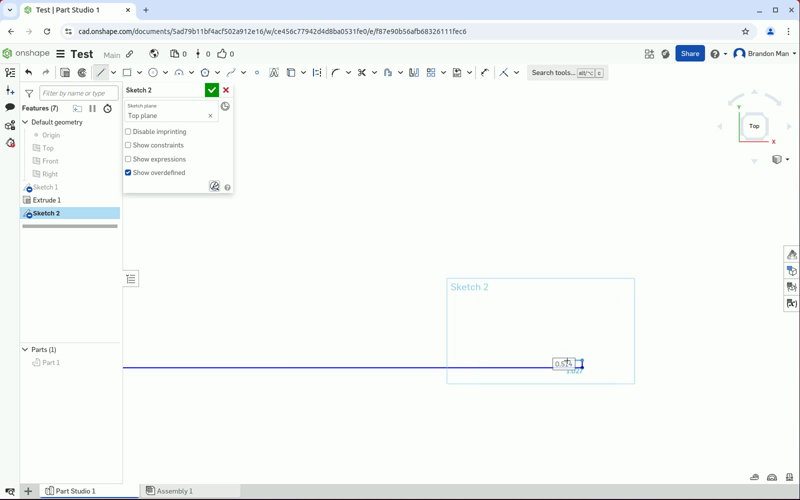
scroll(6)
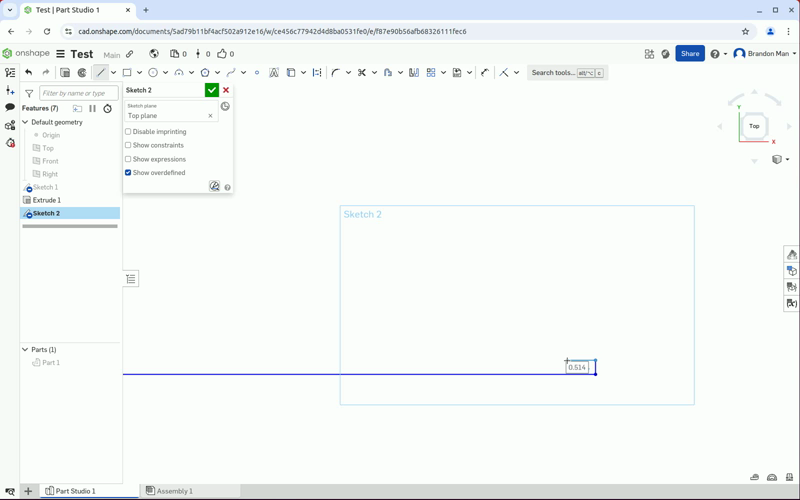
scroll(6)
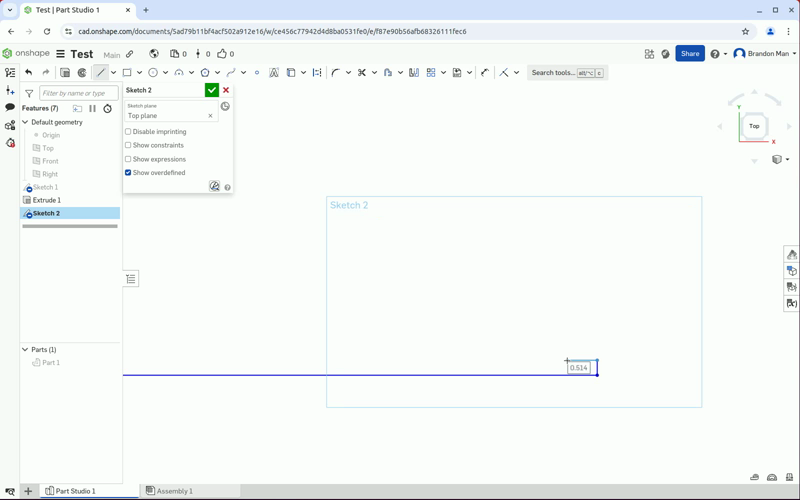
scroll(6)
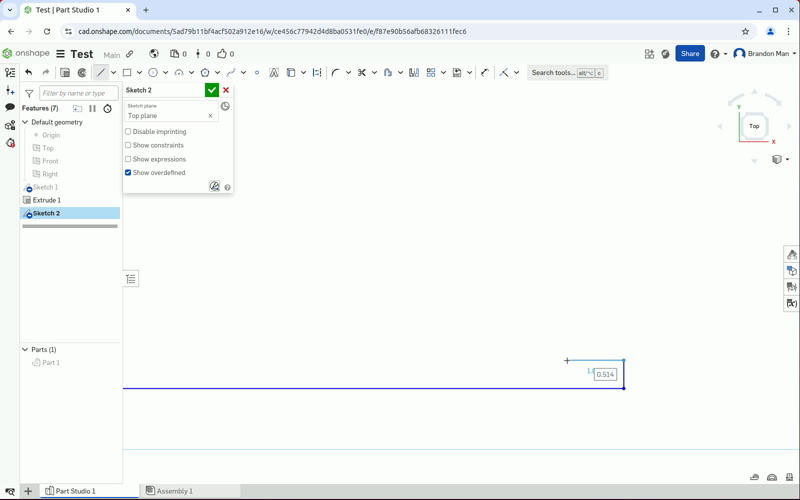
click(567, 360)
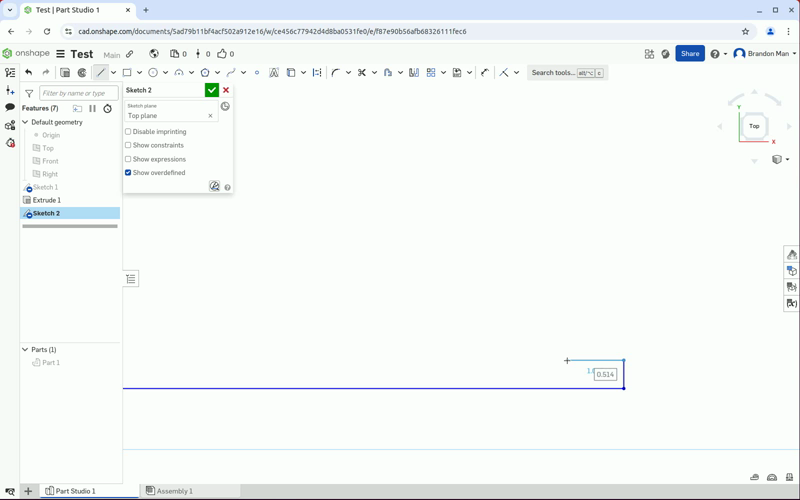
scroll(-6)
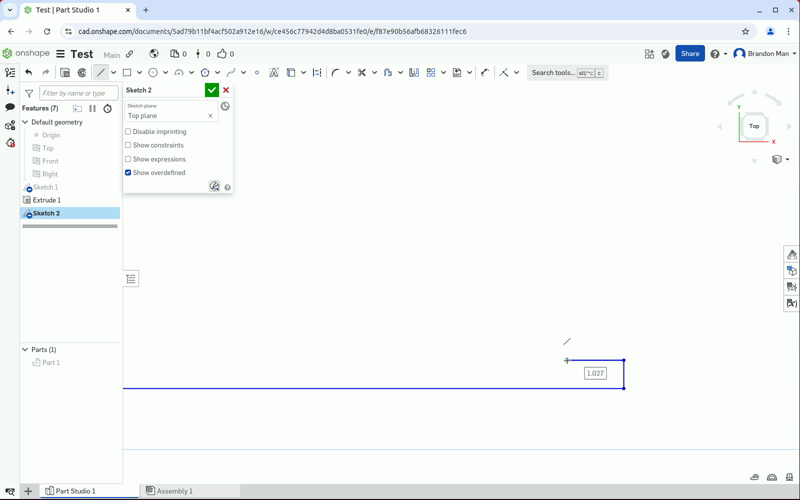
scroll(-6)
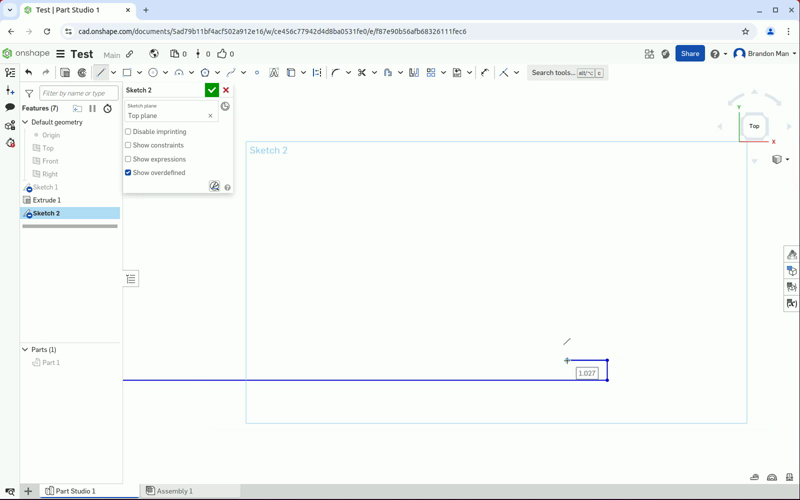
scroll(-6)
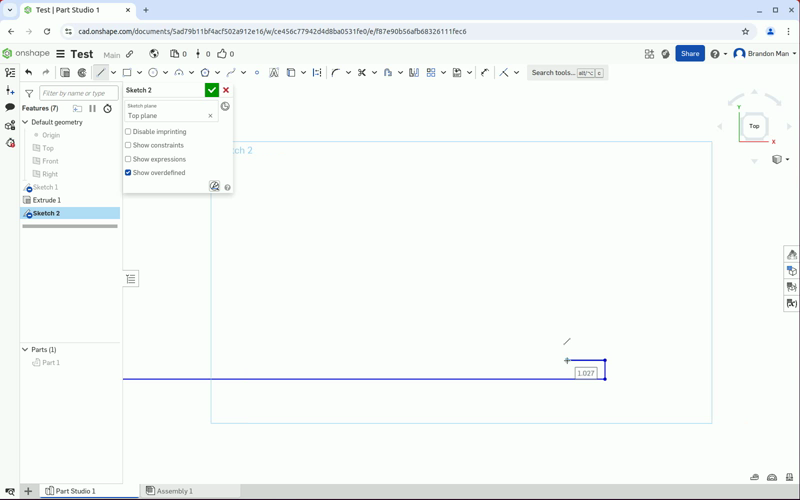
scroll(-6)
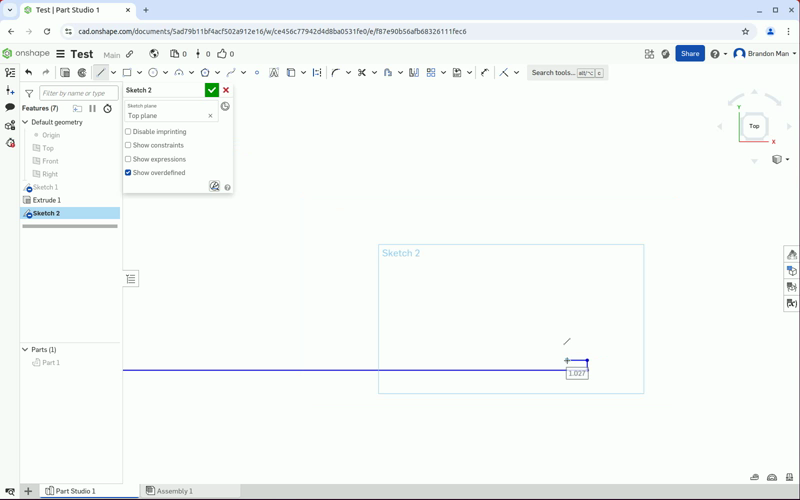
scroll(-6)
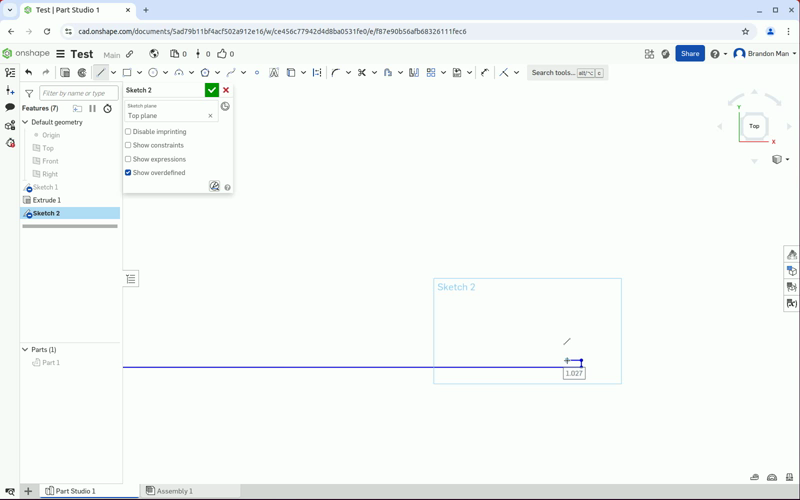
scroll(-6)
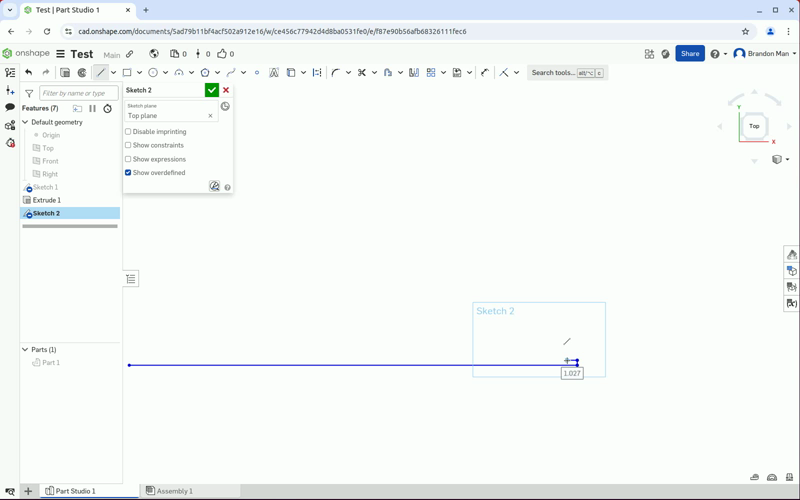
scroll(-6)
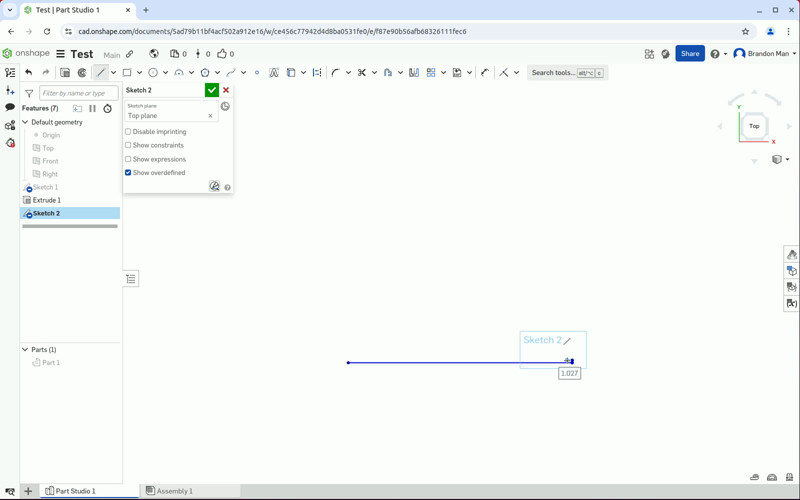
key_up(shift)
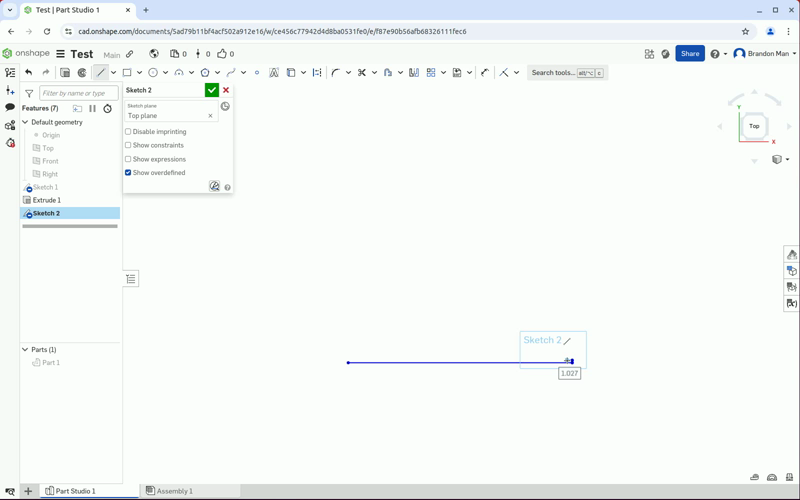
key_down(shift)
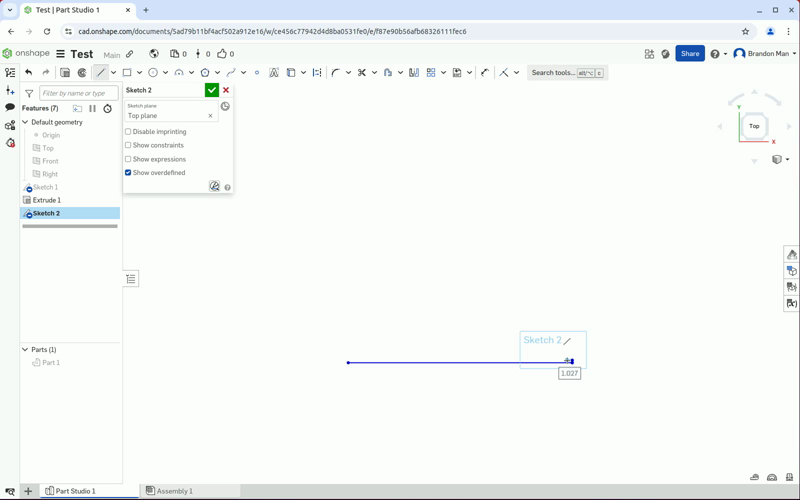
mouse_move(353, 360)
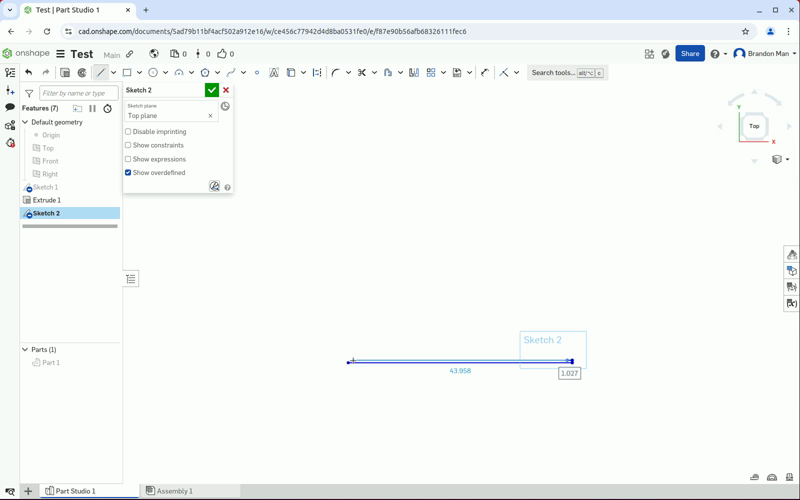
click(353, 360)
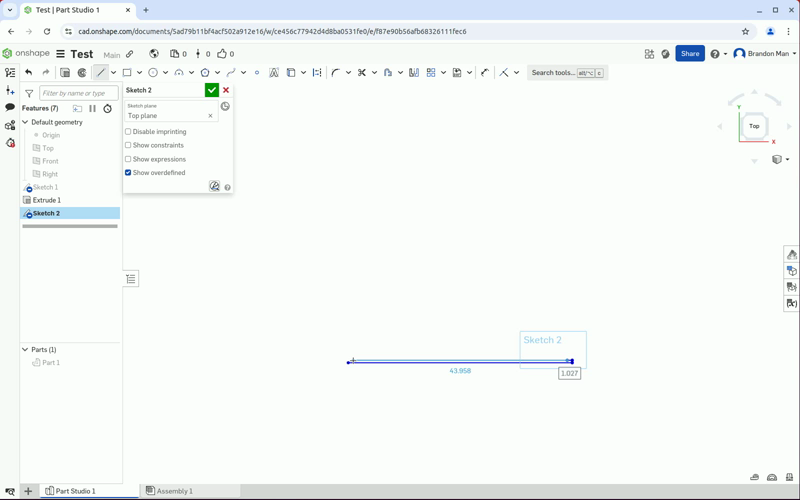
key_up(shift)
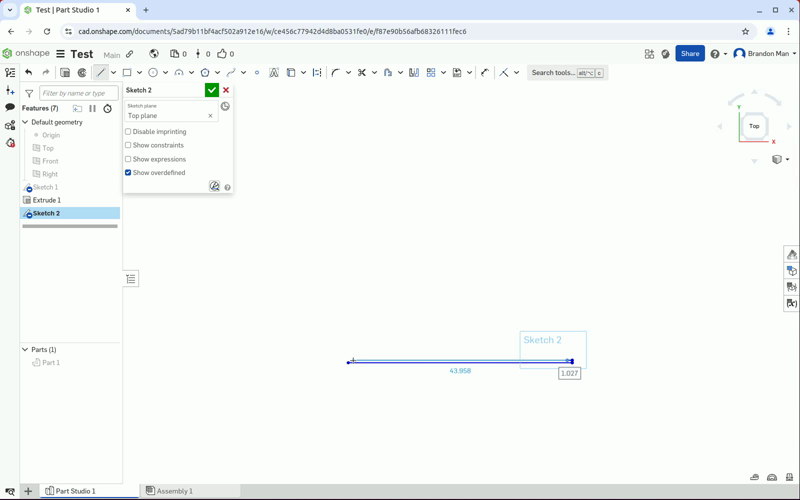
key_down(shift)
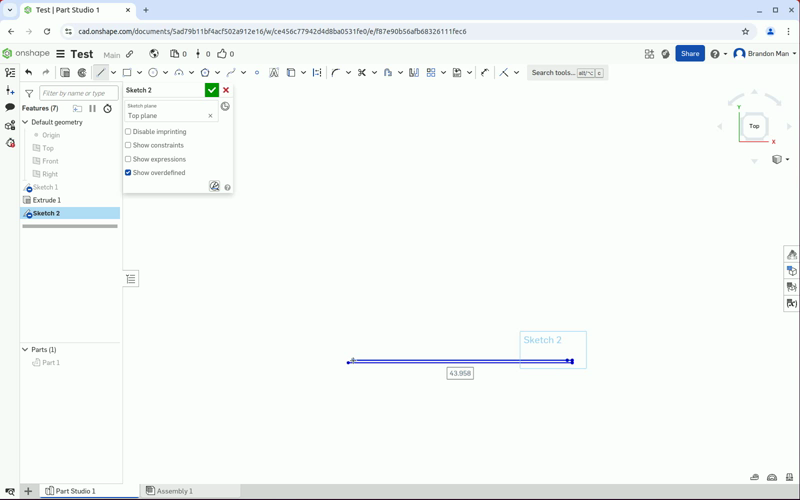
mouse_move(383, 360)
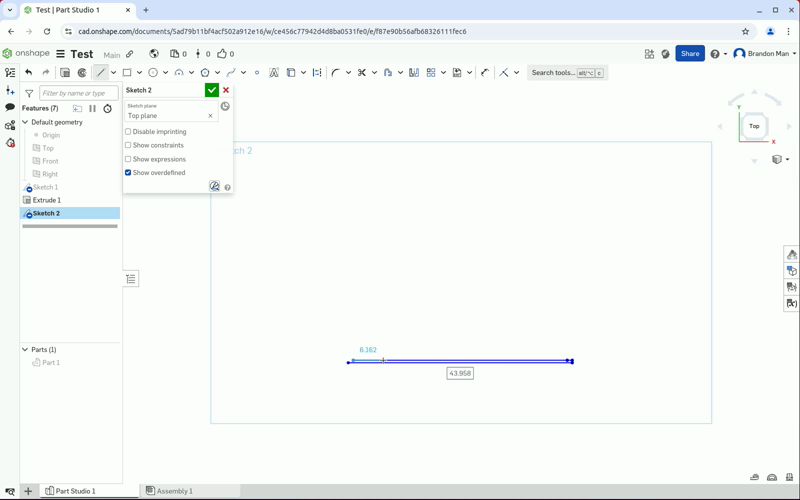
mouse_move(348, 360)
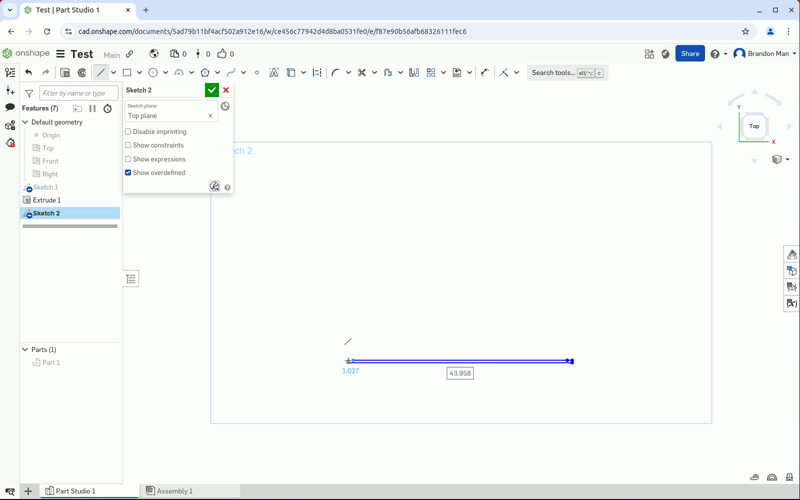
scroll(6)
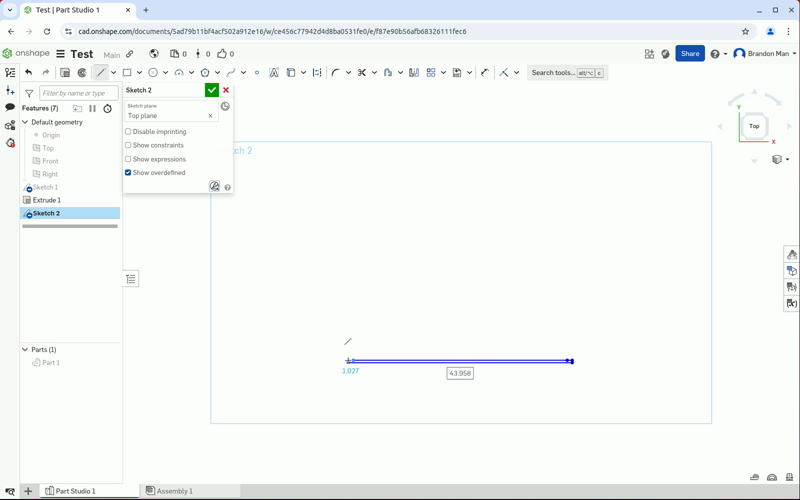
scroll(6)
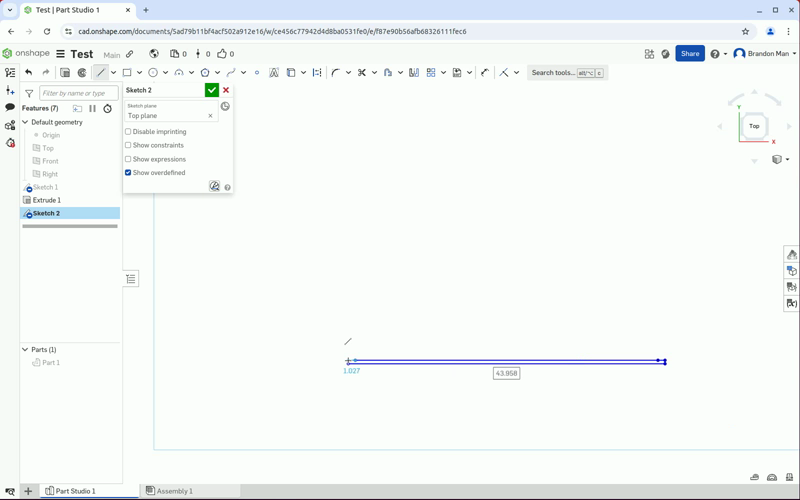
scroll(6)
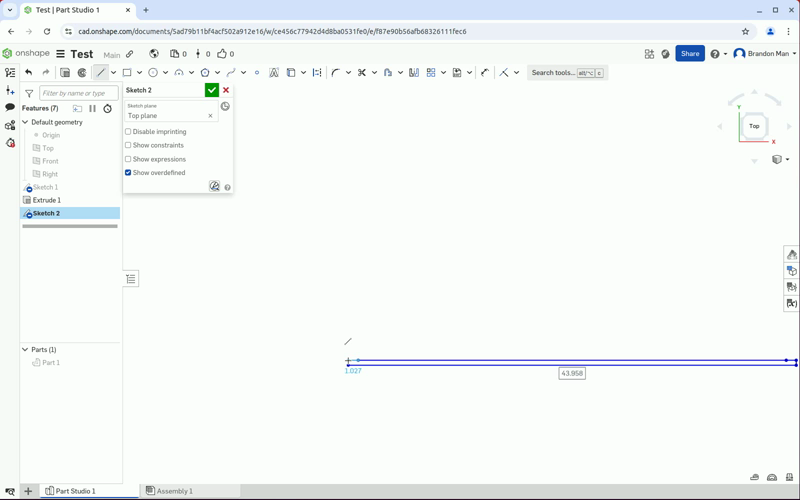
scroll(6)
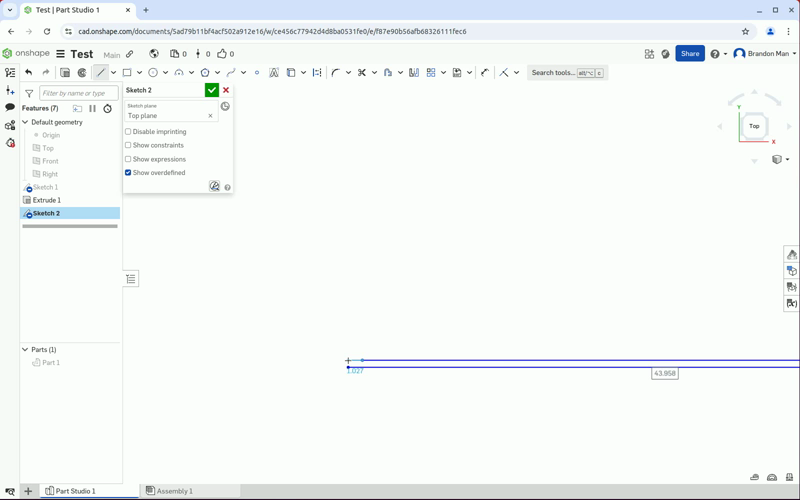
scroll(6)
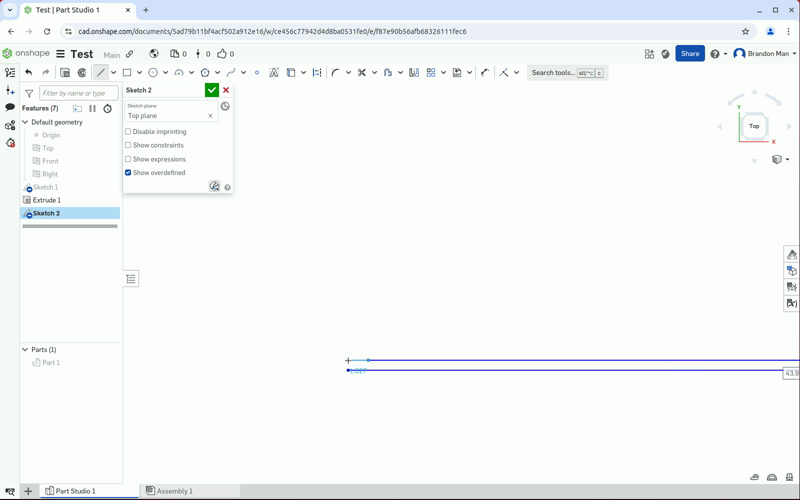
scroll(6)
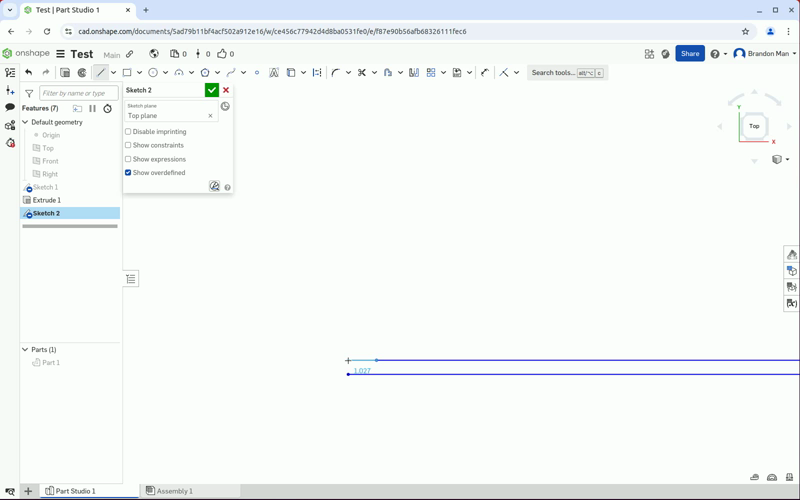
scroll(6)
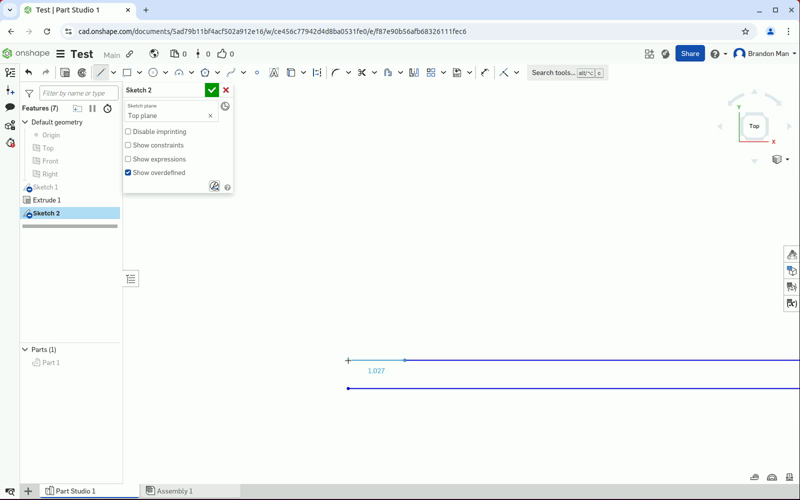
click(348, 360)
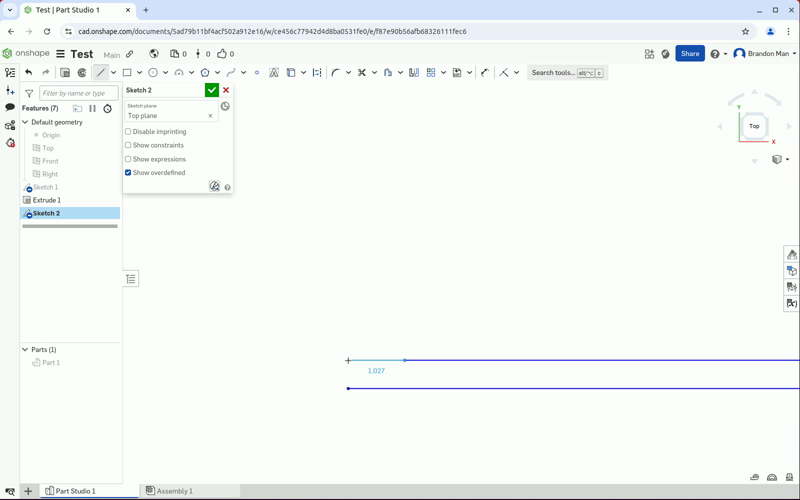
scroll(-6)
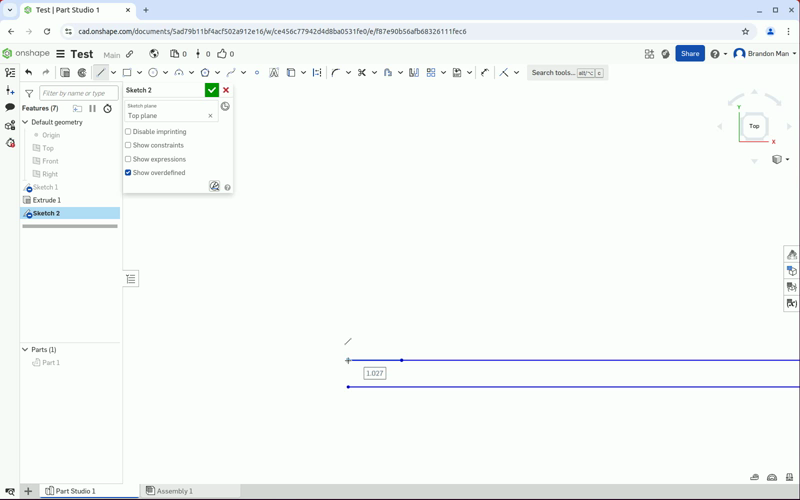
scroll(-6)
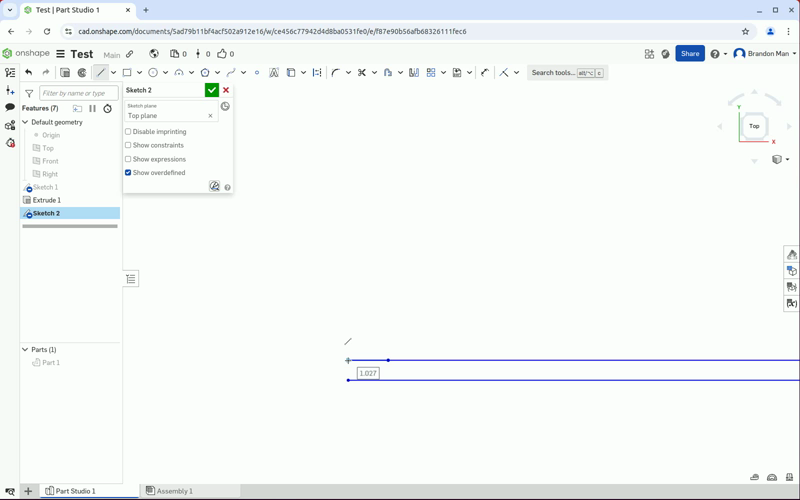
scroll(-6)
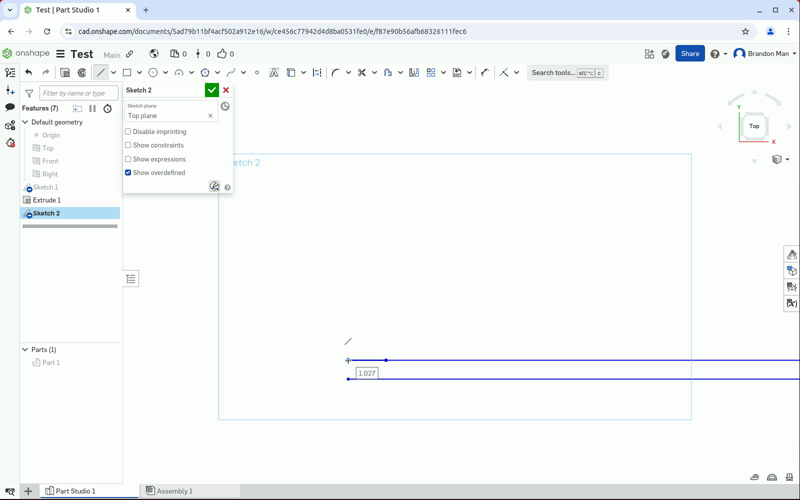
scroll(-6)
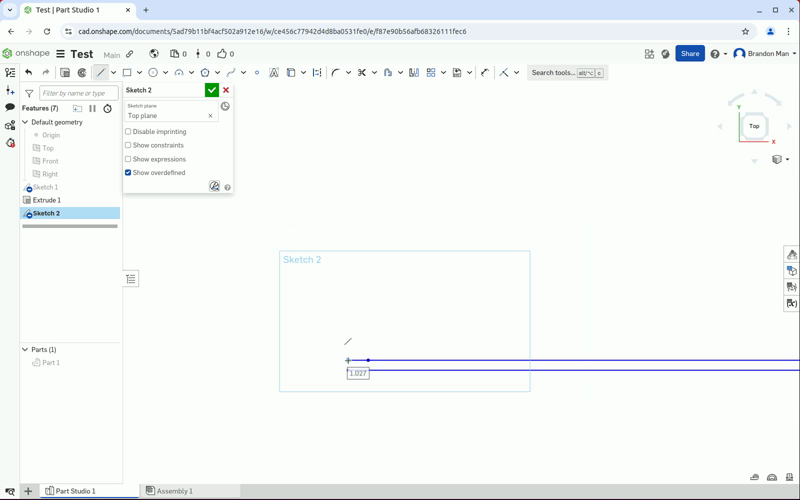
scroll(-6)
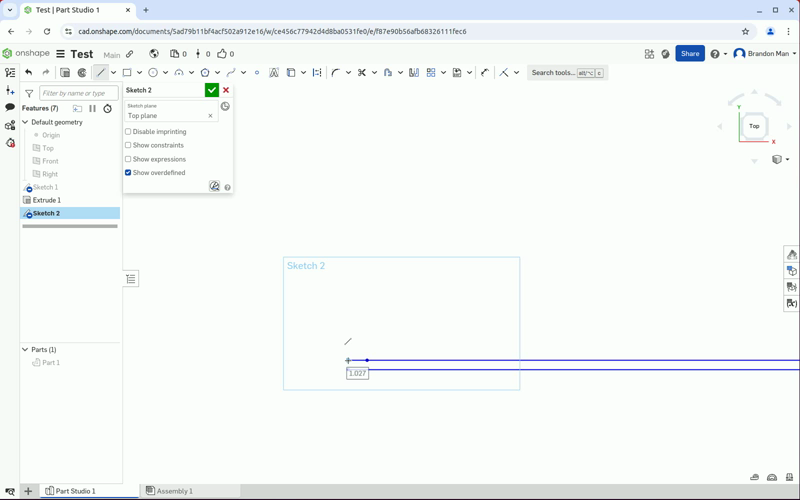
scroll(-6)
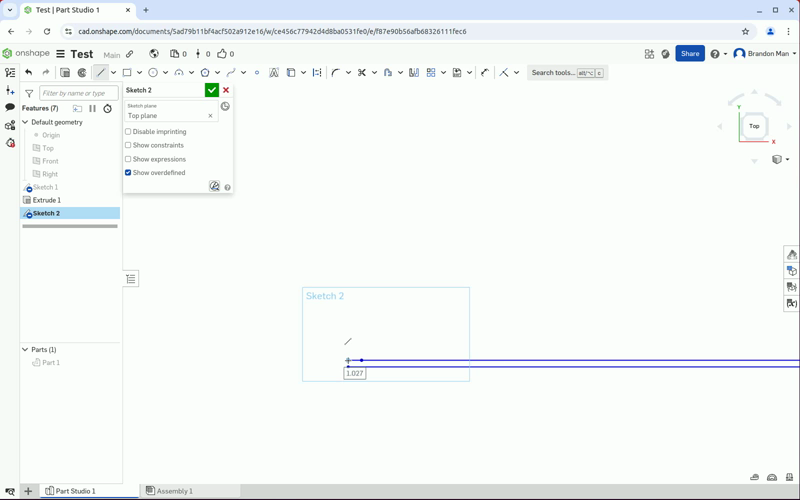
scroll(-6)
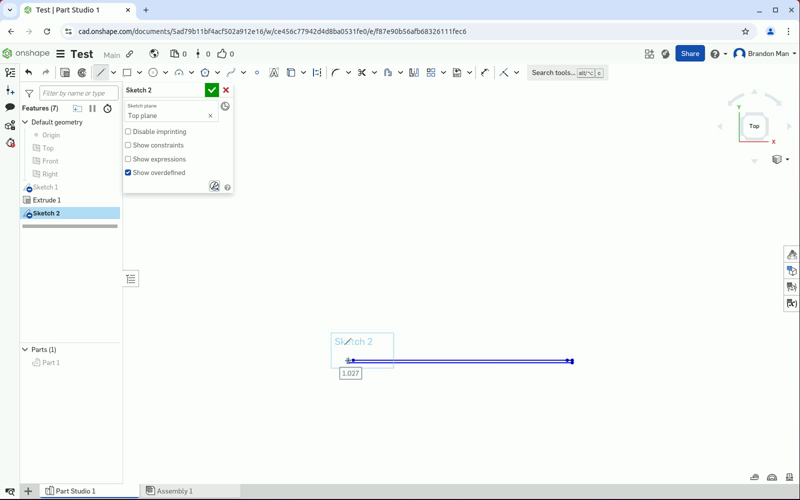
key_up(shift)
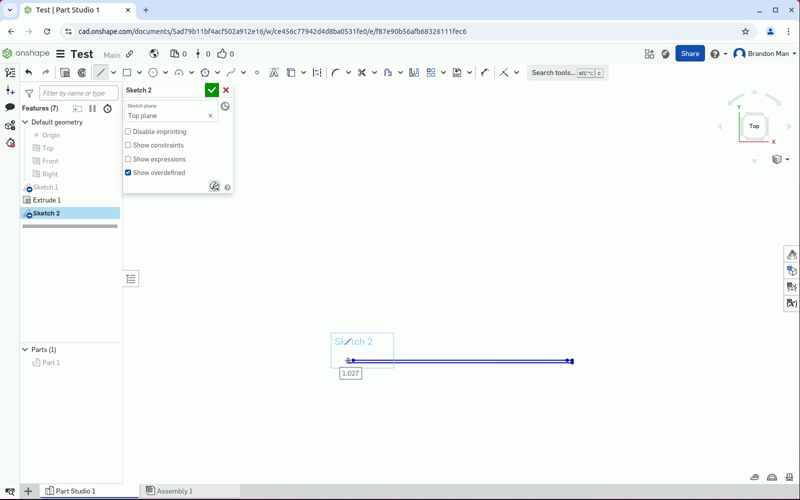
mouse_move(378, 360)
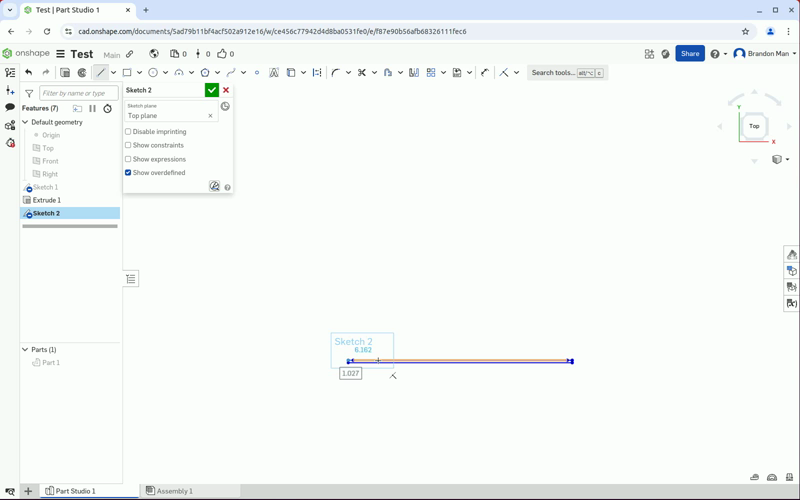
key_down(shift)
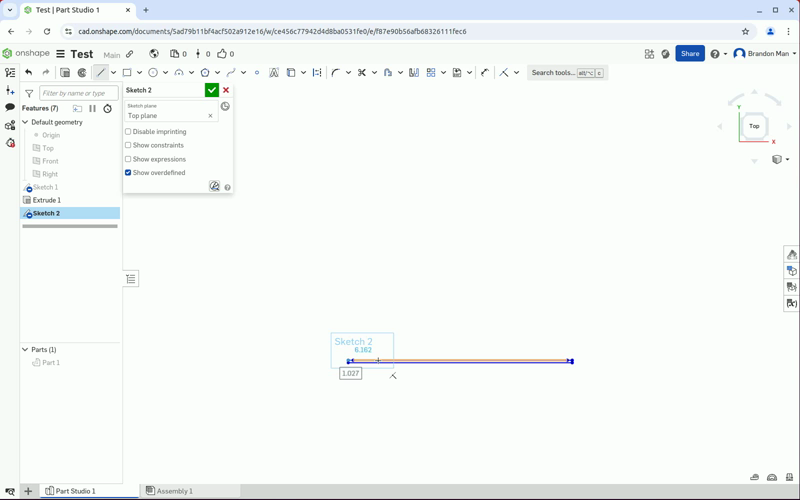
mouse_move(348, 362)
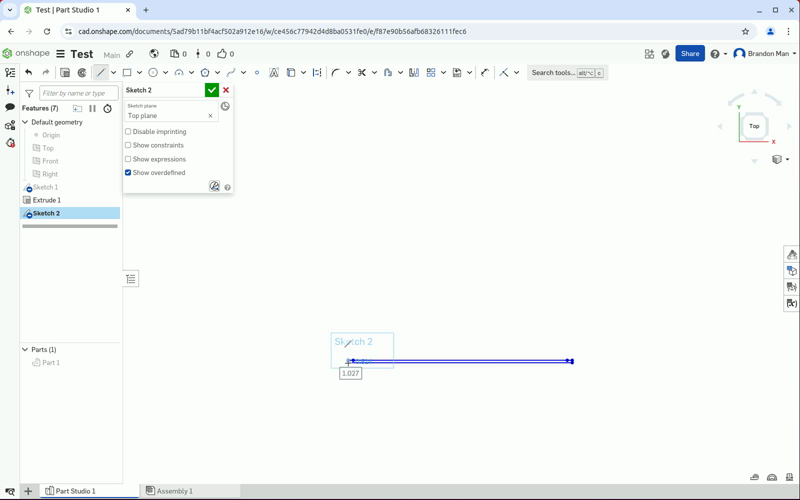
scroll(6)
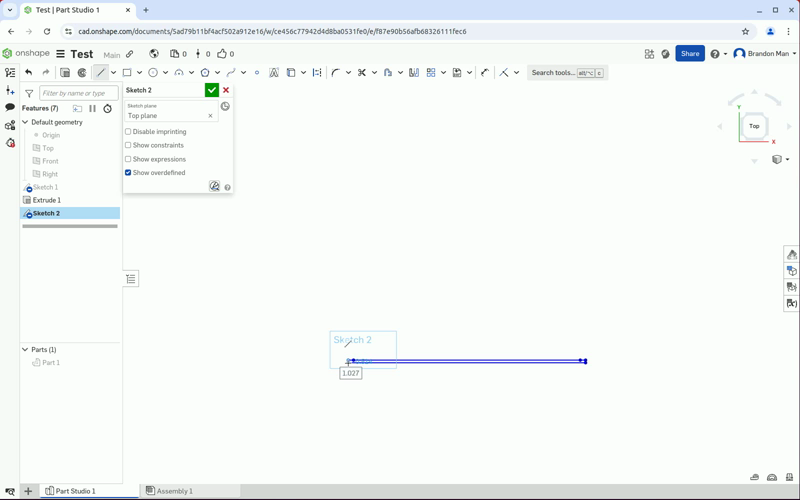
scroll(6)
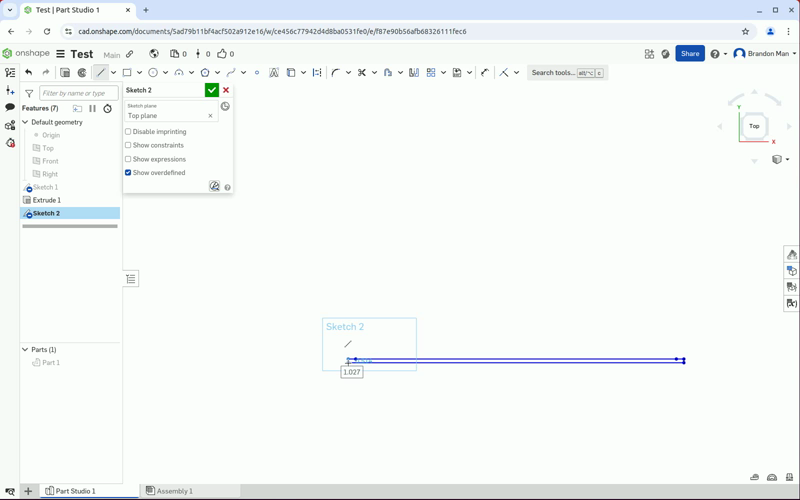
scroll(6)
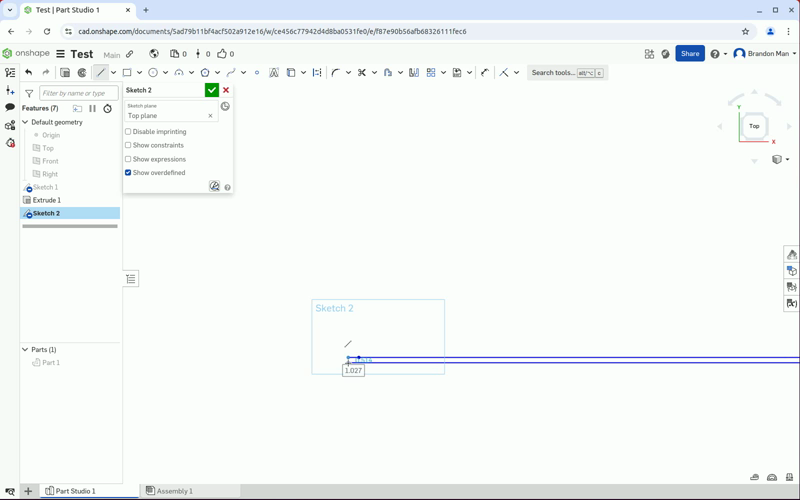
scroll(6)
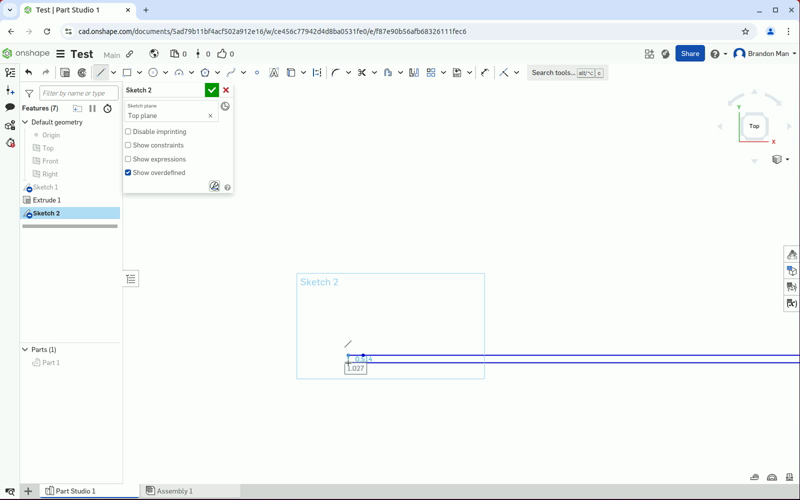
scroll(6)
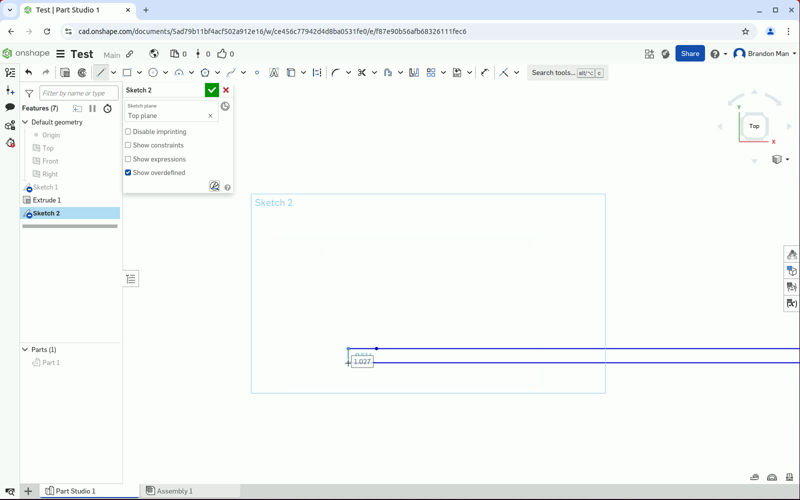
scroll(6)
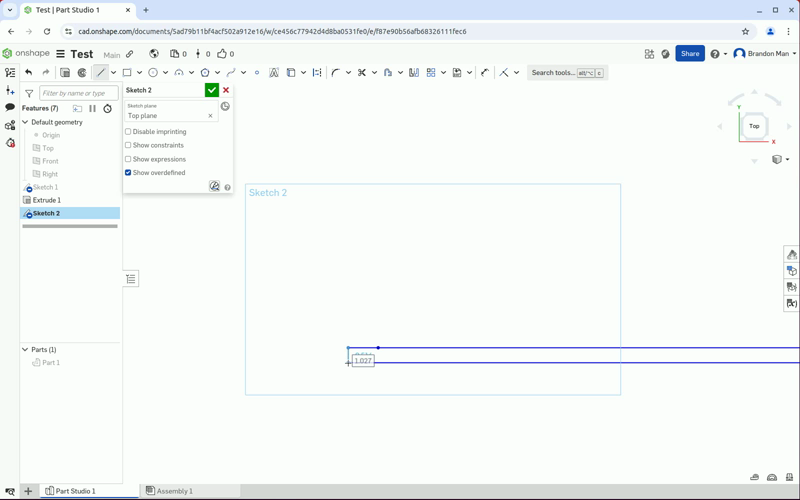
scroll(6)
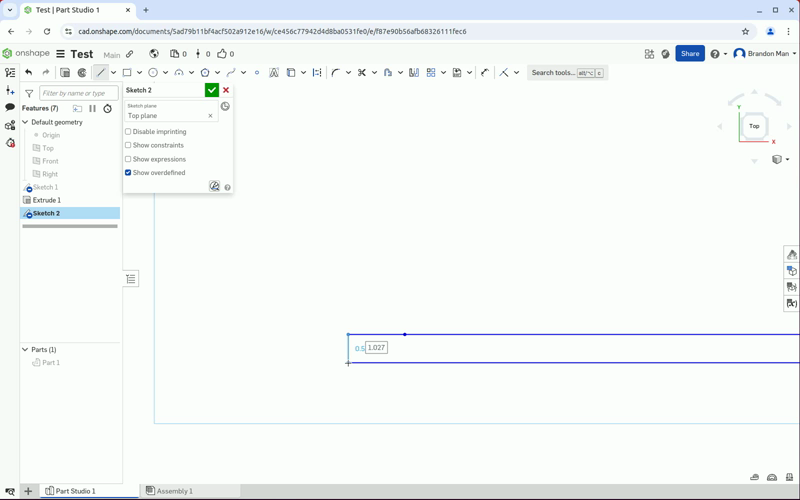
key_up(shift)
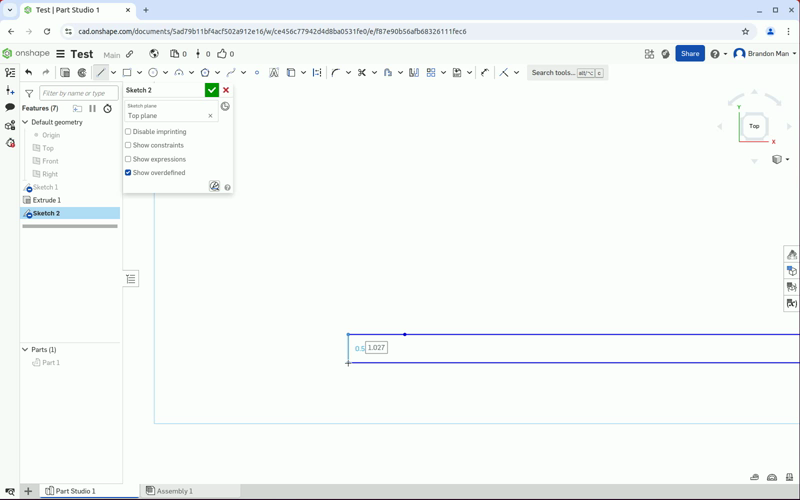
click(348, 362)
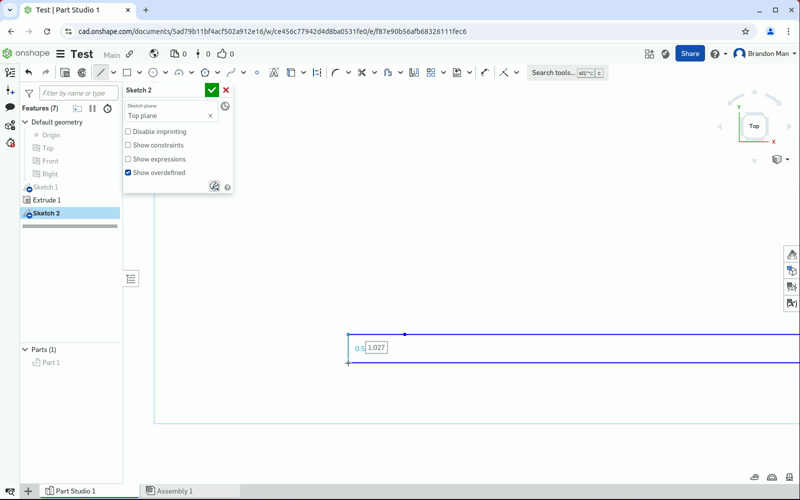
scroll(-6)
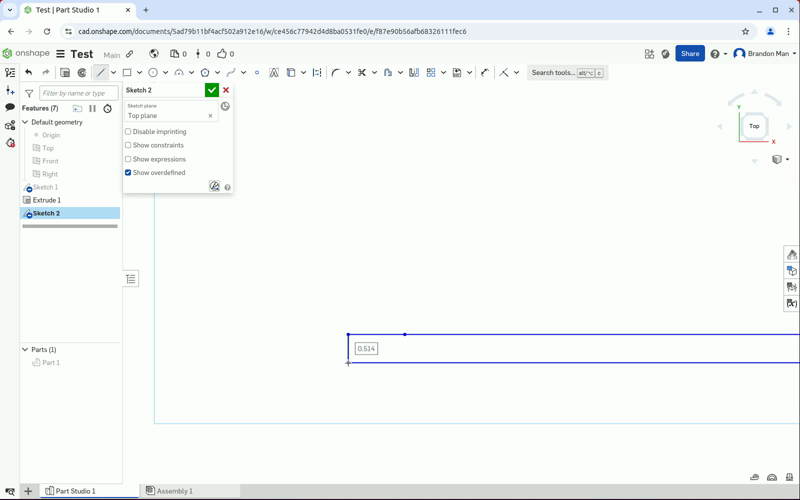
scroll(-6)
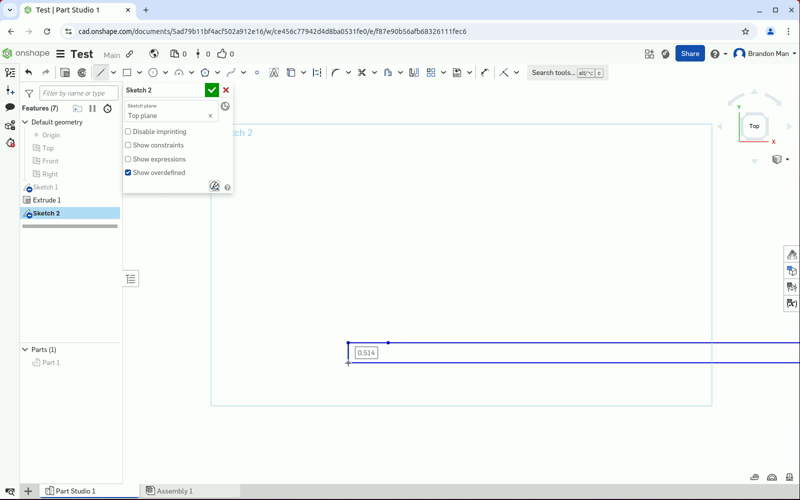
scroll(-6)
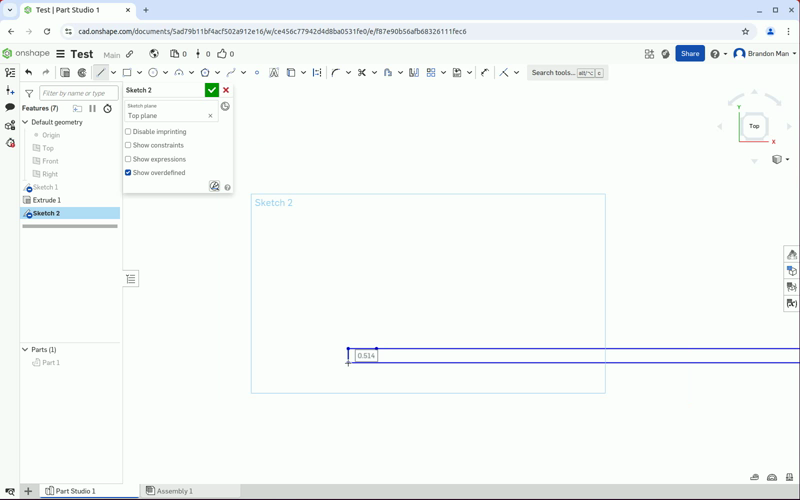
scroll(-6)
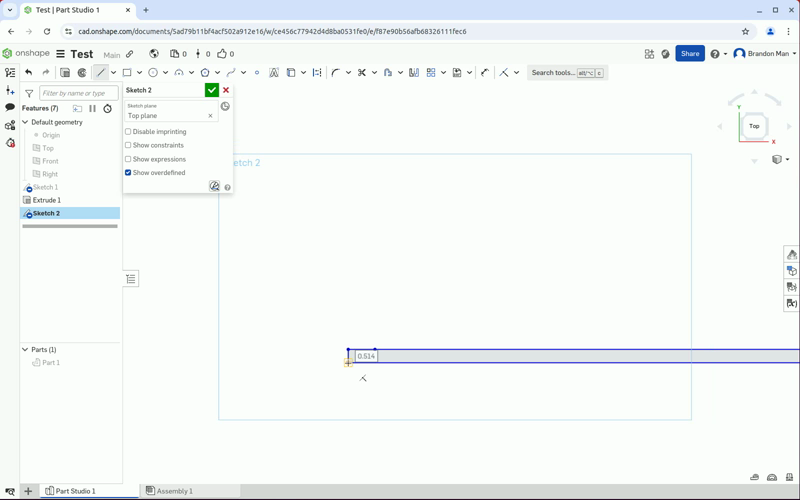
scroll(-6)
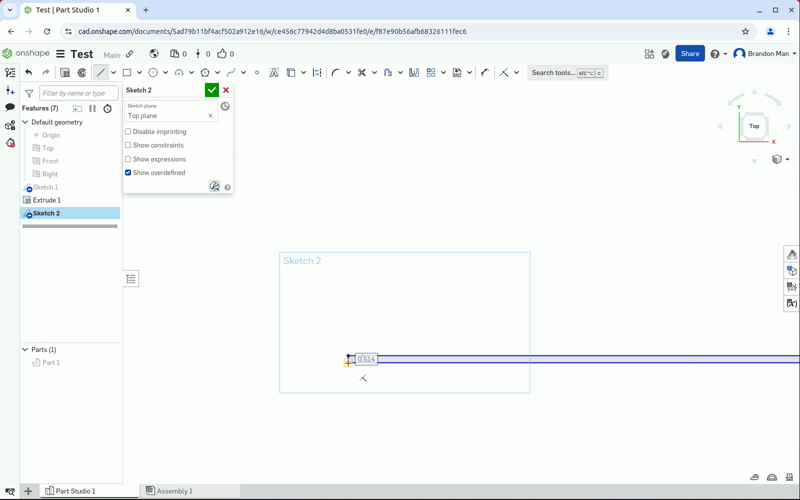
scroll(-6)
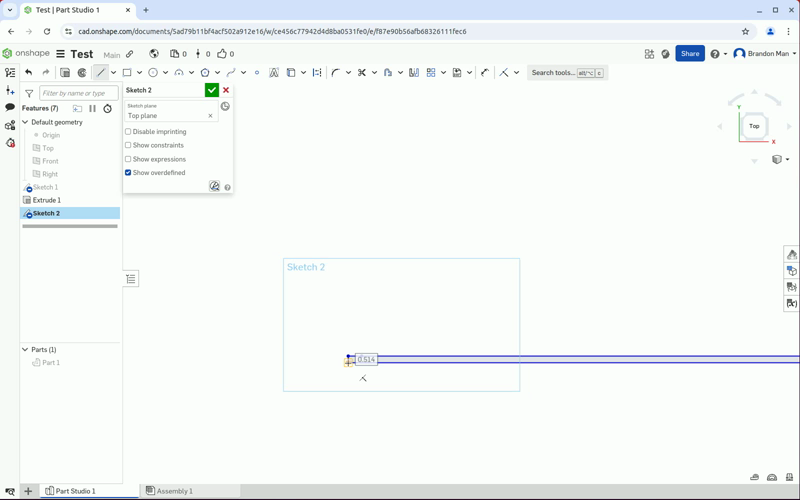
scroll(-6)
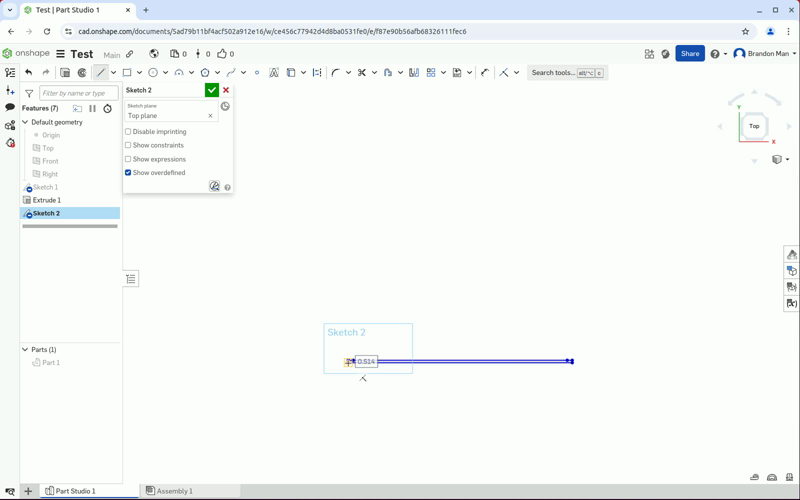
key(esc)
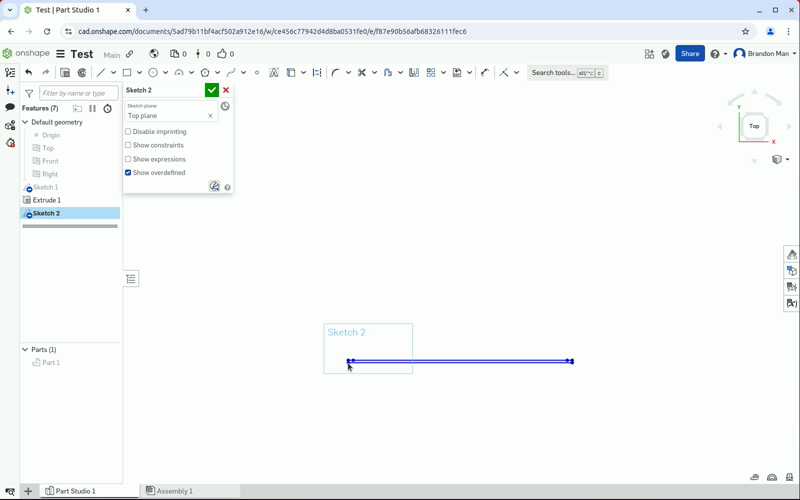
mouse_move(360, 361)
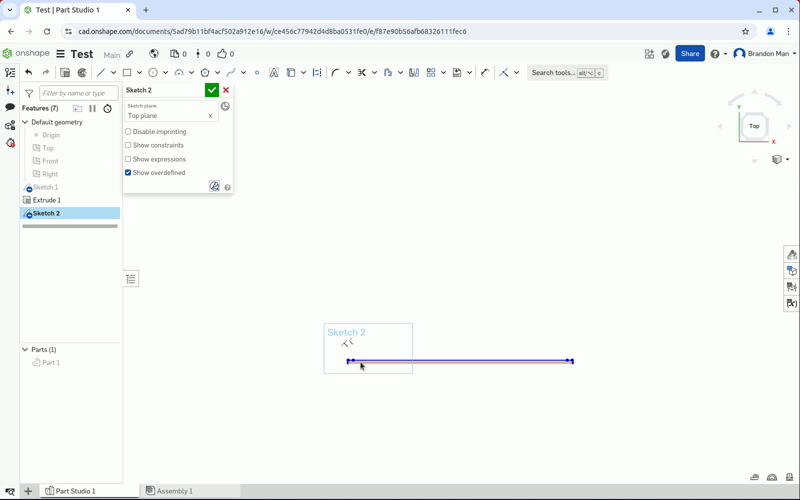
scroll(6)
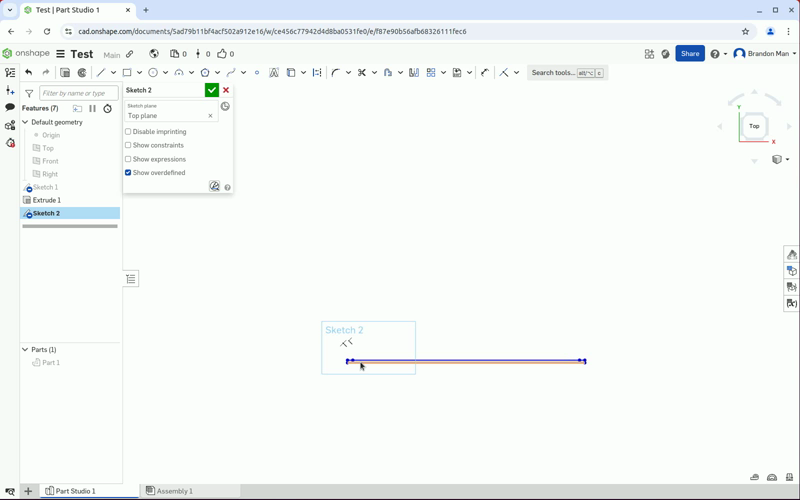
scroll(6)
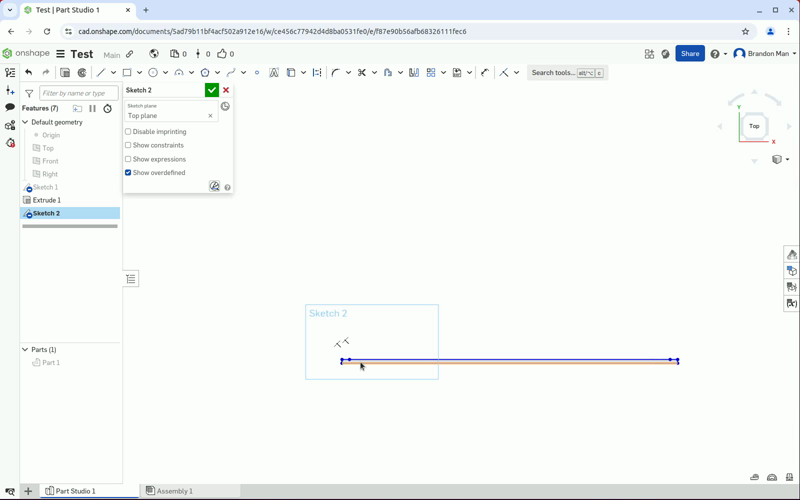
scroll(6)
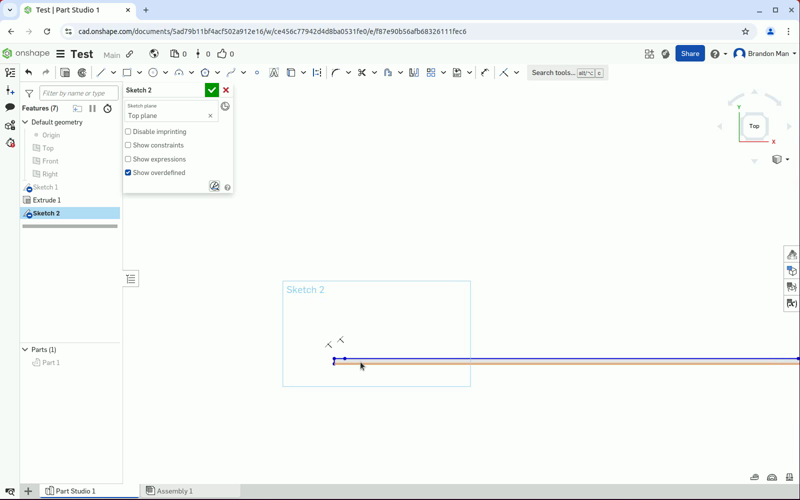
scroll(6)
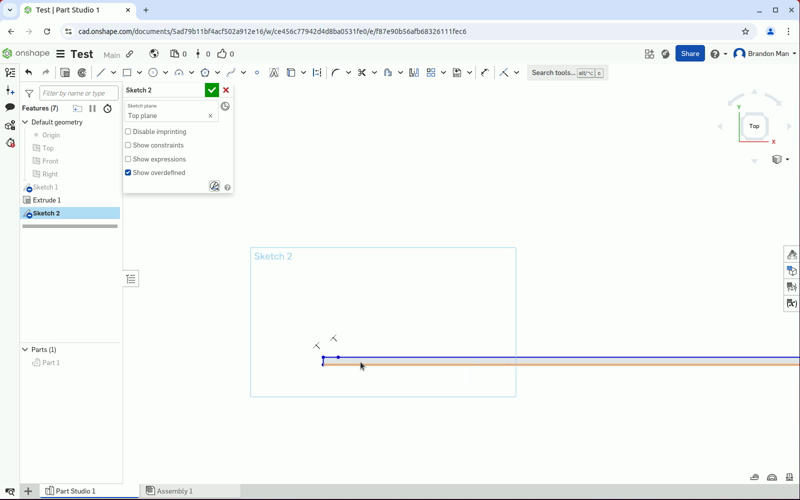
scroll(6)
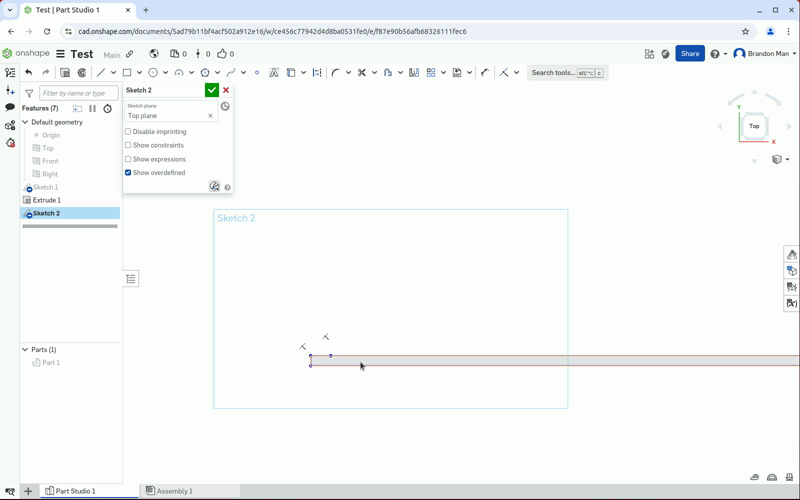
scroll(6)
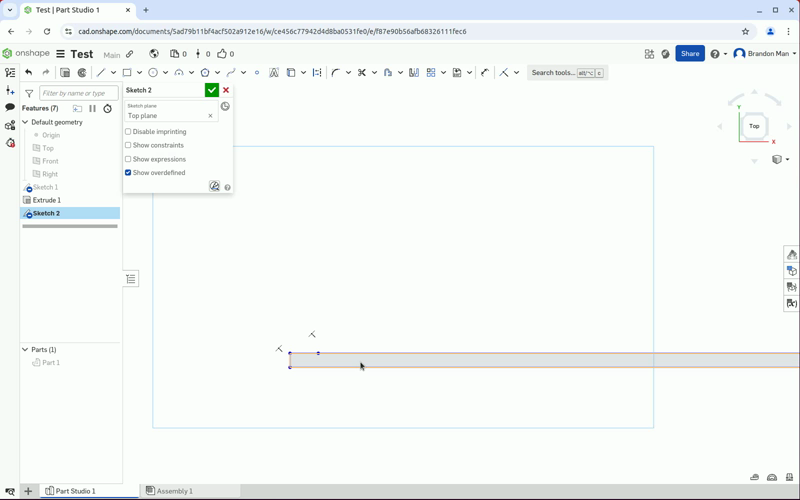
scroll(6)
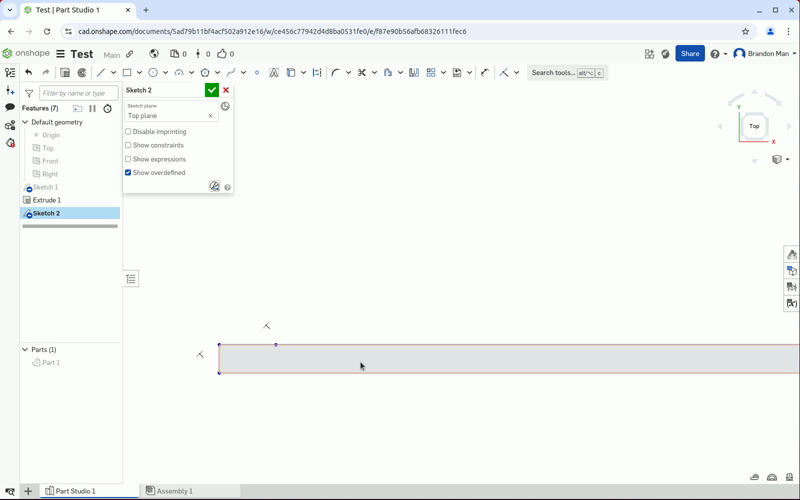
click(360, 361)
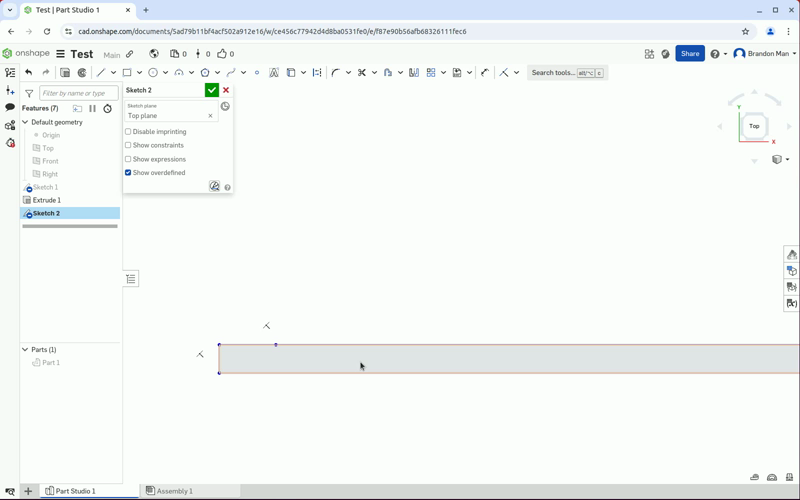
scroll(-6)
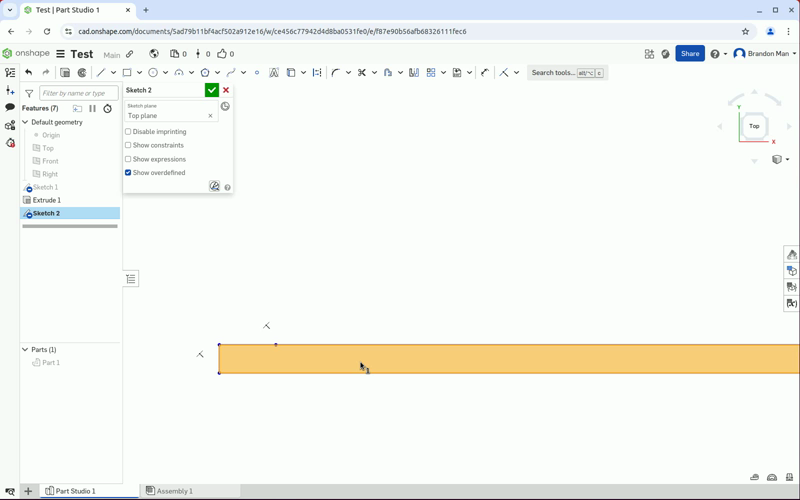
scroll(-6)
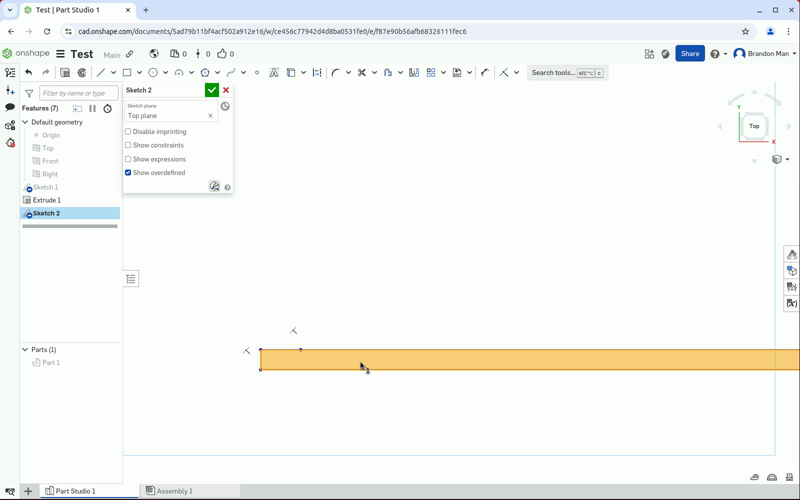
scroll(-6)
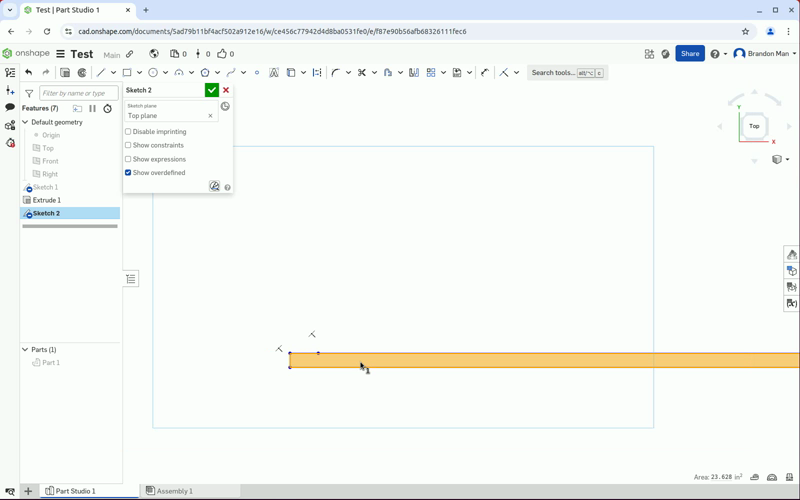
scroll(-6)
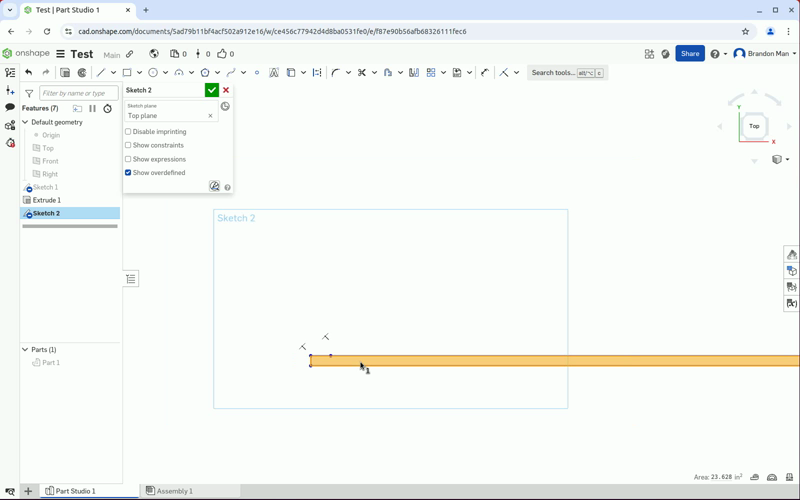
scroll(-6)
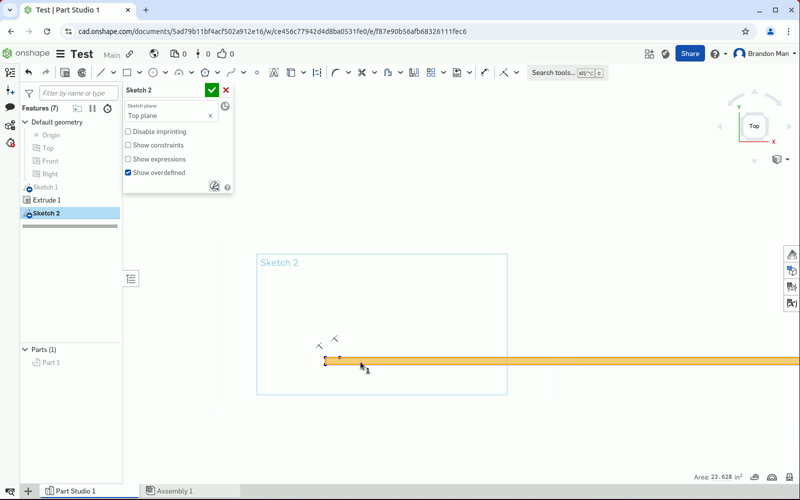
scroll(-6)
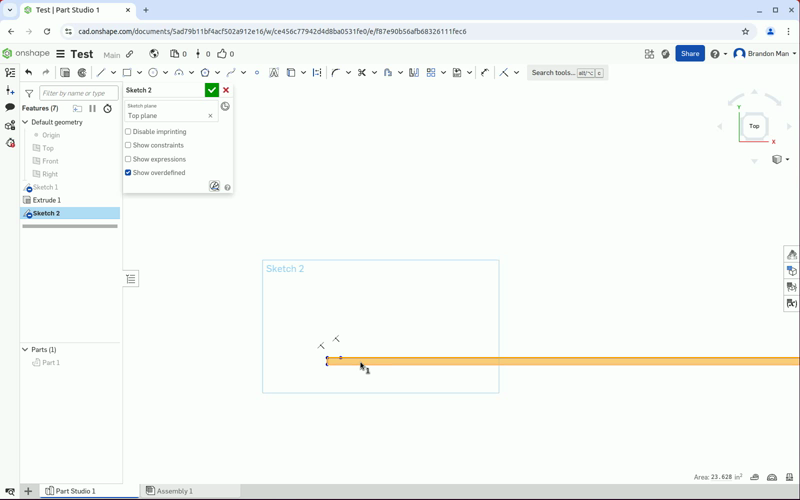
scroll(-6)
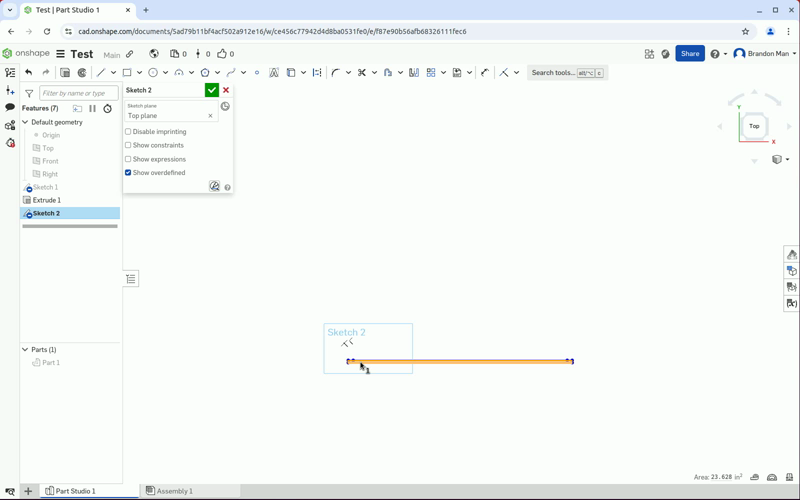
mouse_move(73, 352)
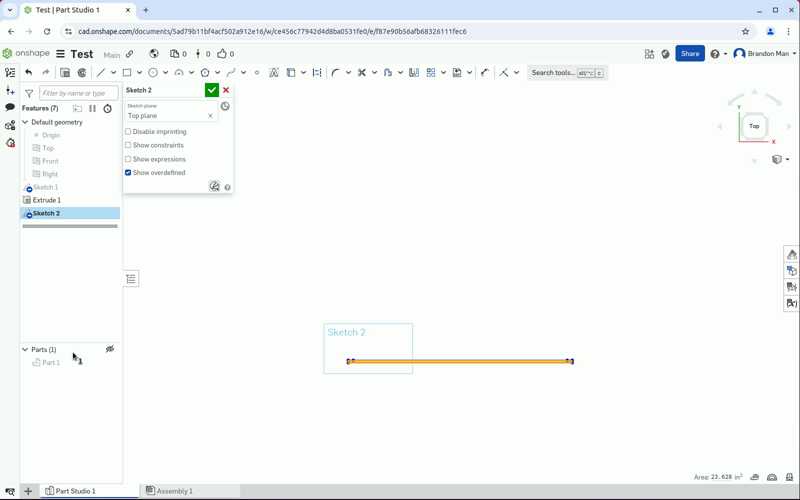
key(shift+y)
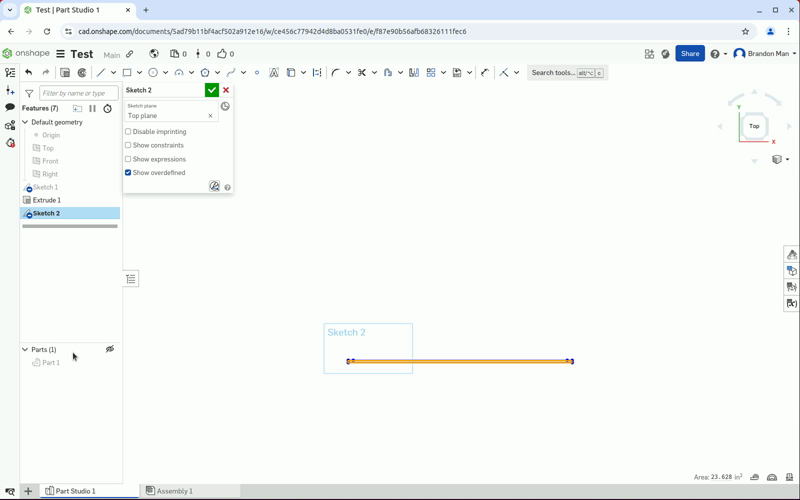
key(shift+e)
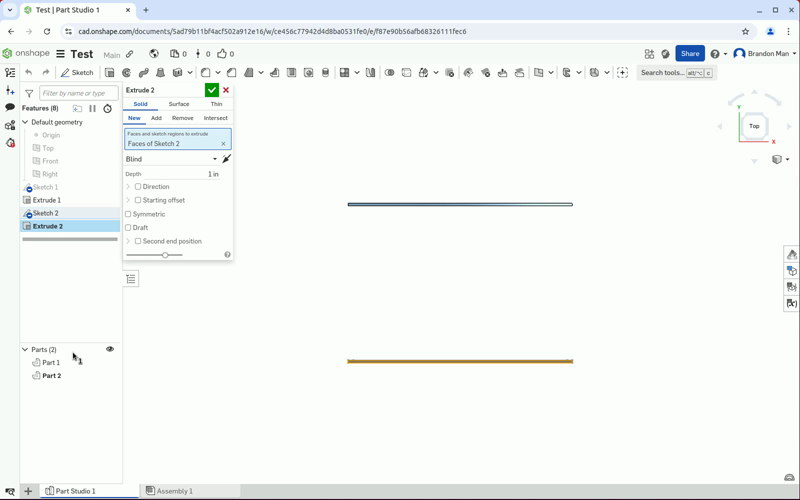
mouse_move(143, 106)
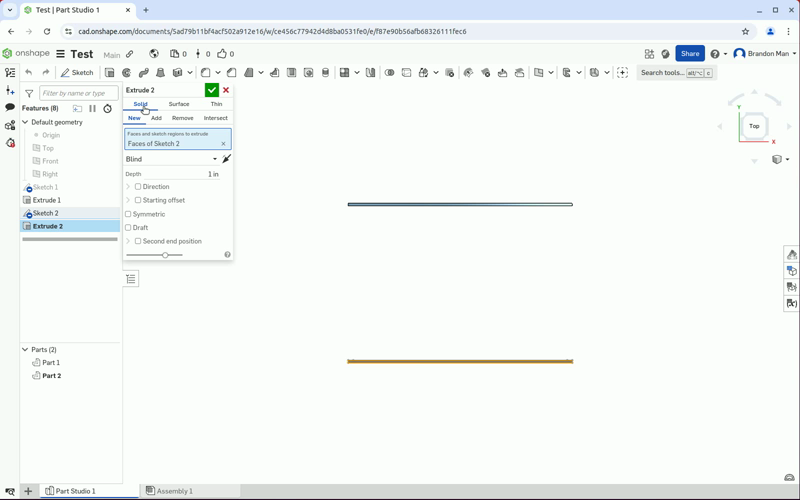
click(143, 106)
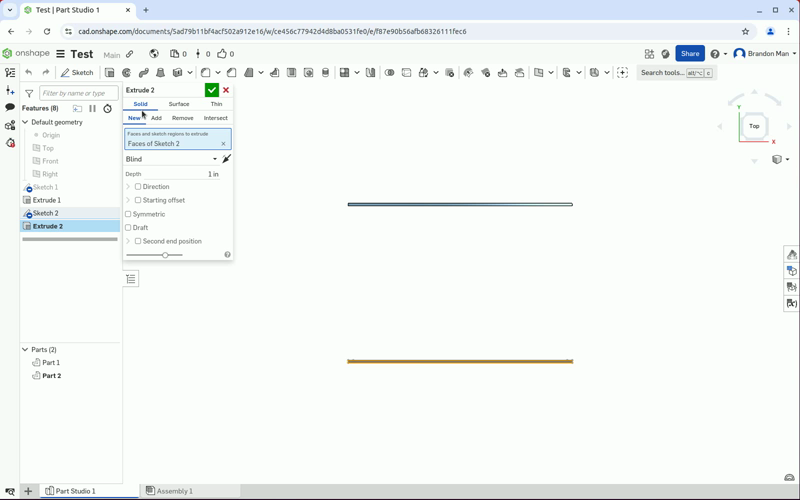
mouse_move(137, 120)
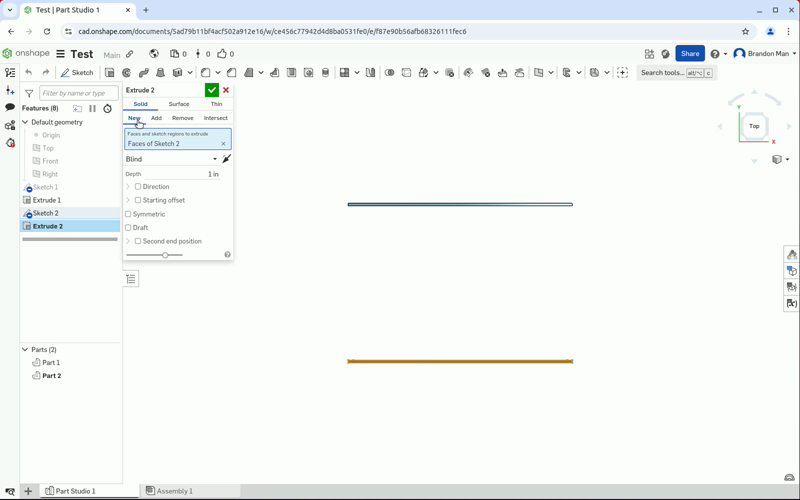
click(137, 120)
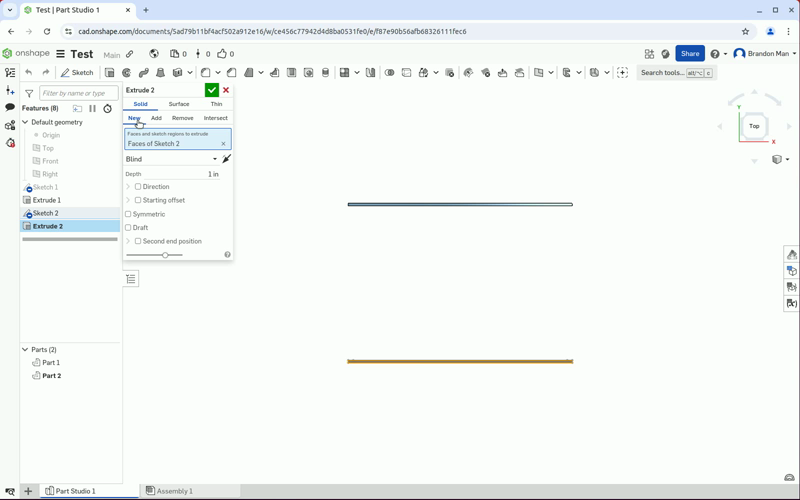
key(tab, 4)
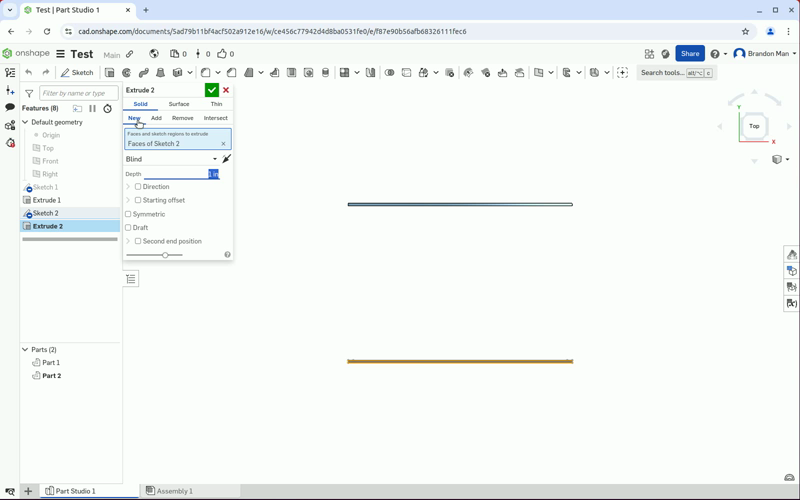
text(-0.963)
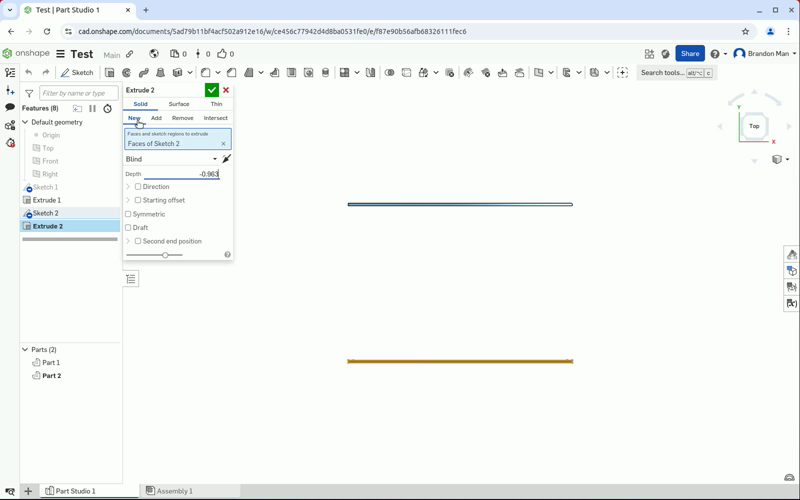
key(enter)
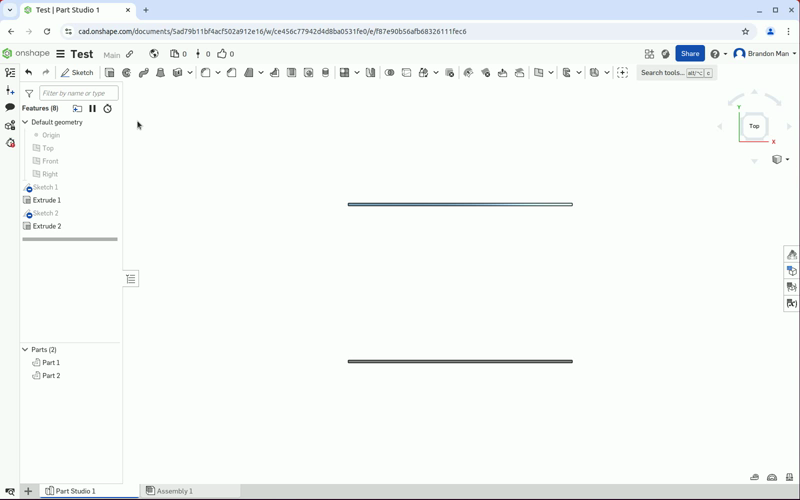
key(shift+h)
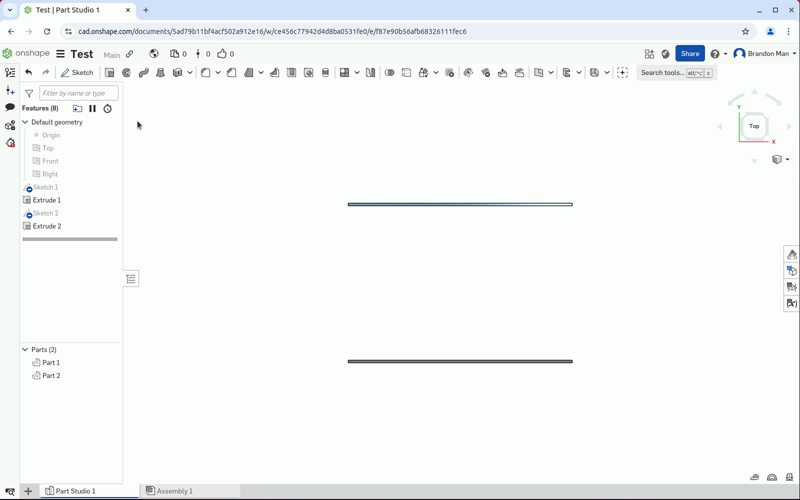
key(shift+h)
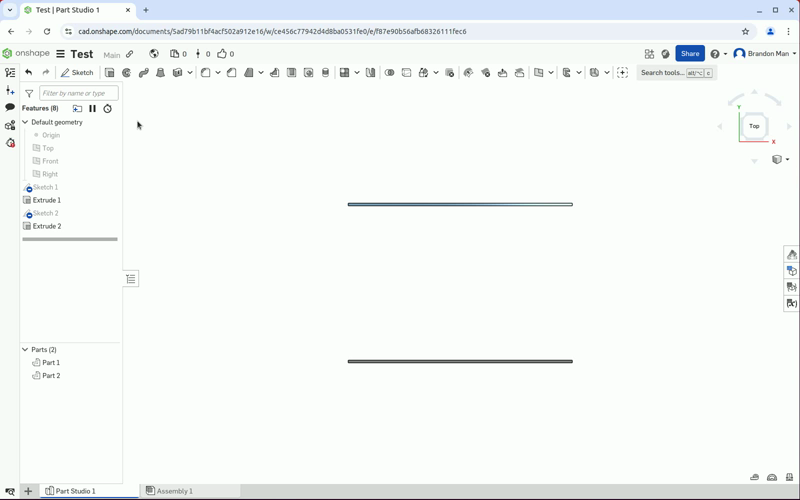
mouse_move(73, 189)
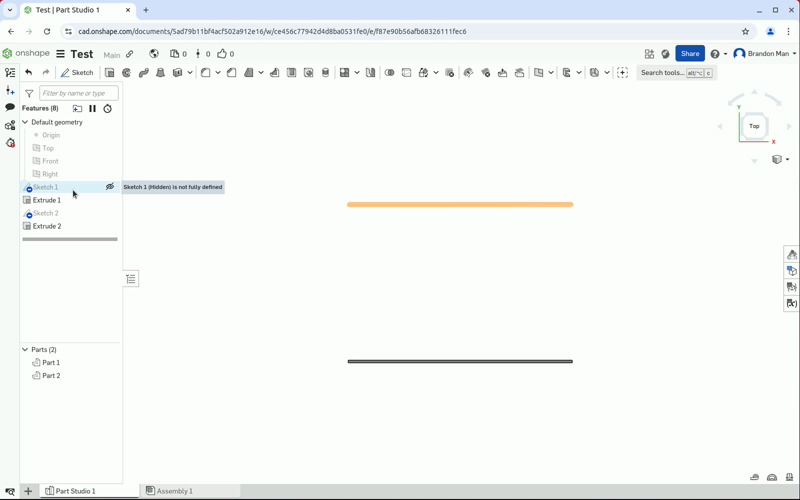
click(73, 189)
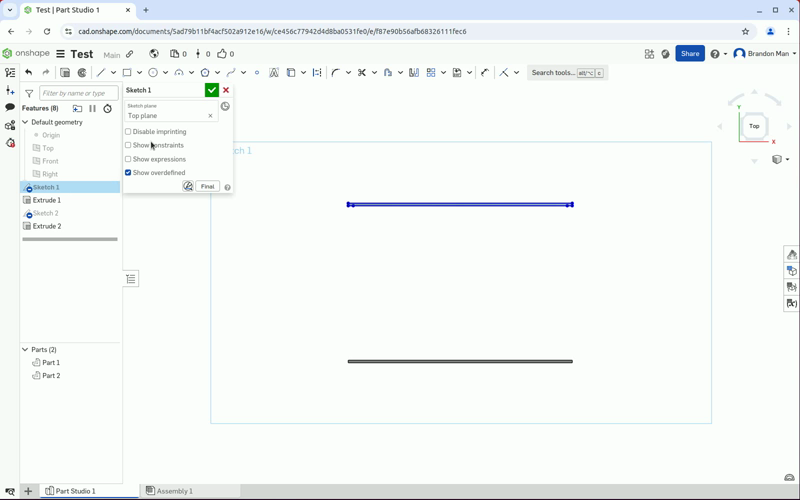
mouse_move(229, 92)
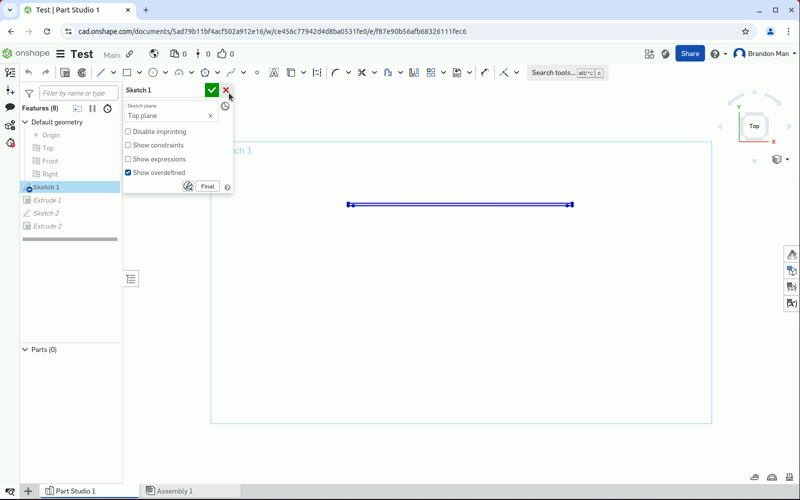
click(229, 92)
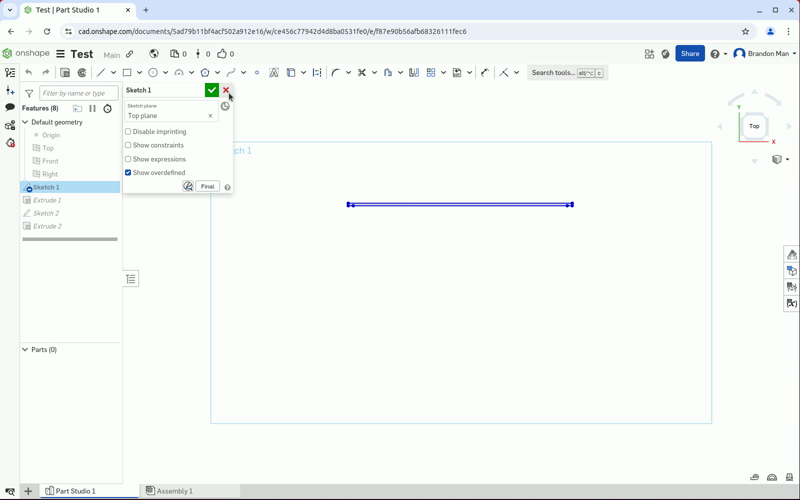
key(shift+s)
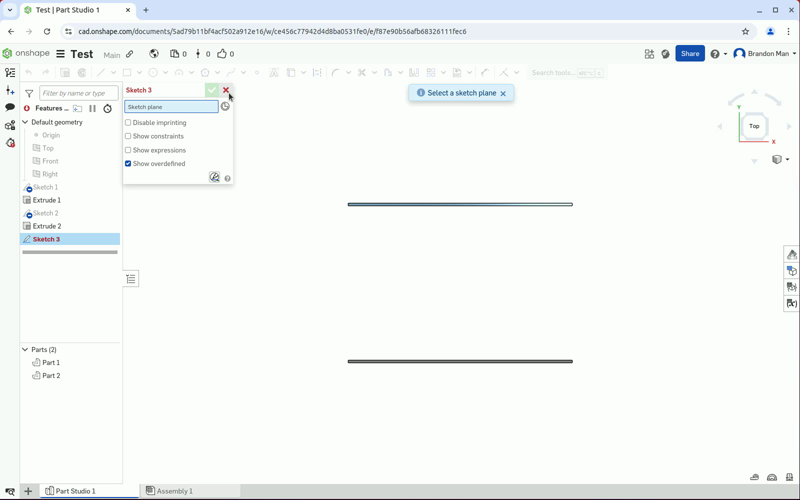
mouse_move(73, 150)
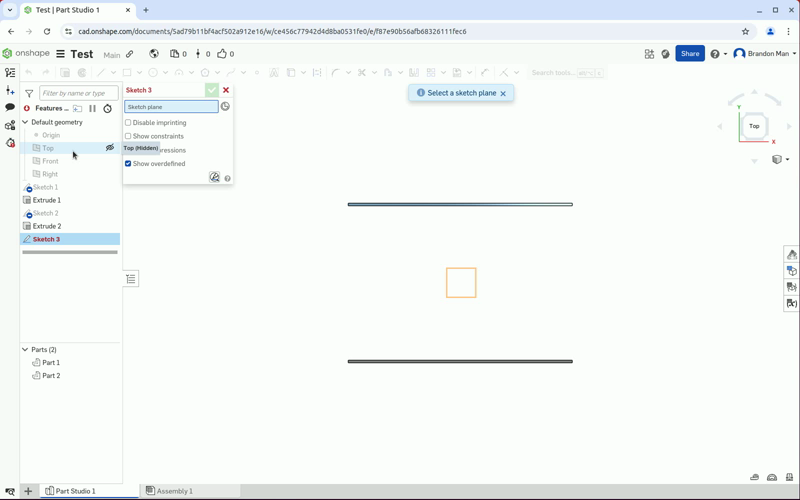
click(73, 150)
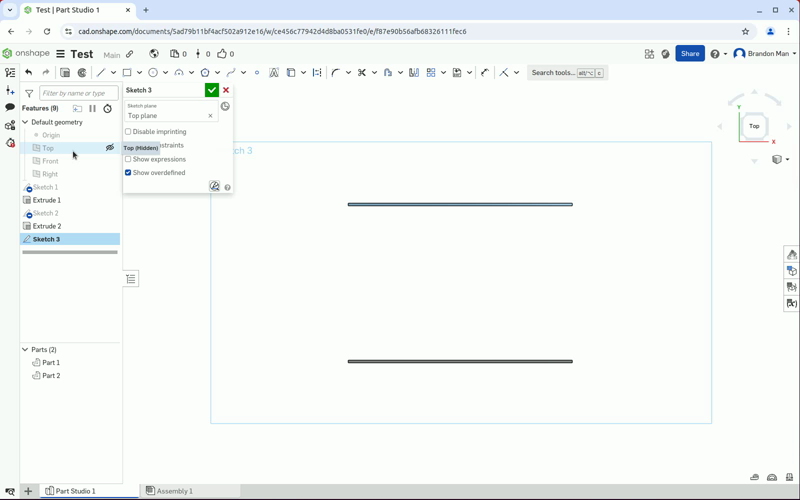
mouse_move(73, 352)
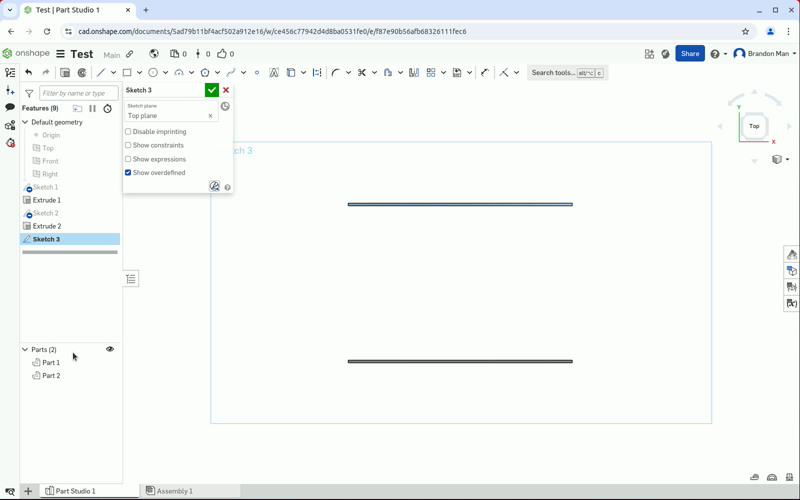
key(y)
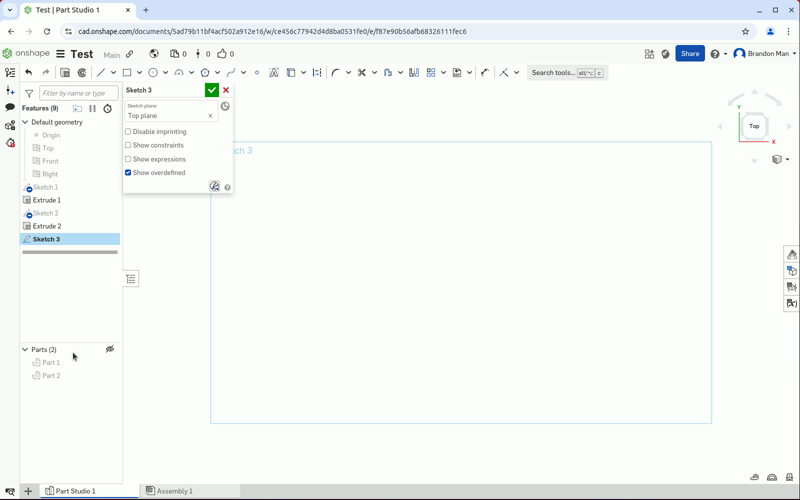
key(l)
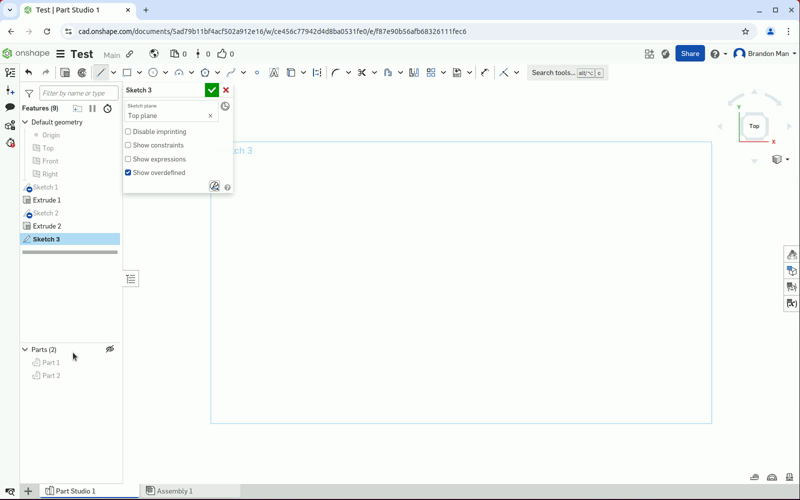
key_down(shift)
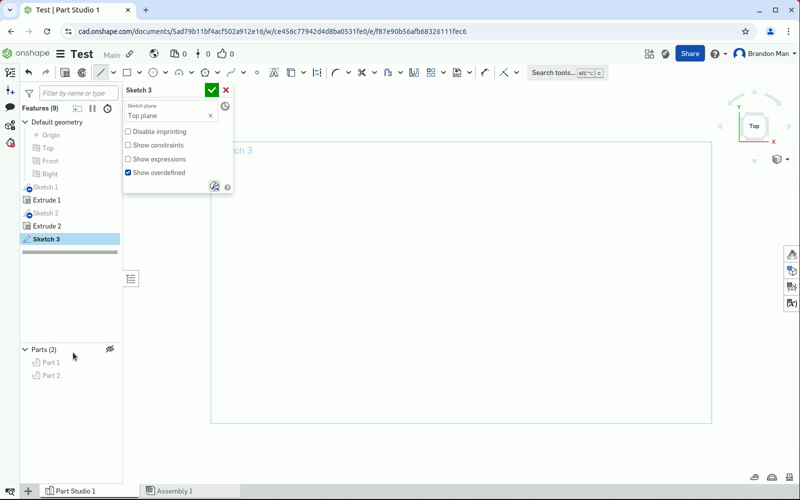
mouse_move(568, 360)
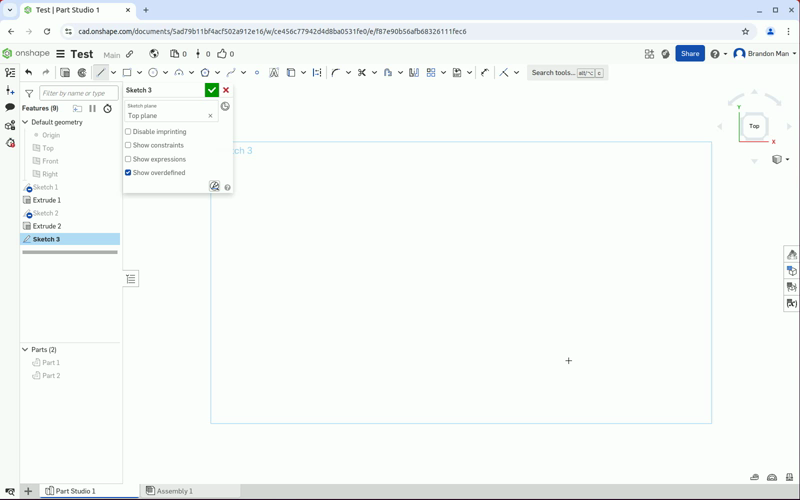
click(568, 360)
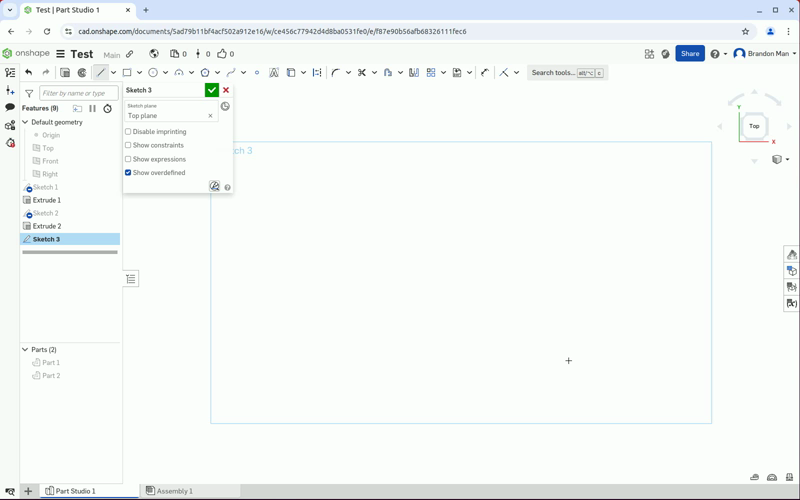
key_up(shift)
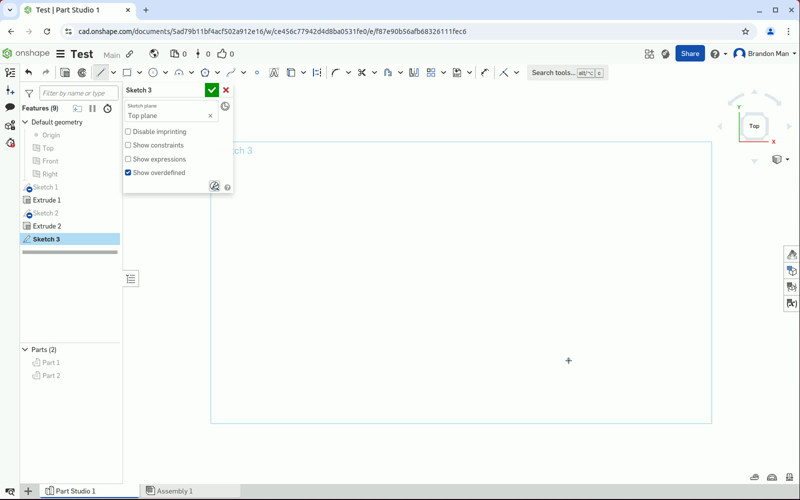
key_down(shift)
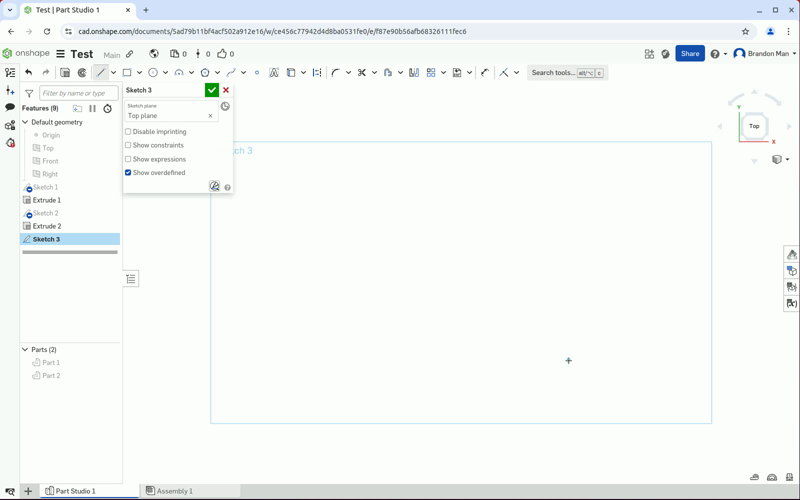
mouse_move(589, 360)
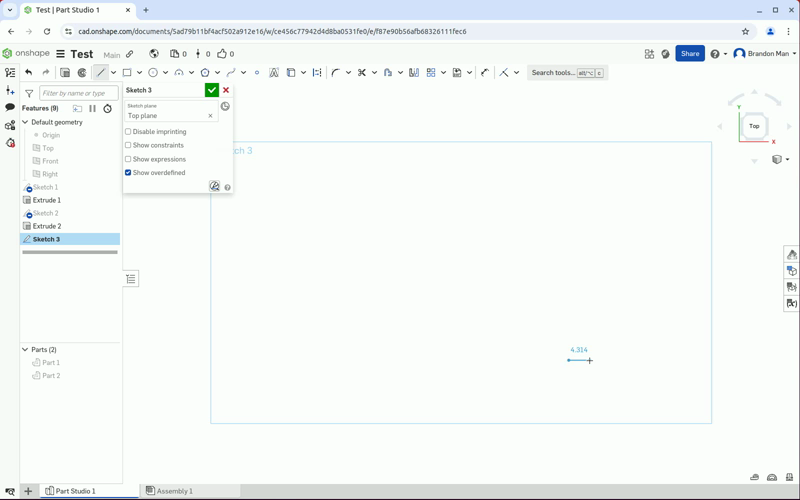
mouse_move(573, 360)
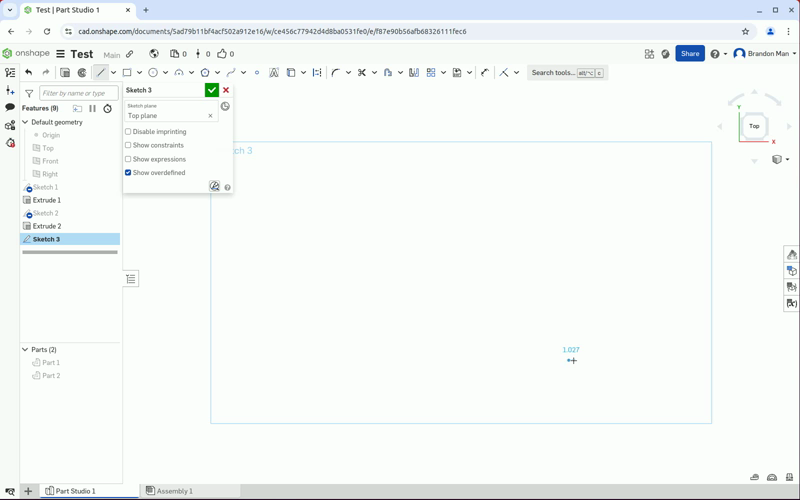
scroll(6)
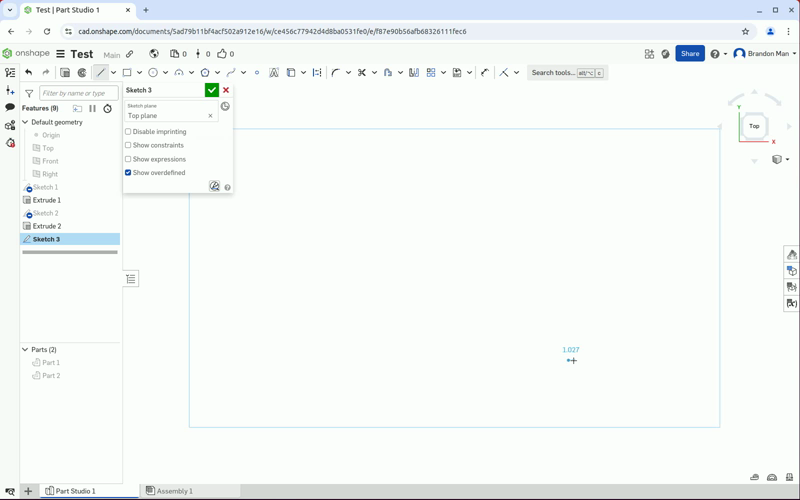
scroll(6)
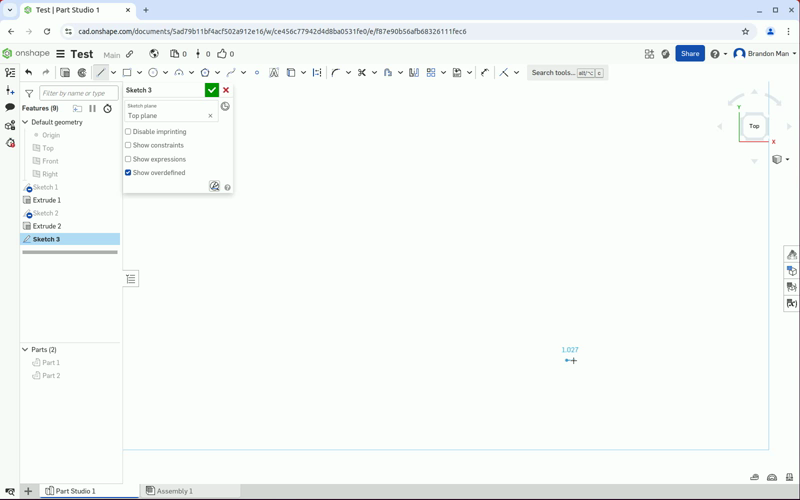
scroll(6)
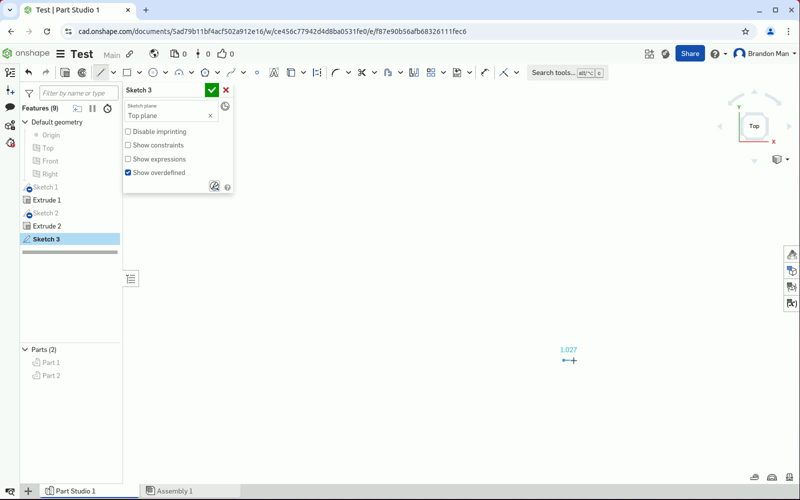
scroll(6)
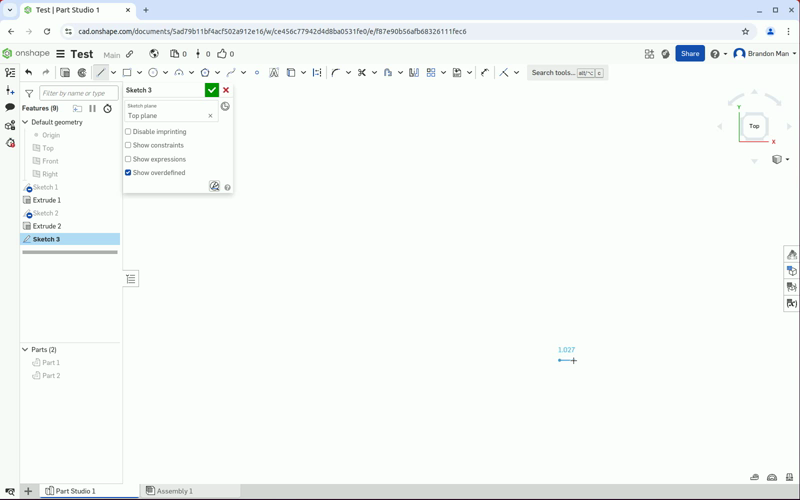
scroll(6)
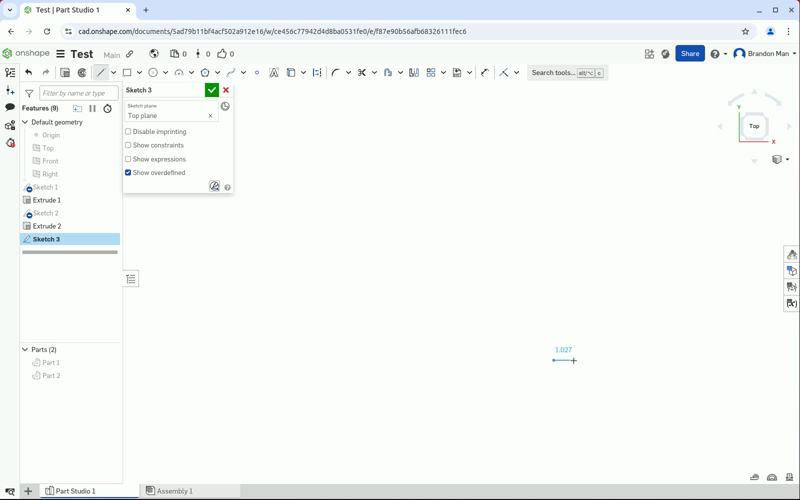
scroll(6)
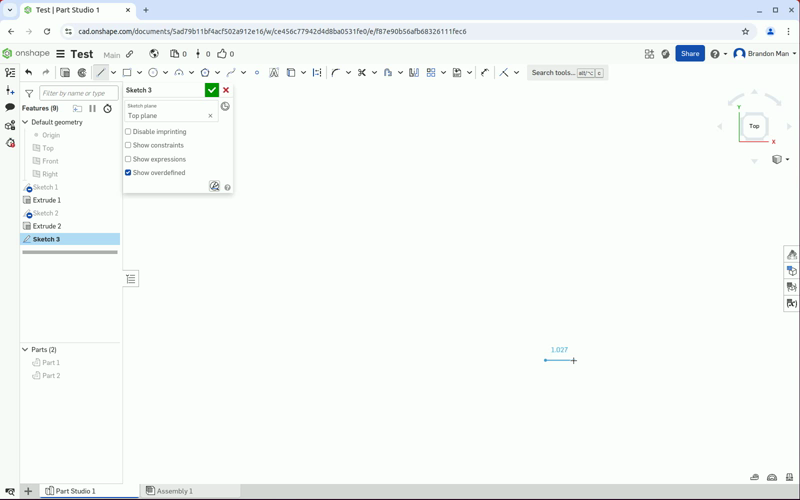
scroll(6)
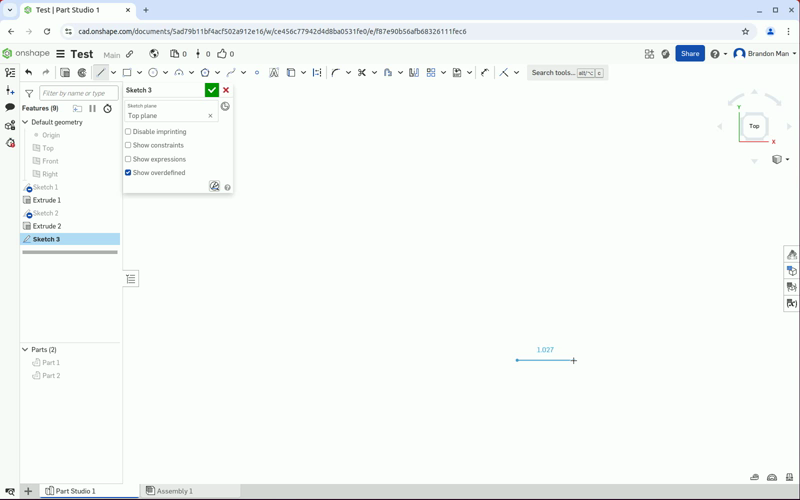
click(573, 360)
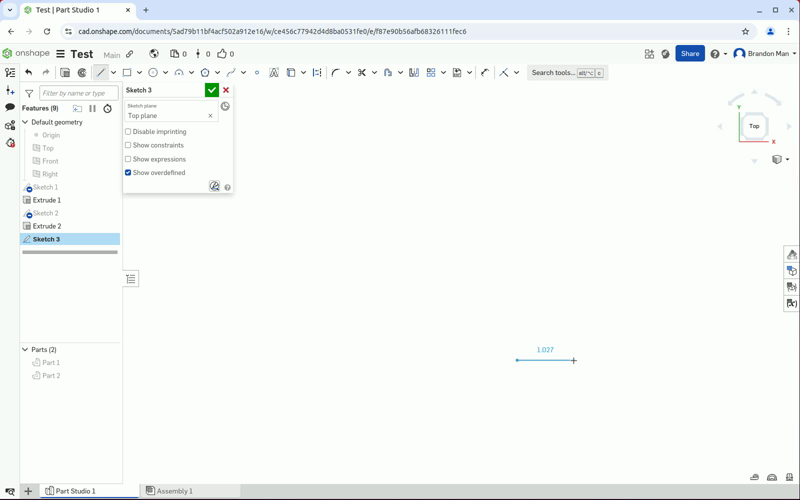
scroll(-6)
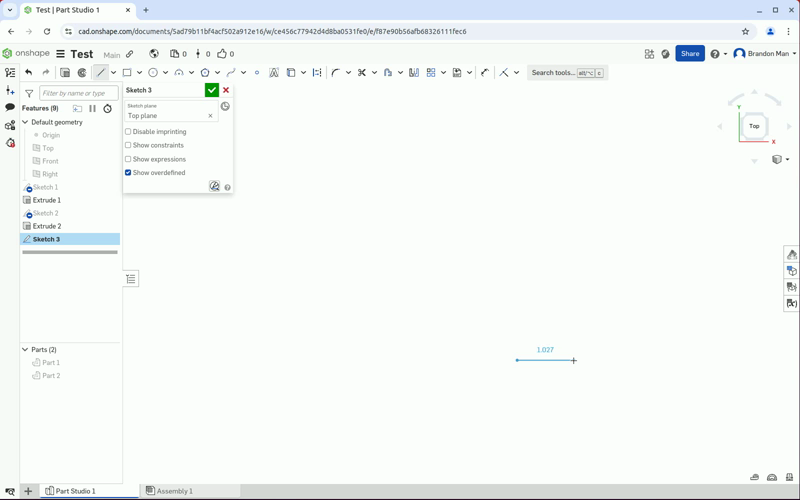
scroll(-6)
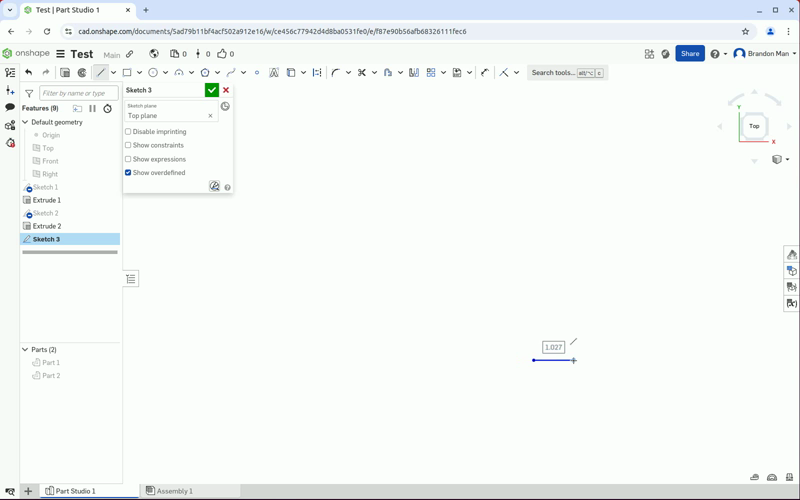
scroll(-6)
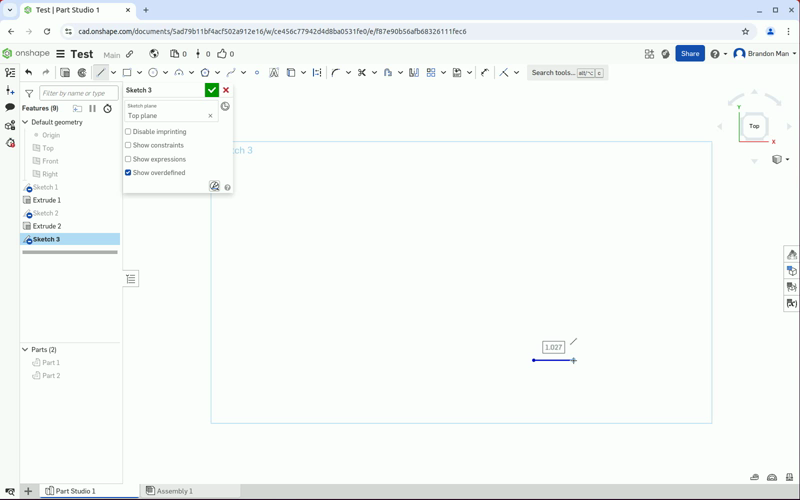
scroll(-6)
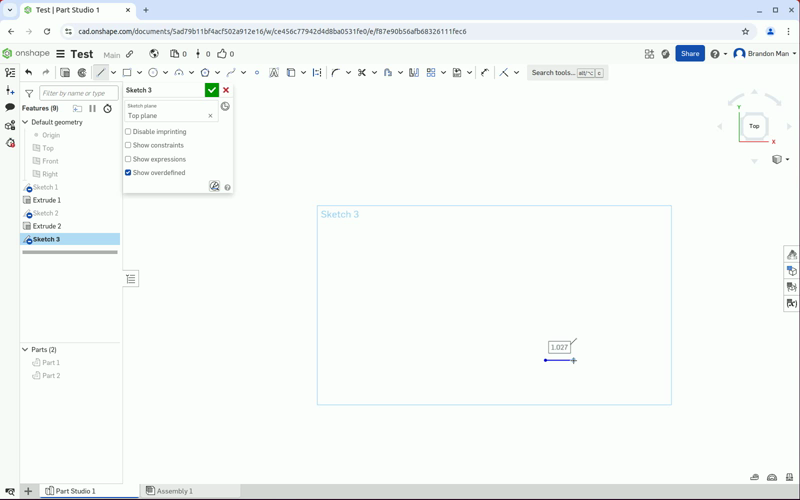
scroll(-6)
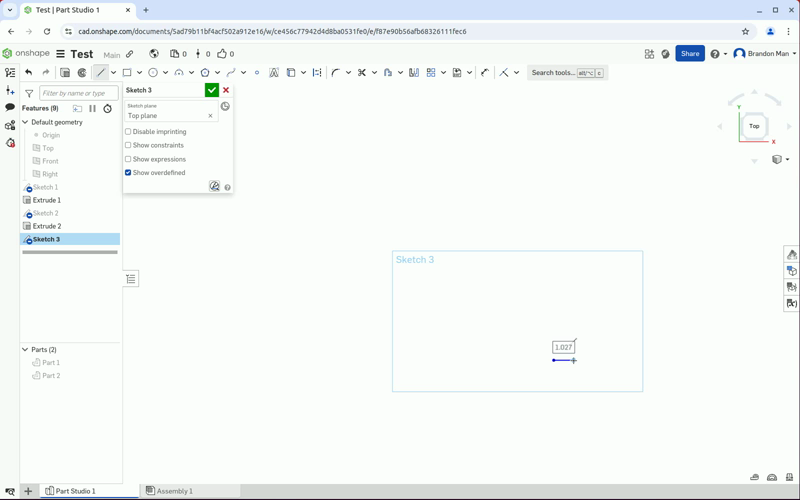
scroll(-6)
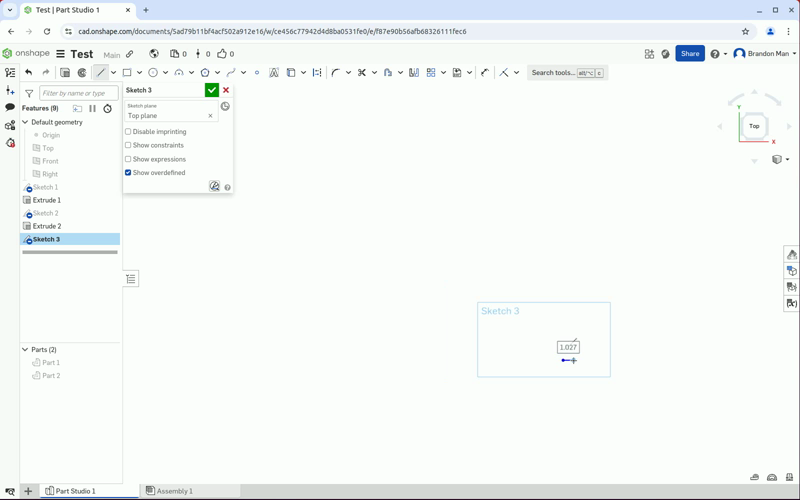
scroll(-6)
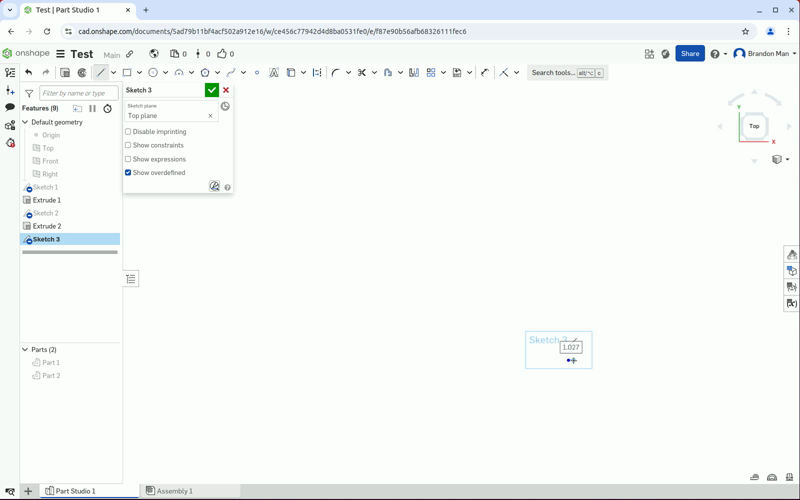
key_up(shift)
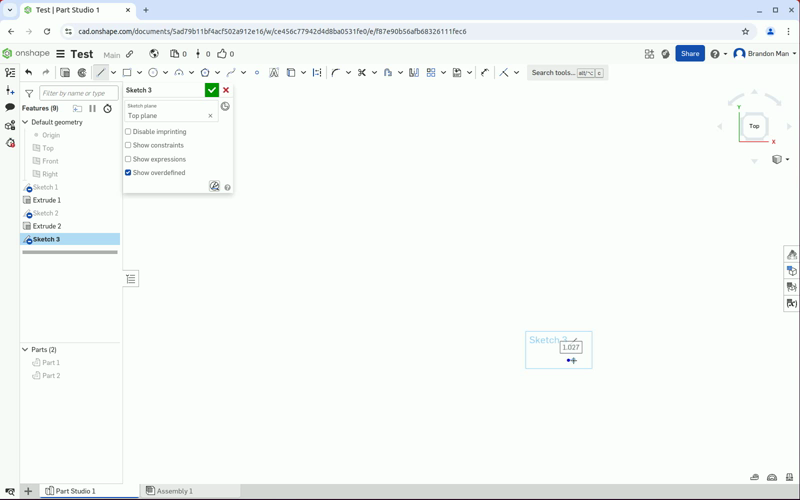
key_down(shift)
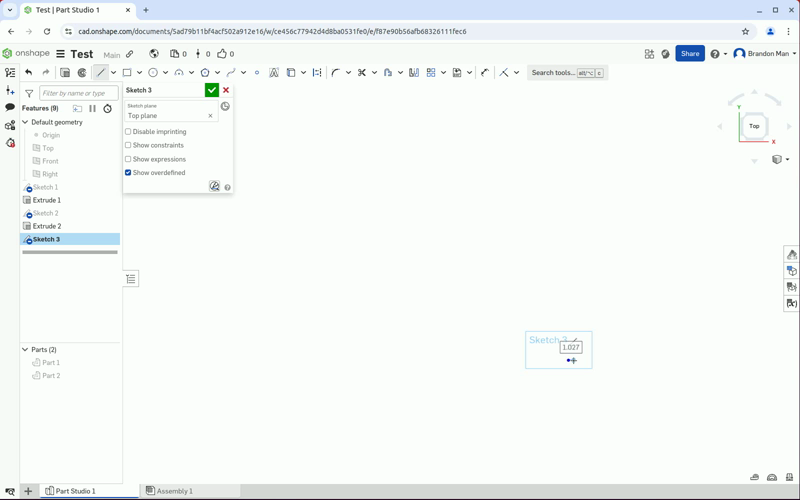
mouse_move(573, 207)
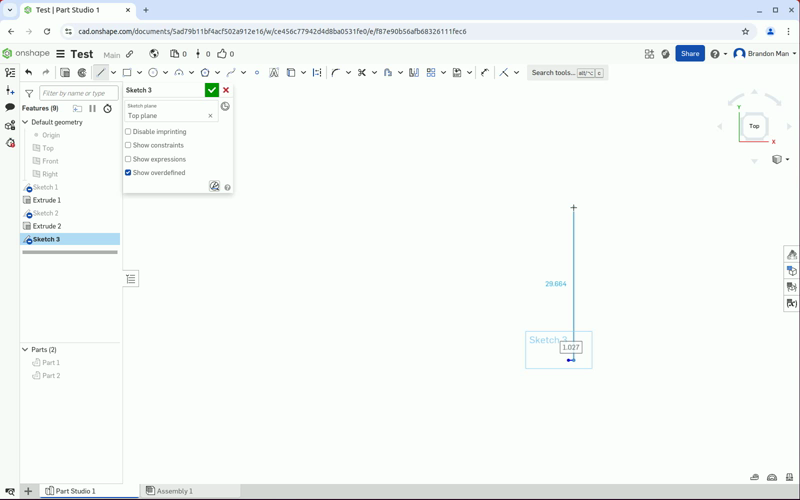
click(573, 207)
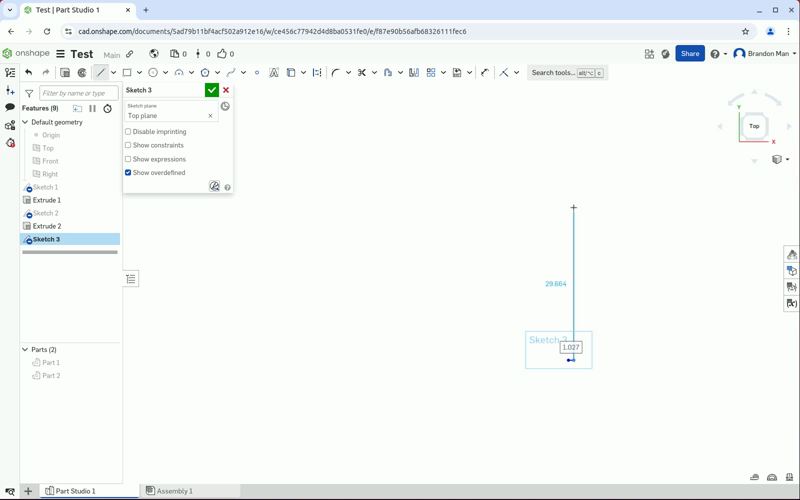
key_up(shift)
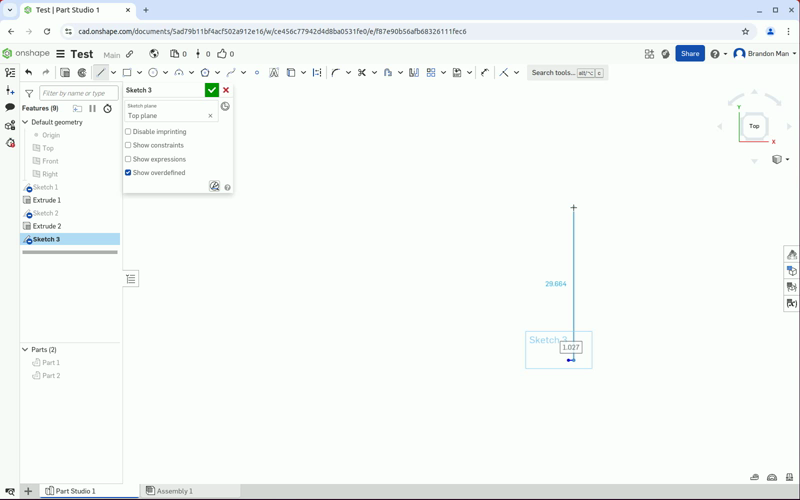
key_down(shift)
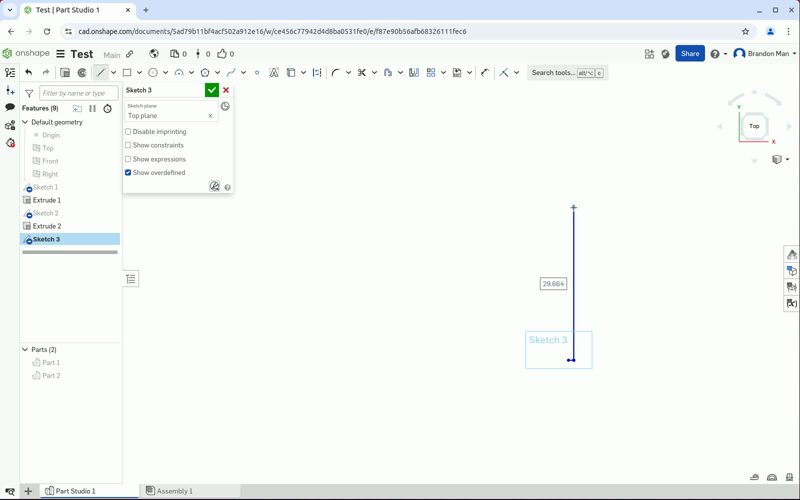
mouse_move(589, 207)
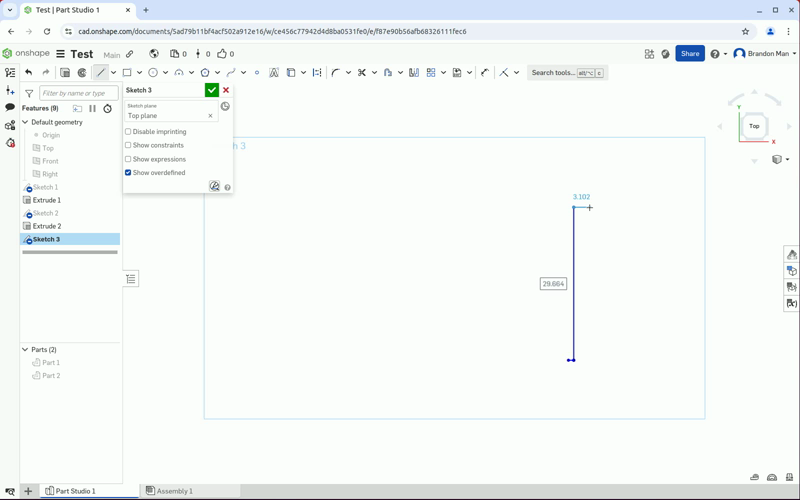
mouse_move(568, 207)
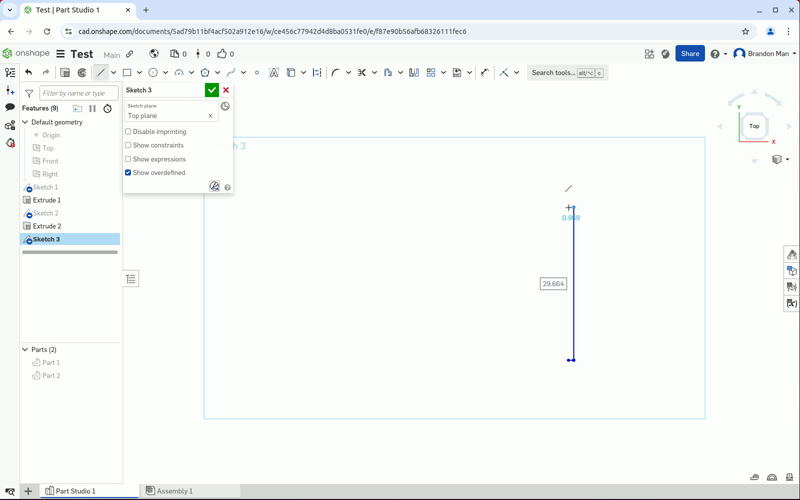
scroll(6)
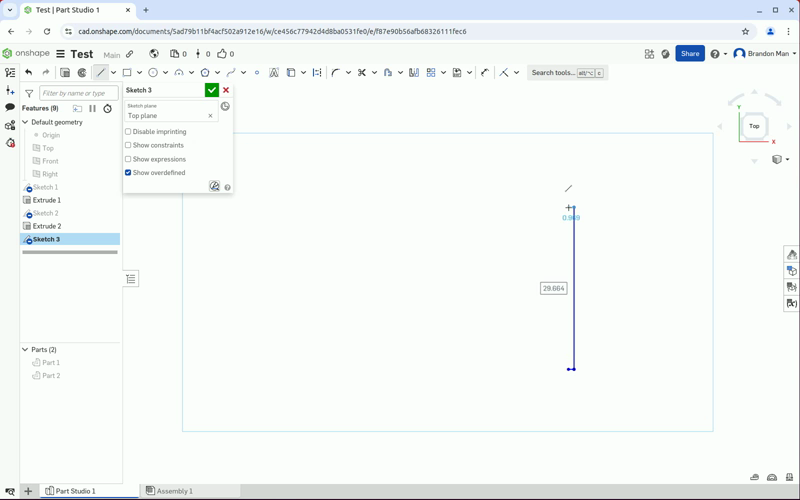
scroll(6)
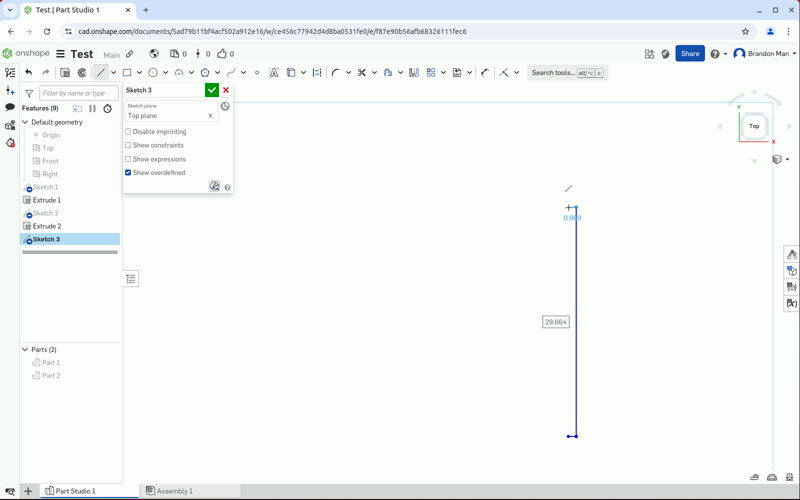
scroll(6)
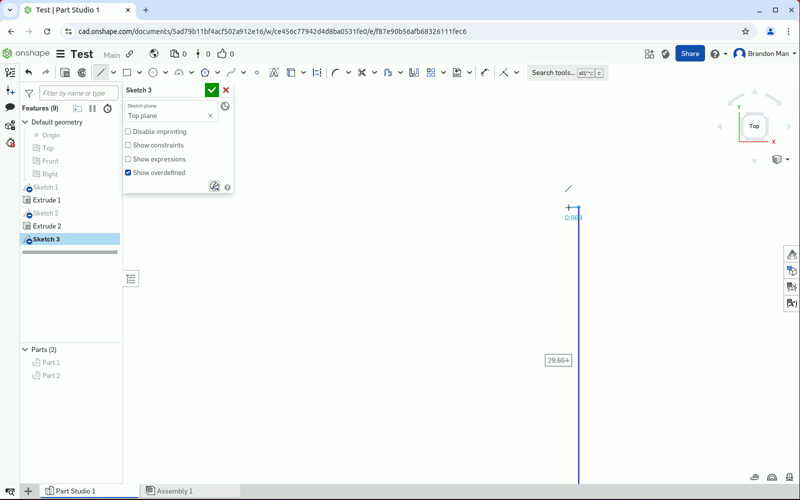
scroll(6)
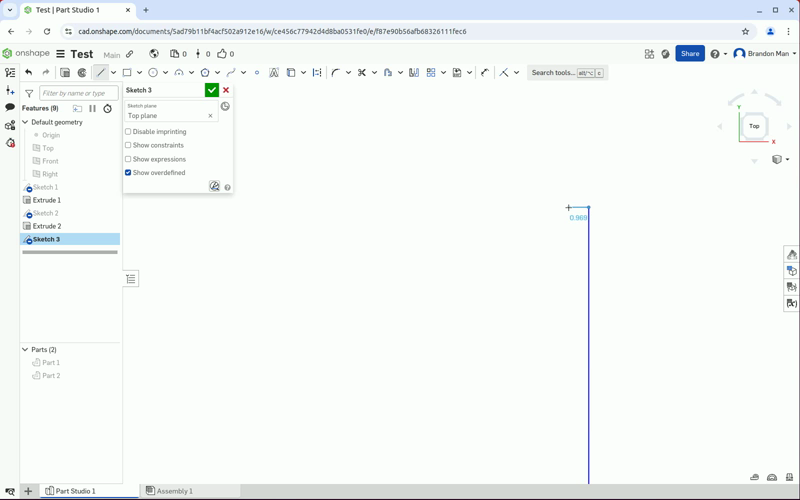
scroll(6)
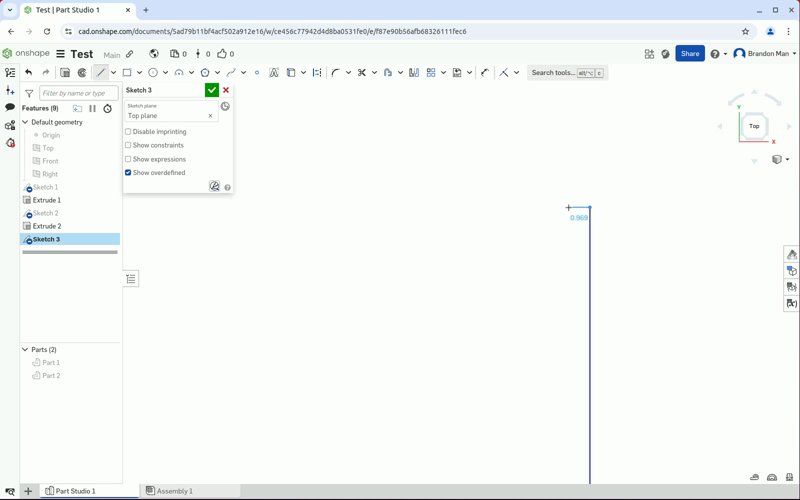
scroll(6)
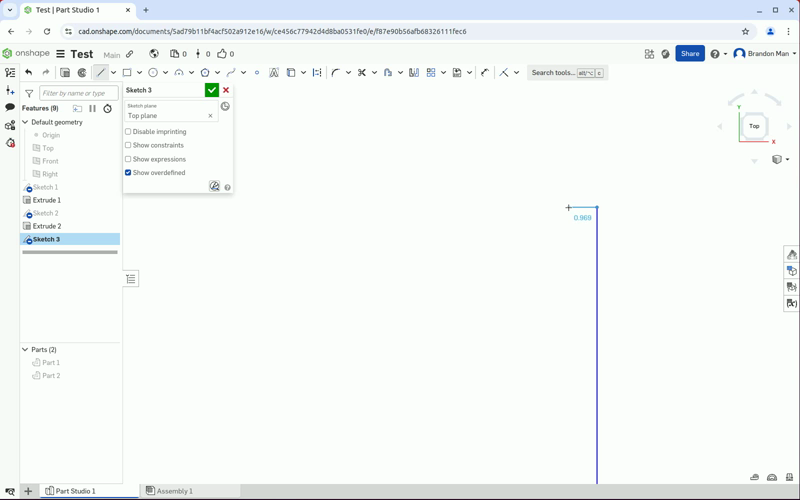
scroll(6)
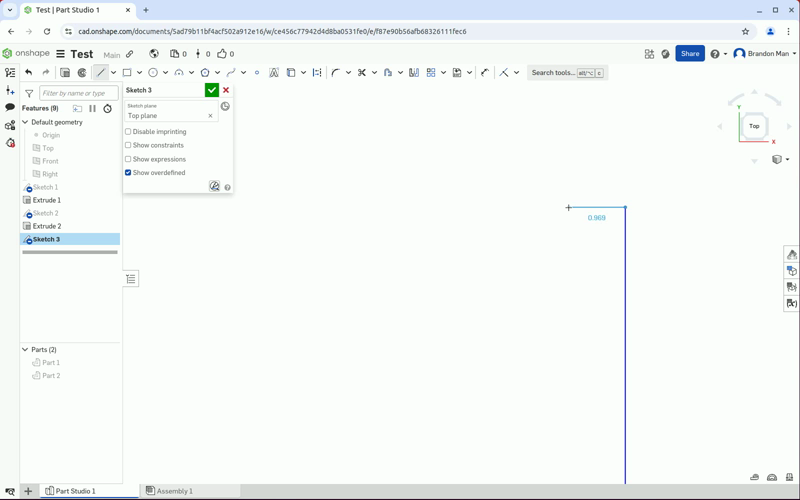
click(568, 207)
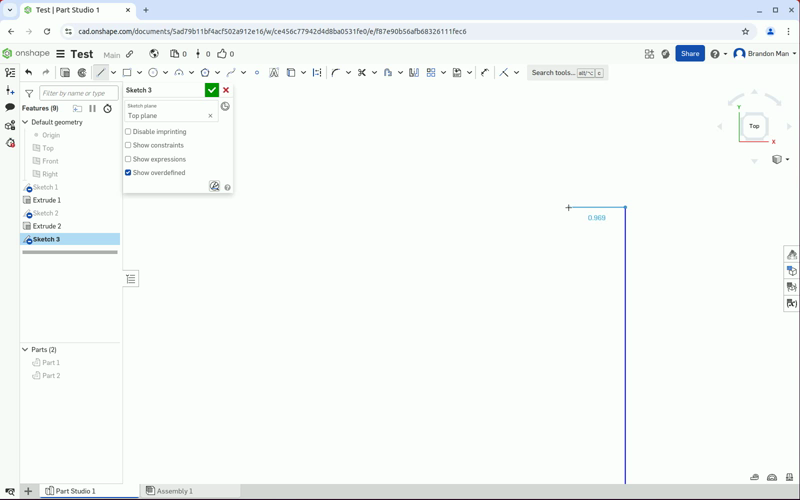
scroll(-6)
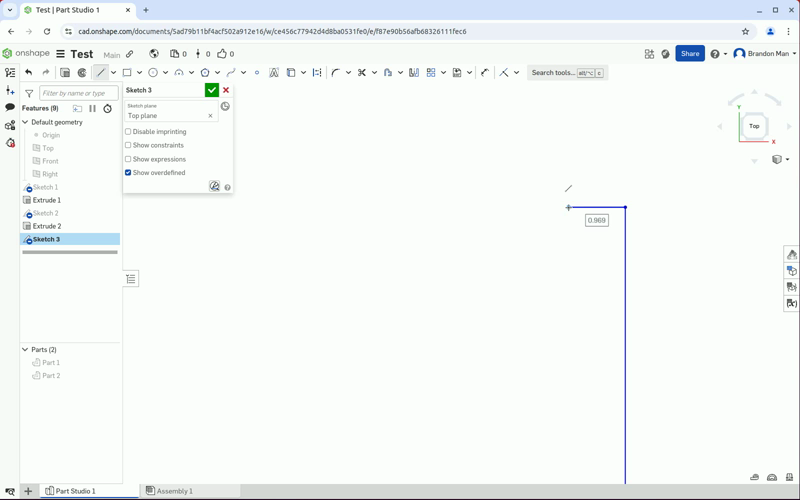
scroll(-6)
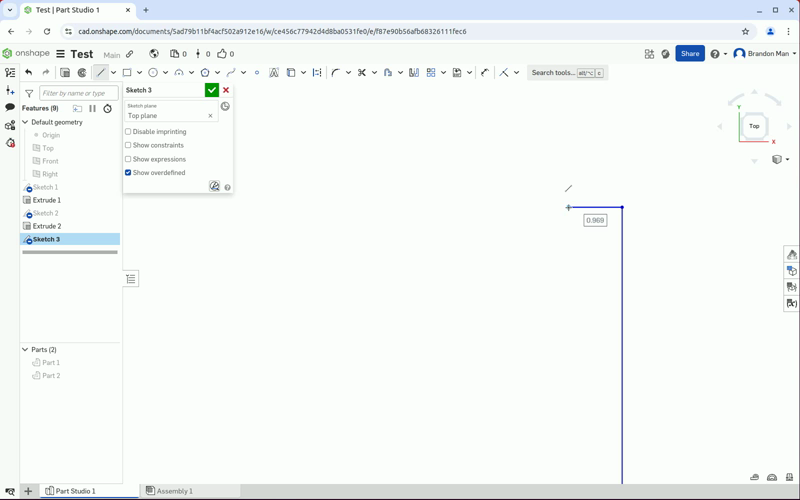
scroll(-6)
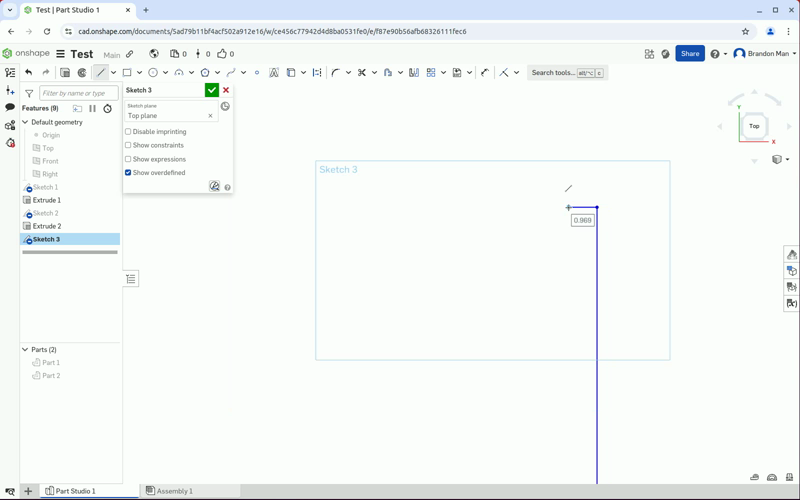
scroll(-6)
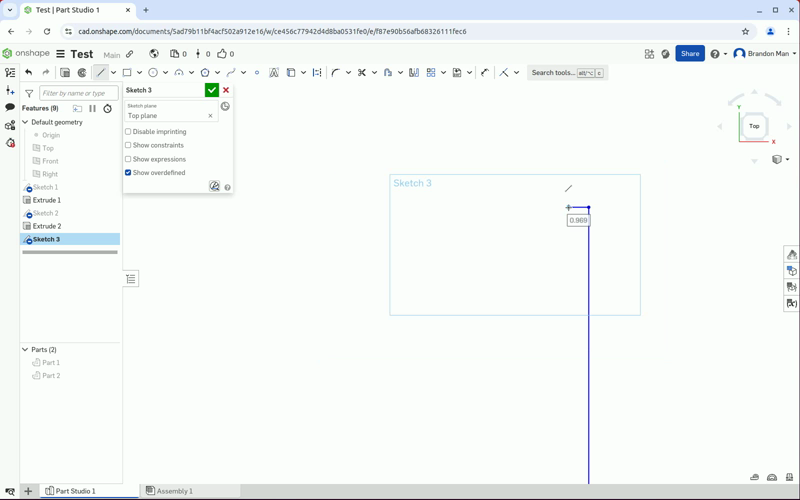
scroll(-6)
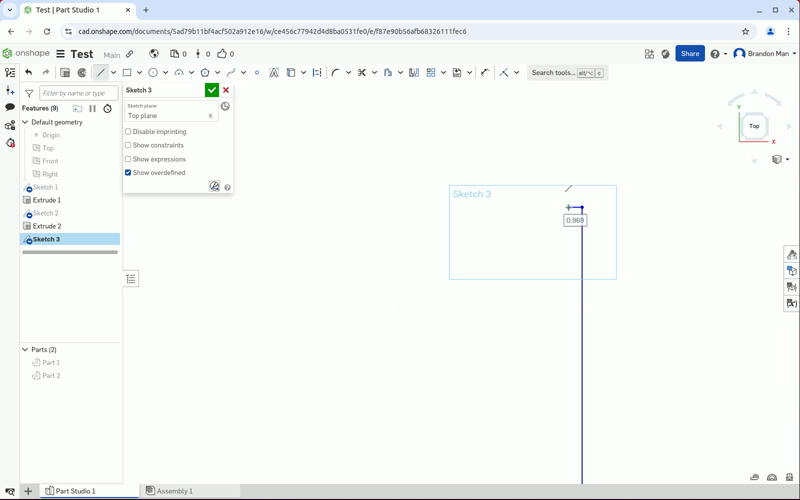
scroll(-6)
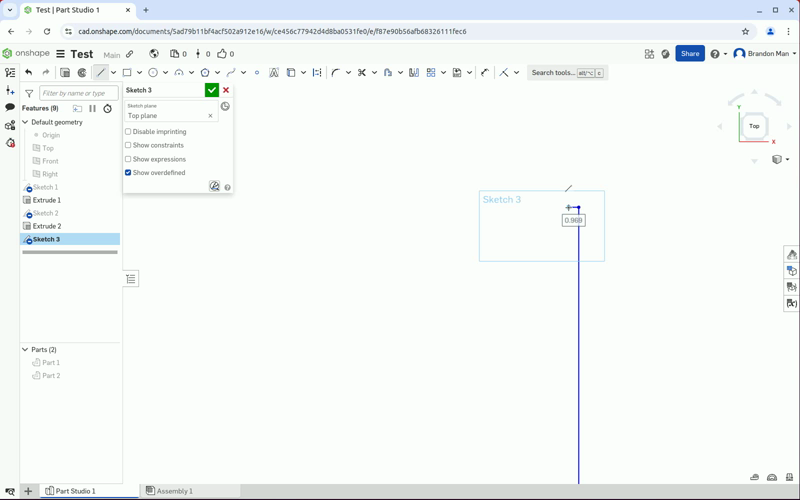
scroll(-6)
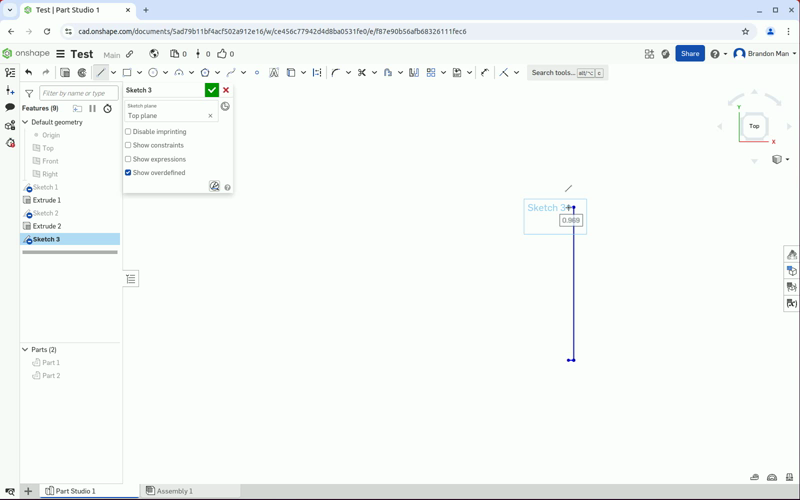
key_up(shift)
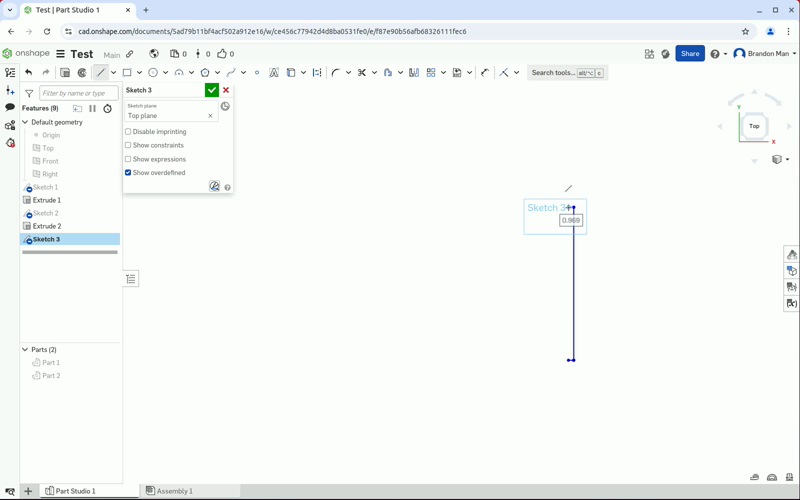
key_down(shift)
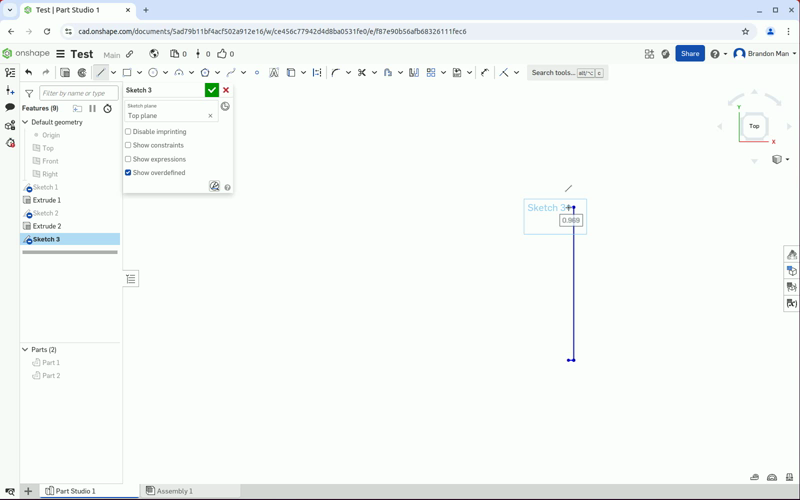
mouse_move(568, 360)
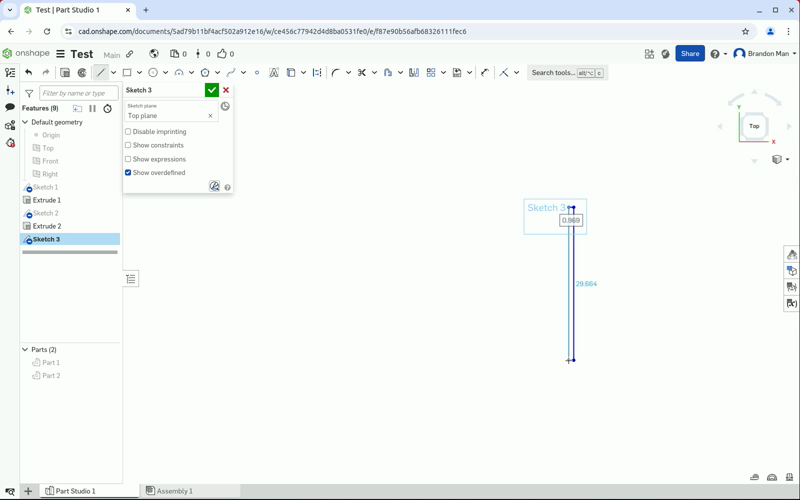
key_up(shift)
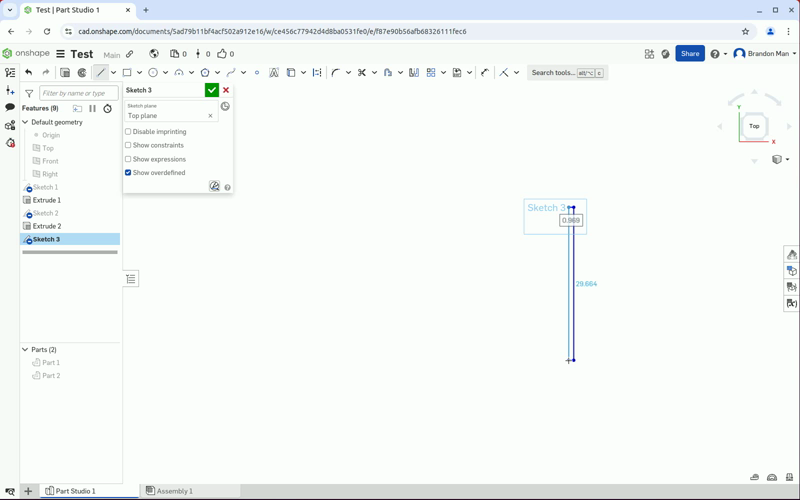
click(568, 360)
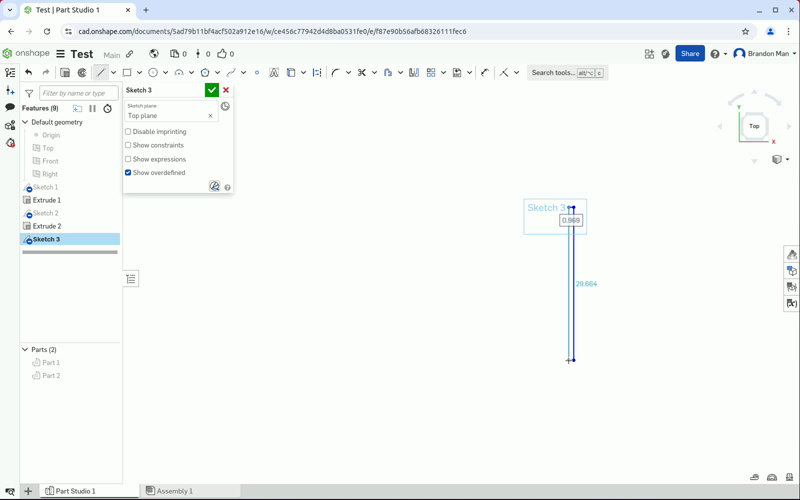
key(esc)
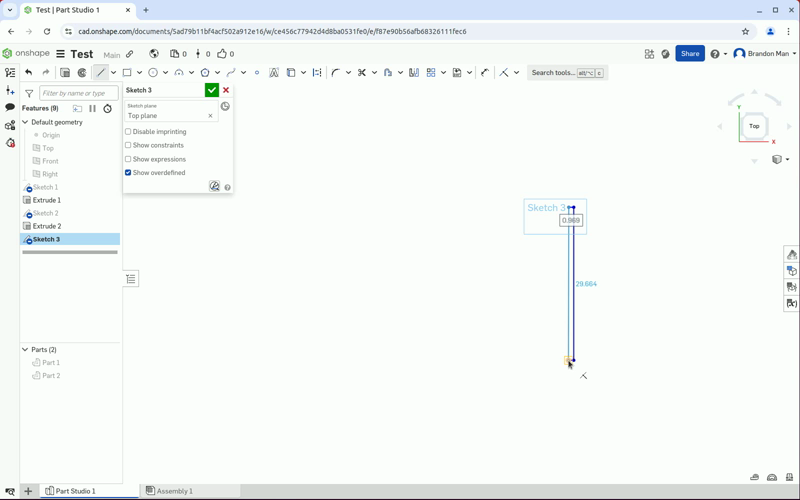
mouse_move(569, 306)
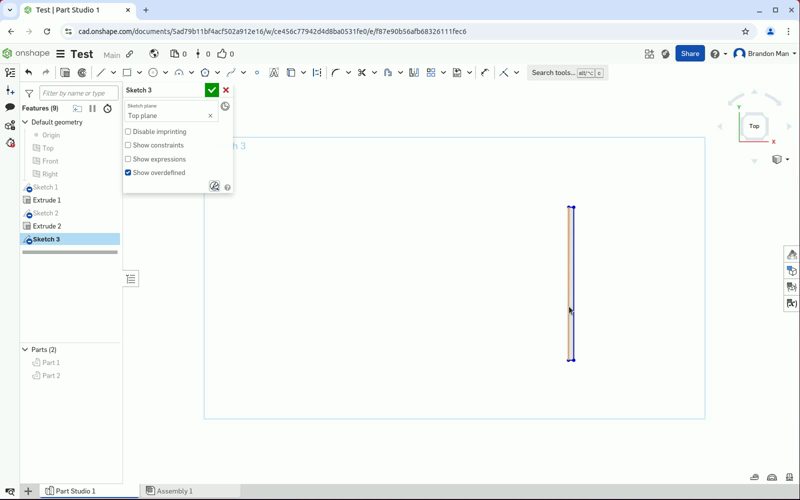
scroll(6)
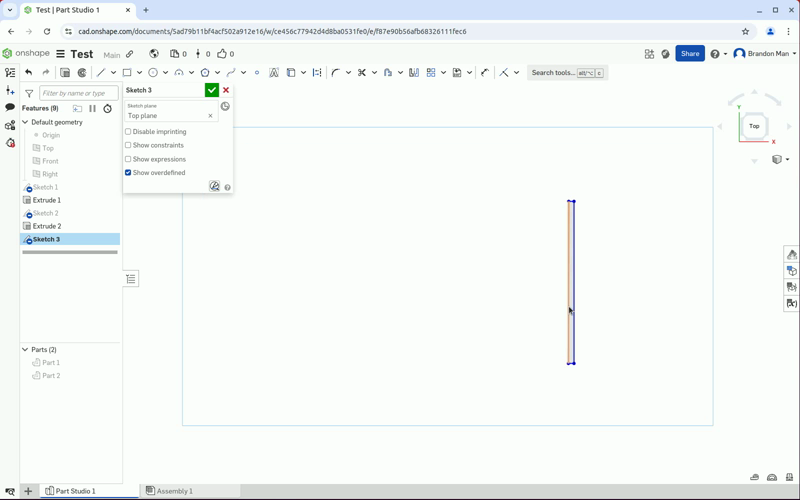
scroll(6)
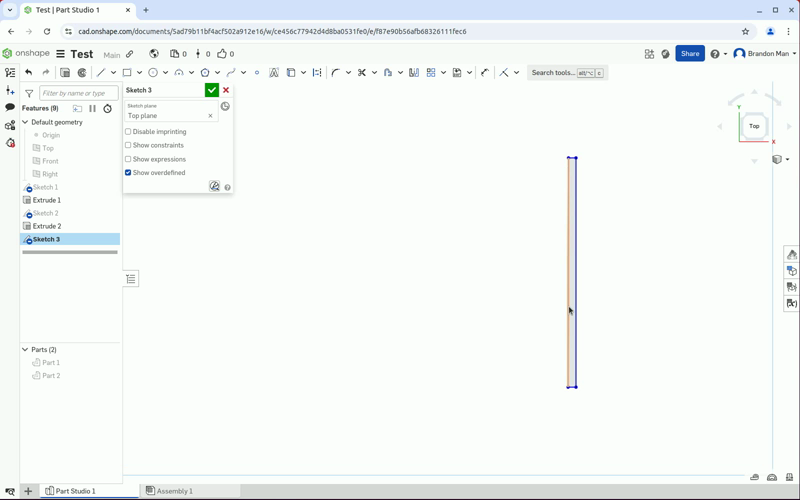
scroll(6)
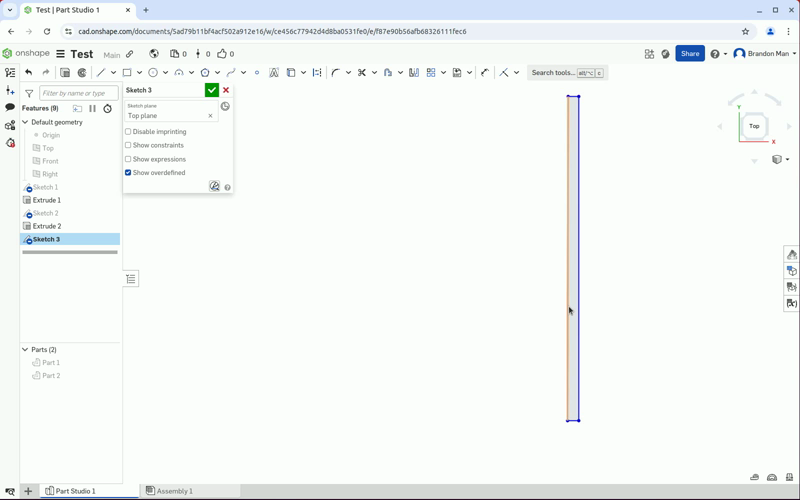
scroll(6)
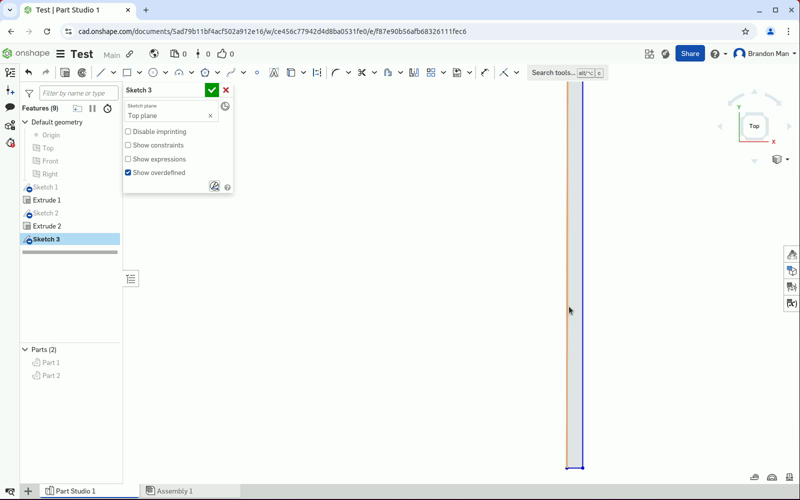
scroll(6)
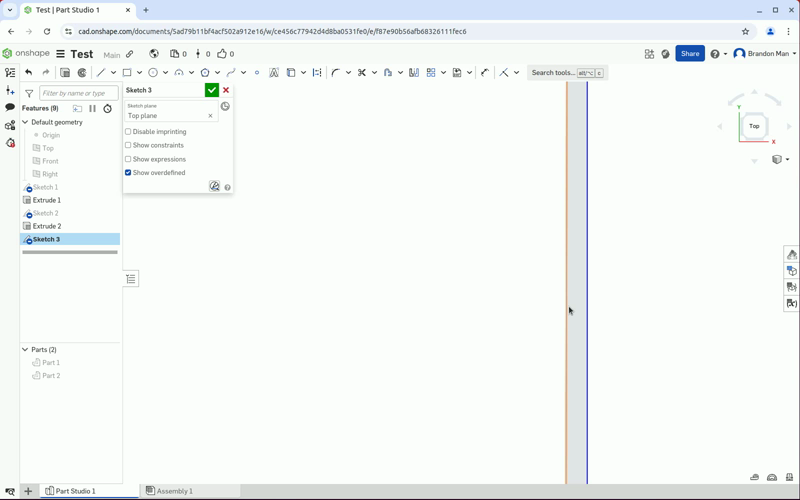
scroll(6)
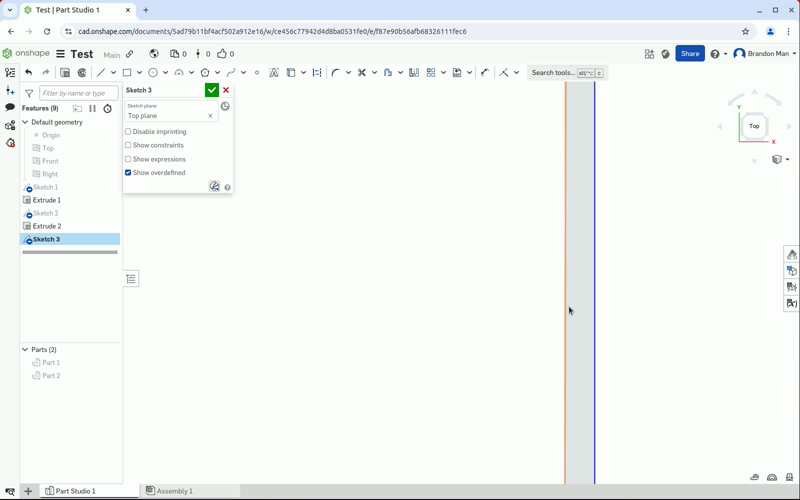
scroll(6)
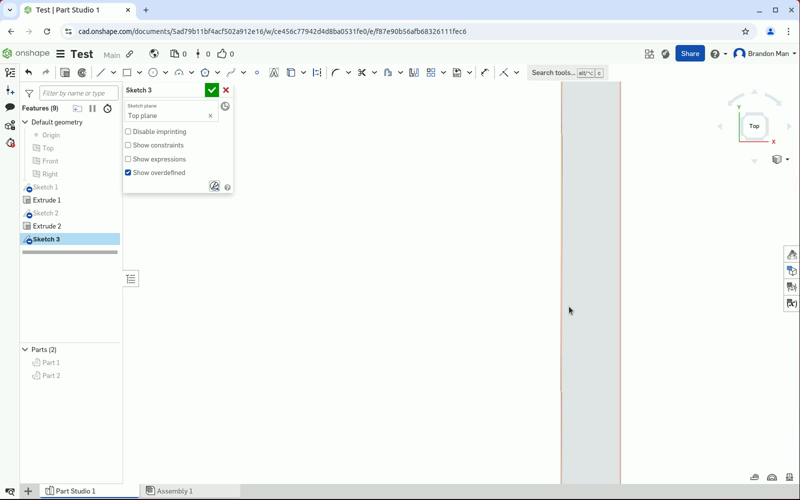
click(569, 306)
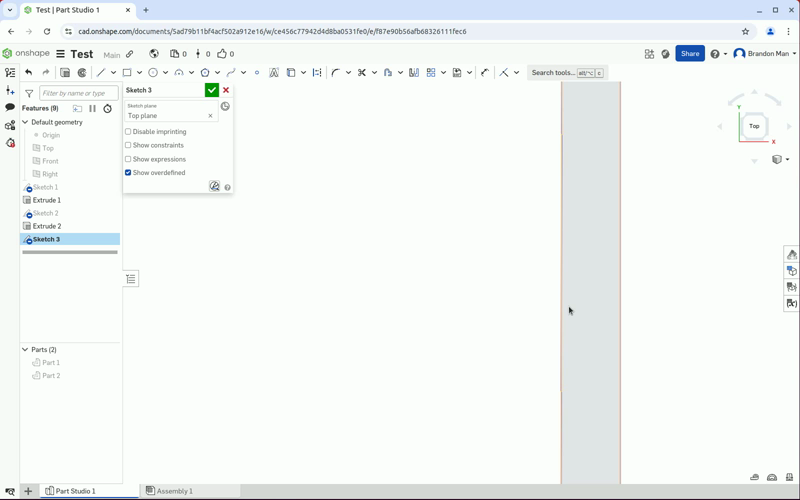
scroll(-6)
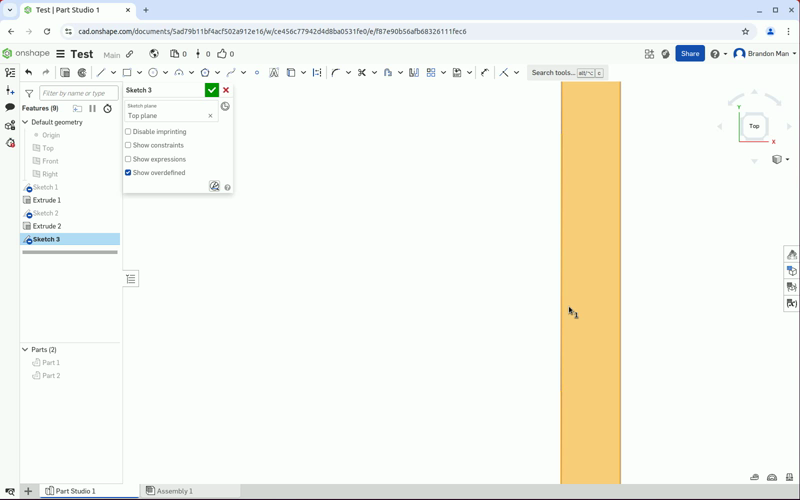
scroll(-6)
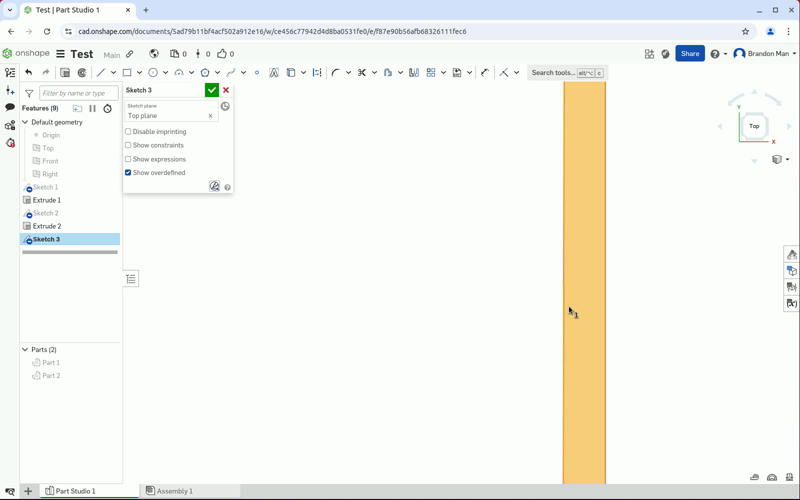
scroll(-6)
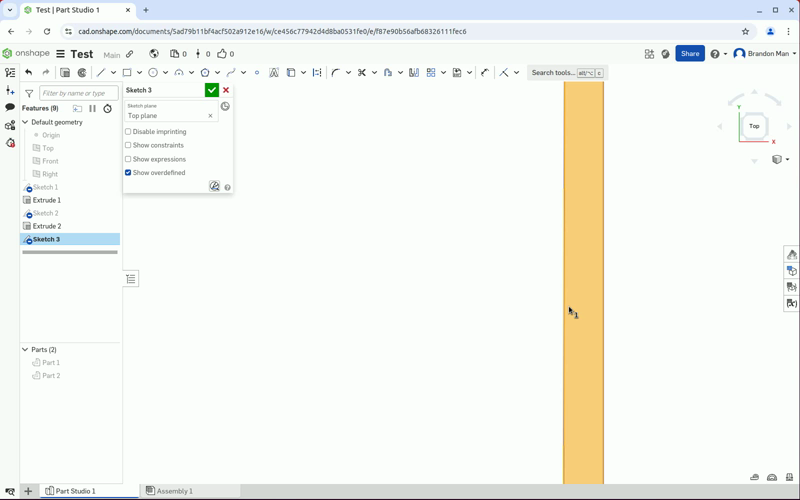
scroll(-6)
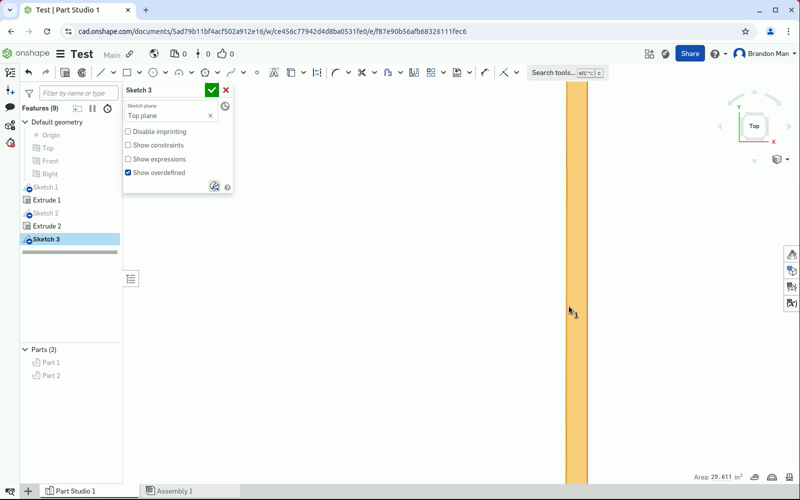
scroll(-6)
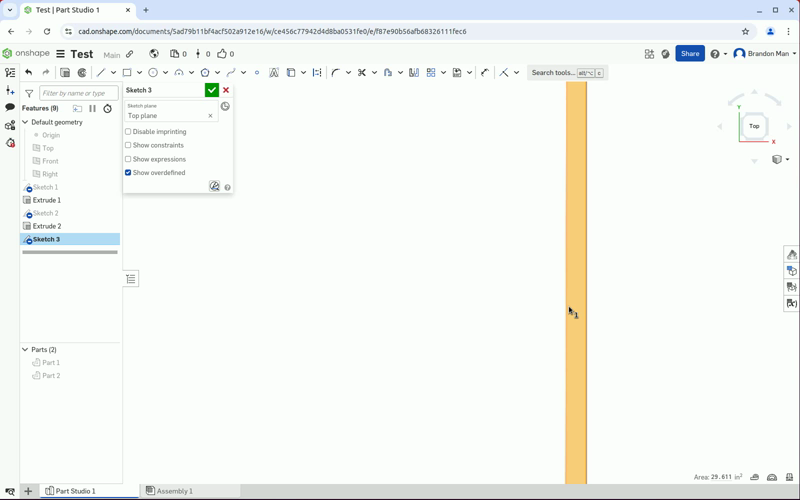
scroll(-6)
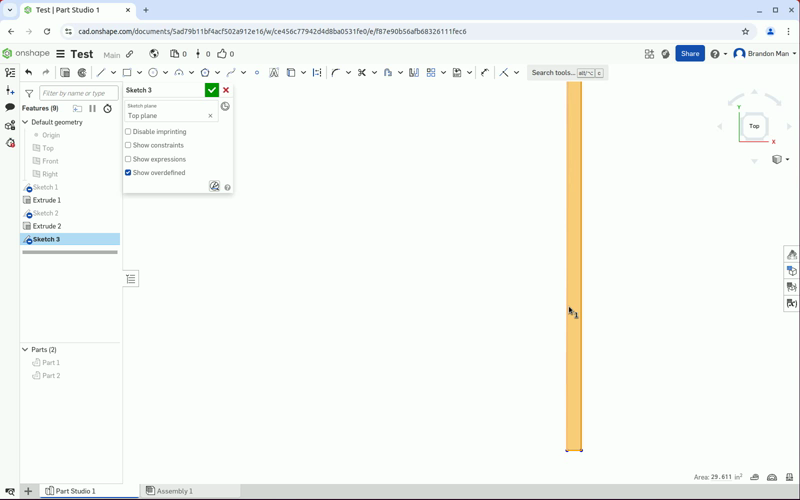
scroll(-6)
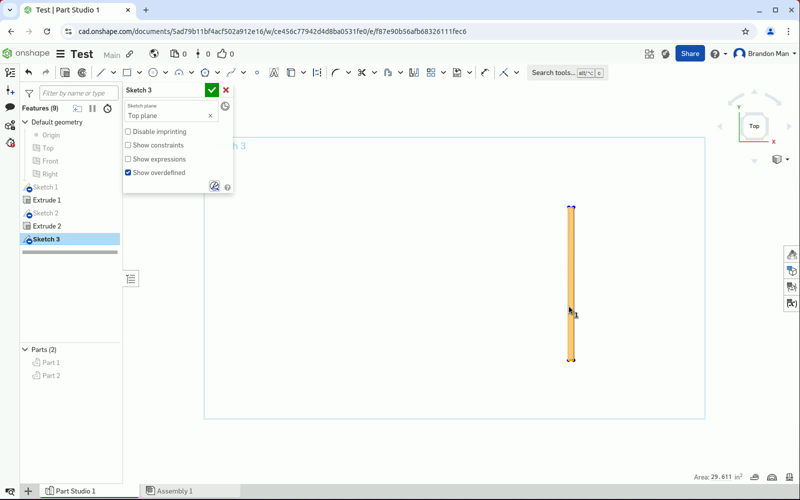
mouse_move(73, 352)
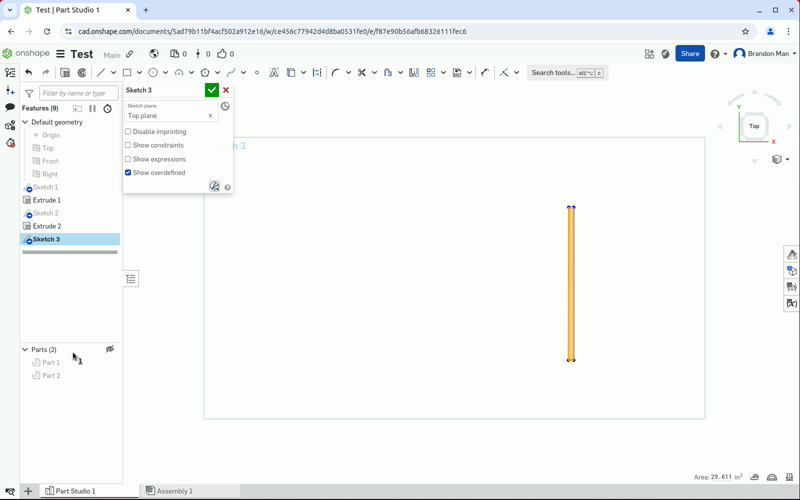
key(shift+y)
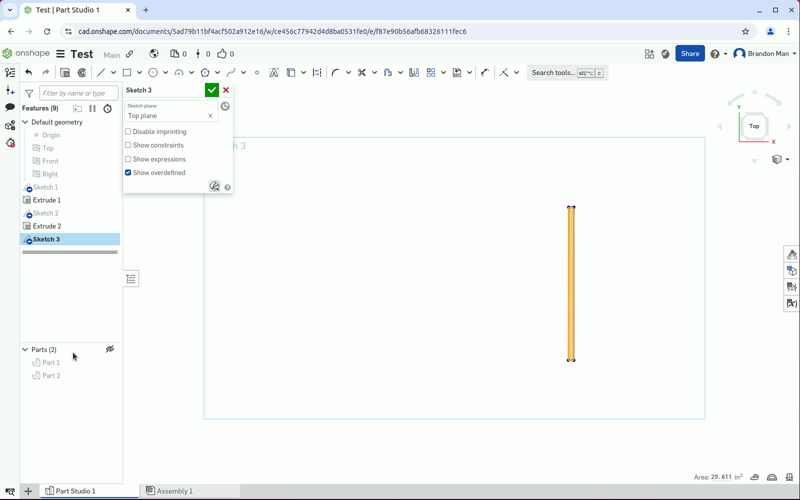
key(shift+e)
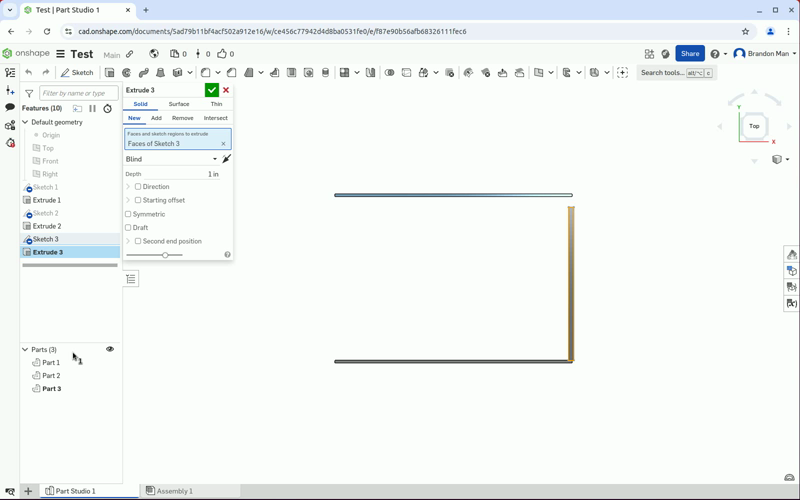
mouse_move(143, 106)
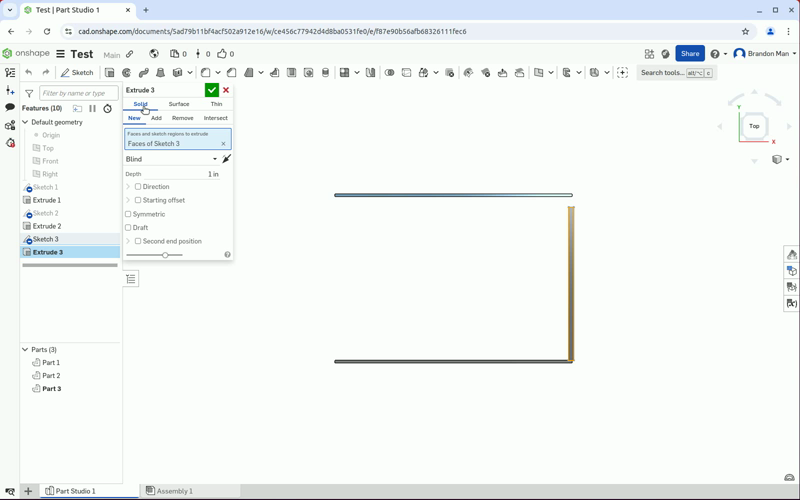
click(143, 106)
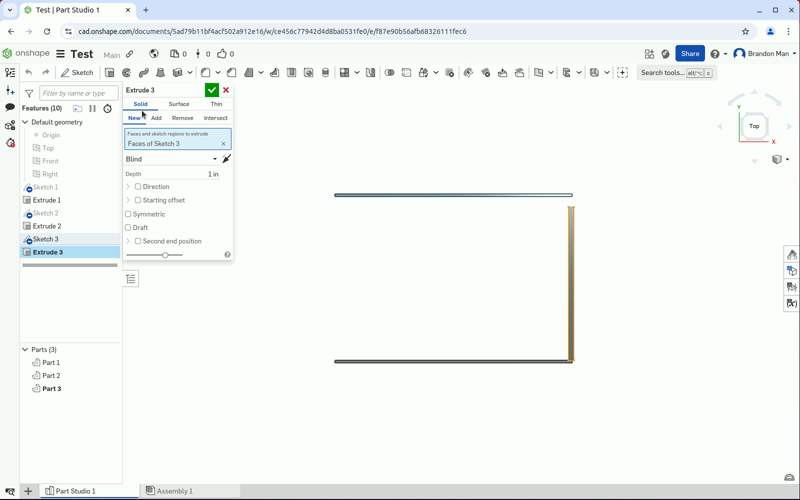
mouse_move(137, 120)
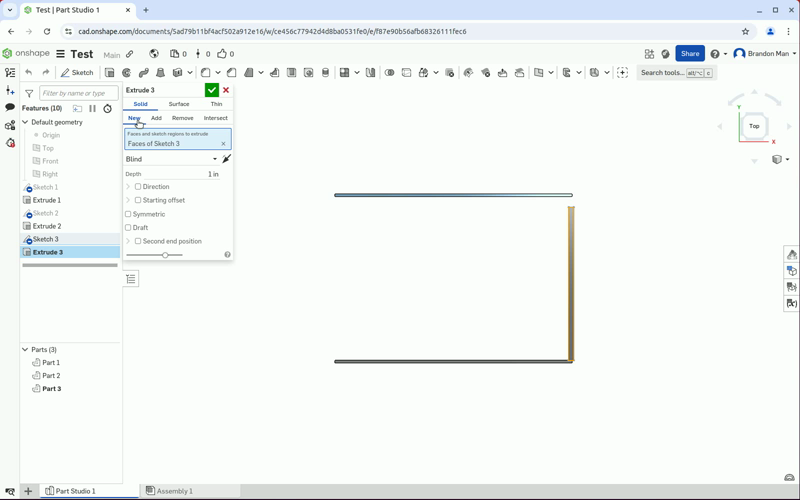
click(137, 120)
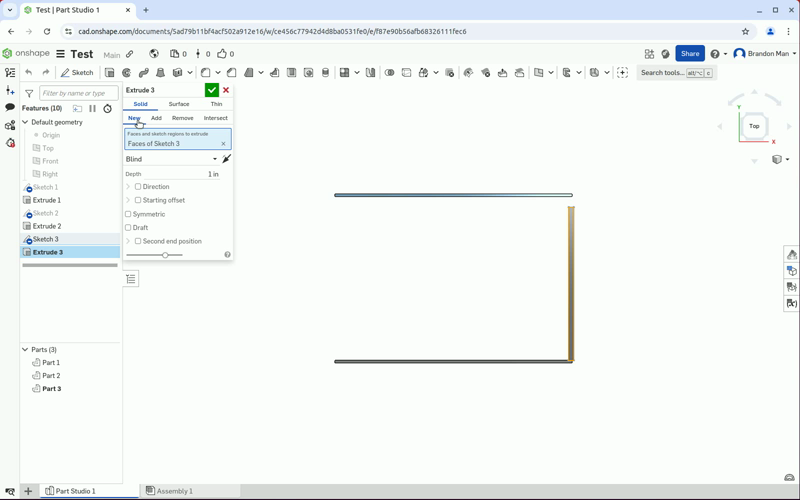
key(tab, 4)
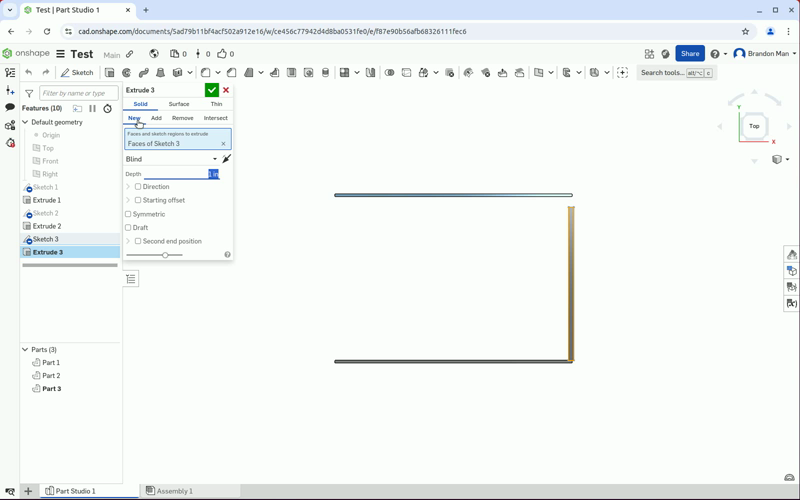
text(-0.481)
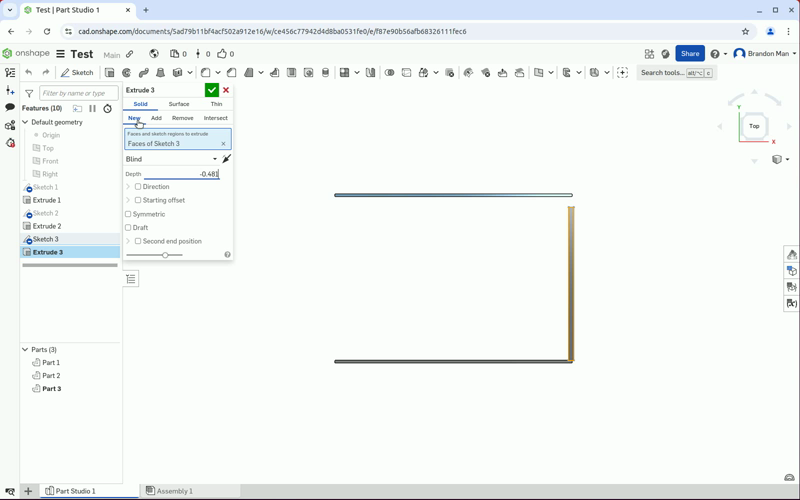
key(enter)
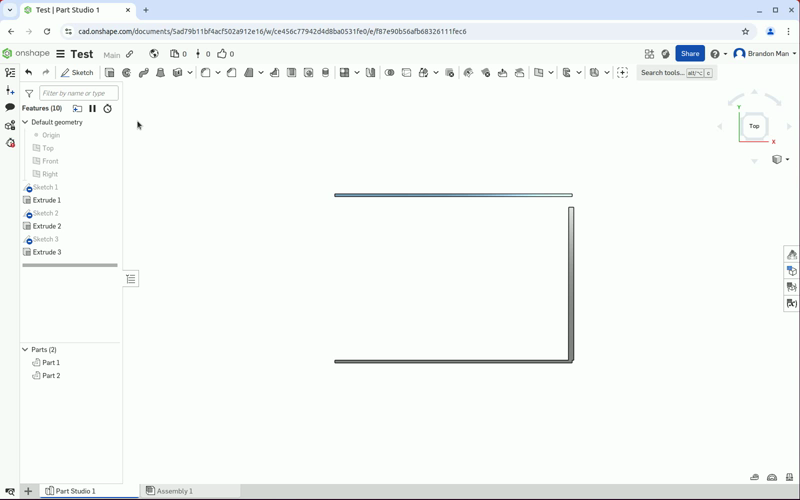
key(shift+h)
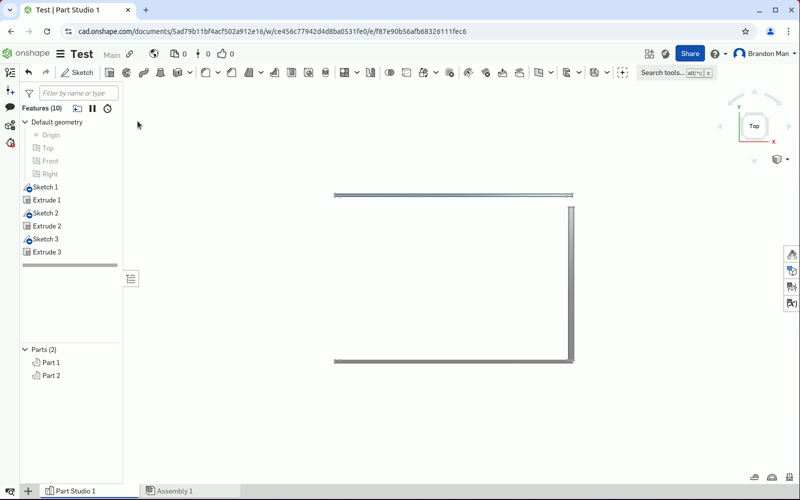
key(shift+h)
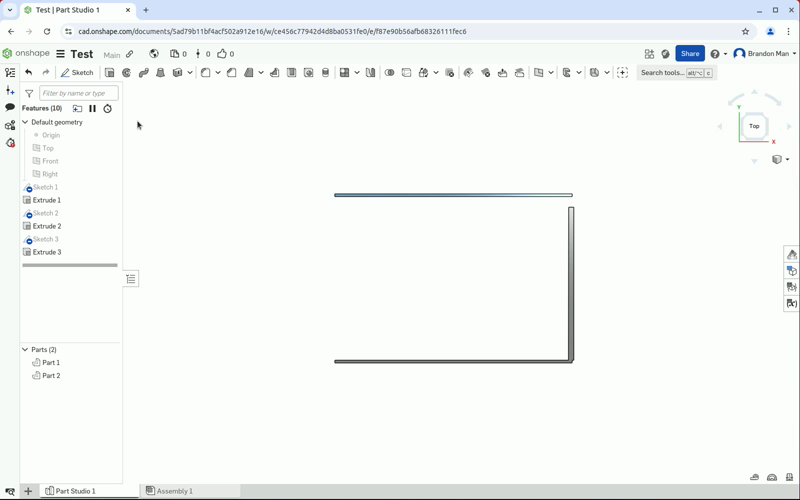
mouse_move(73, 189)
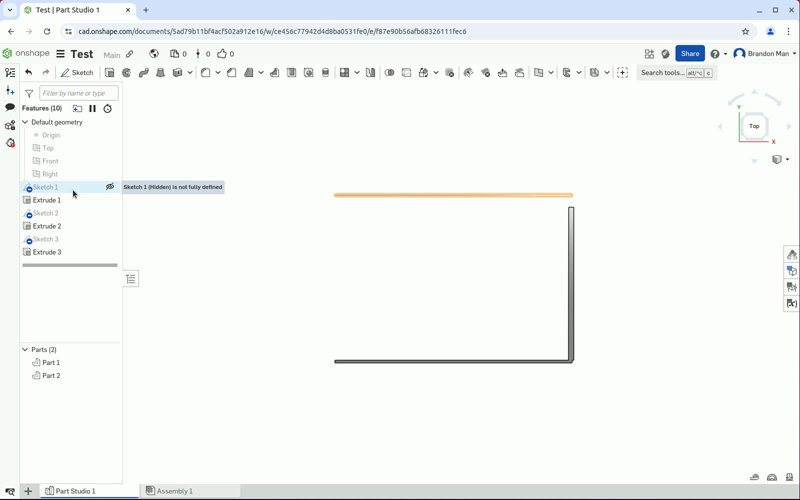
click(73, 189)
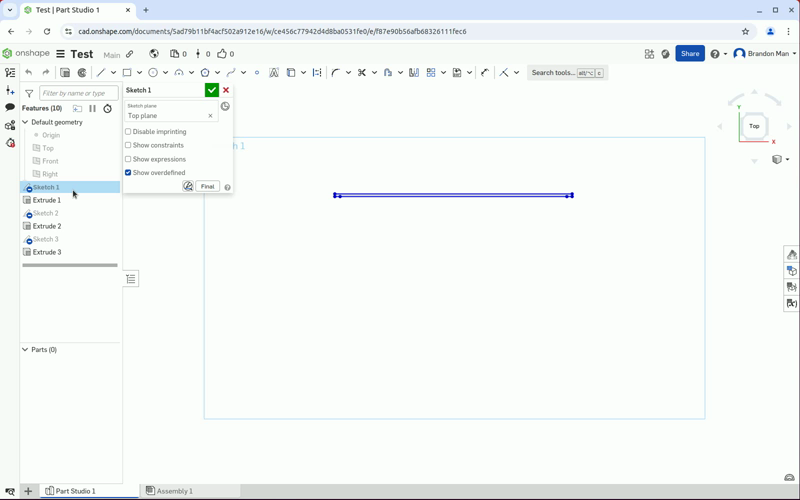
mouse_move(229, 92)
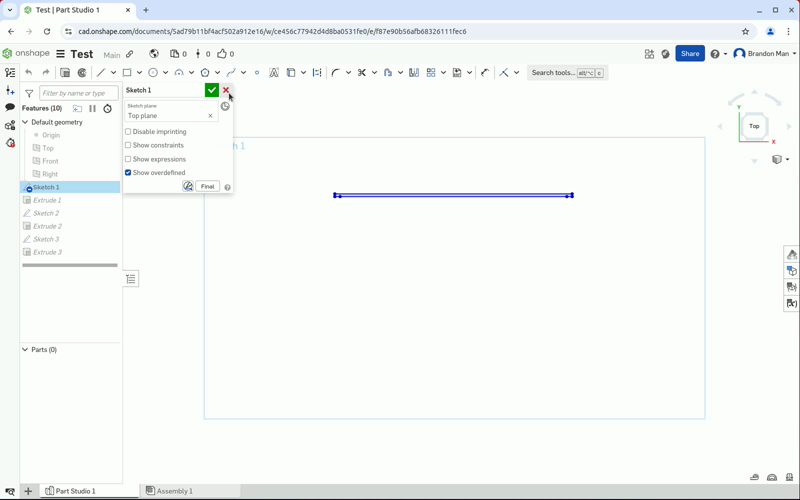
click(229, 92)
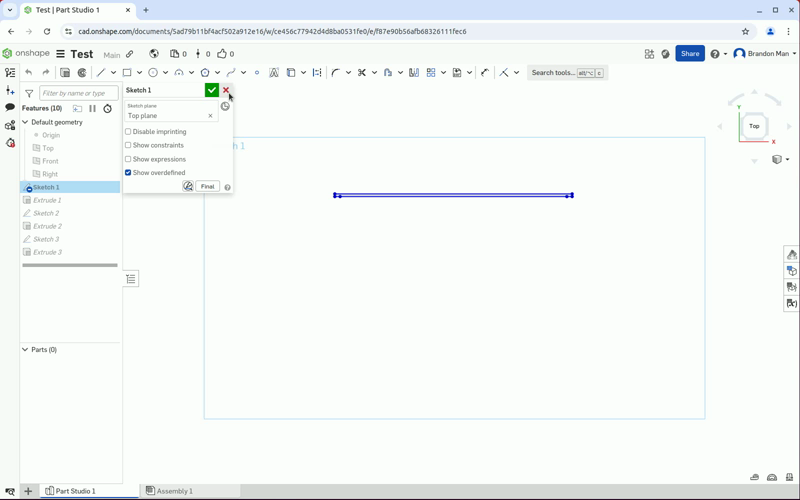
key(shift+s)
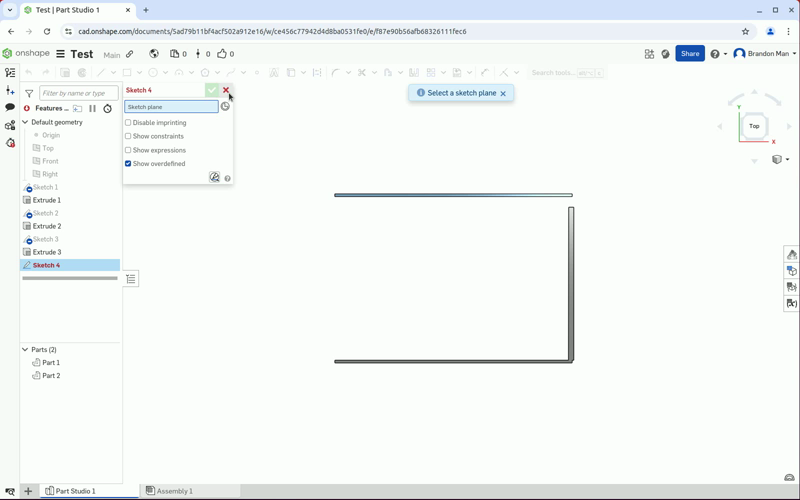
mouse_move(73, 150)
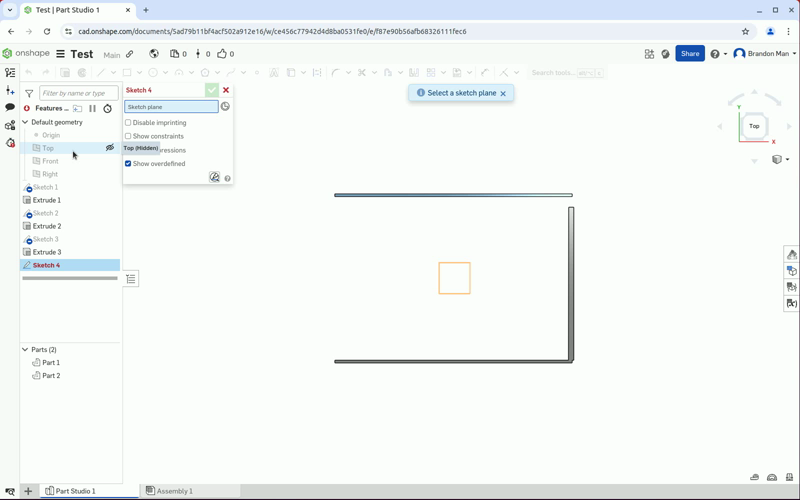
click(73, 150)
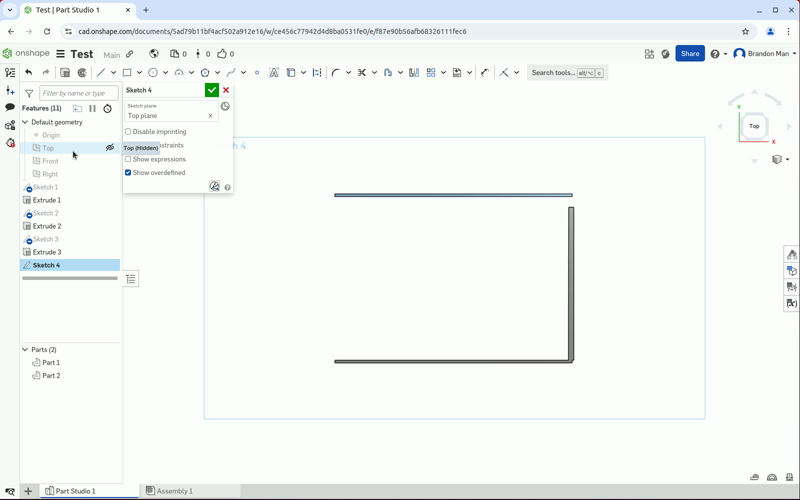
mouse_move(73, 352)
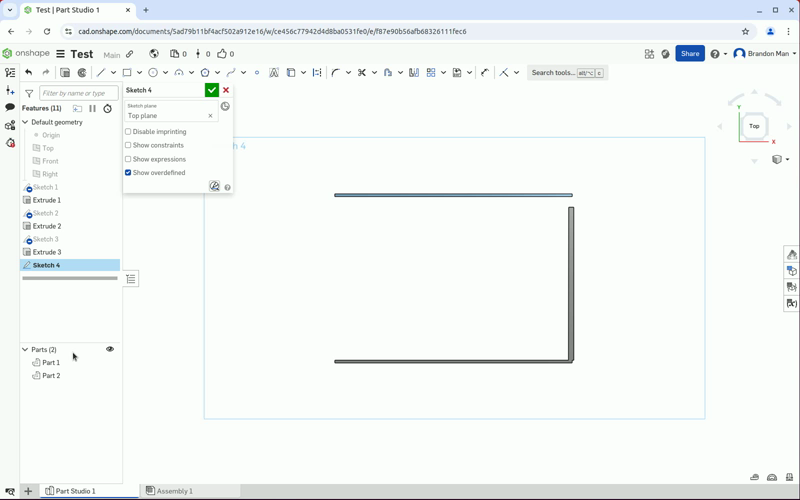
key(y)
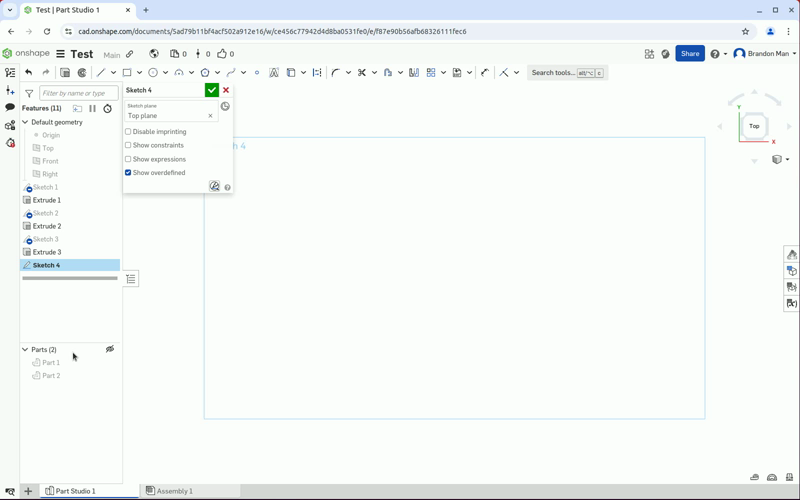
key(l)
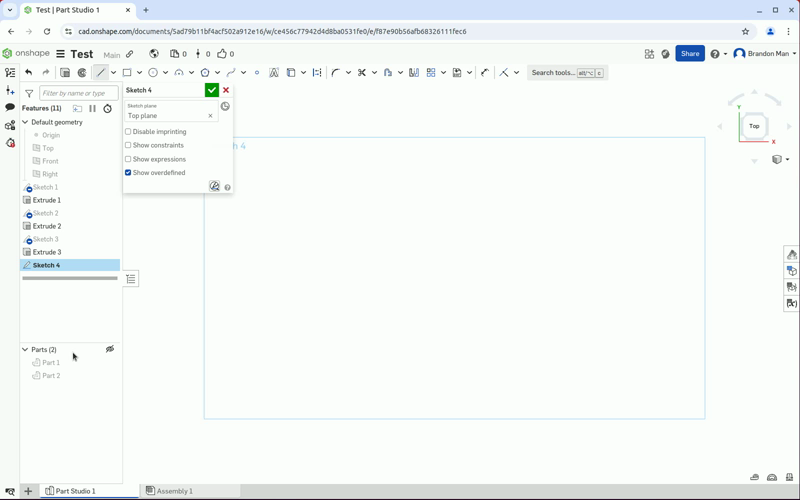
key_down(shift)
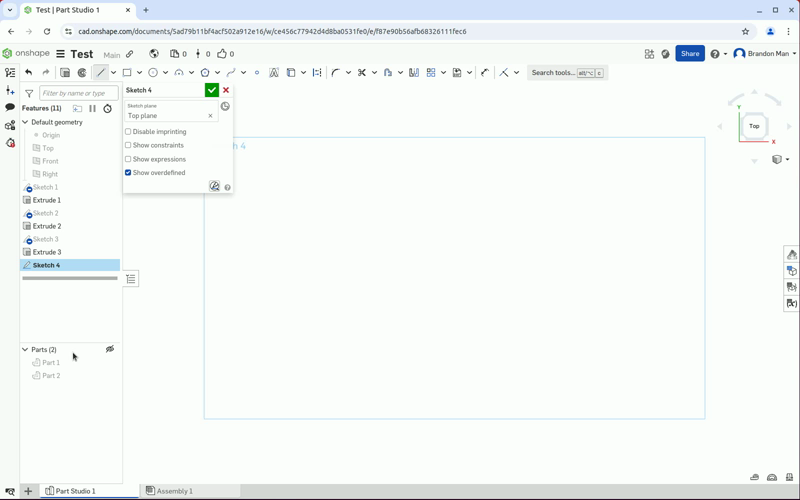
mouse_move(348, 360)
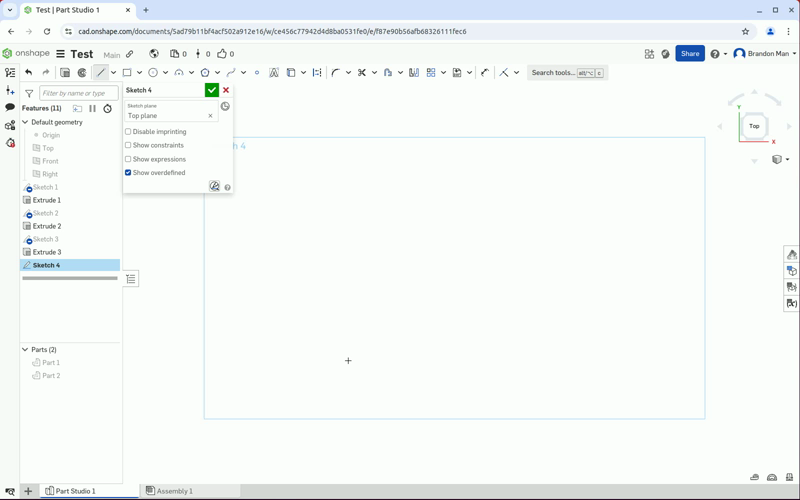
click(348, 360)
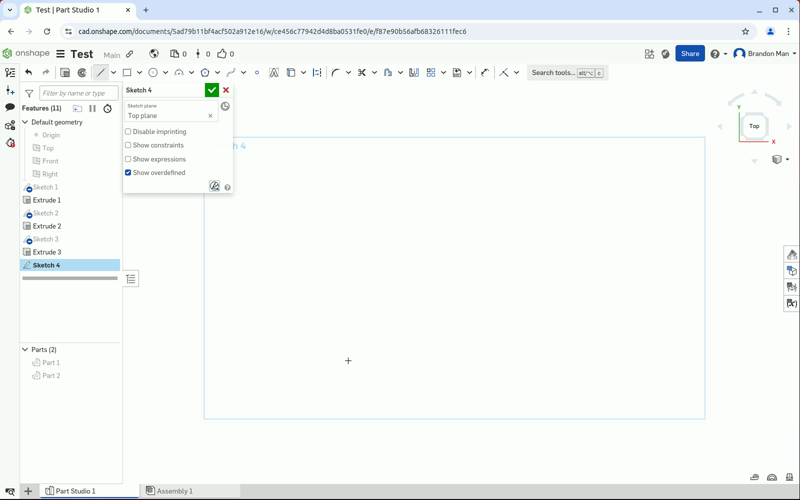
key_up(shift)
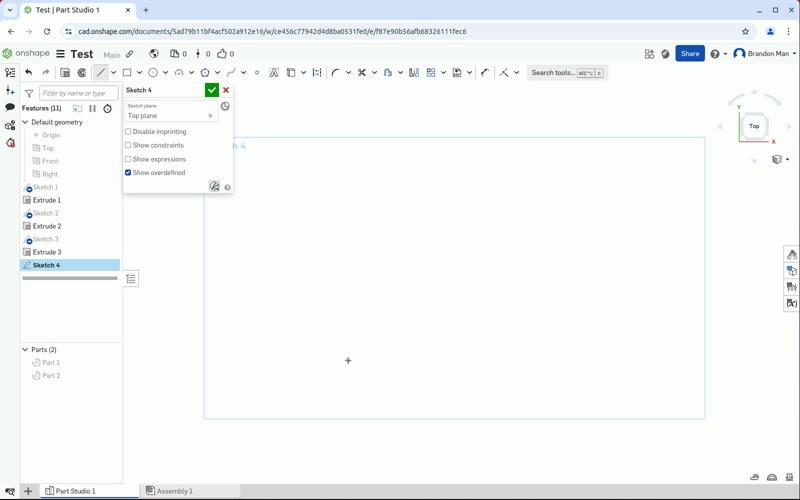
key_down(shift)
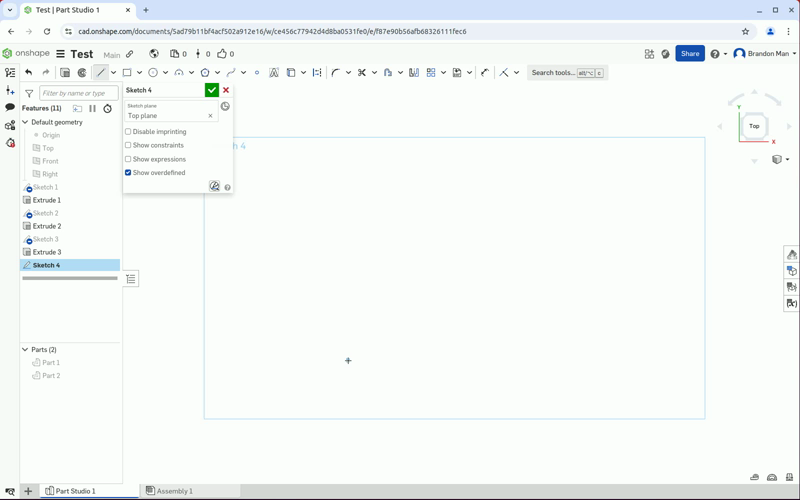
mouse_move(378, 360)
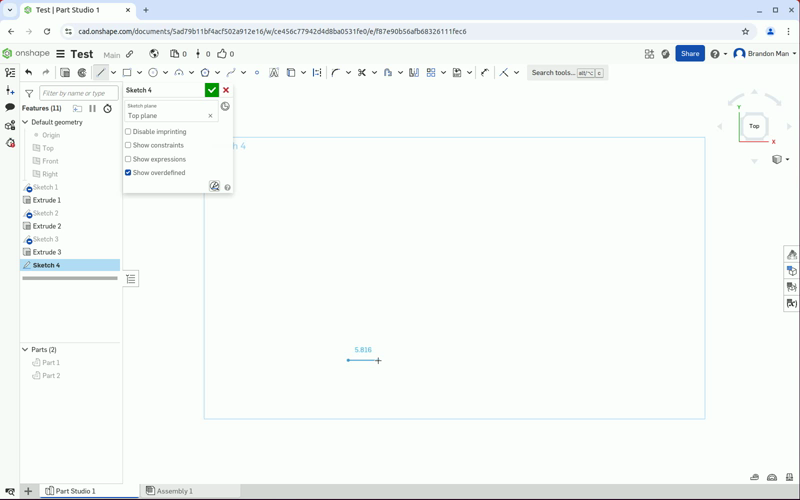
mouse_move(353, 360)
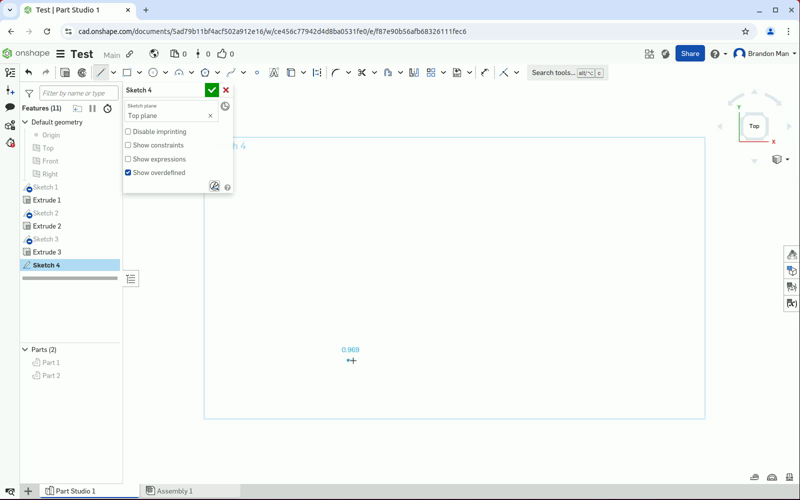
scroll(6)
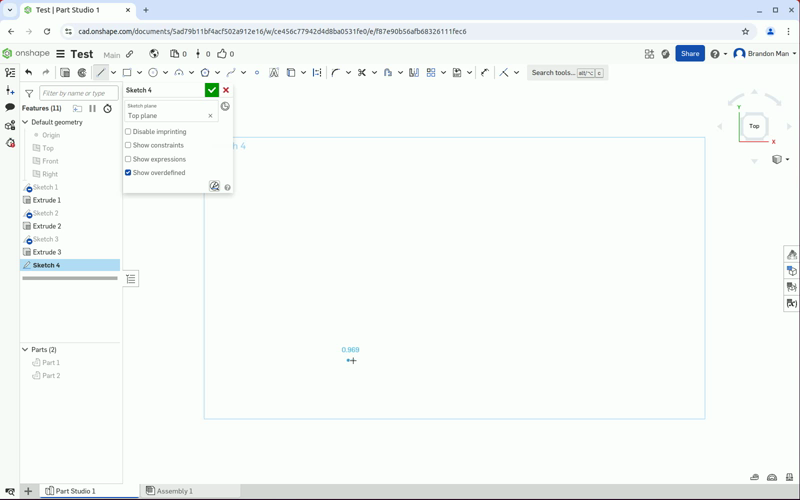
scroll(6)
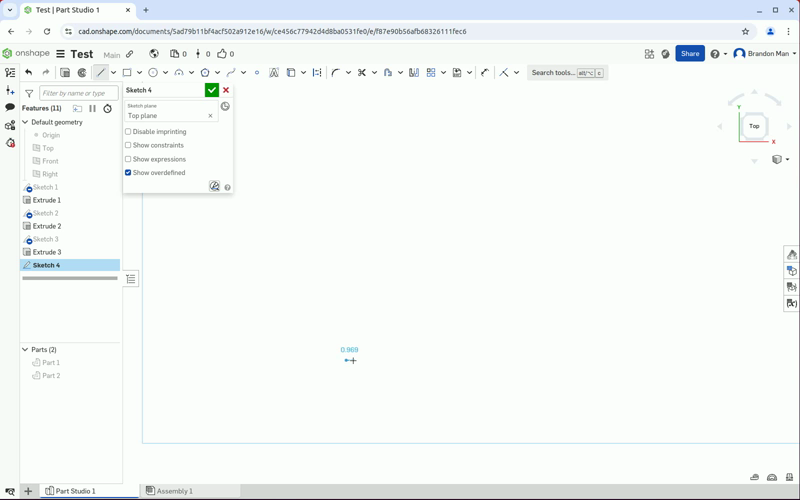
scroll(6)
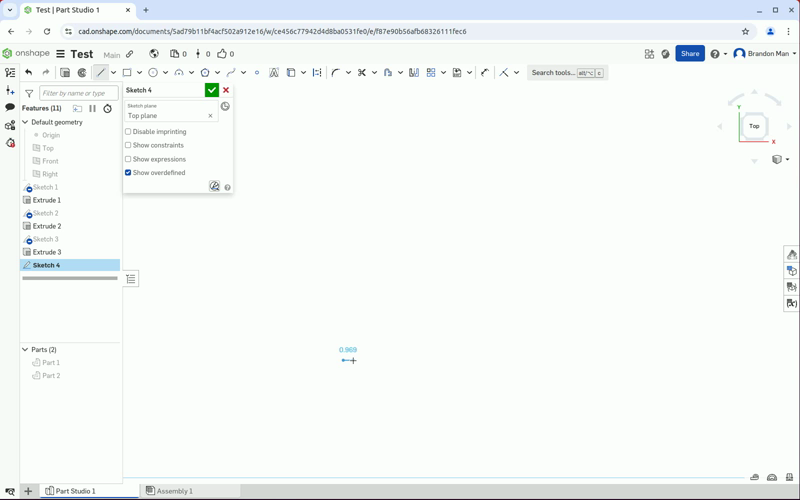
scroll(6)
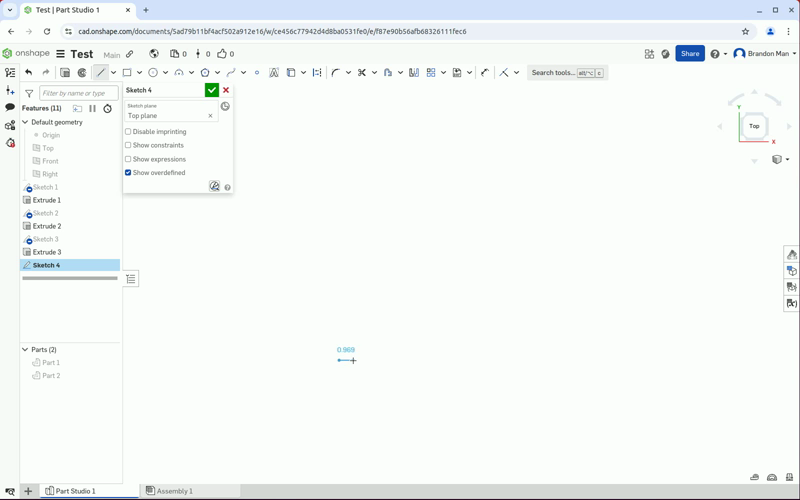
scroll(6)
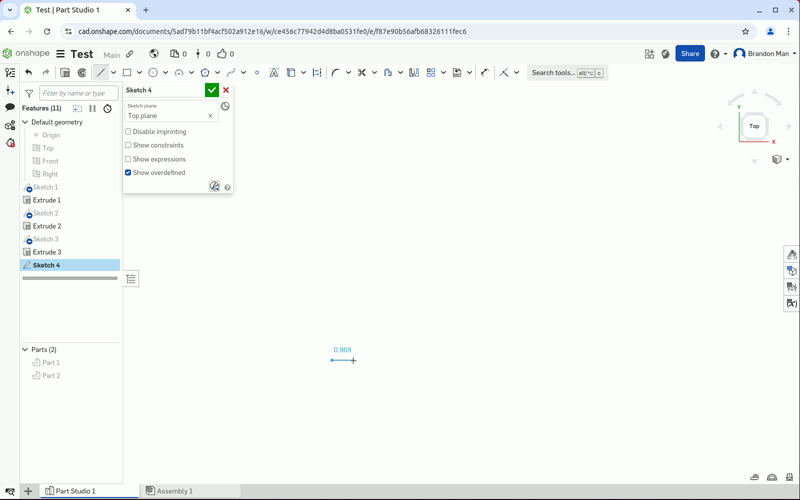
scroll(6)
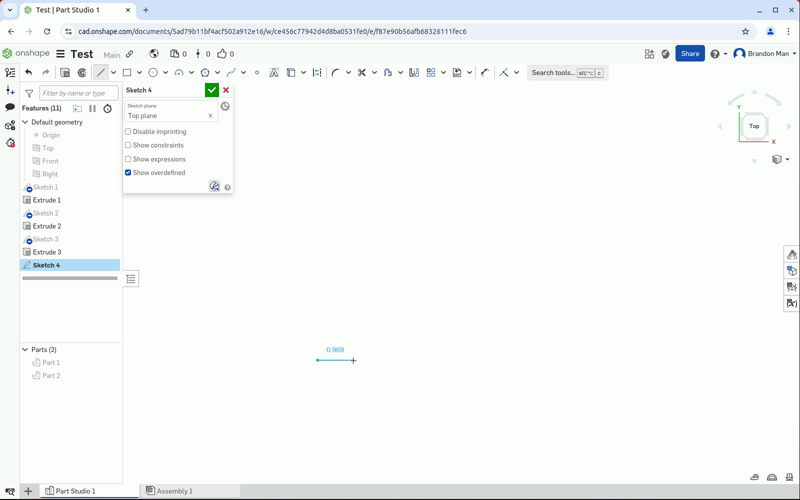
scroll(6)
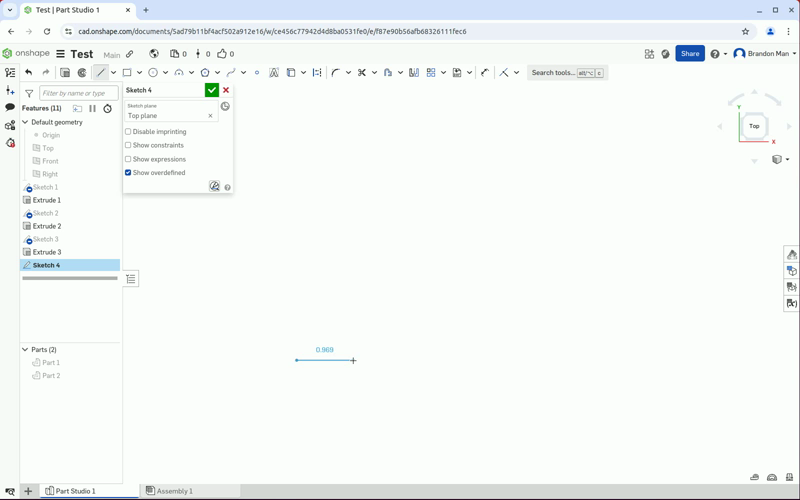
click(353, 360)
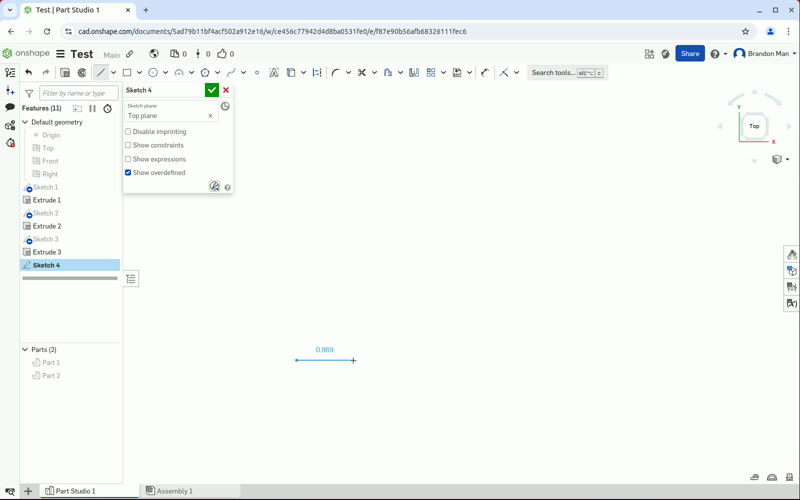
scroll(-6)
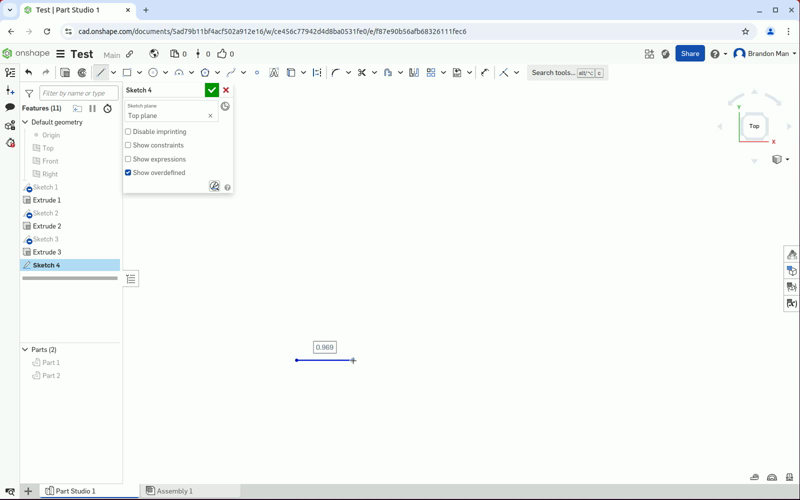
scroll(-6)
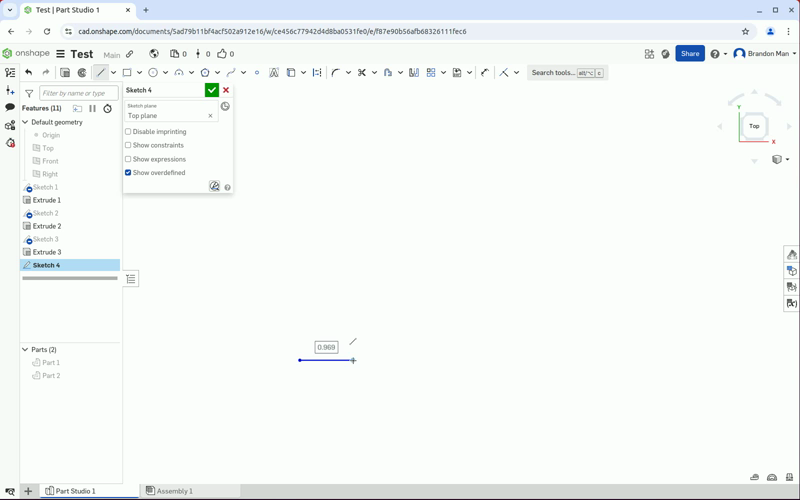
scroll(-6)
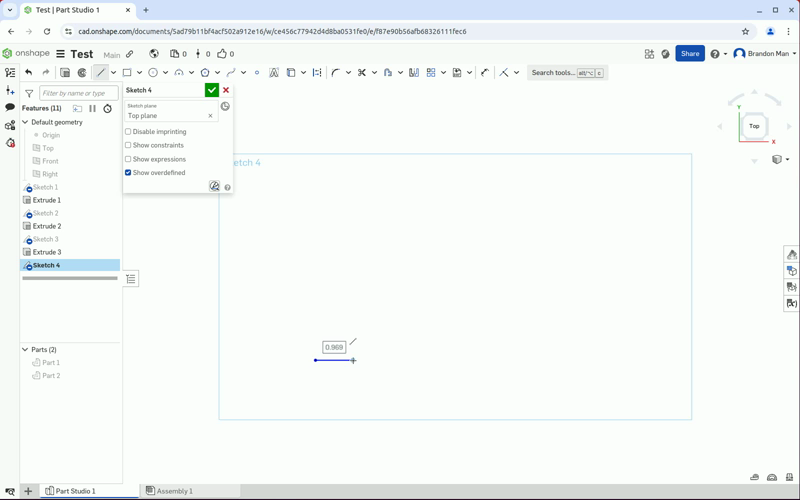
scroll(-6)
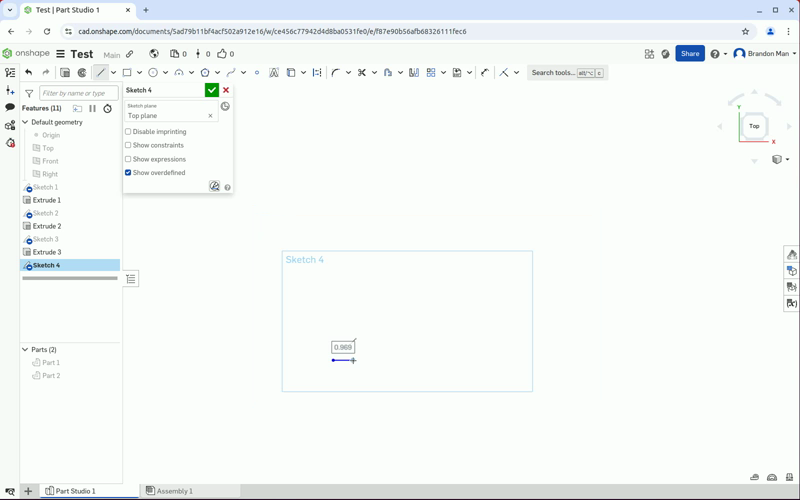
scroll(-6)
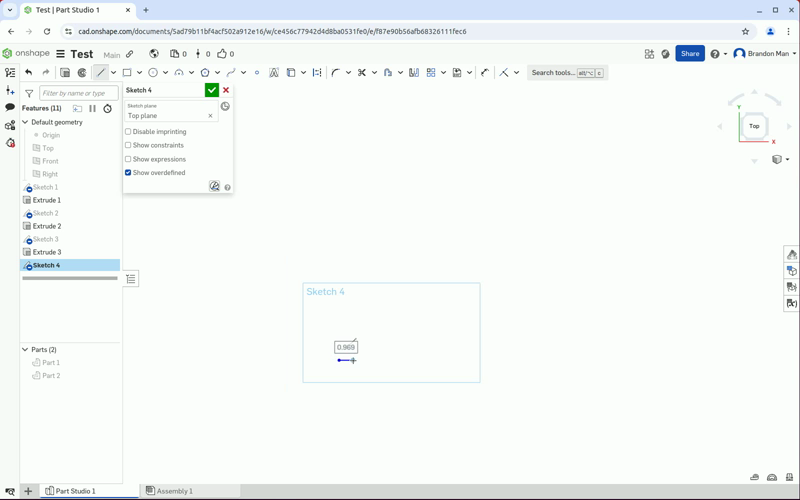
scroll(-6)
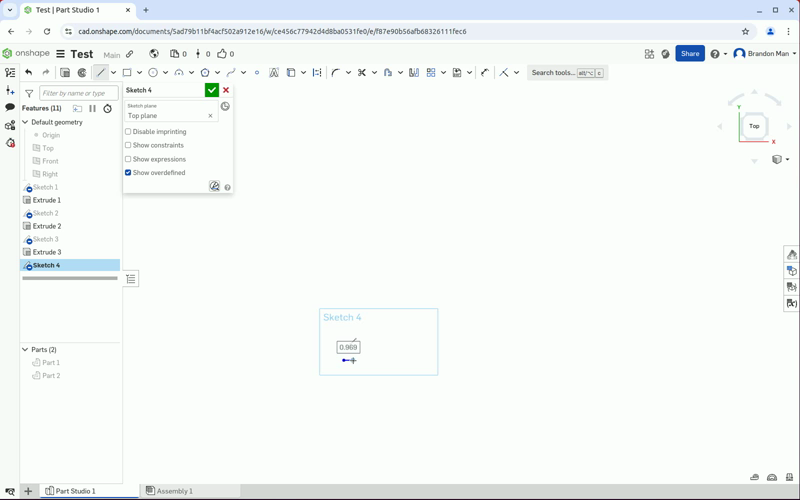
scroll(-6)
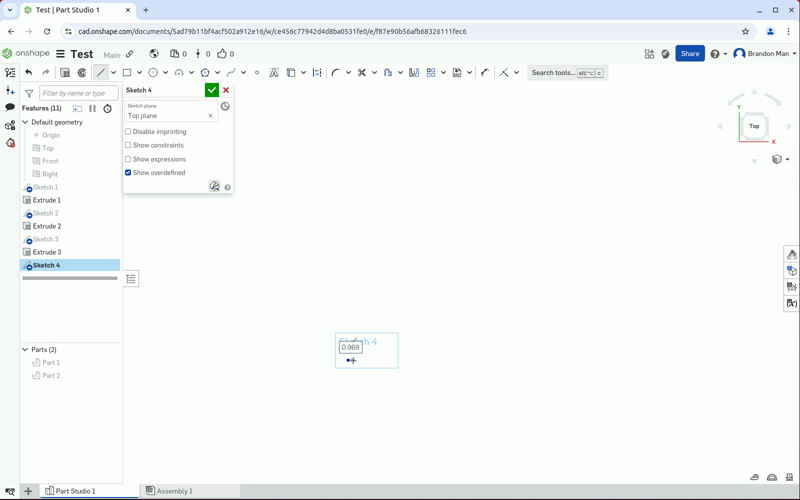
key_up(shift)
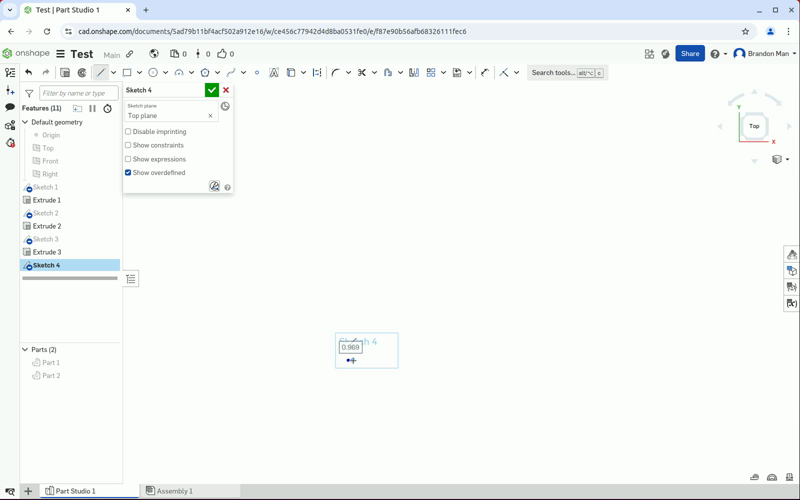
key_down(shift)
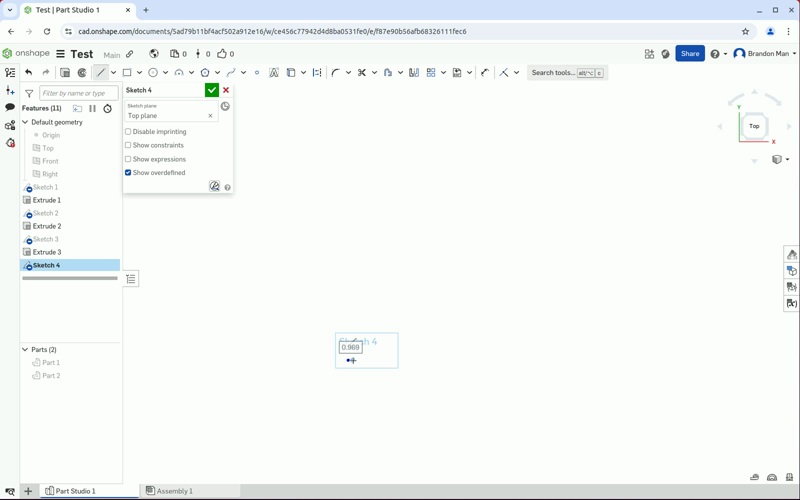
mouse_move(353, 207)
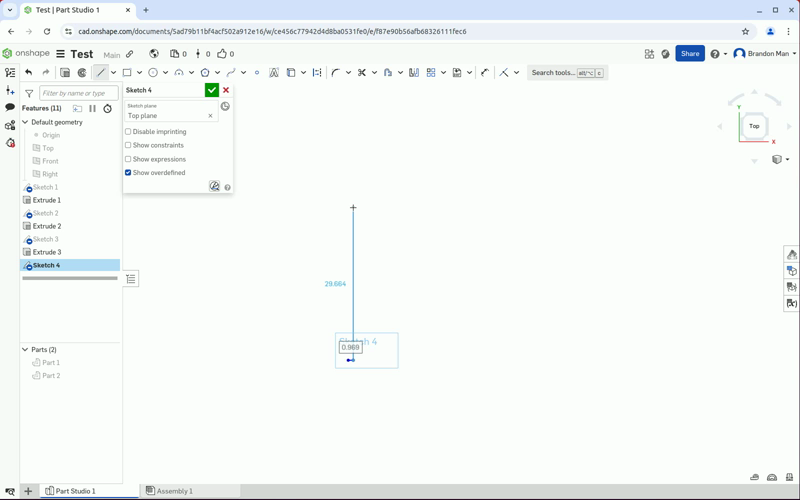
click(353, 207)
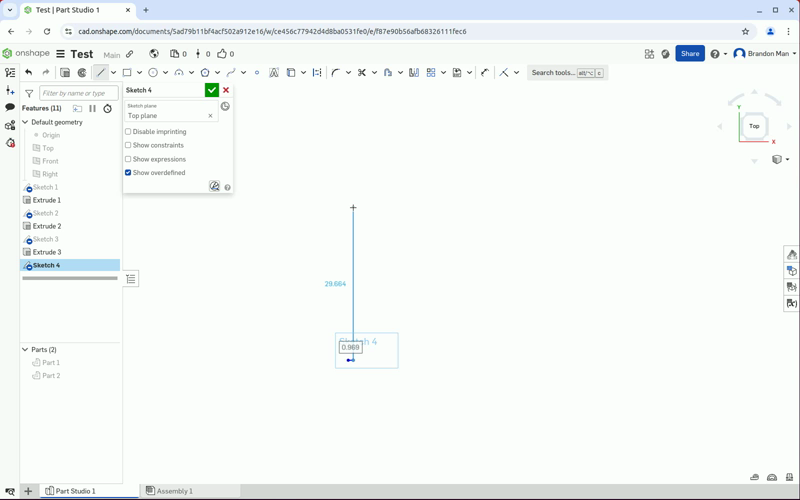
key_up(shift)
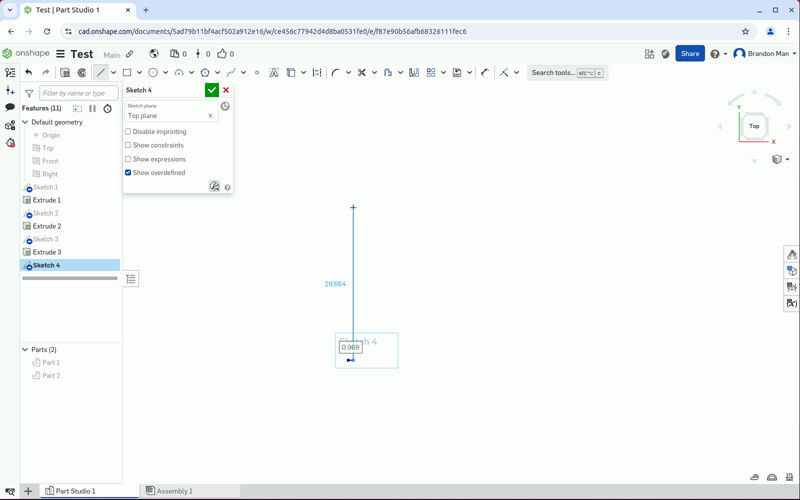
key_down(shift)
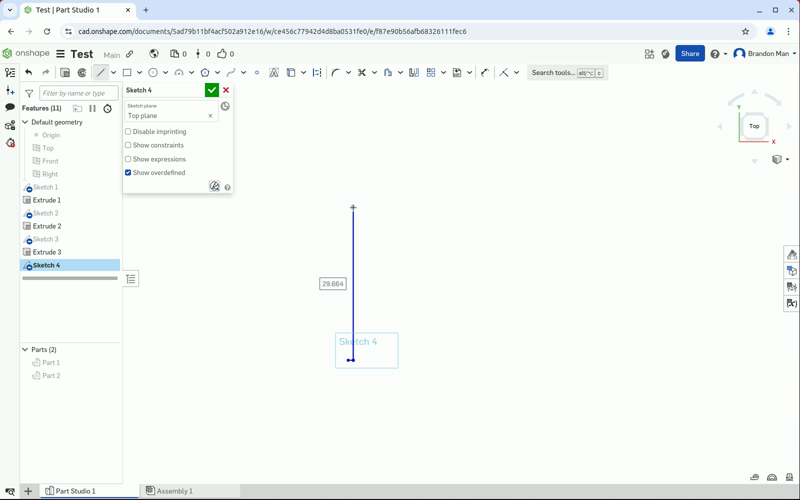
mouse_move(383, 207)
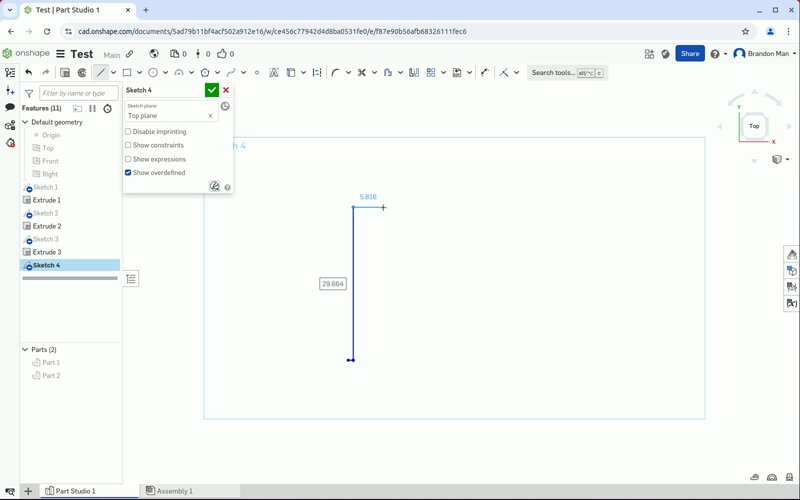
mouse_move(348, 207)
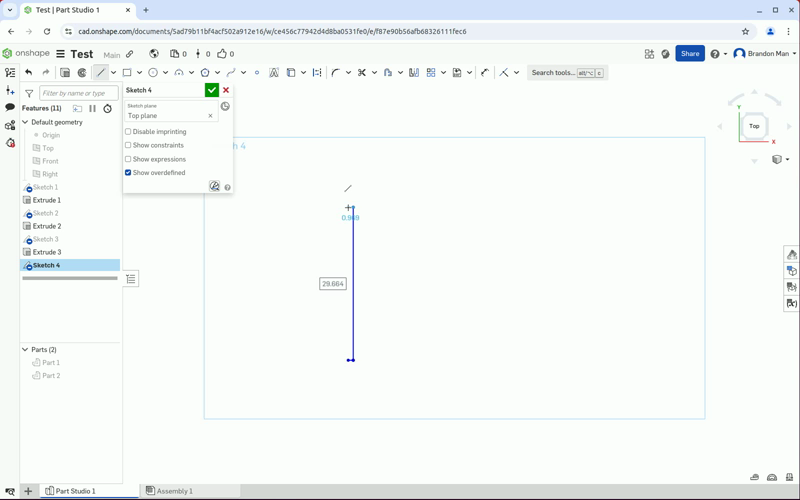
scroll(6)
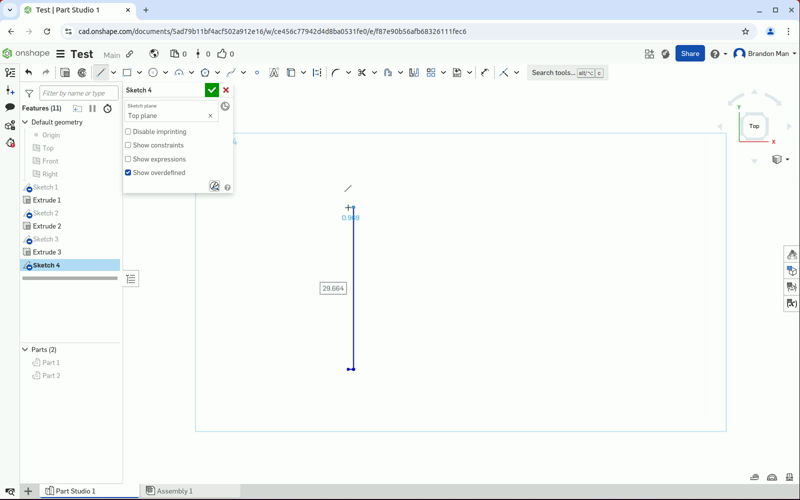
scroll(6)
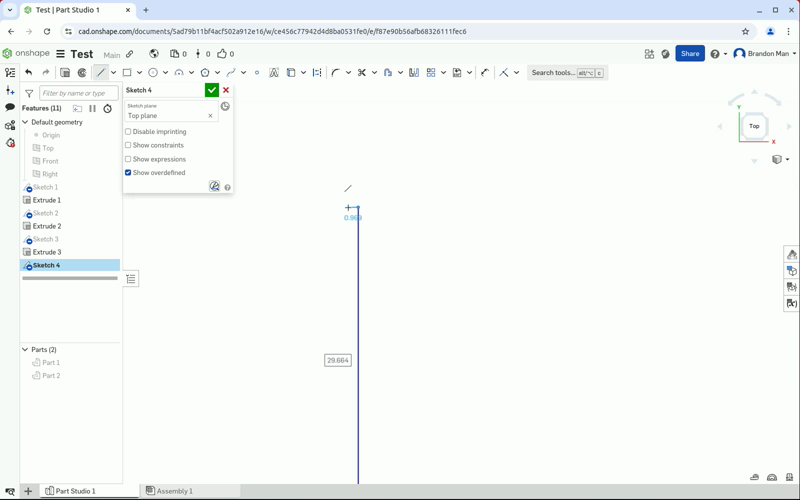
scroll(6)
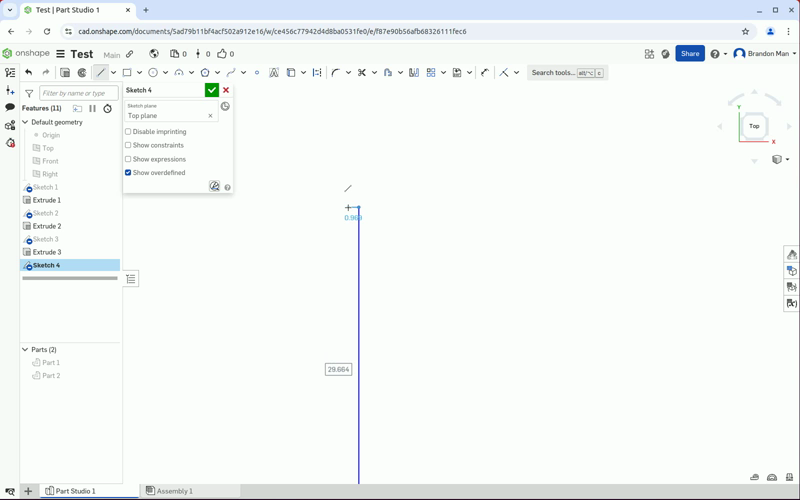
scroll(6)
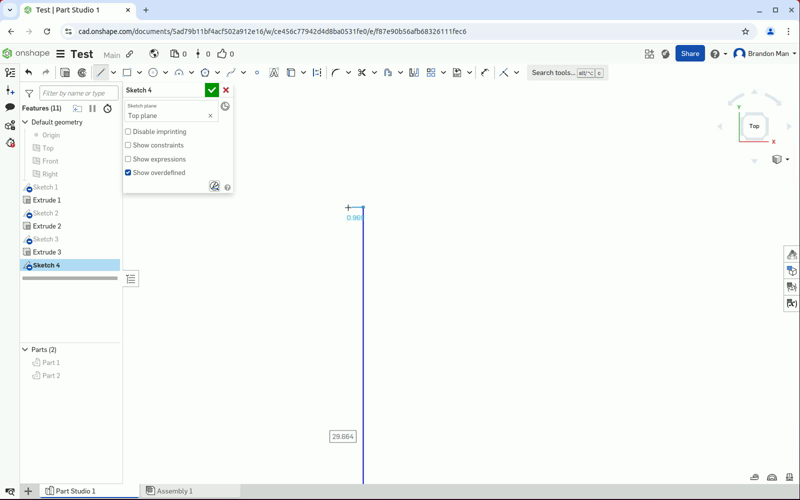
scroll(6)
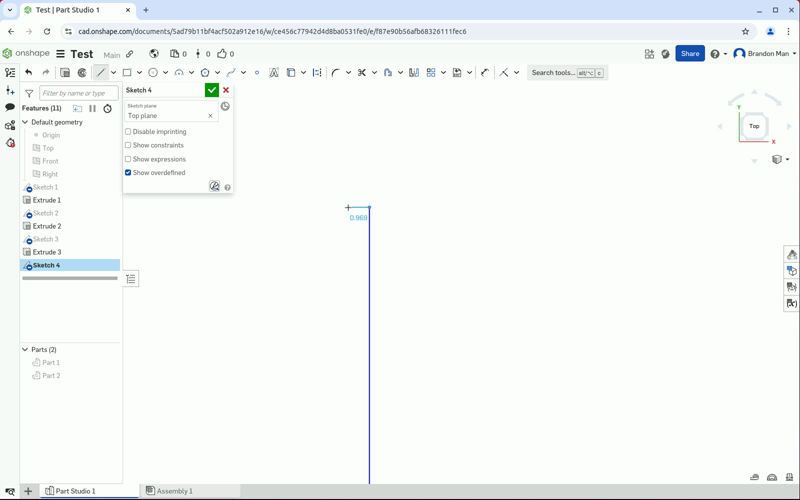
scroll(6)
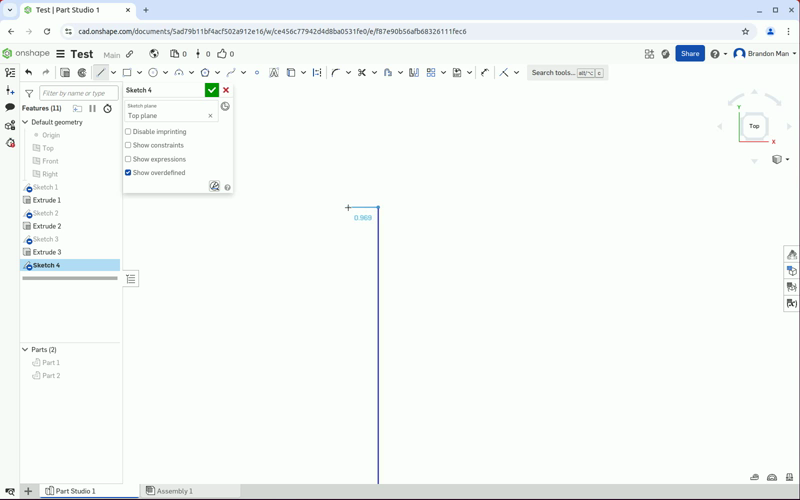
scroll(6)
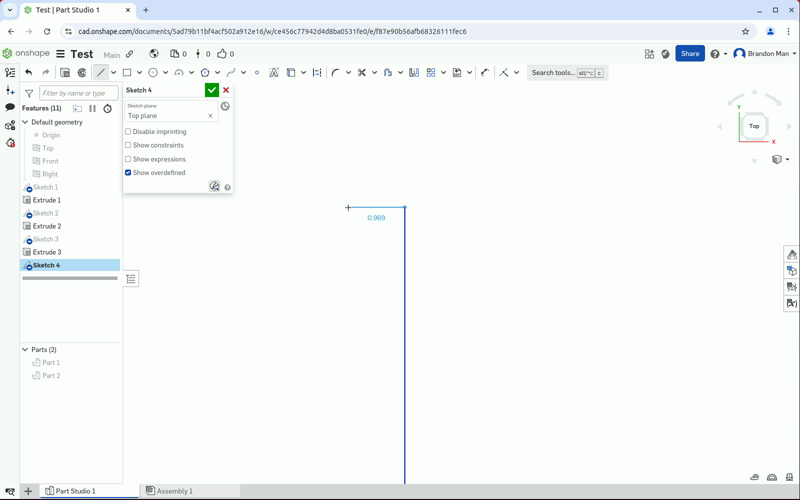
click(348, 207)
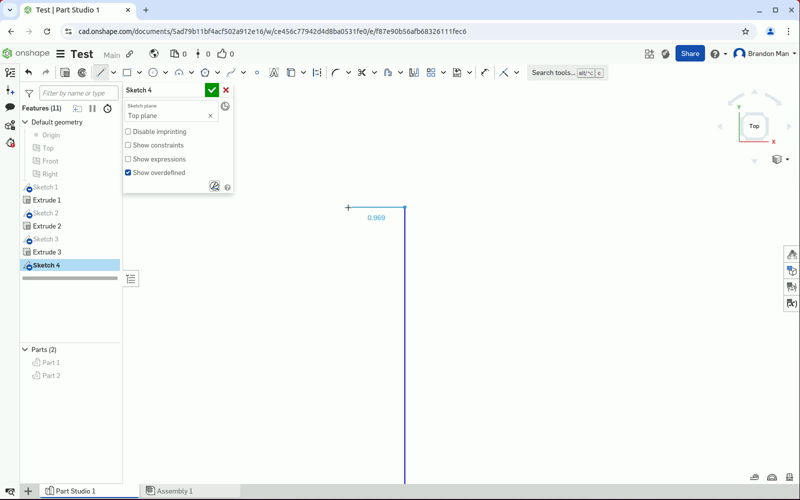
scroll(-6)
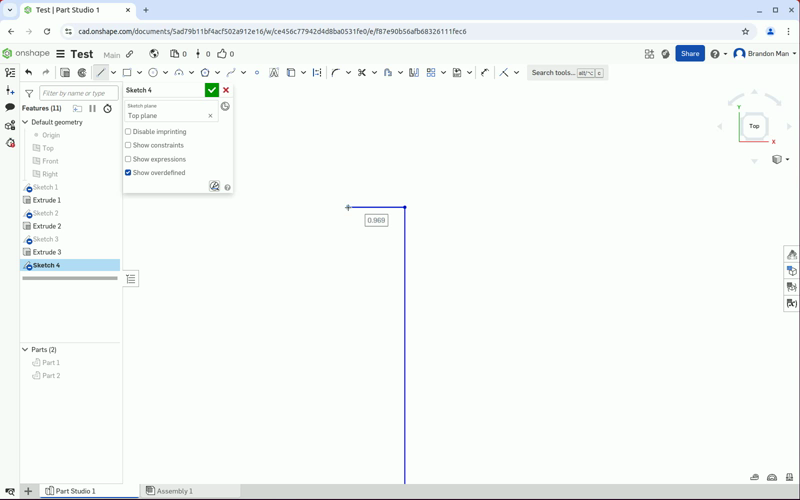
scroll(-6)
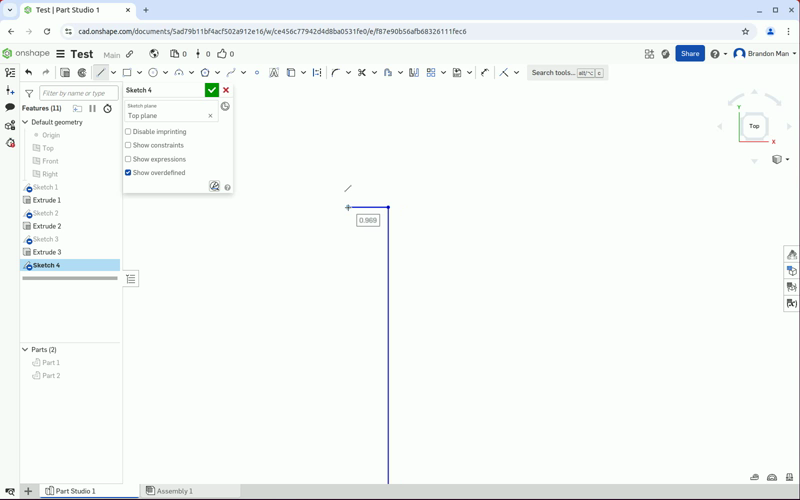
scroll(-6)
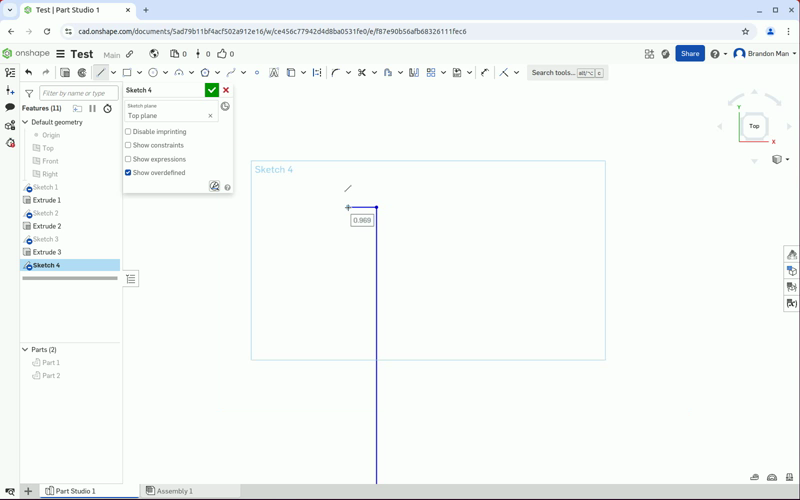
scroll(-6)
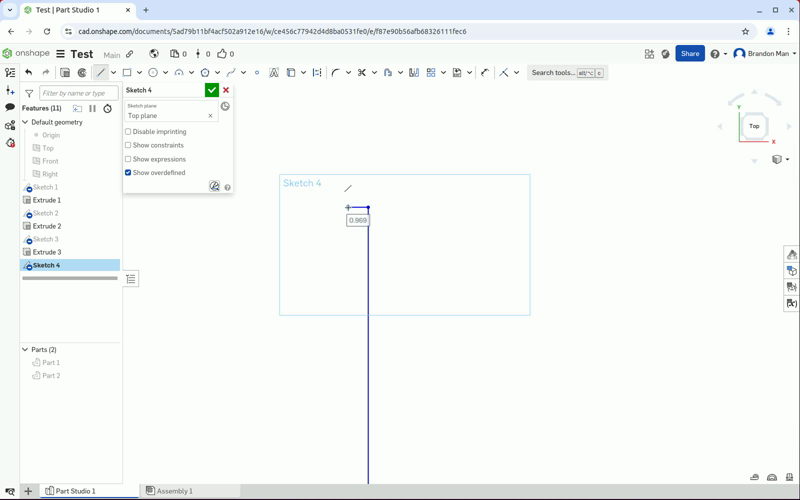
scroll(-6)
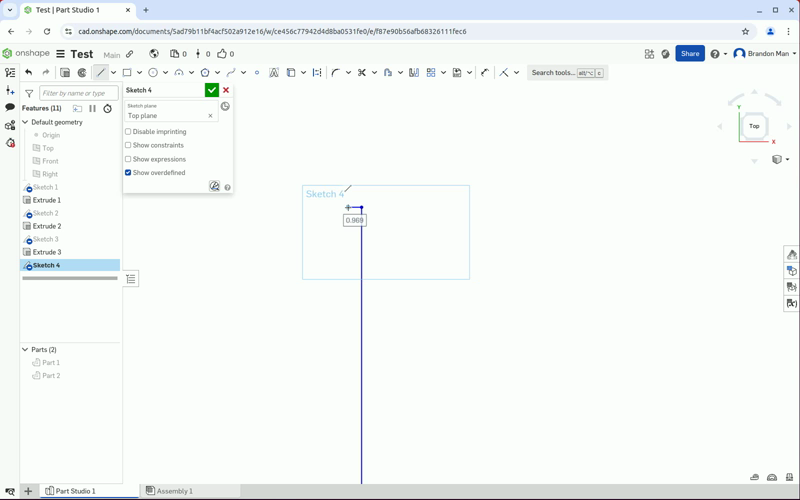
scroll(-6)
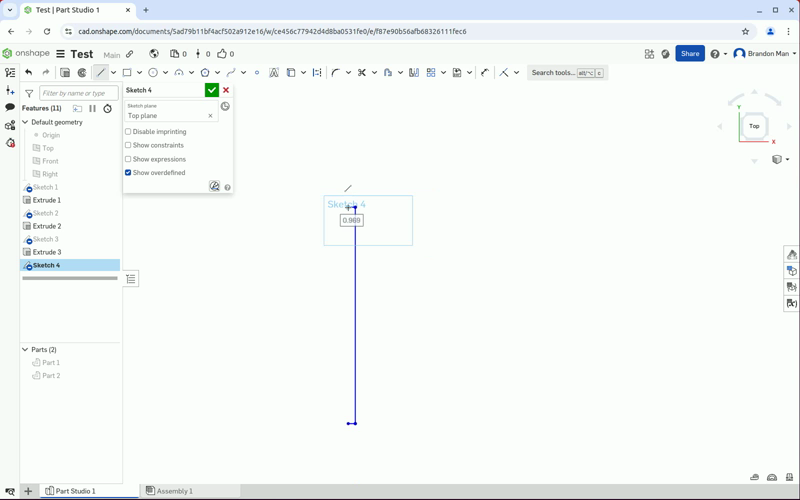
scroll(-6)
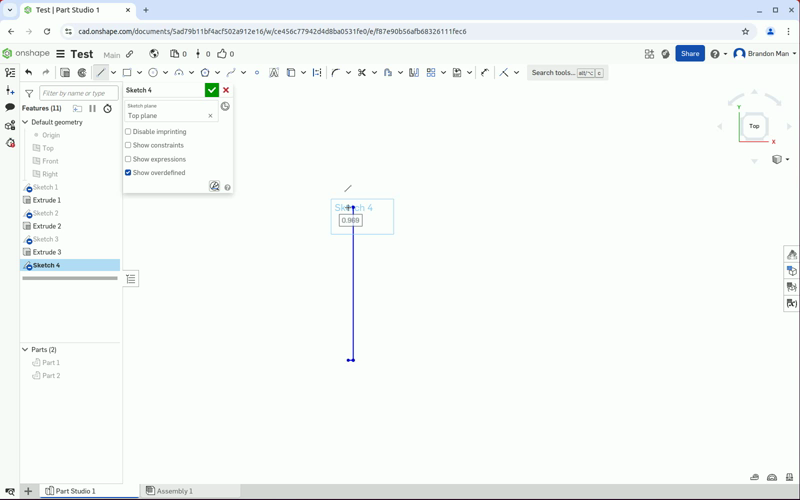
key_up(shift)
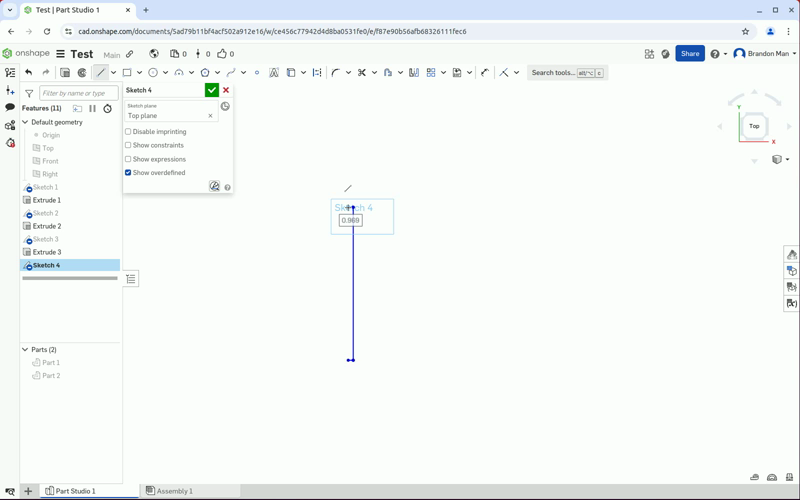
key_down(shift)
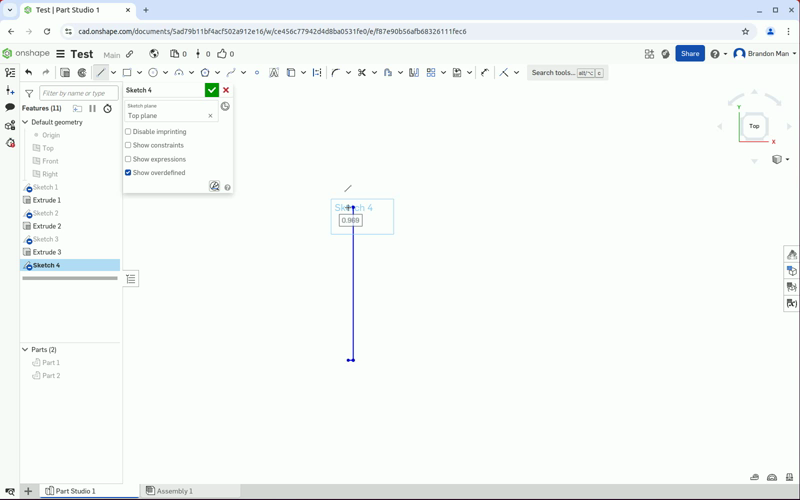
mouse_move(348, 360)
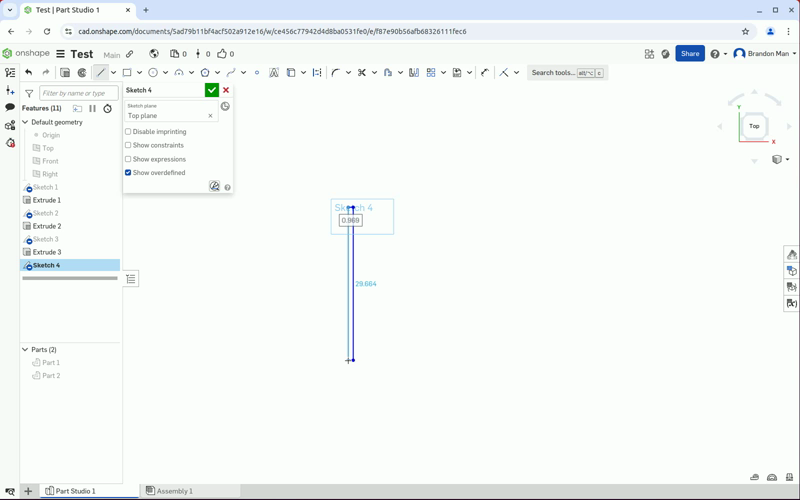
key_up(shift)
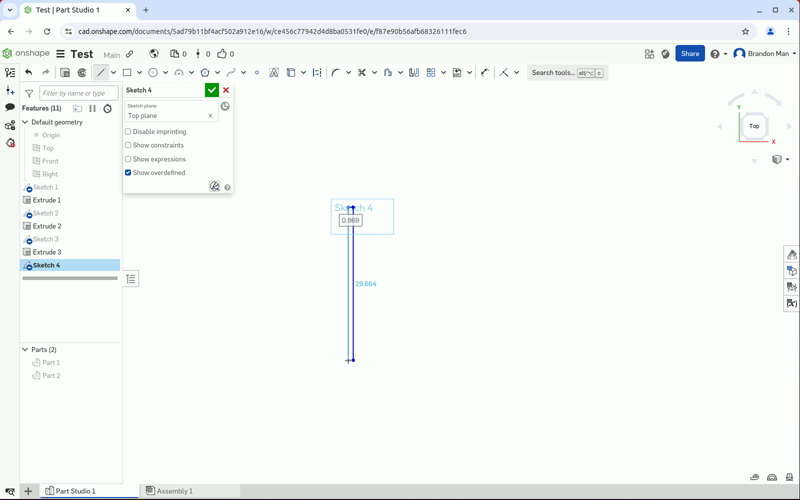
click(348, 360)
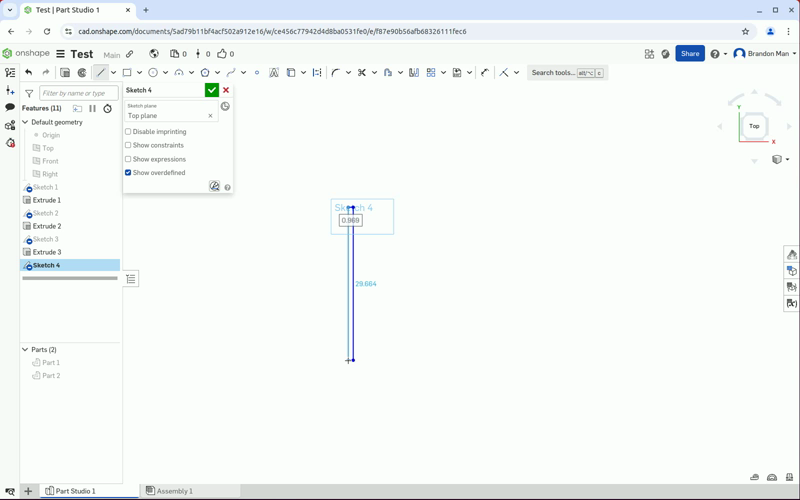
key(esc)
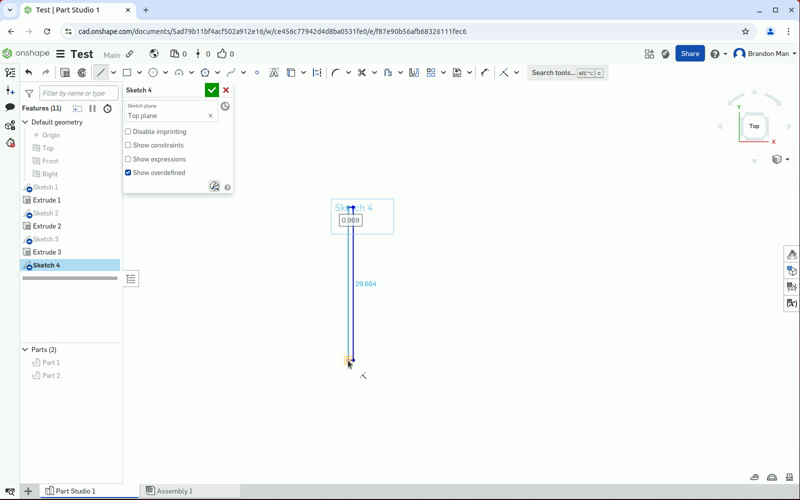
mouse_move(351, 288)
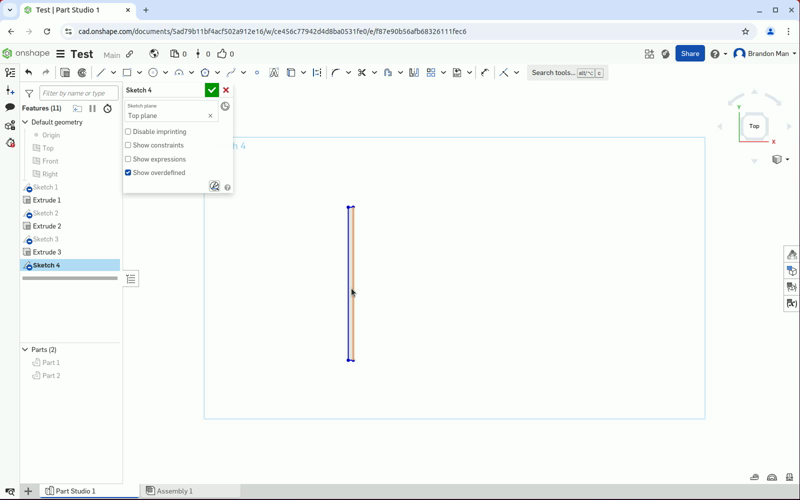
scroll(6)
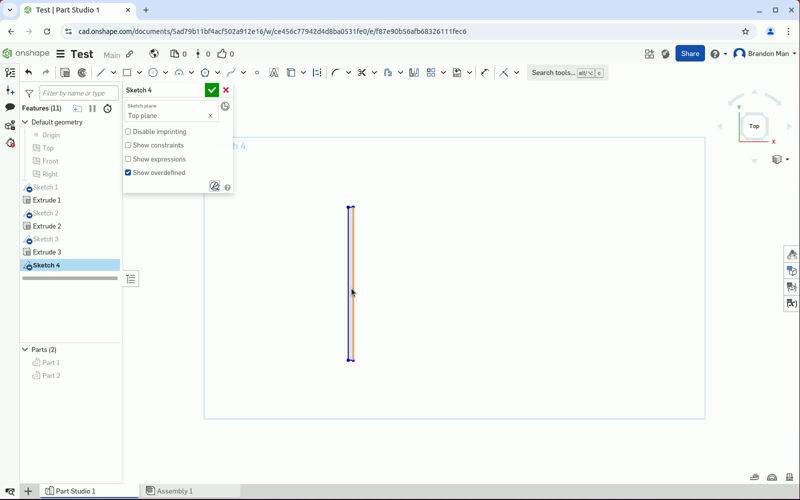
scroll(6)
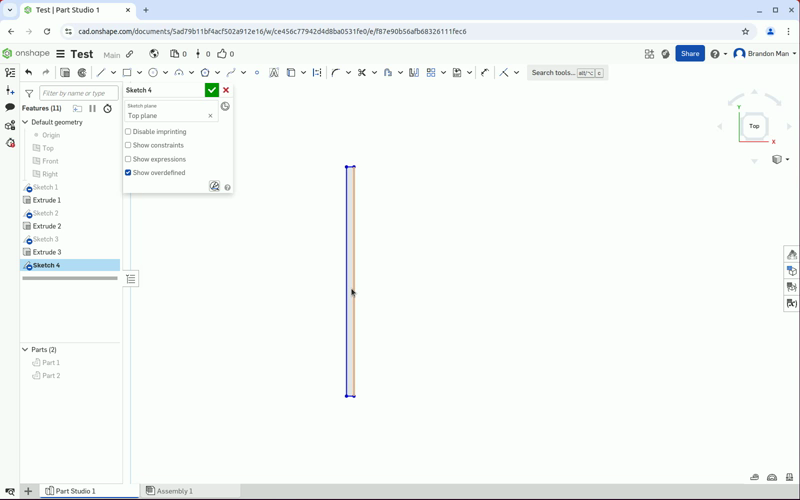
scroll(6)
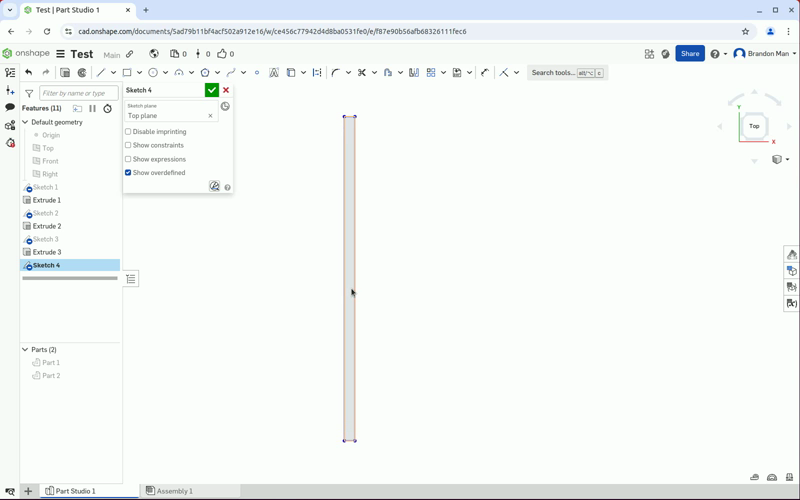
scroll(6)
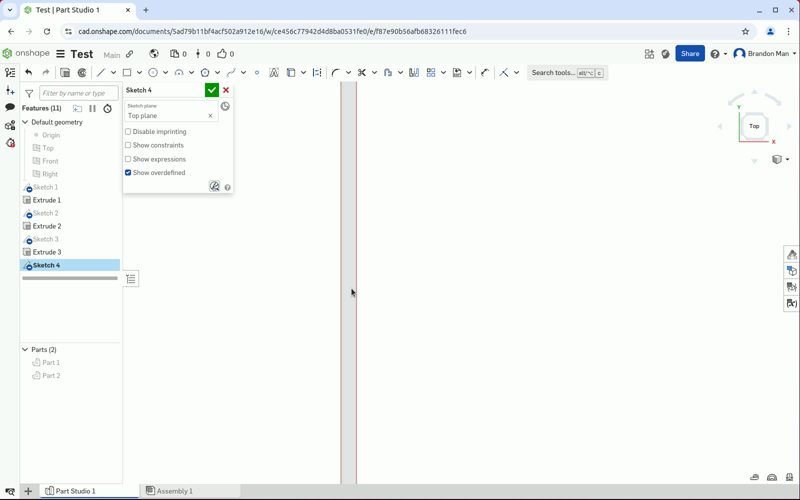
scroll(6)
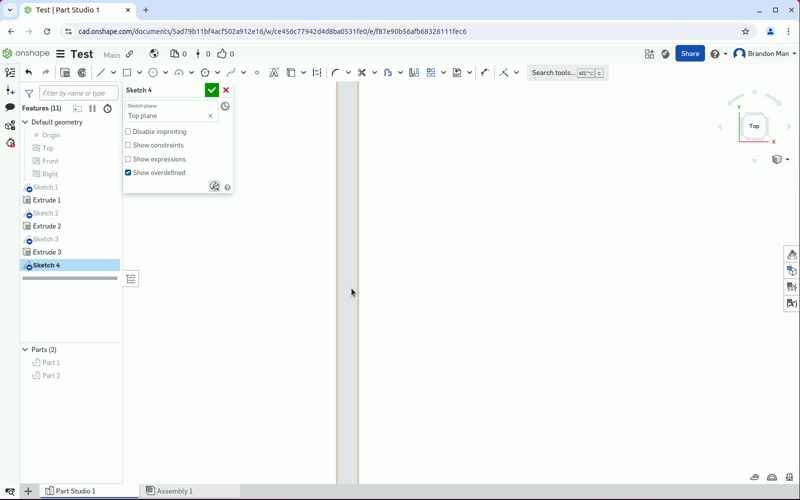
scroll(6)
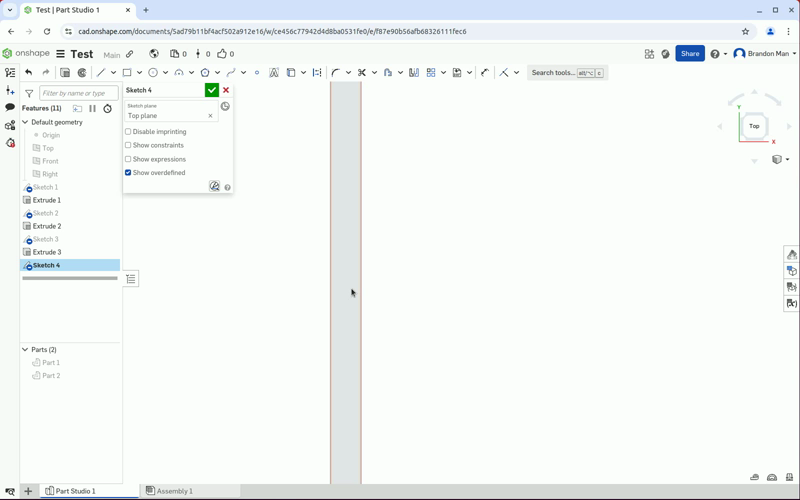
scroll(6)
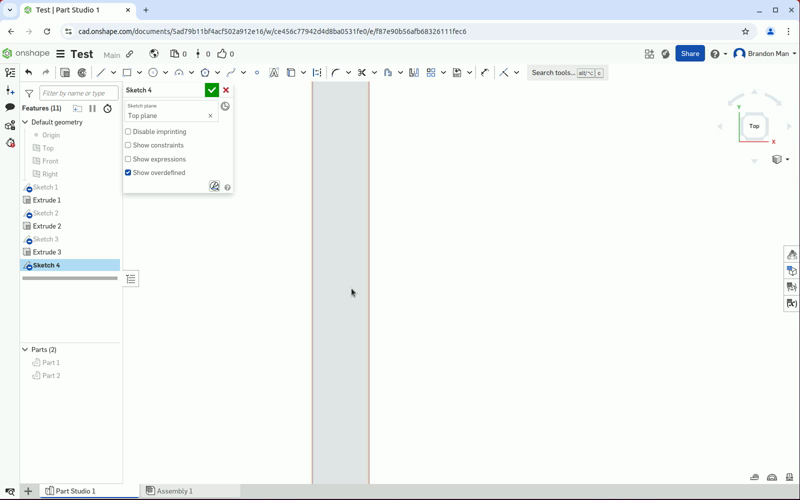
click(351, 288)
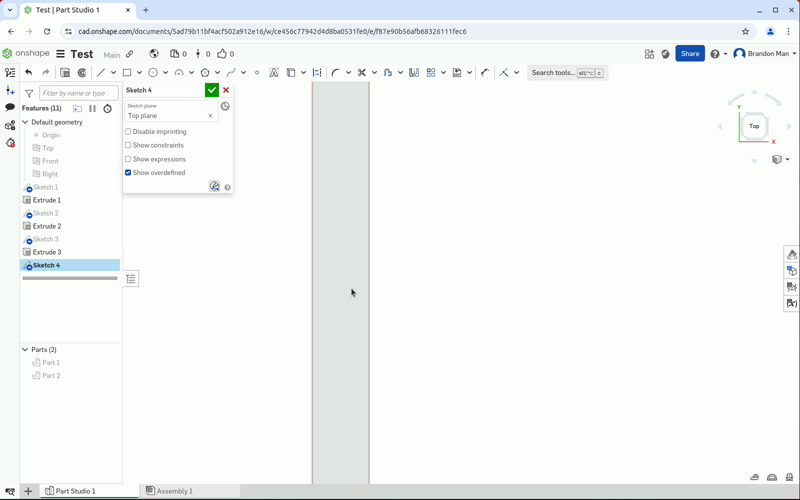
scroll(-6)
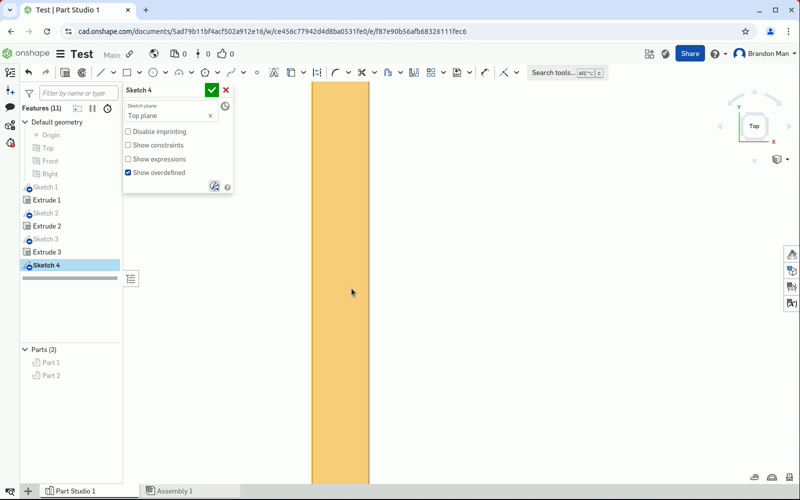
scroll(-6)
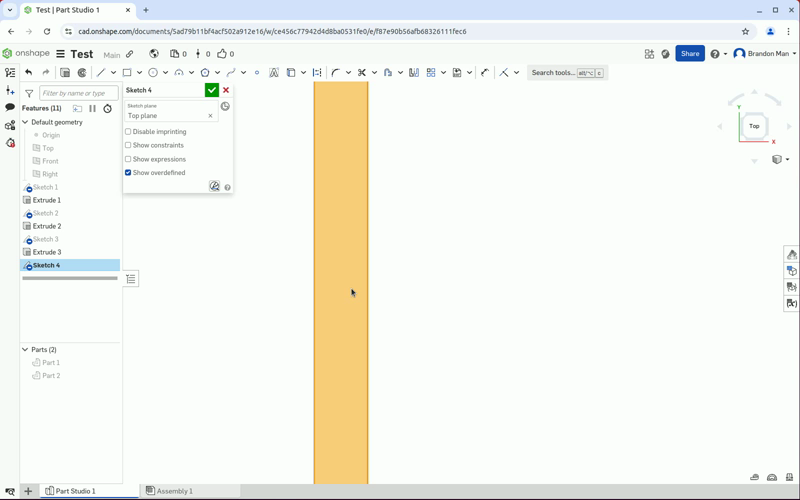
scroll(-6)
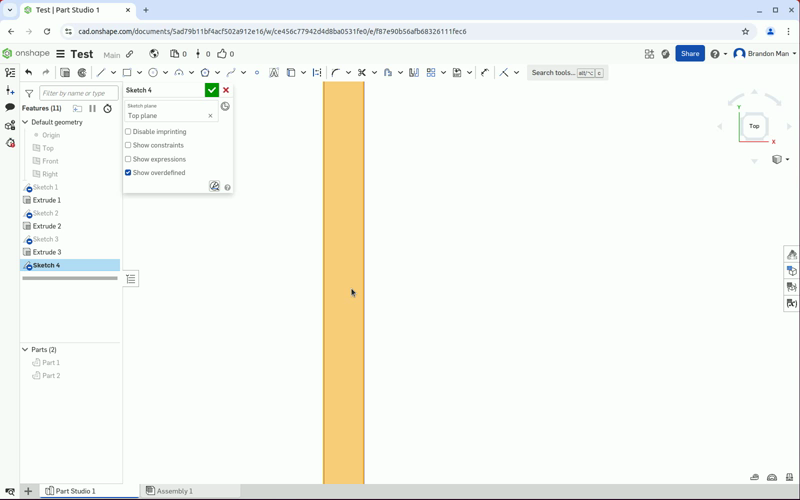
scroll(-6)
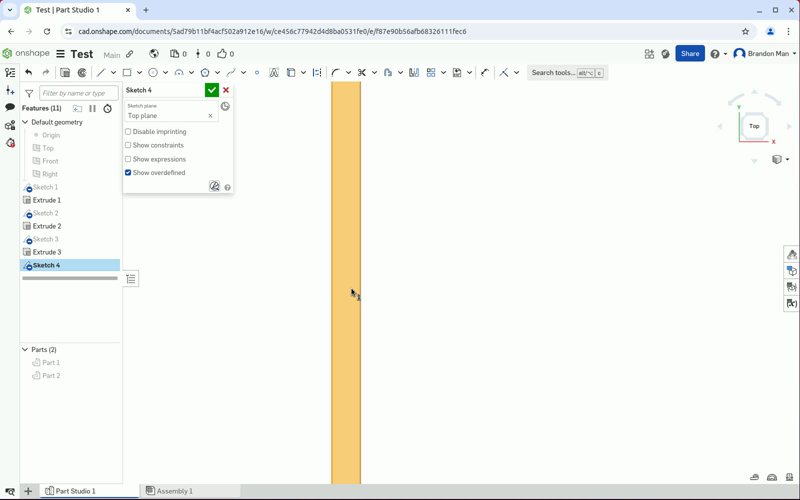
scroll(-6)
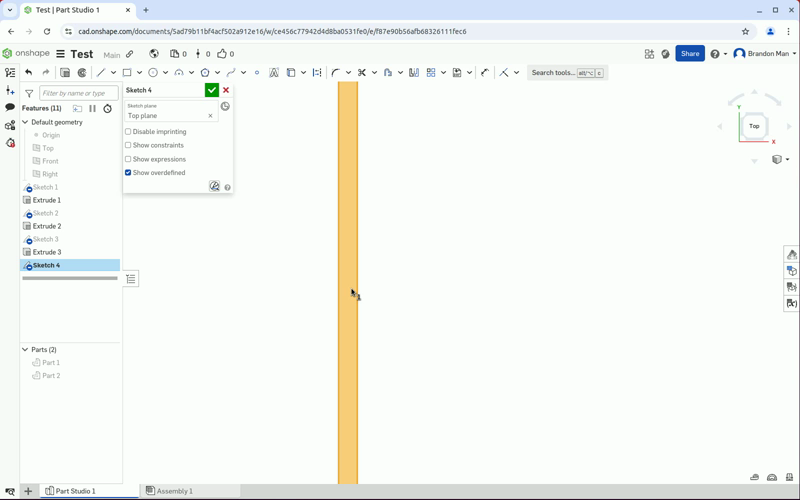
scroll(-6)
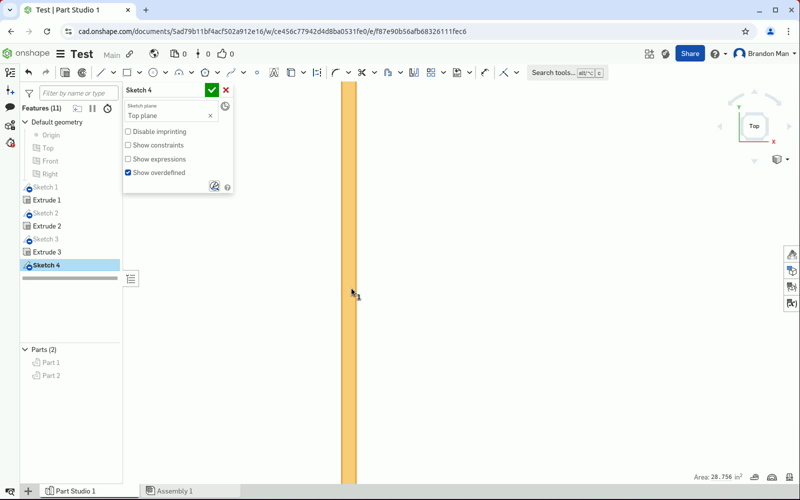
scroll(-6)
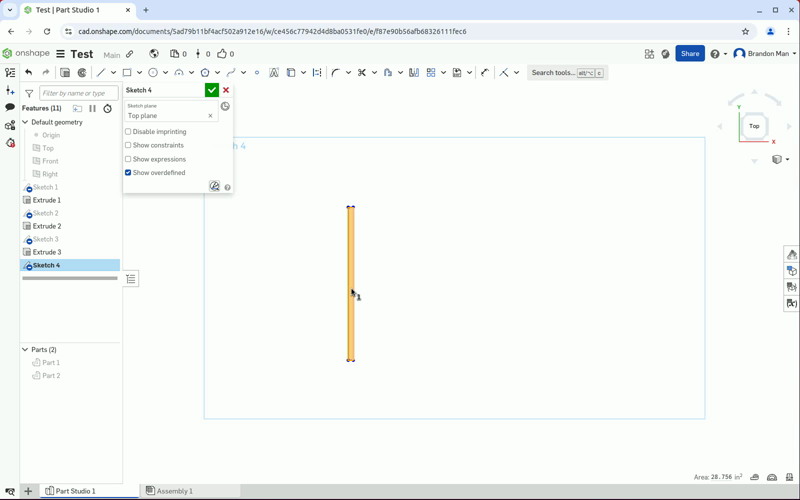
mouse_move(73, 352)
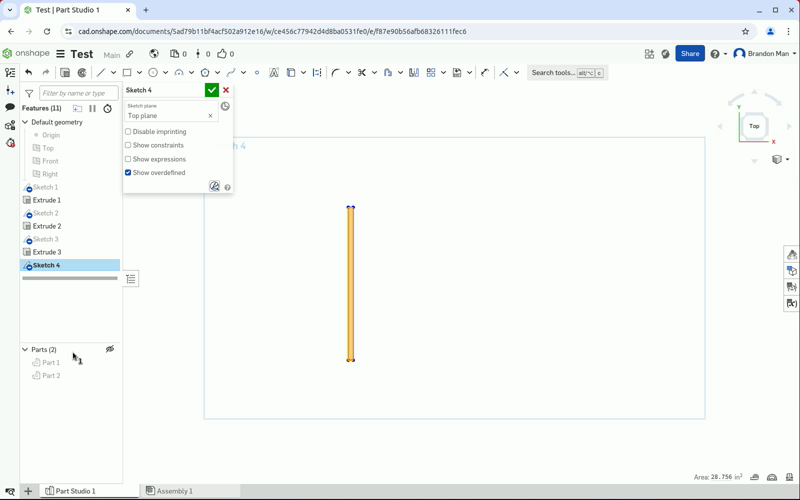
key(shift+y)
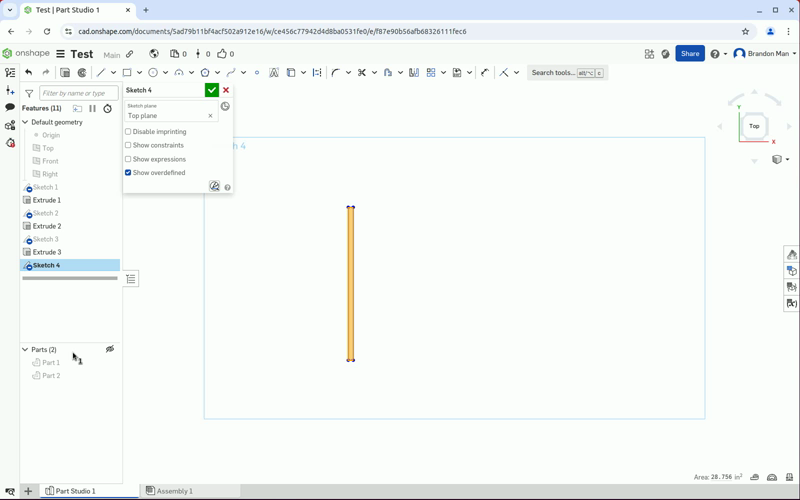
key(shift+e)
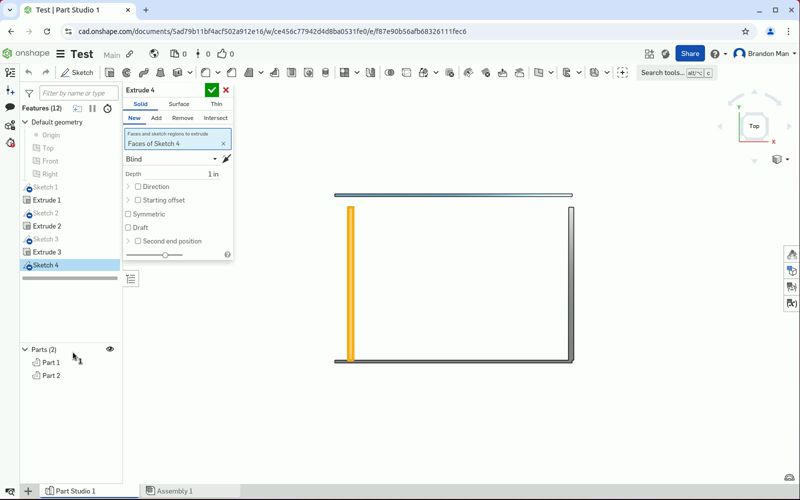
mouse_move(143, 106)
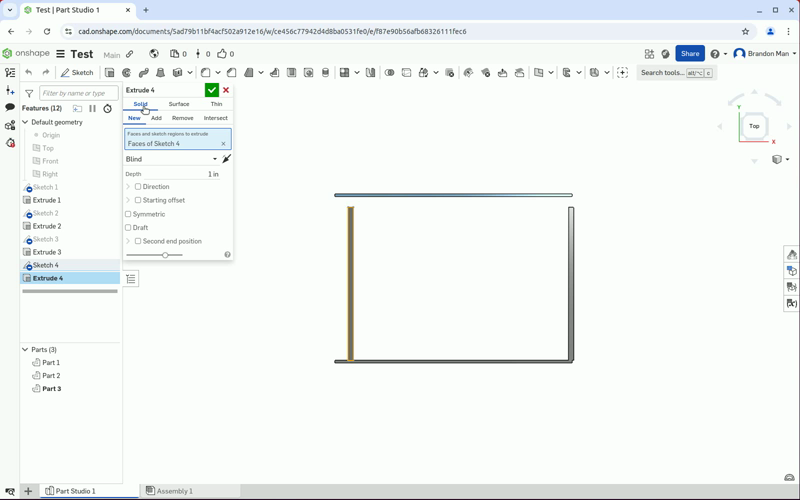
click(143, 106)
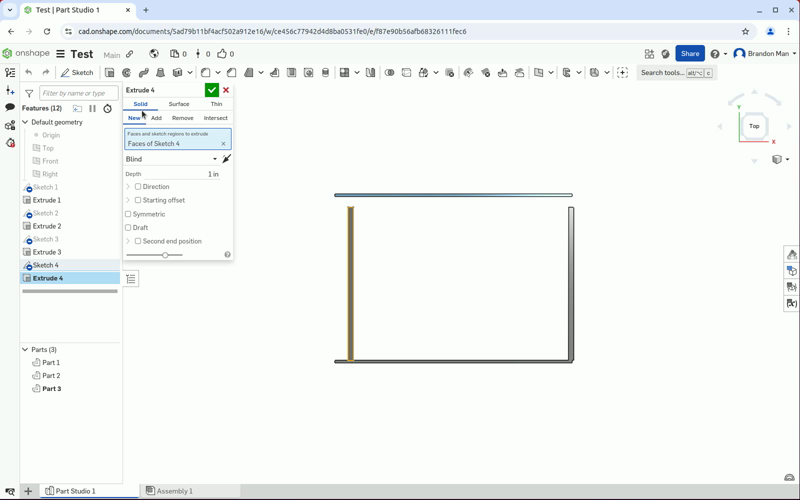
mouse_move(137, 120)
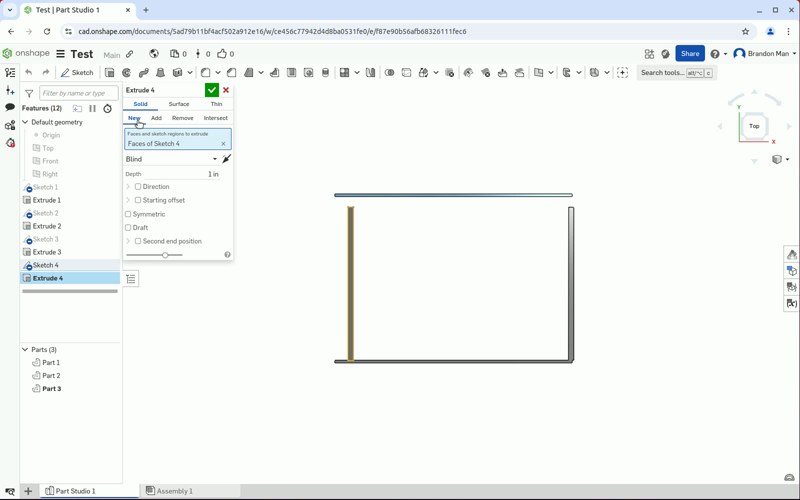
click(137, 120)
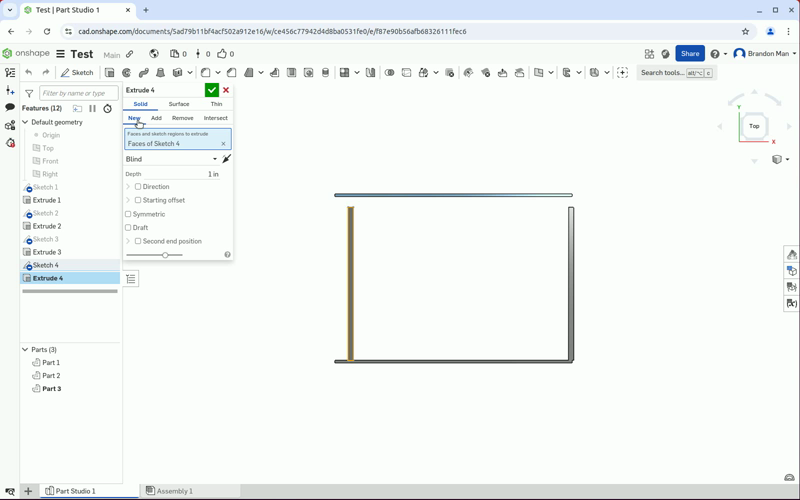
key(tab, 4)
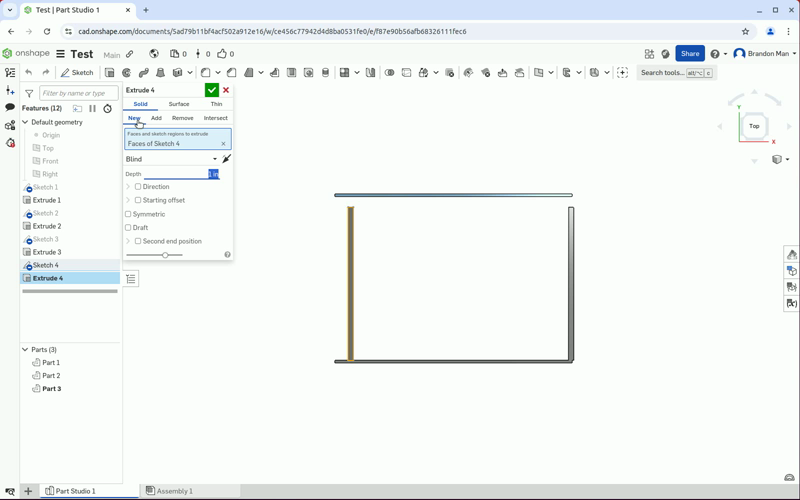
text(-0.481)
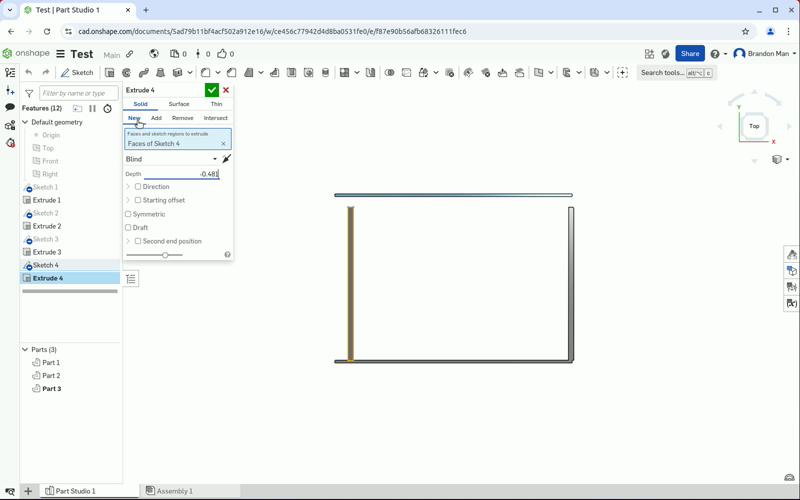
key(enter)
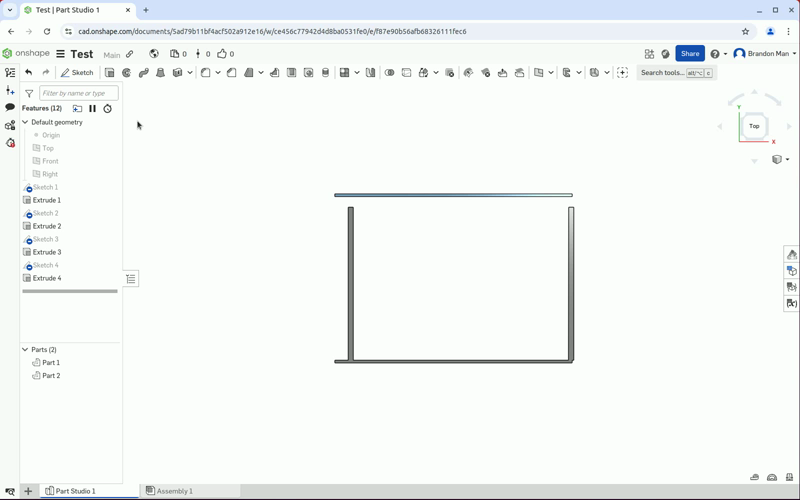
key(shift+h)
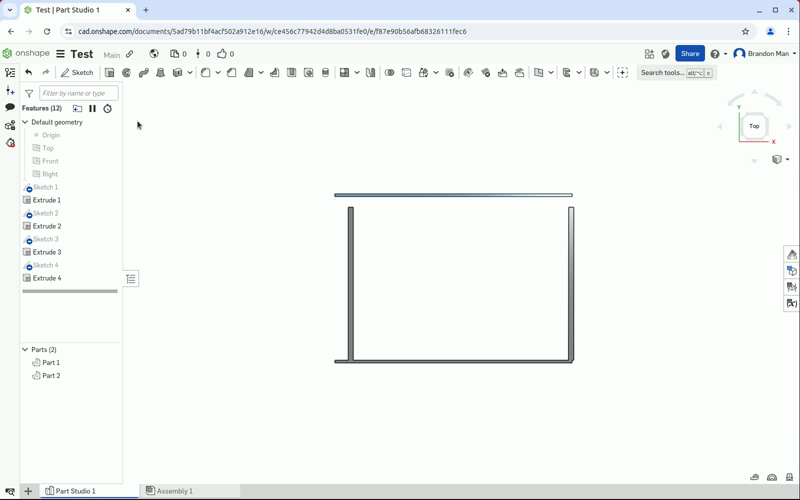
key(shift+h)
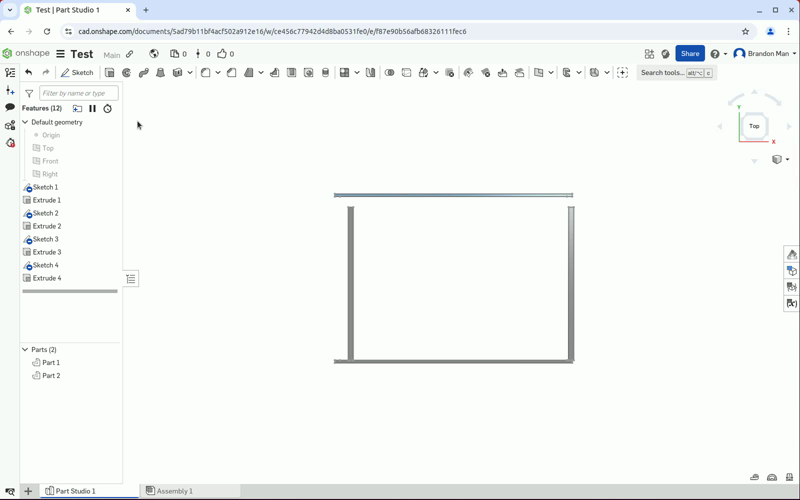
key(shift+7)
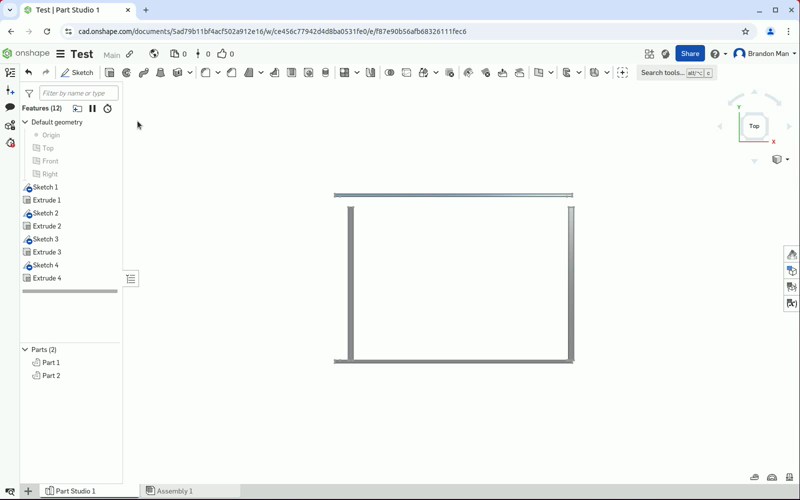
key(up, 3)
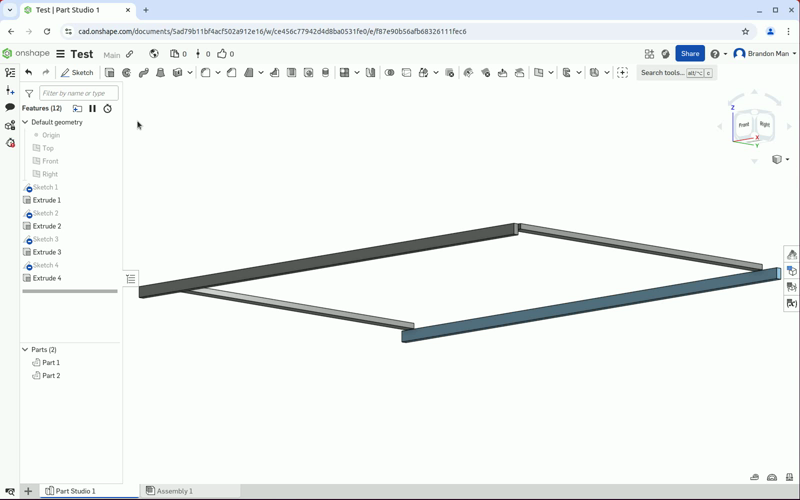
key(left, 3)
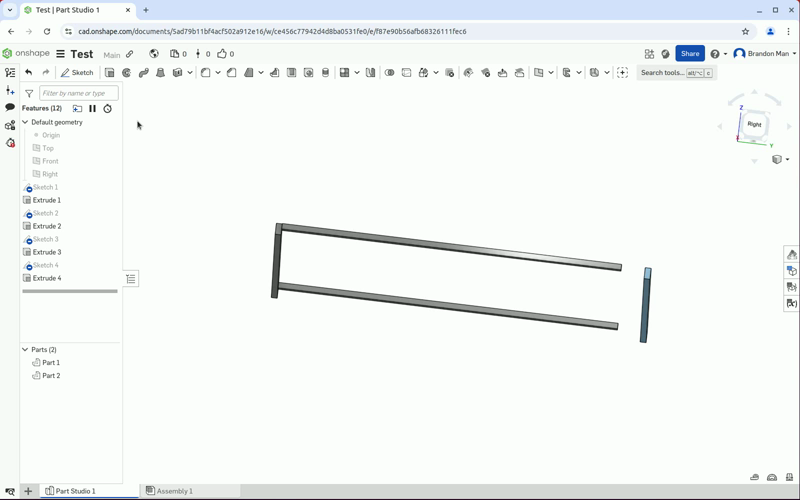
key(right, 3)
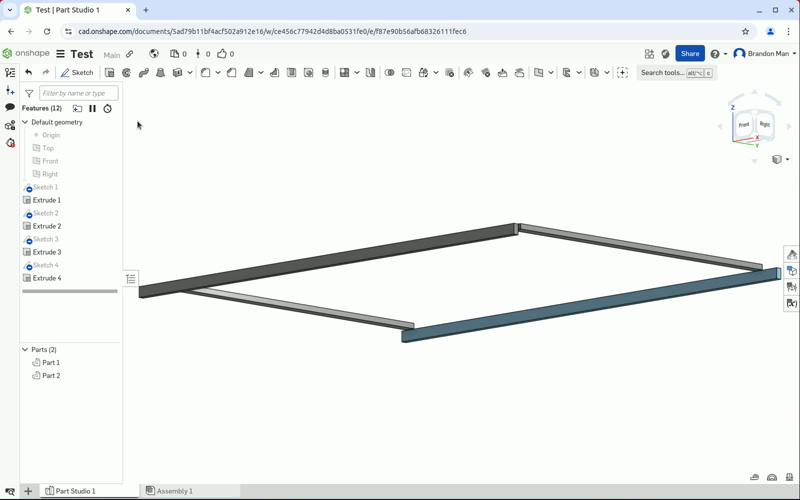
key(down, 3)
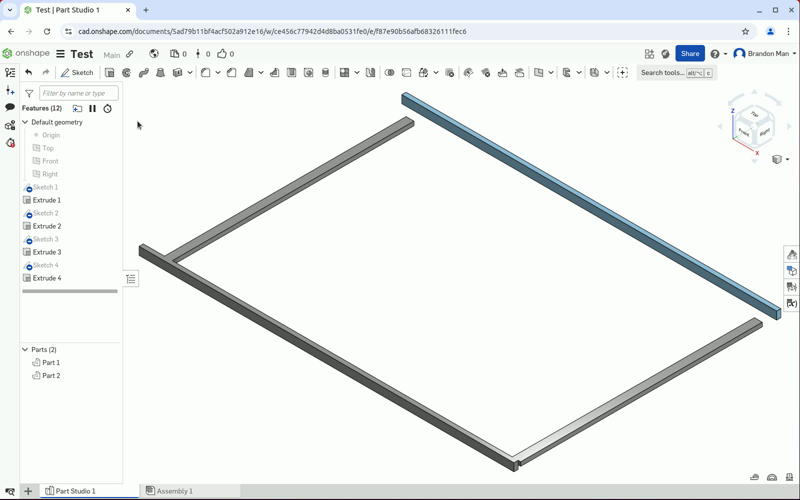
mouse_move(73, 189)
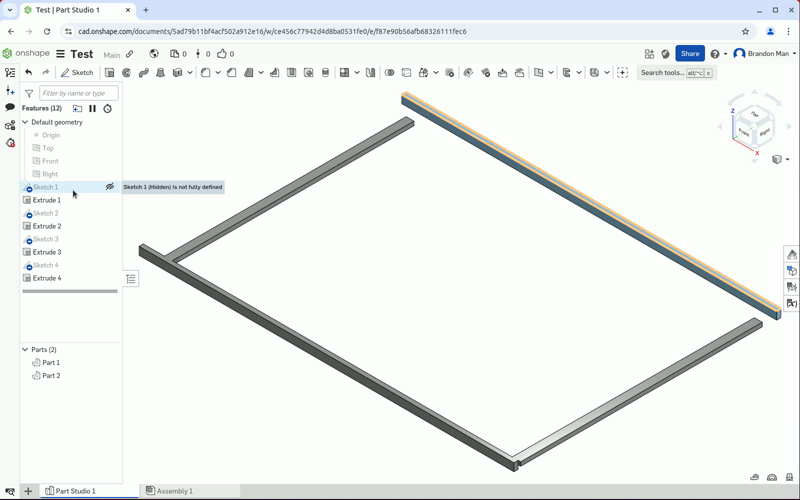
click(73, 189)